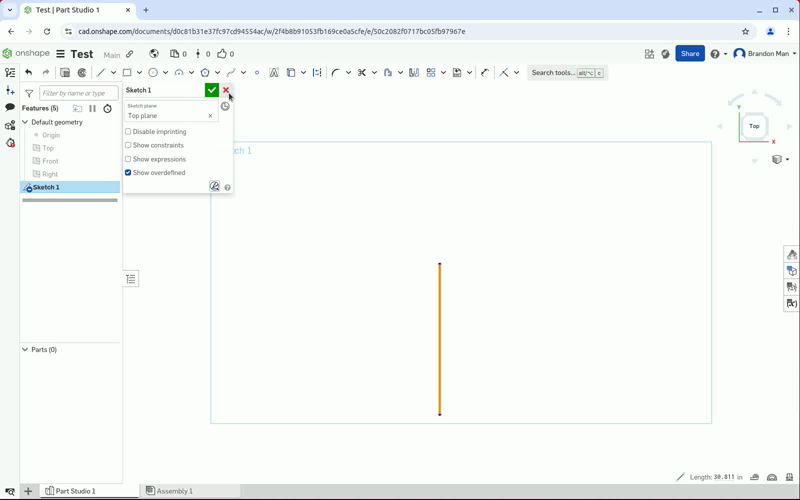
key(shift+h)
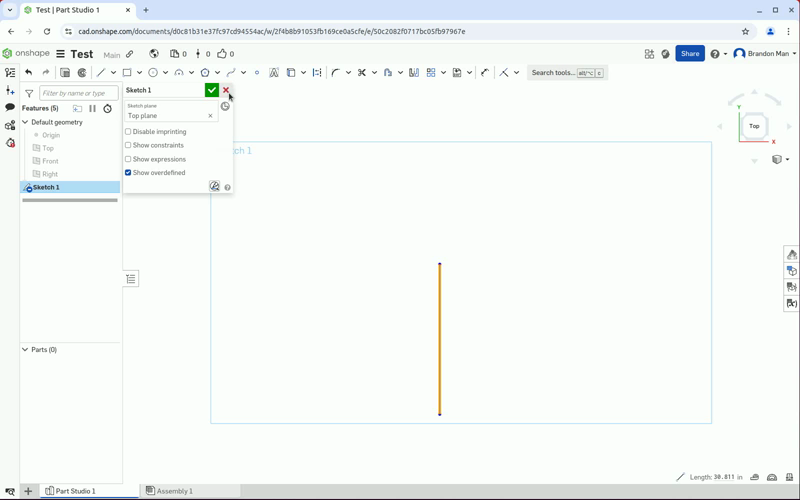
key(shift+s)
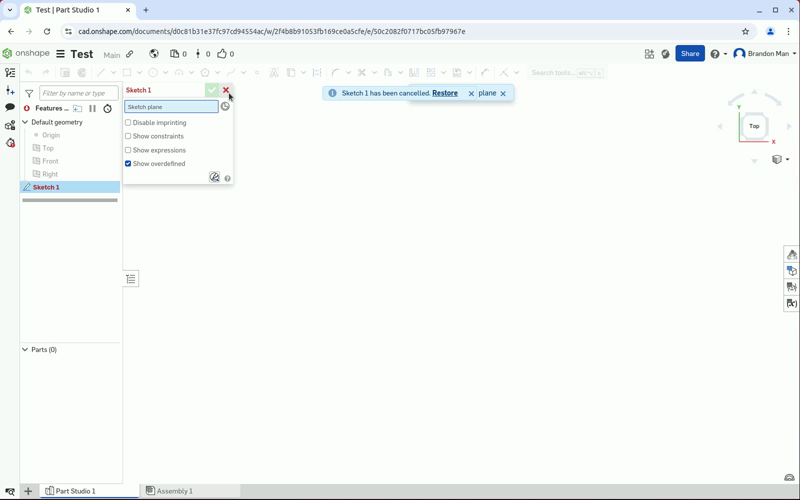
mouse_move(73, 150)
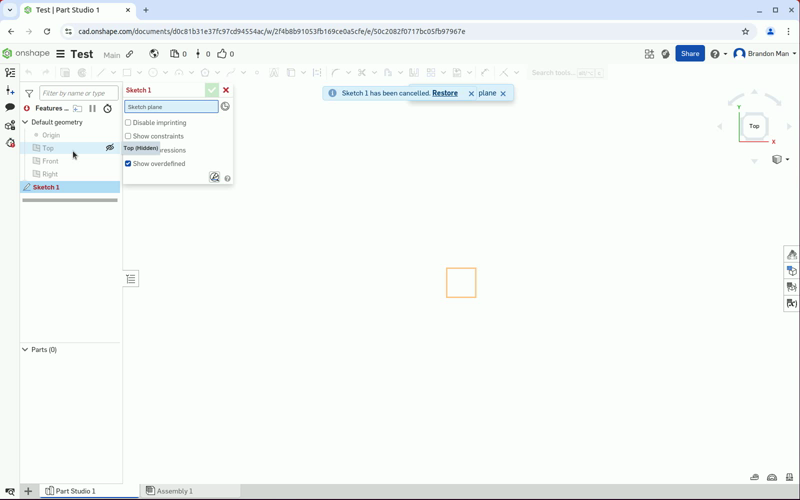
click(73, 150)
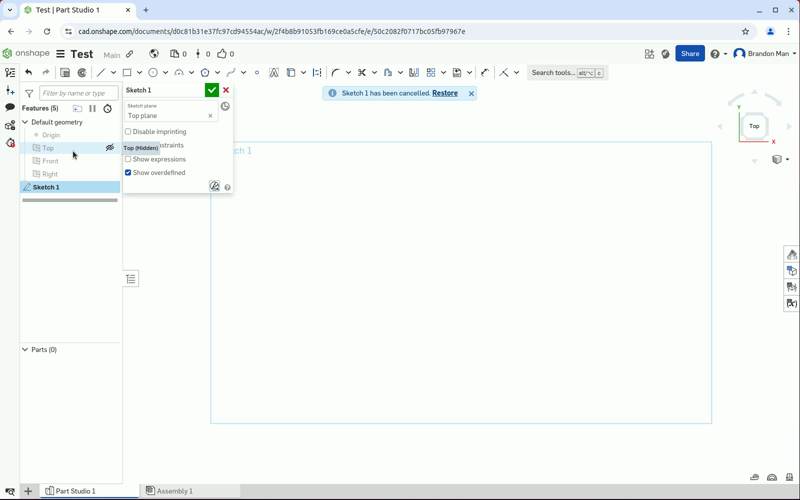
mouse_move(73, 352)
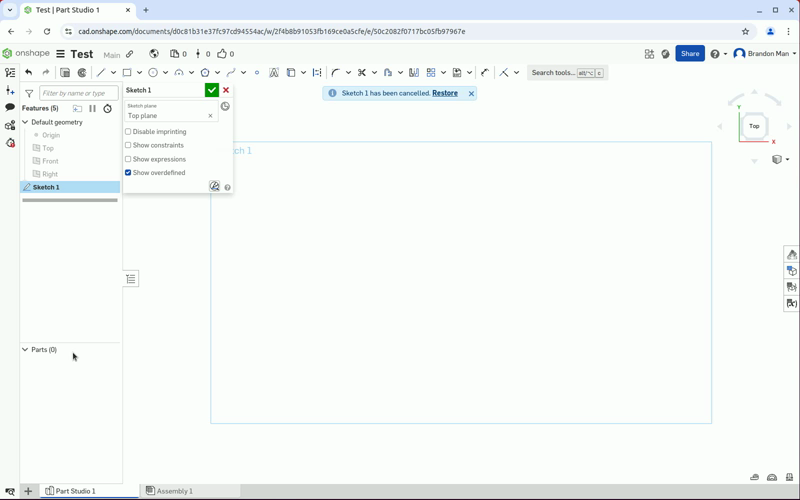
key(y)
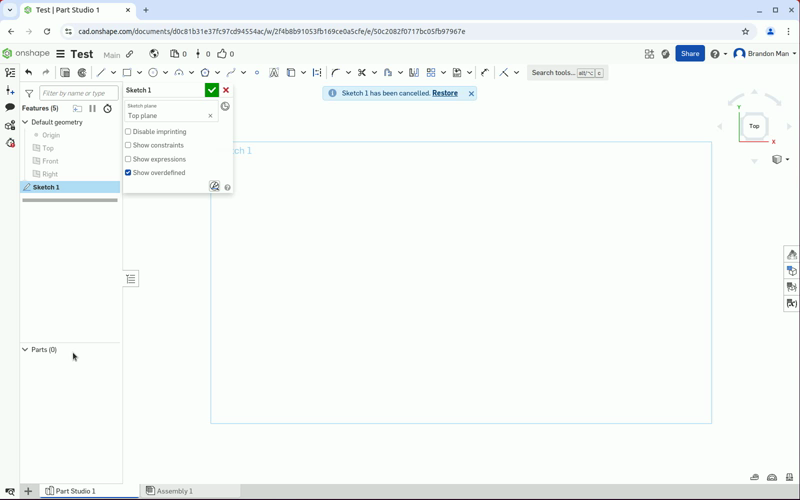
key(l)
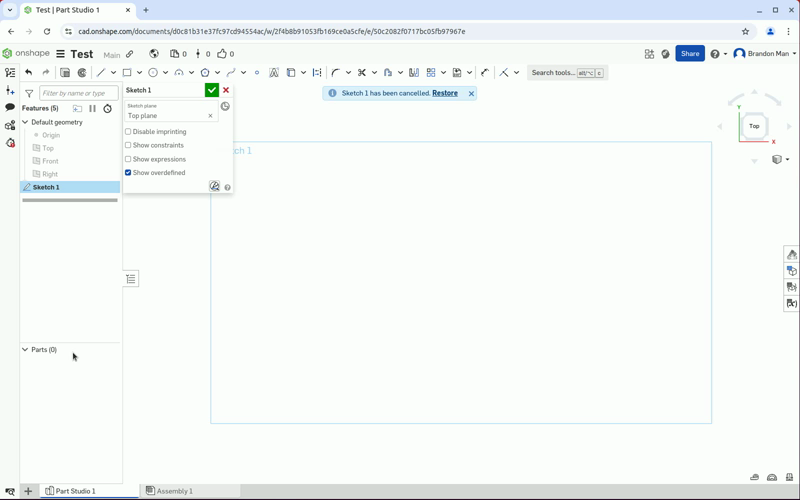
key_down(shift)
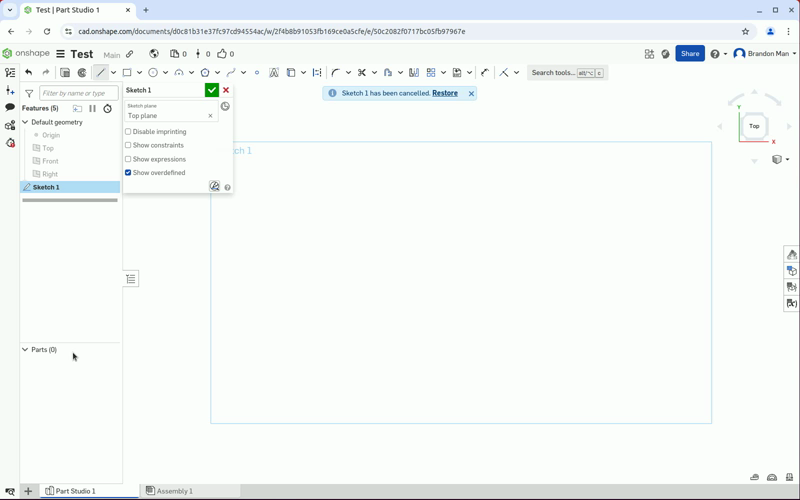
mouse_move(351, 335)
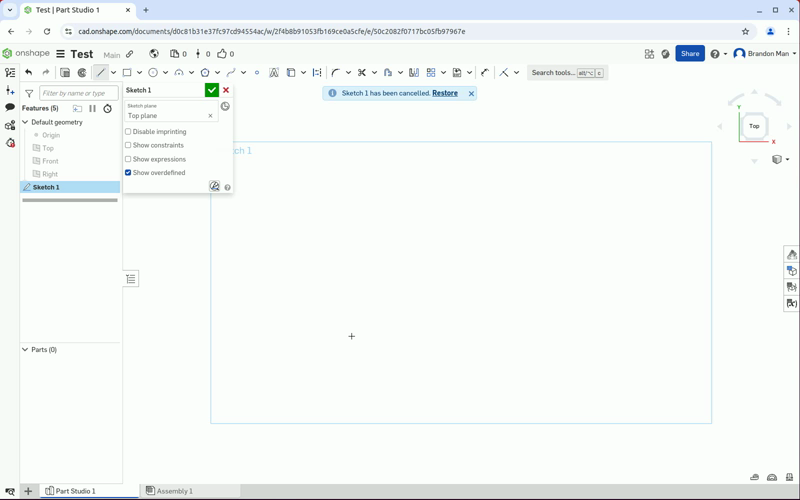
click(351, 335)
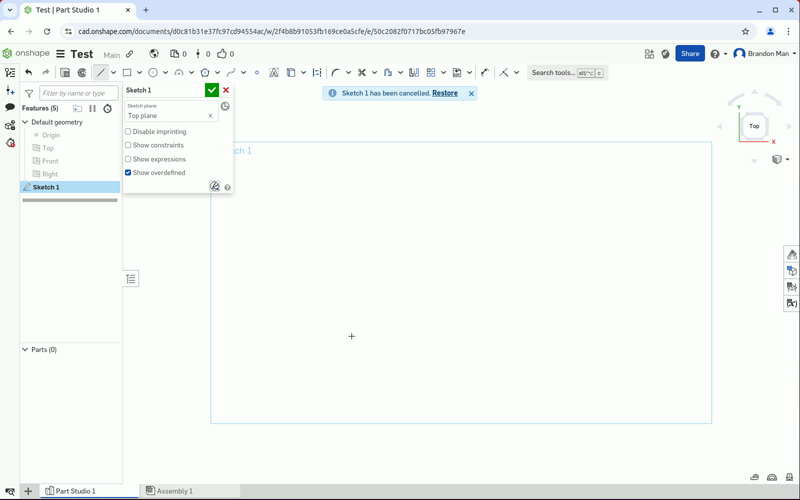
key_up(shift)
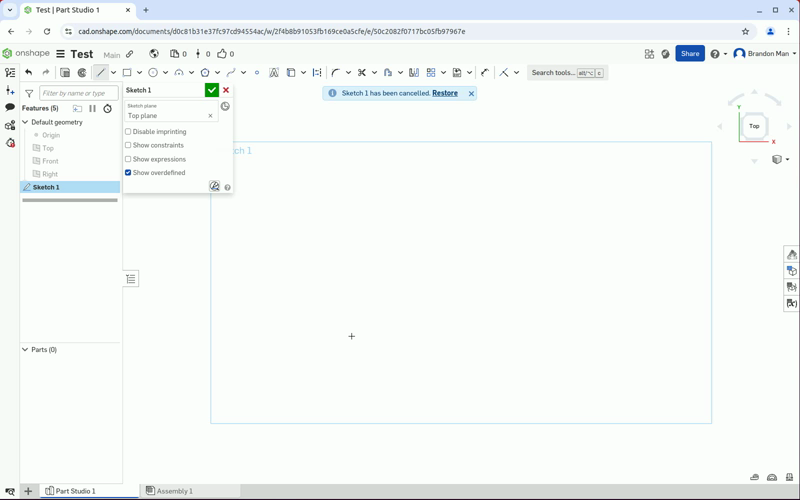
key_down(shift)
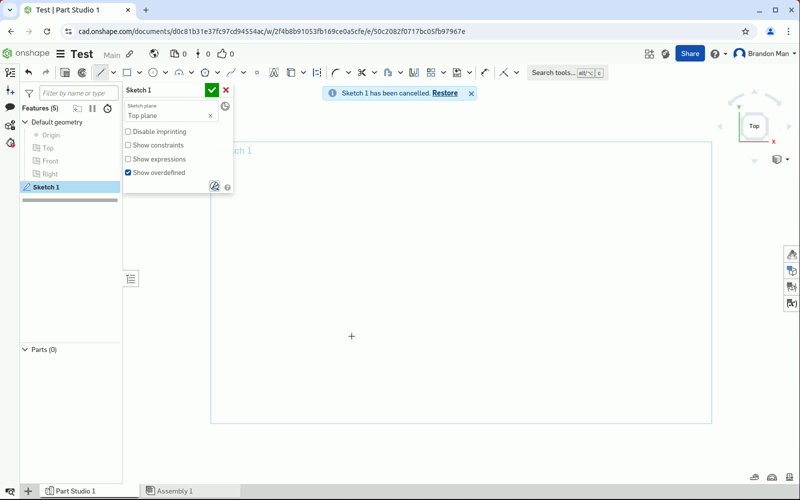
mouse_move(569, 335)
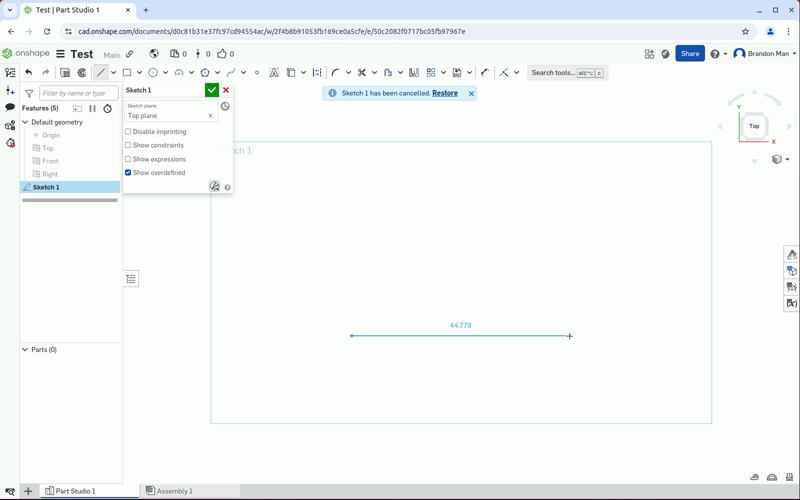
click(569, 335)
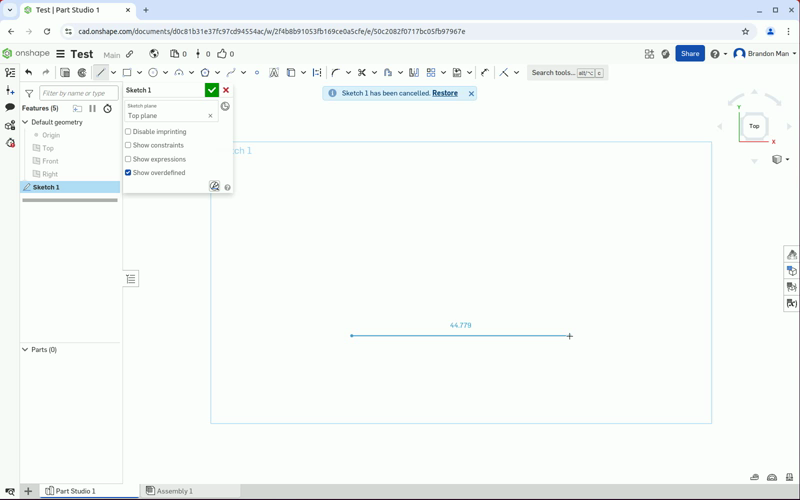
key_up(shift)
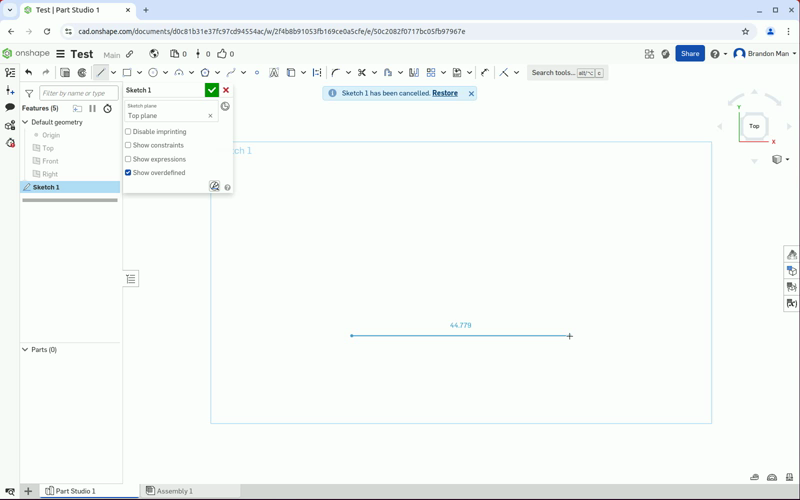
key_down(shift)
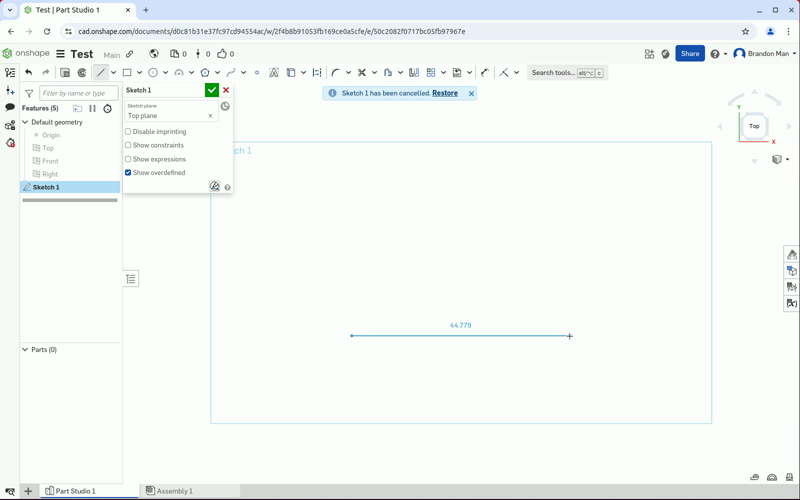
mouse_move(569, 230)
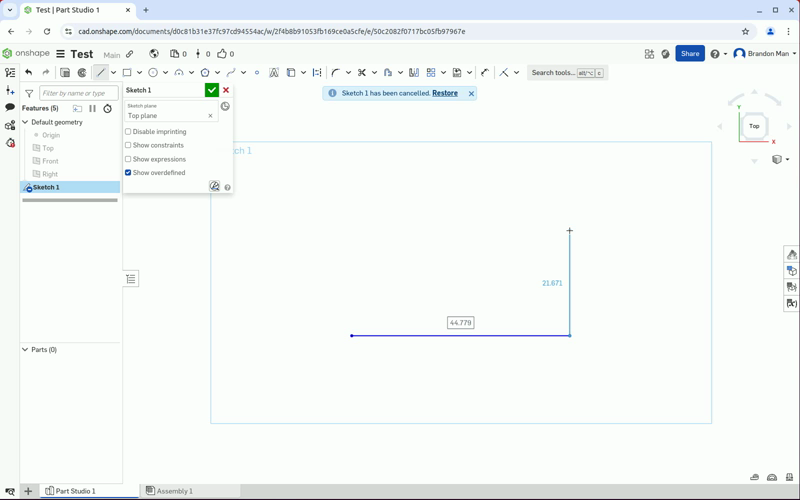
click(569, 230)
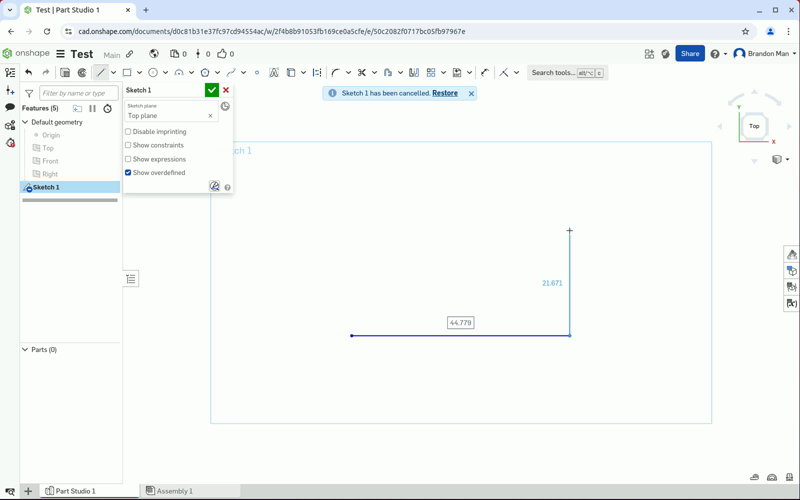
key_up(shift)
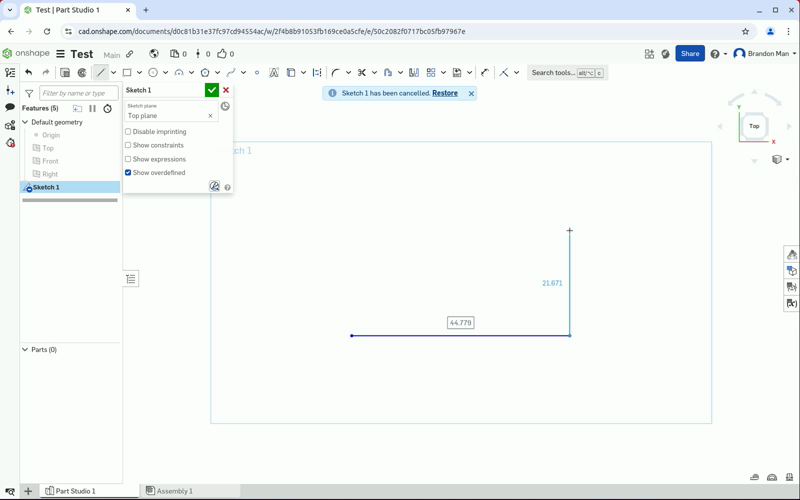
key_down(shift)
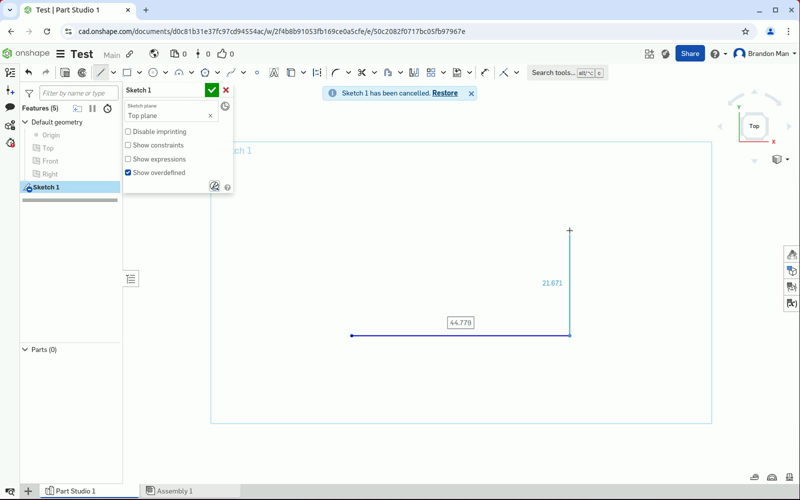
mouse_move(351, 230)
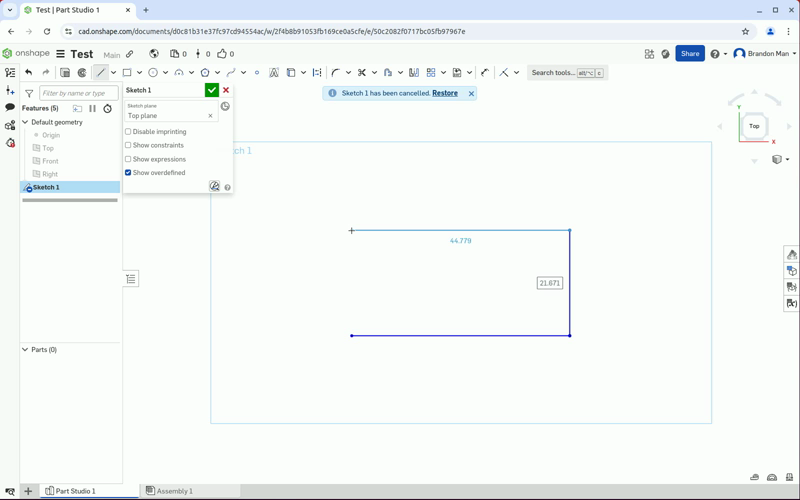
click(351, 230)
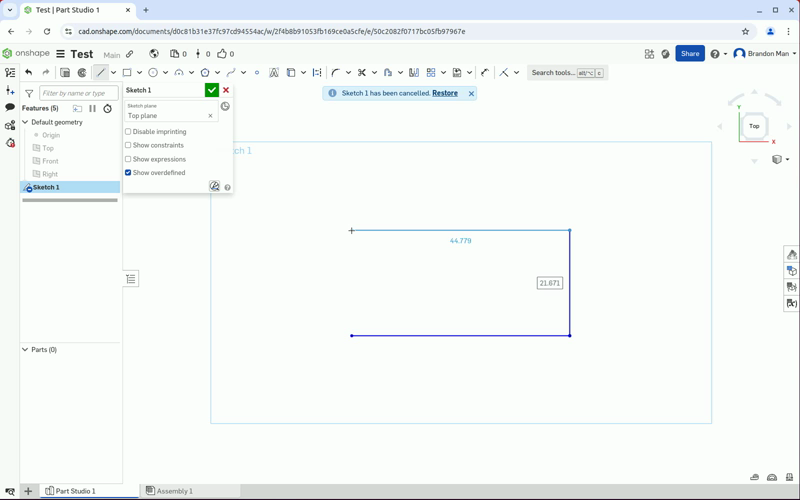
key_up(shift)
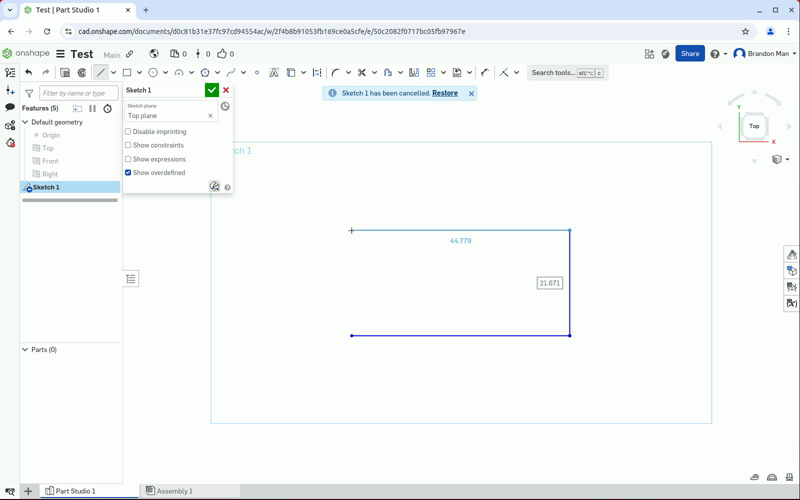
key_down(shift)
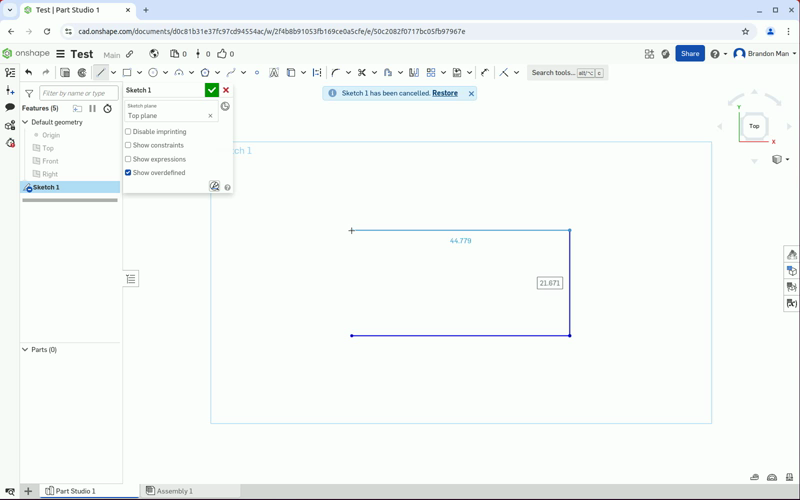
mouse_move(351, 335)
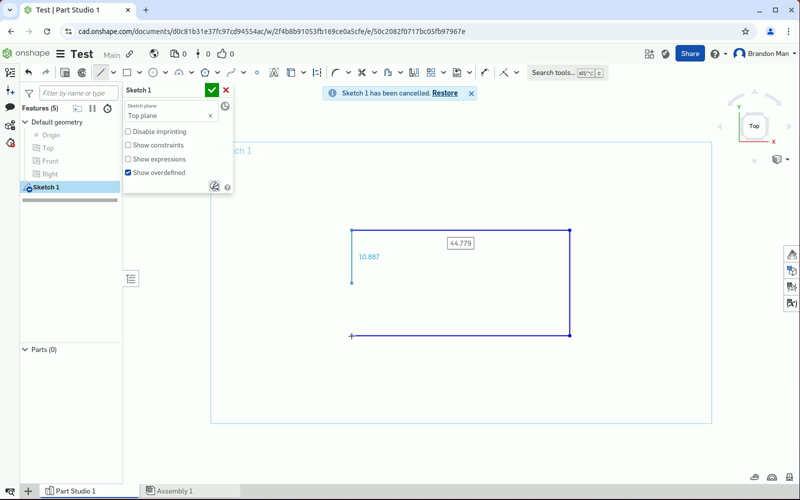
key_up(shift)
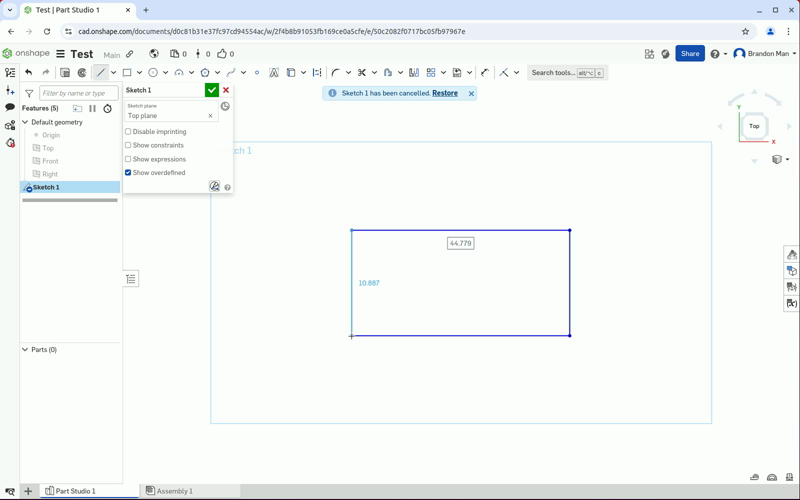
click(351, 335)
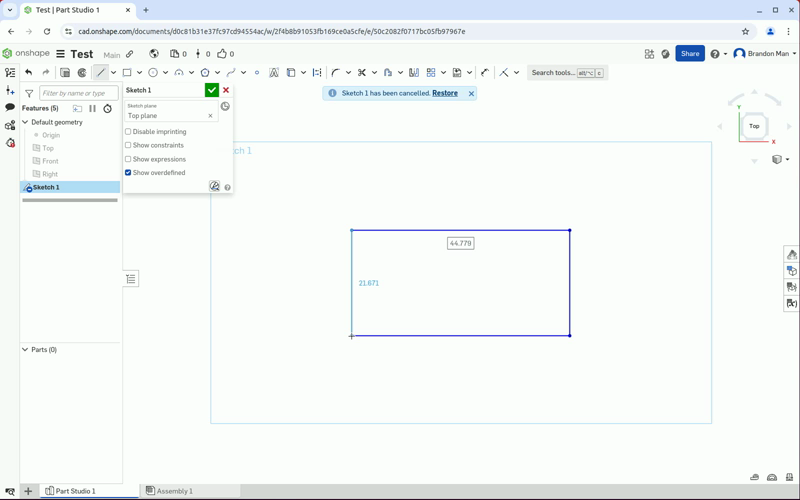
key(esc)
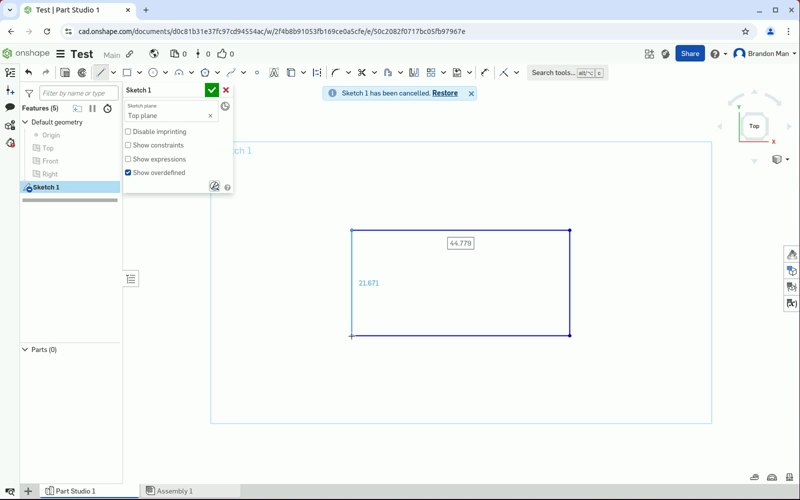
mouse_move(381, 278)
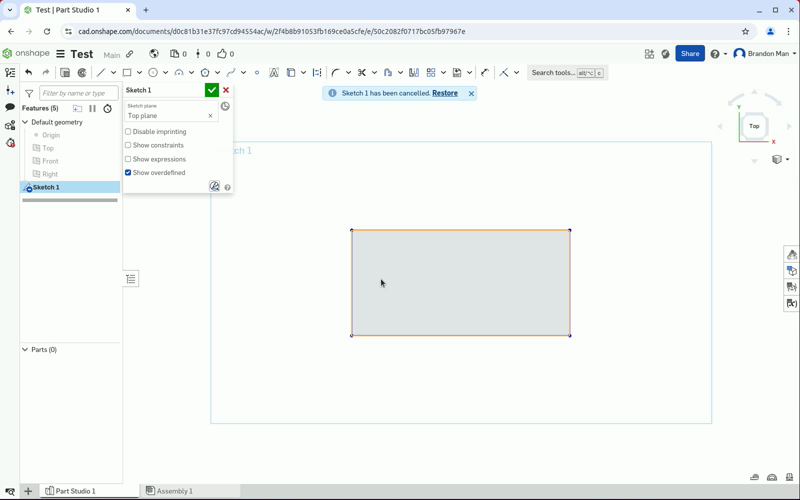
click(381, 278)
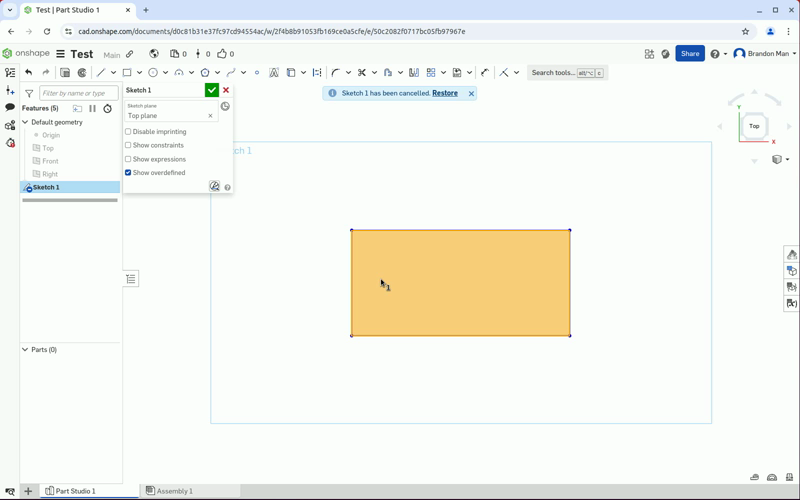
mouse_move(73, 352)
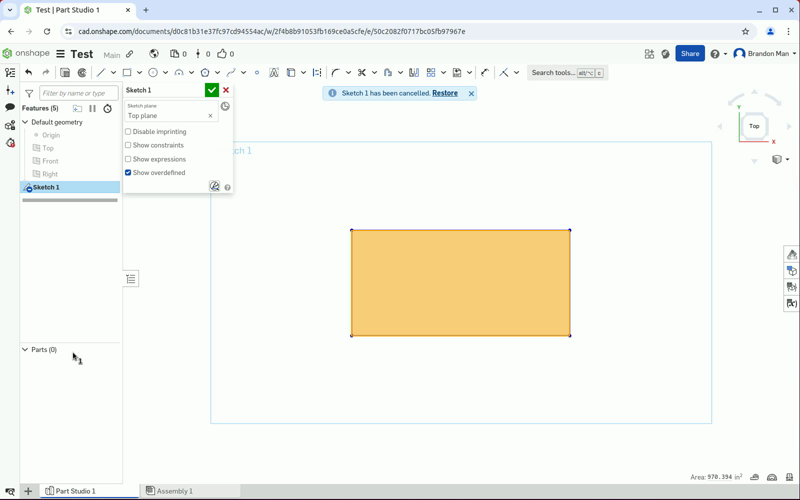
key(shift+y)
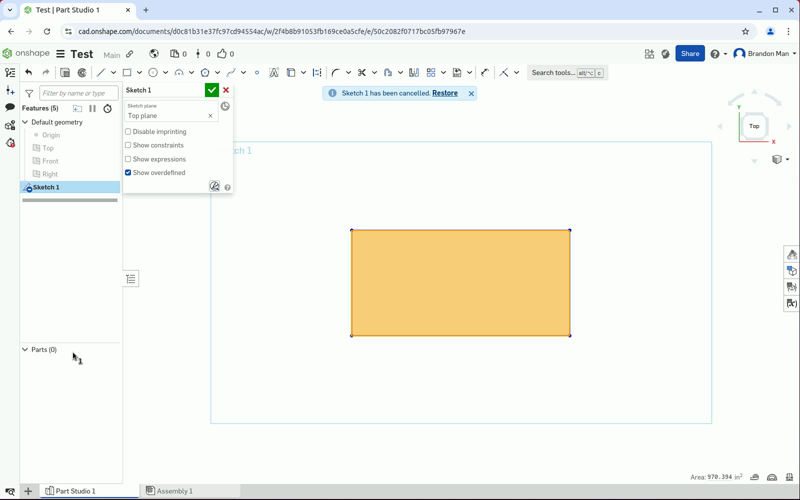
key(shift+e)
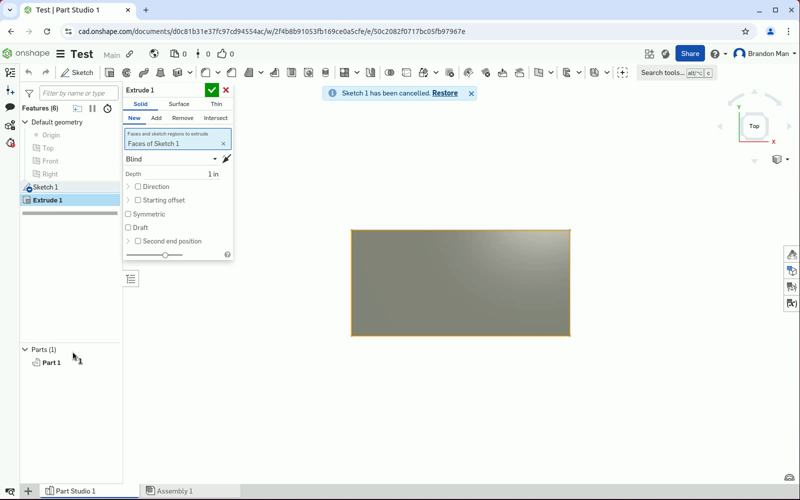
mouse_move(143, 106)
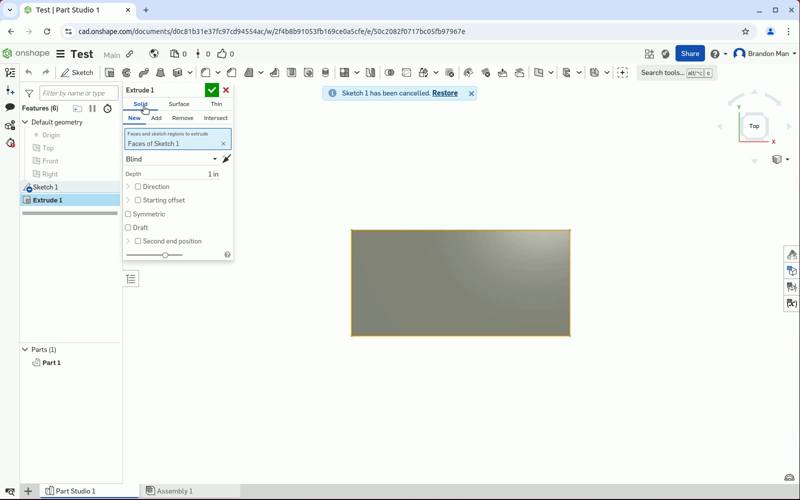
click(143, 106)
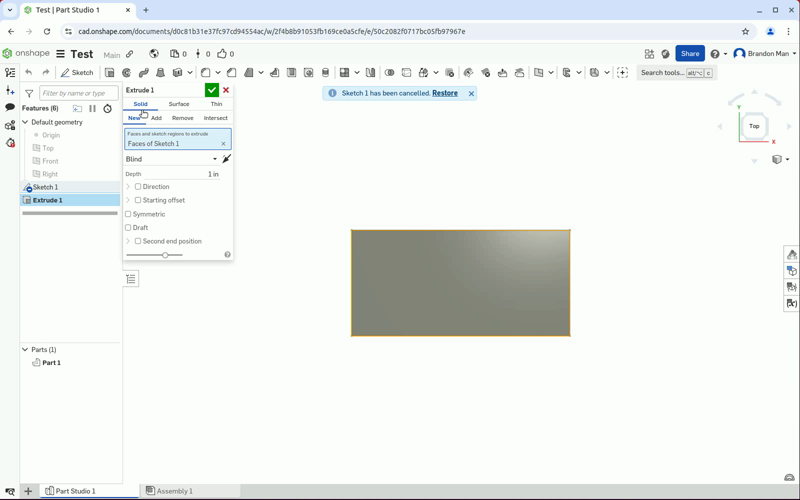
mouse_move(137, 120)
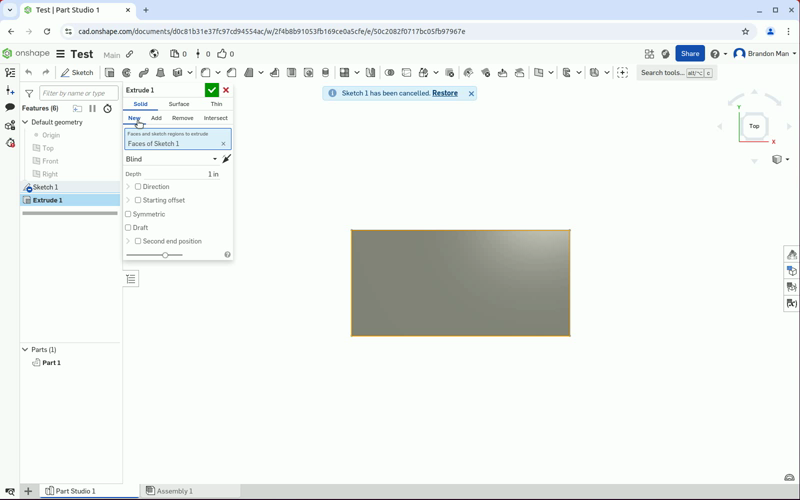
click(137, 120)
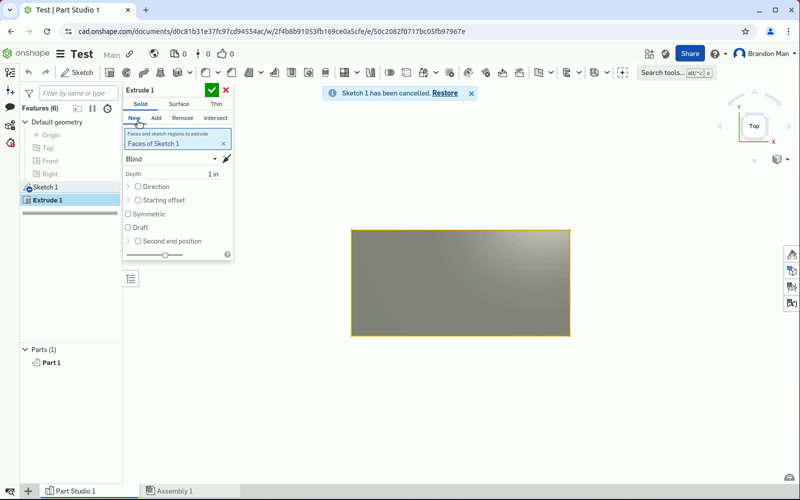
key(tab, 4)
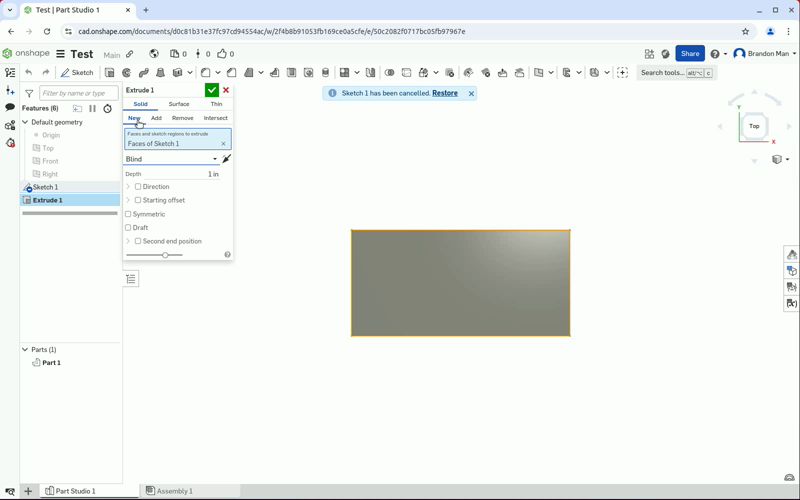
text(4.574)
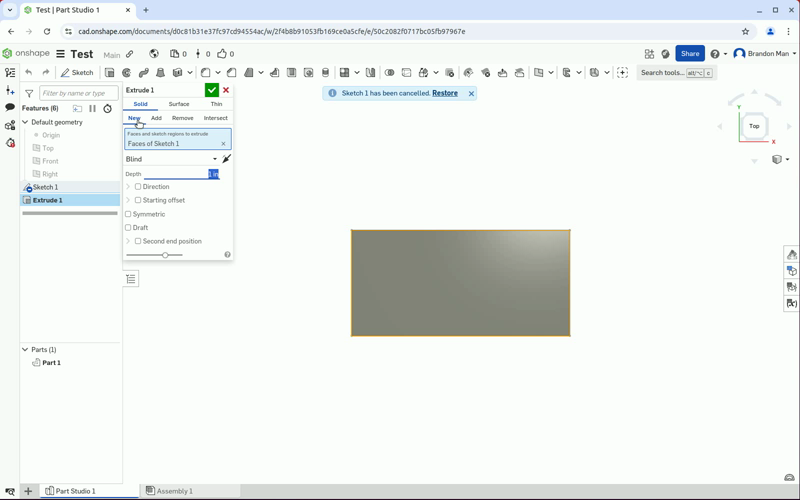
key(enter)
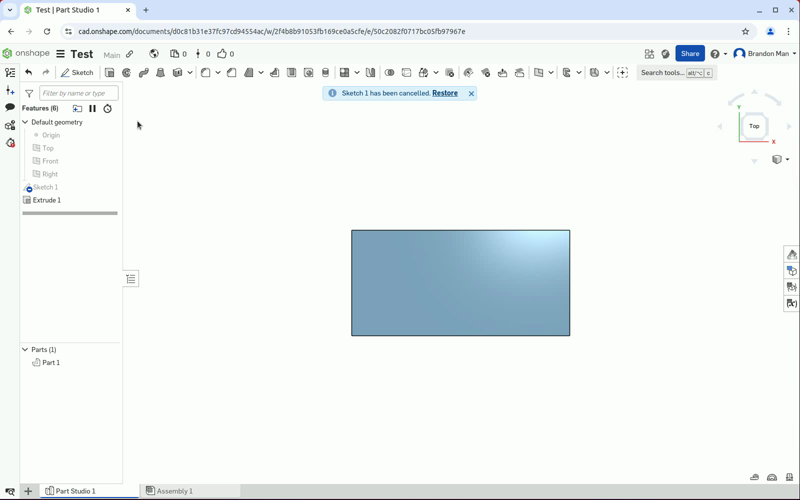
key(shift+h)
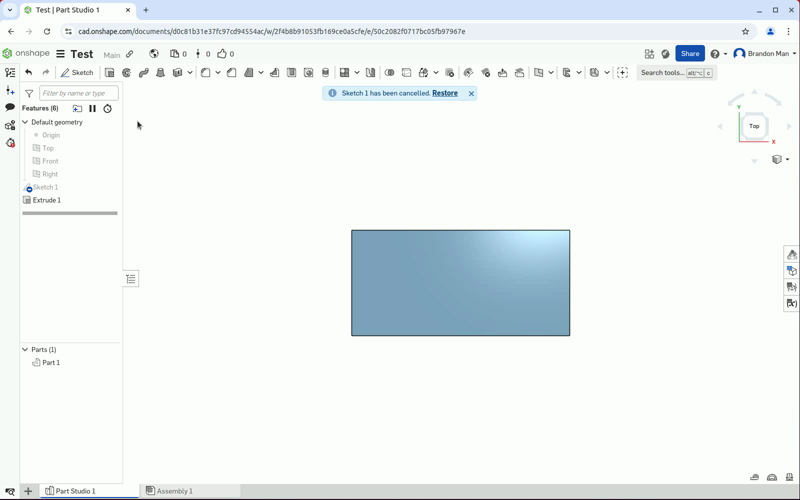
key(shift+h)
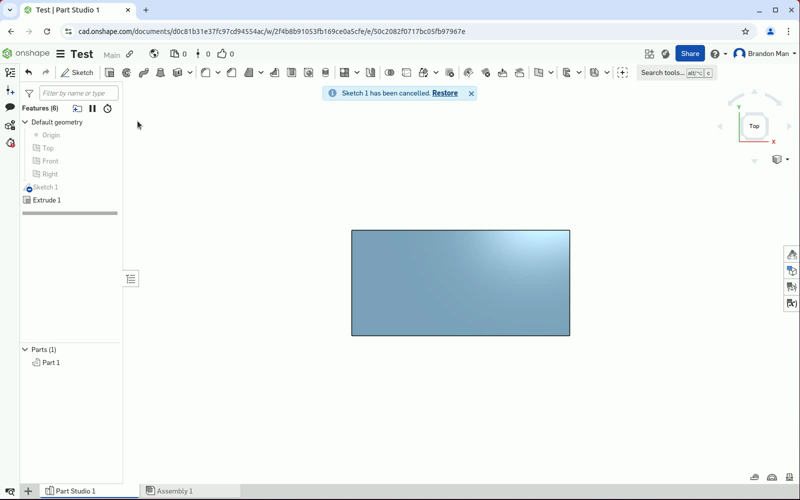
mouse_move(73, 189)
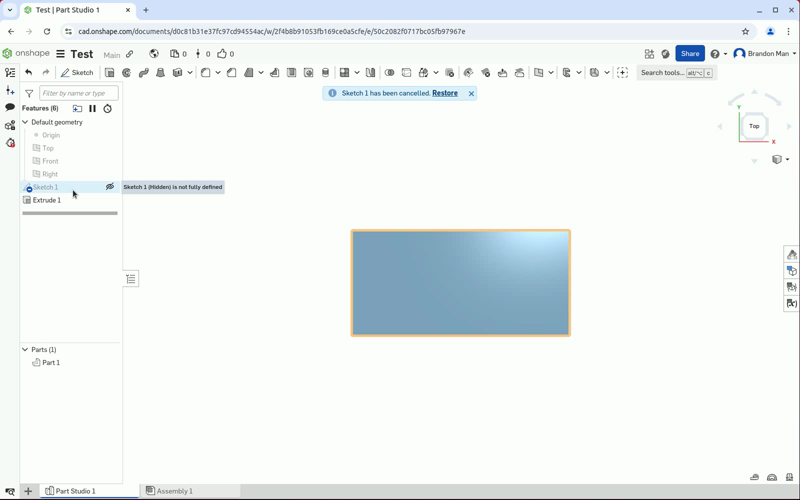
click(73, 189)
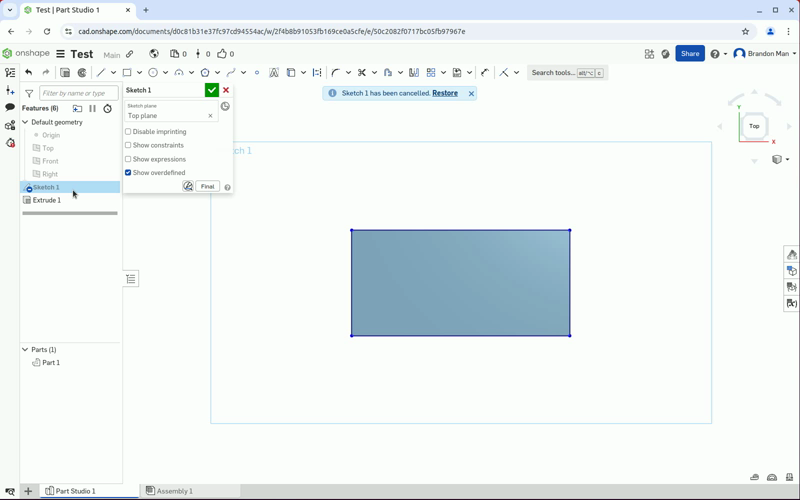
mouse_move(229, 92)
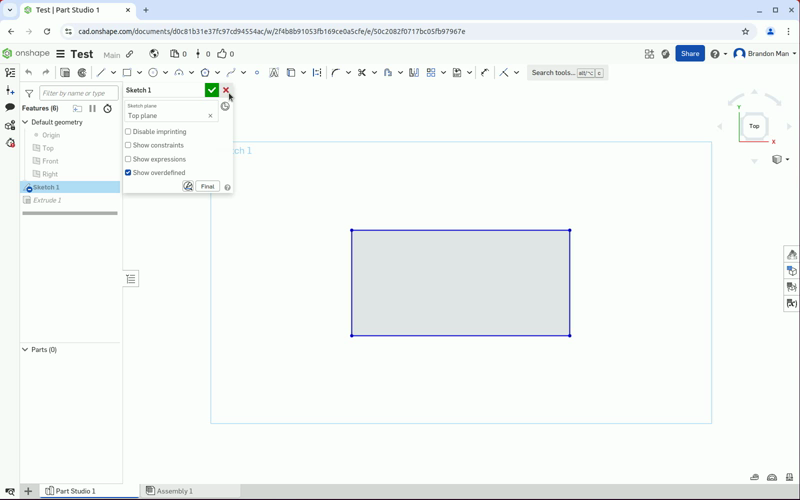
click(229, 92)
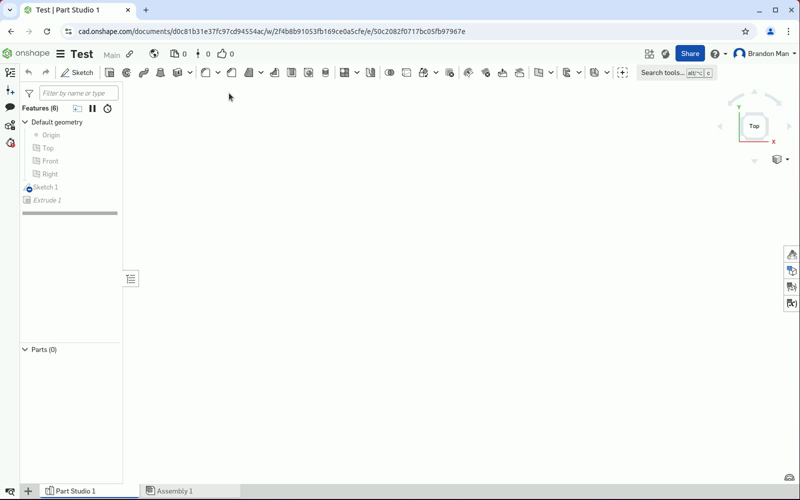
mouse_move(73, 352)
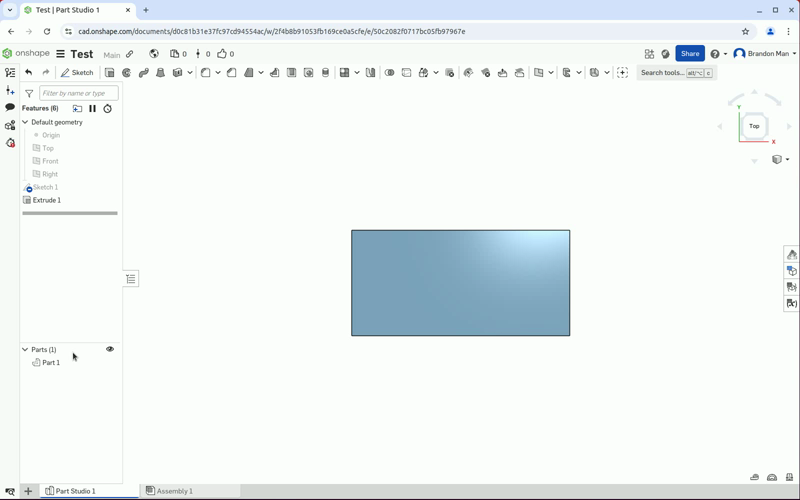
key(y)
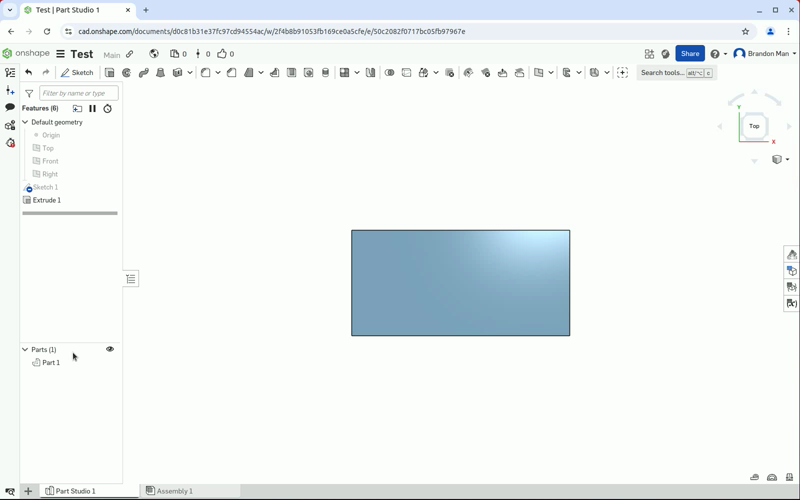
key(shift+p)
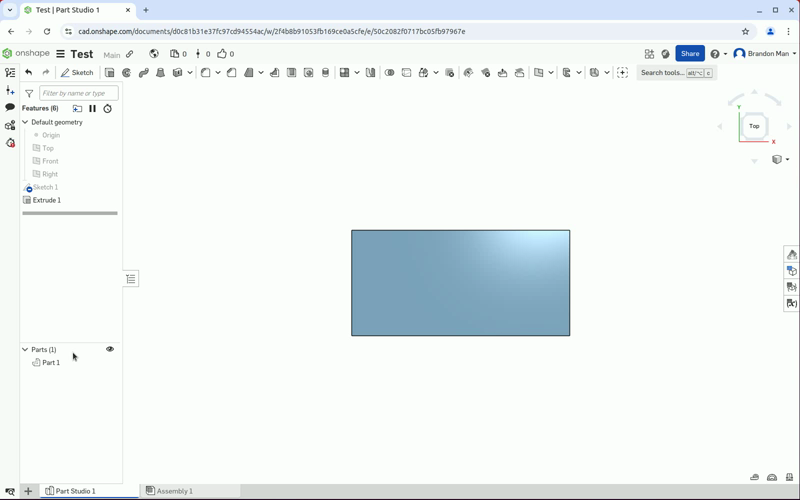
key(space)
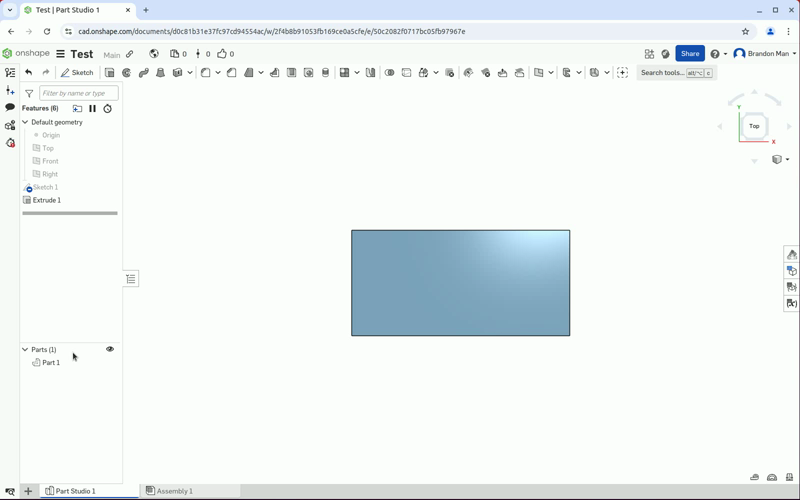
key_down(shift)
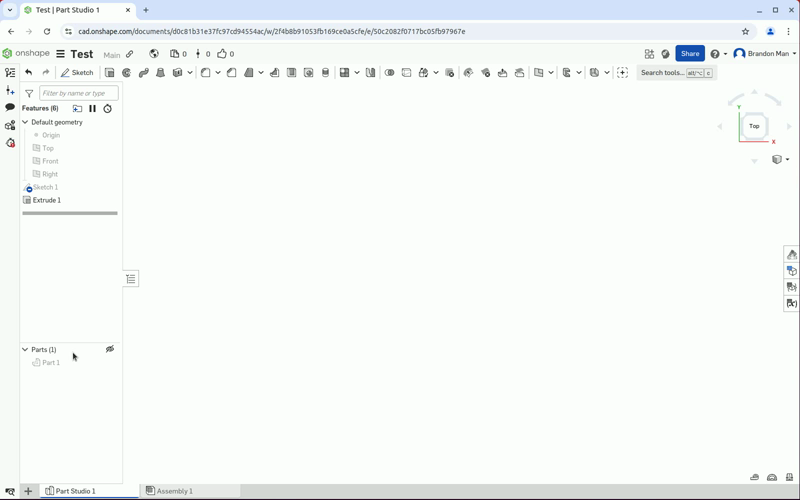
key(up)
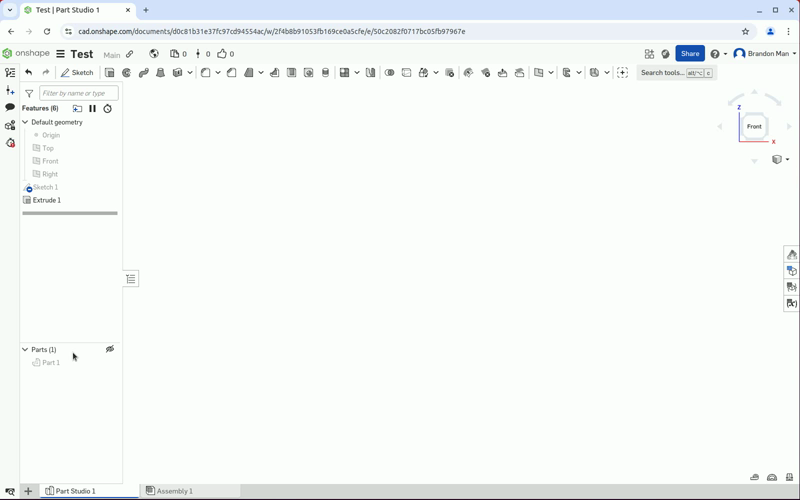
key_up(shift)
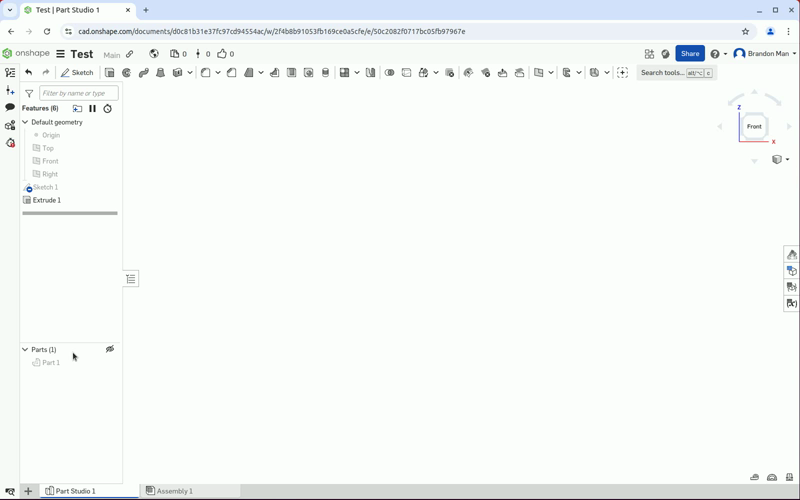
key(space)
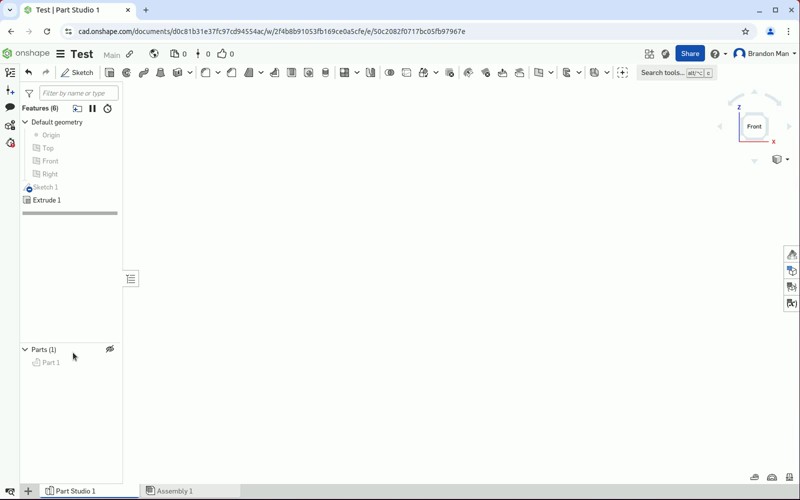
key_down(shift)
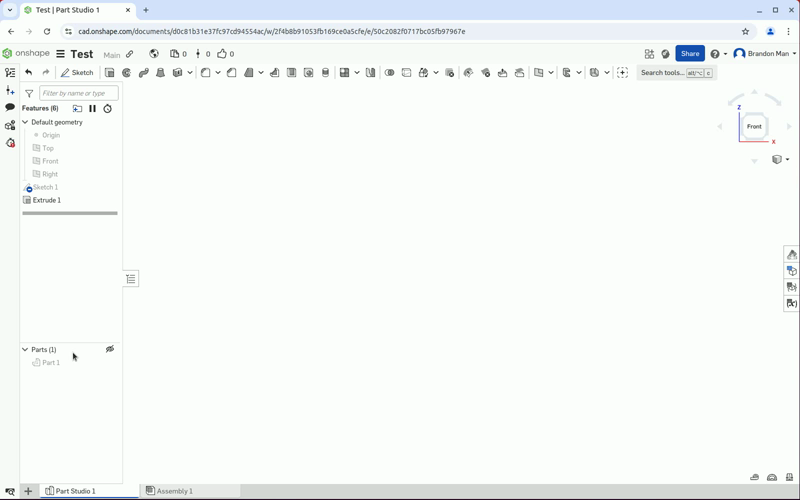
key(left)
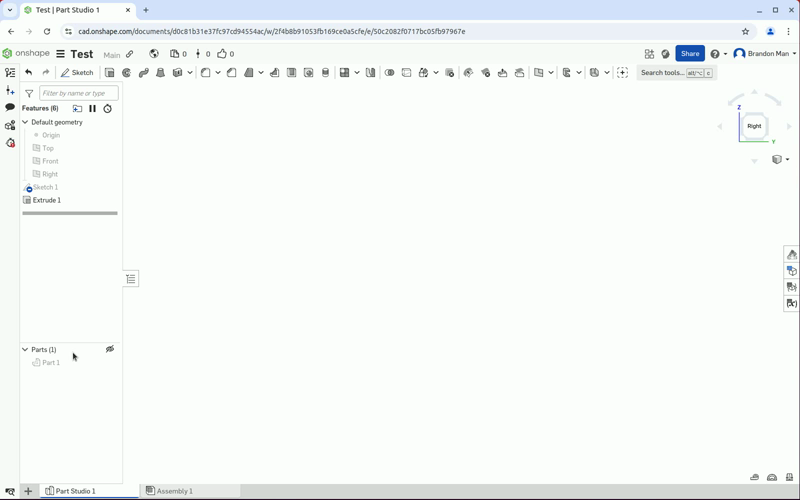
key_up(shift)
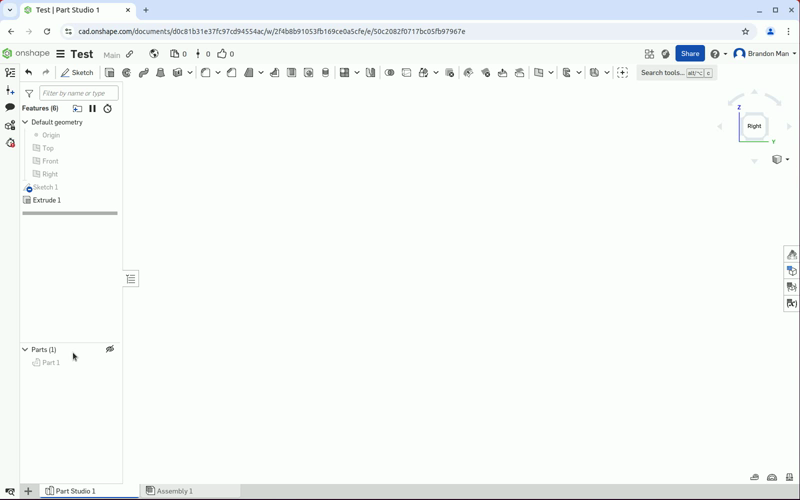
mouse_move(73, 352)
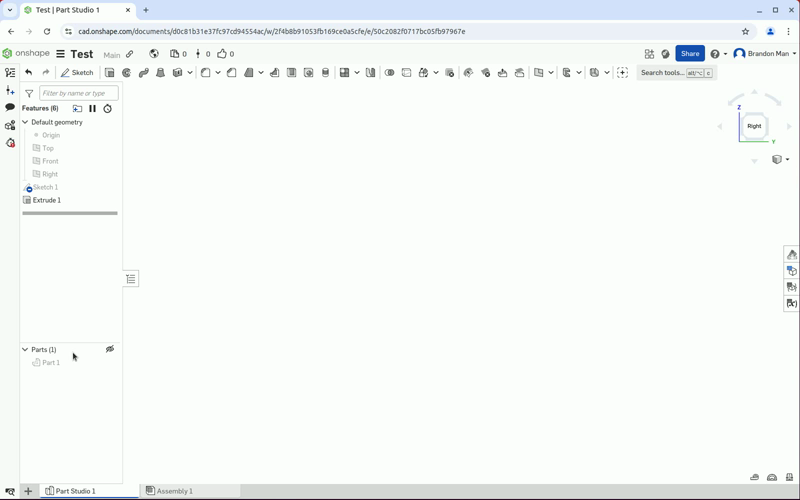
key(shift+y)
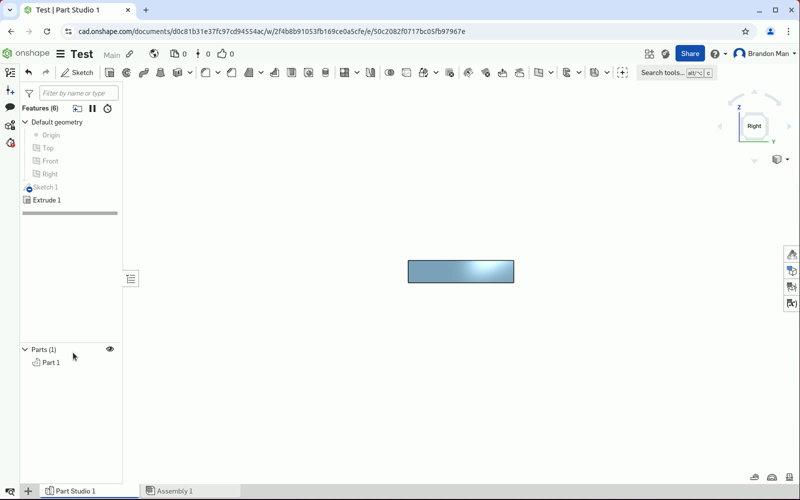
mouse_move(541, 75)
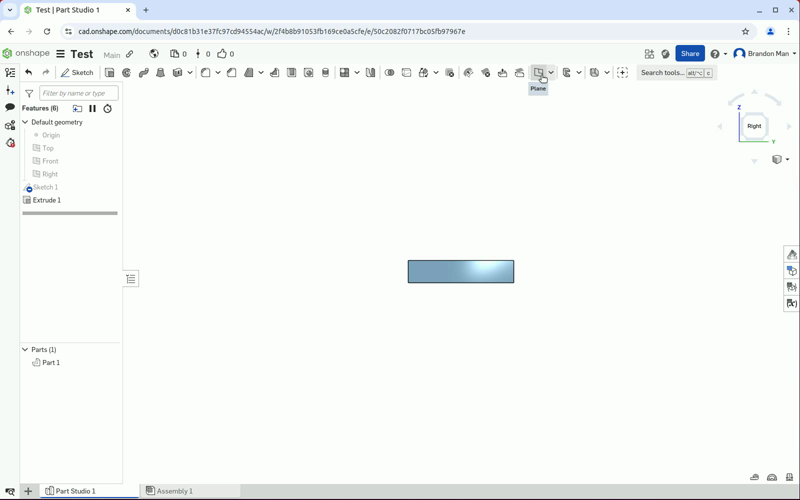
click(541, 75)
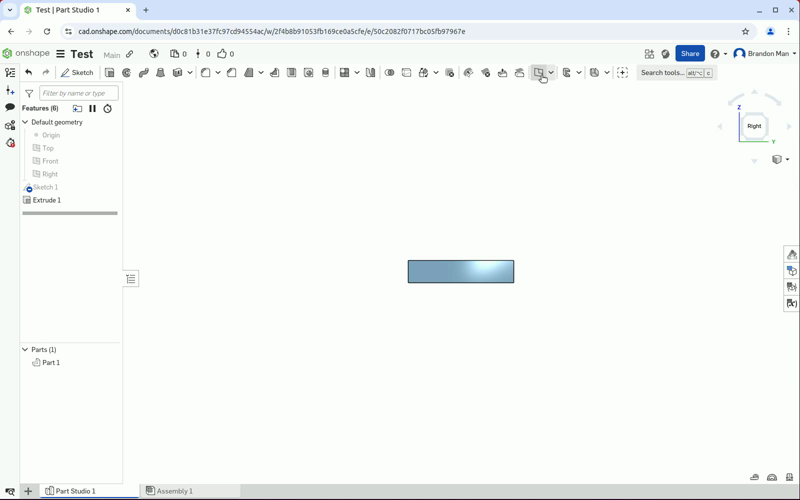
mouse_move(73, 176)
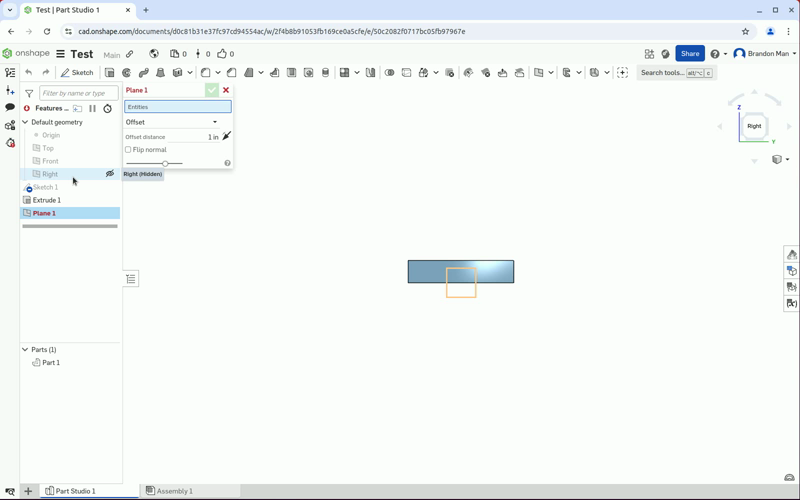
click(73, 176)
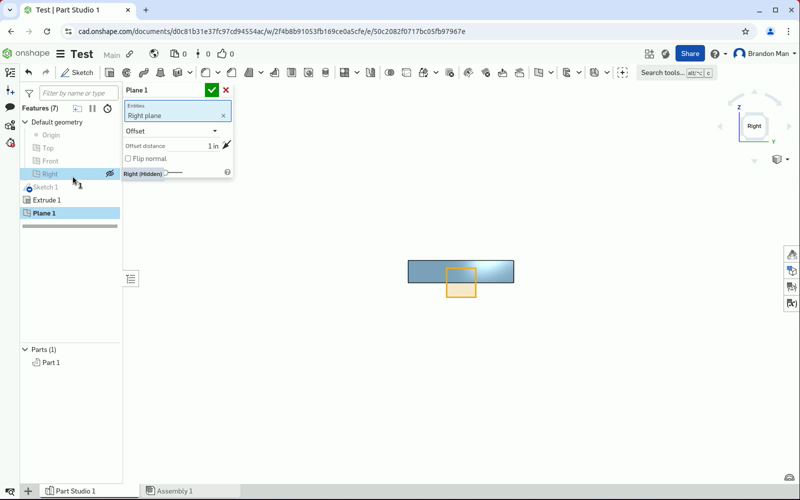
key(tab, 2)
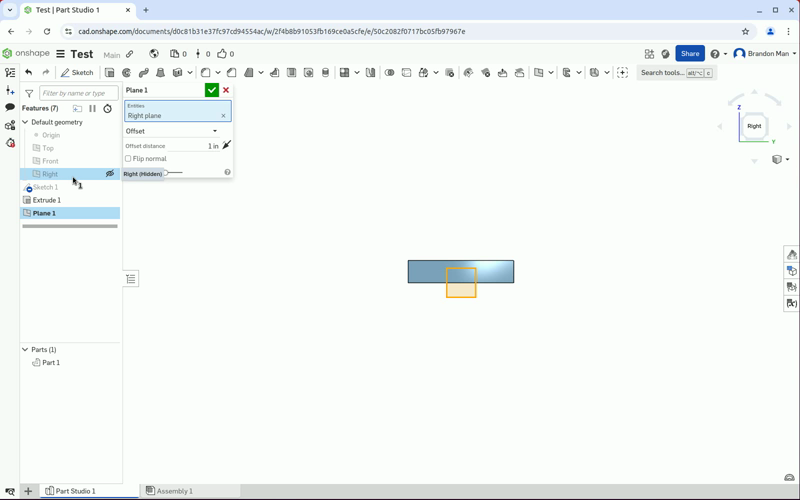
text(22.4)
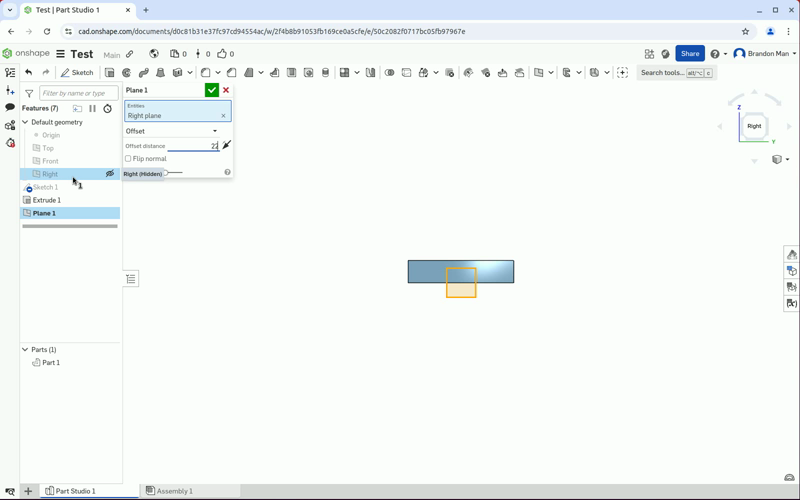
key(enter, 2)
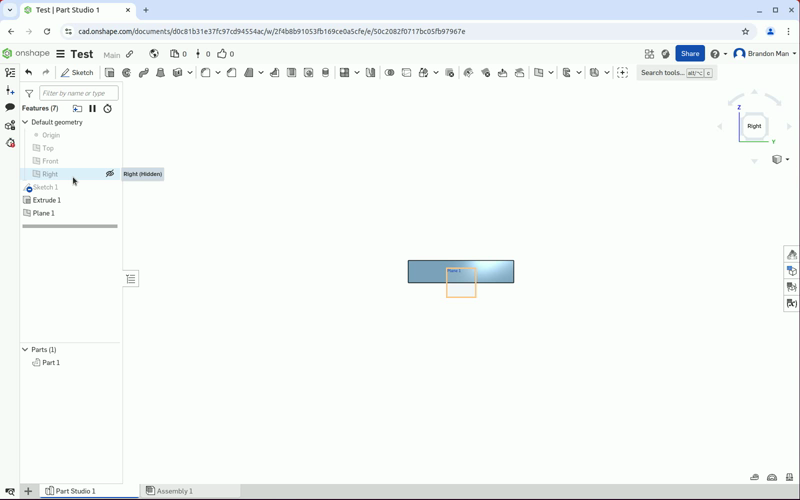
key(shift+s)
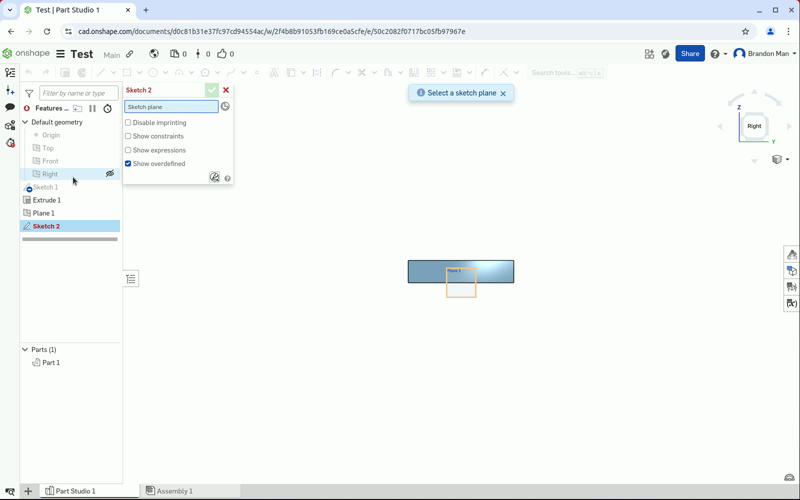
mouse_move(73, 215)
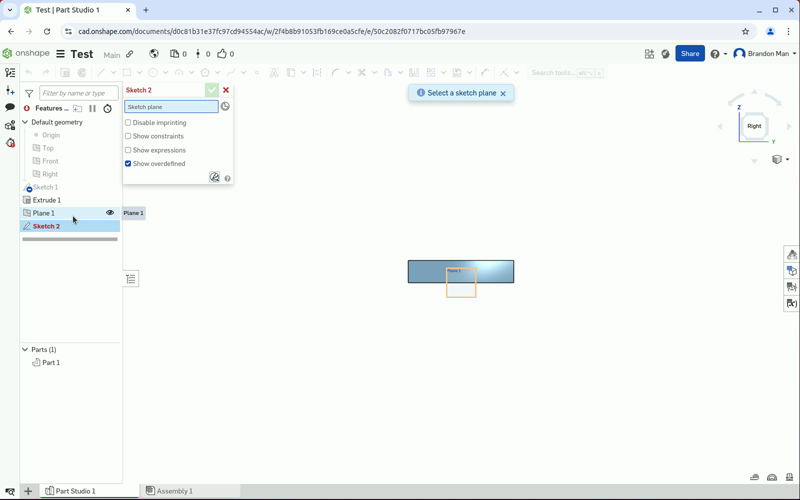
click(73, 215)
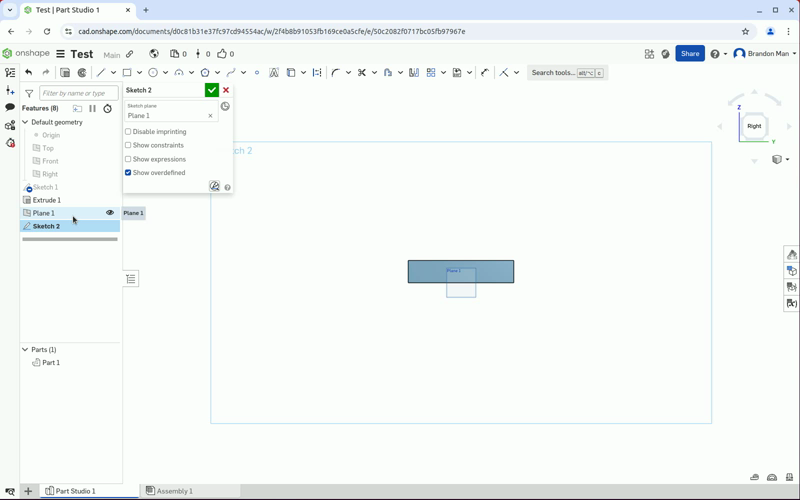
mouse_move(73, 352)
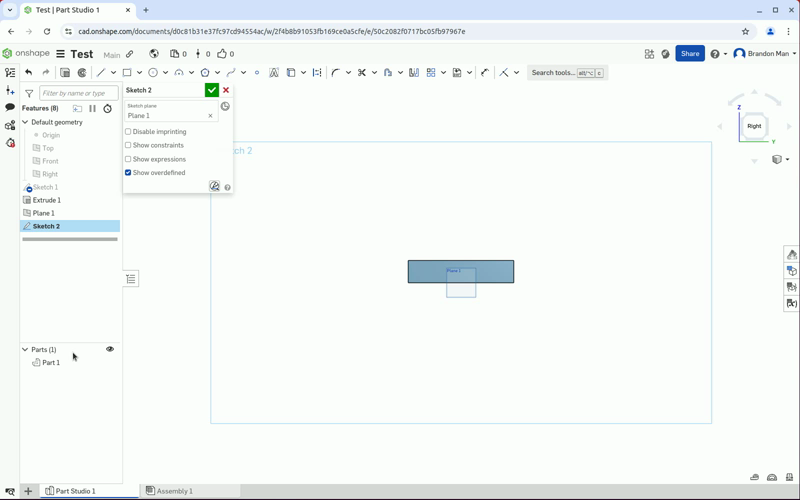
key(y)
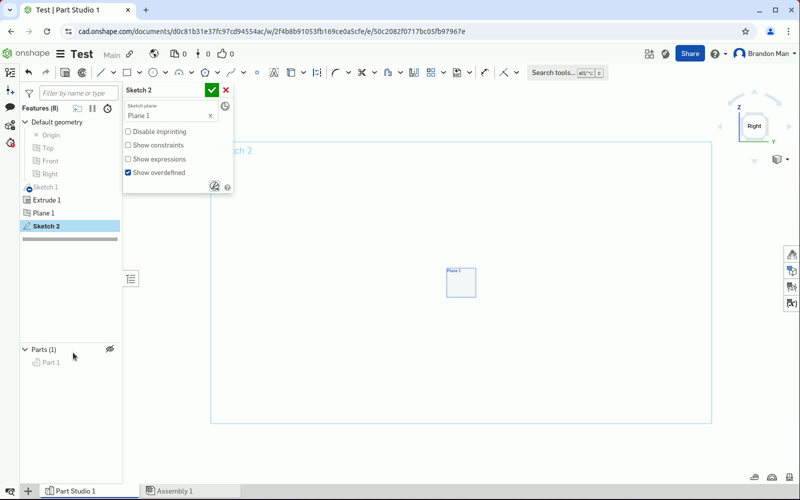
key(l)
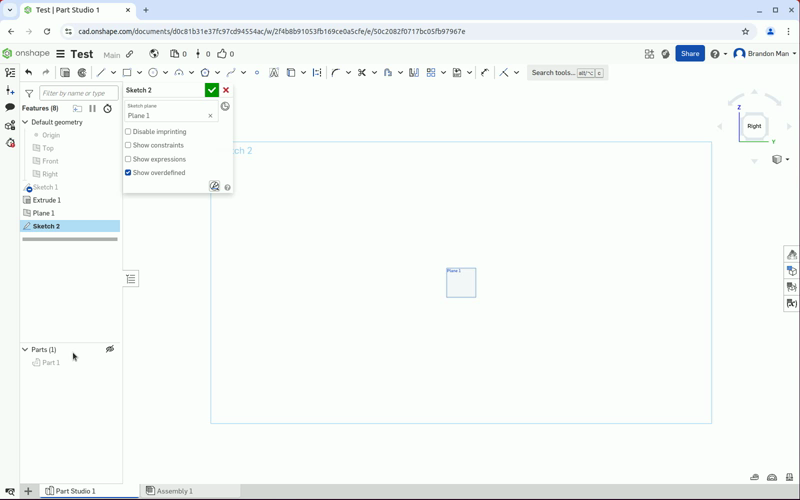
key_down(shift)
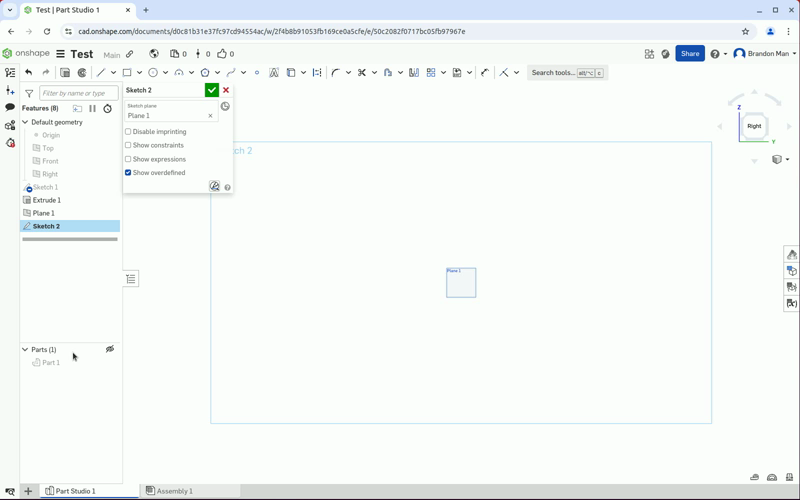
mouse_move(407, 282)
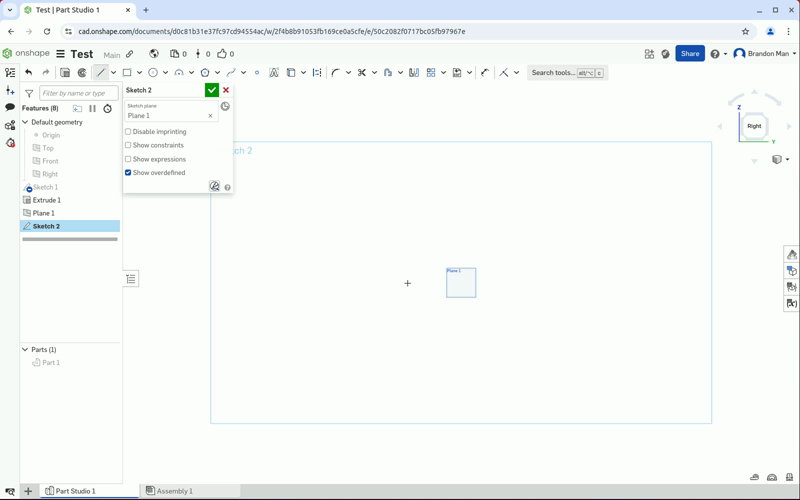
click(407, 282)
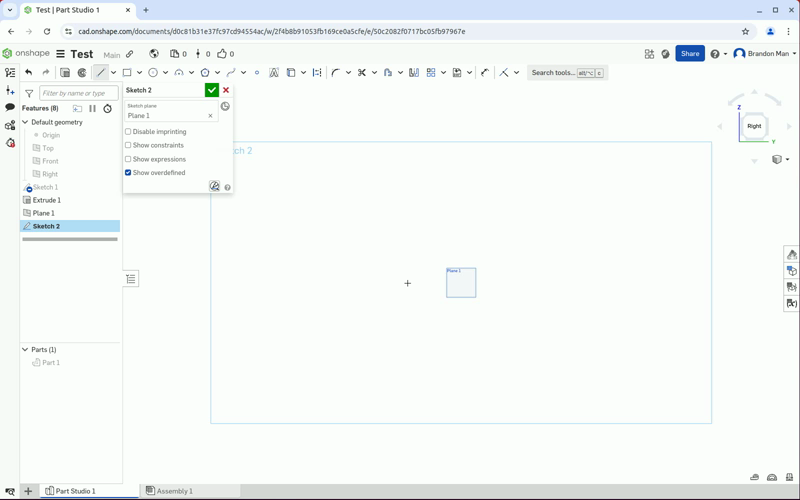
key_up(shift)
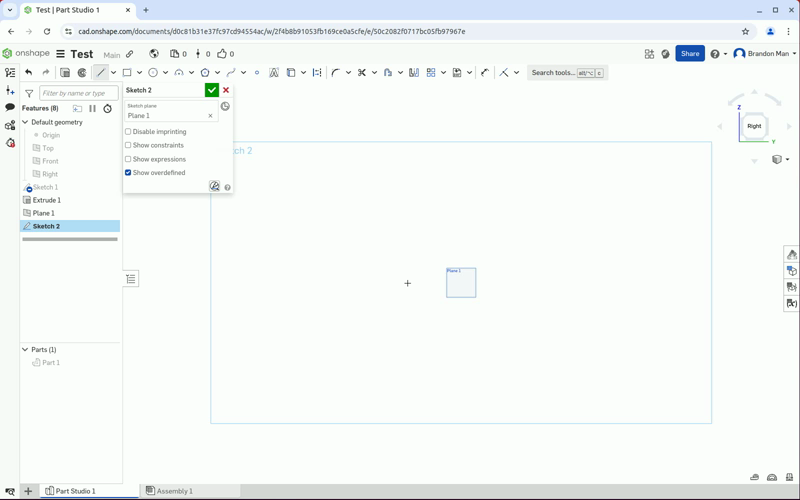
key_down(shift)
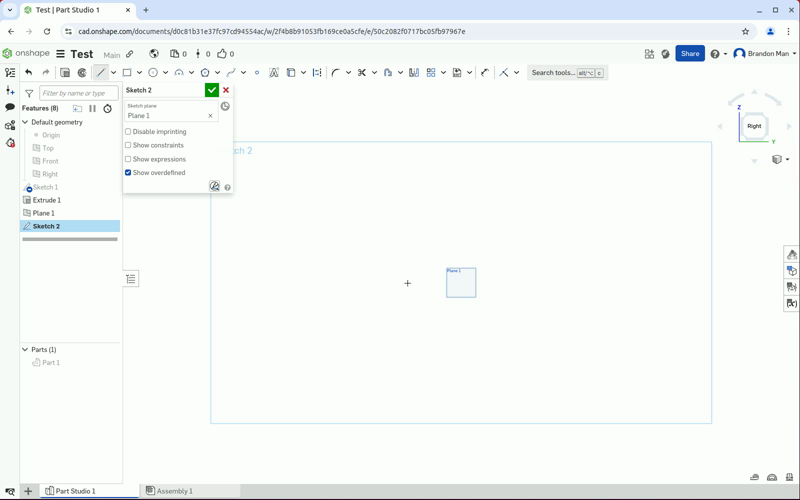
mouse_move(513, 282)
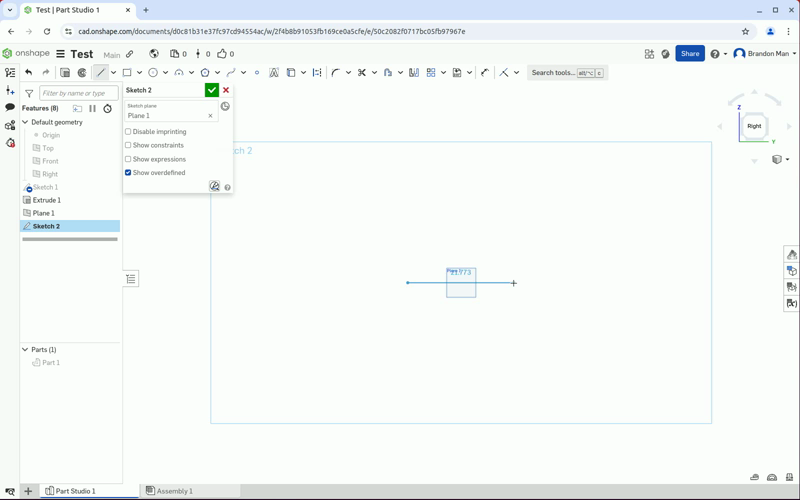
click(513, 282)
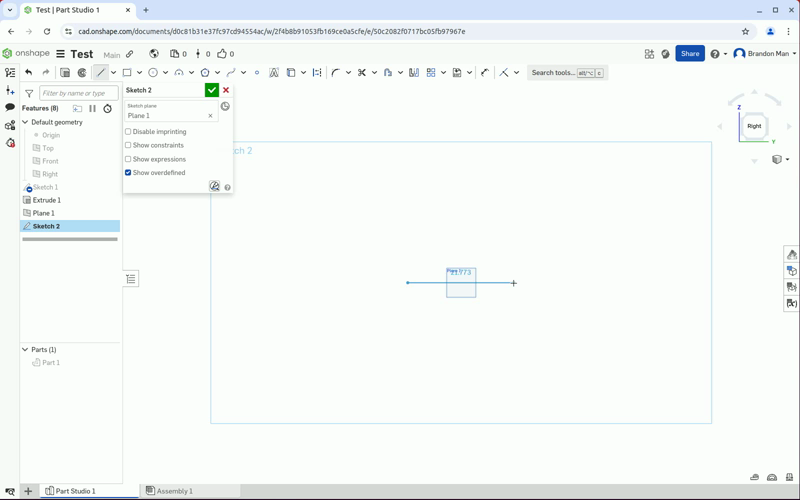
key_up(shift)
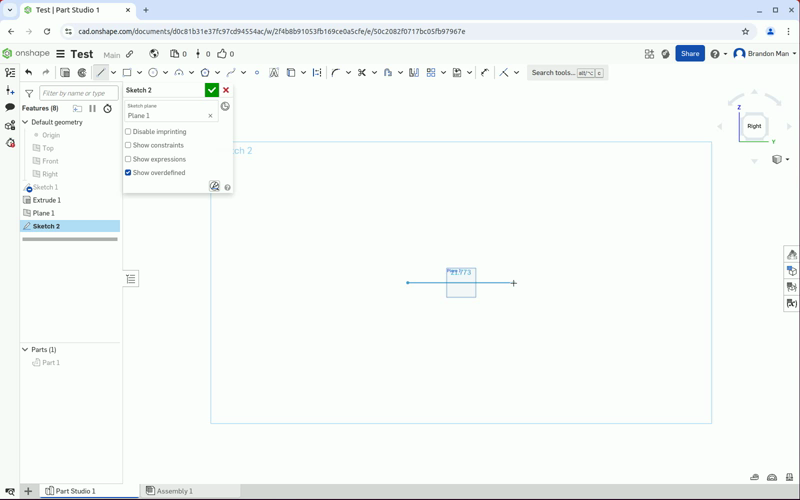
key_down(shift)
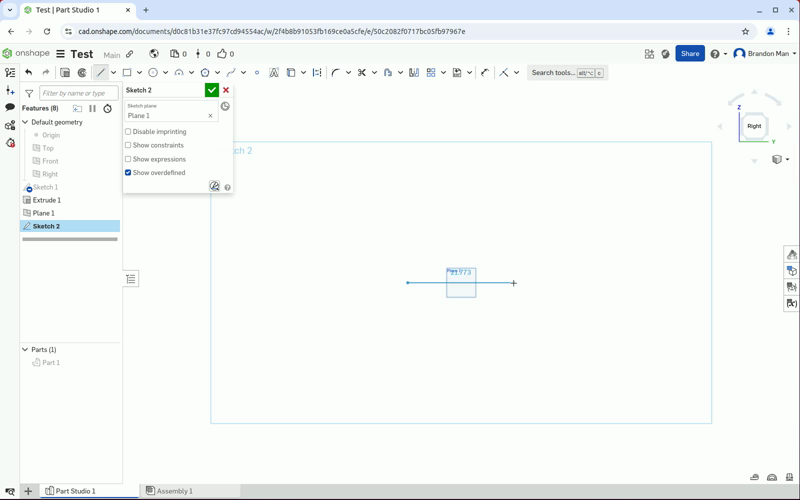
mouse_move(543, 282)
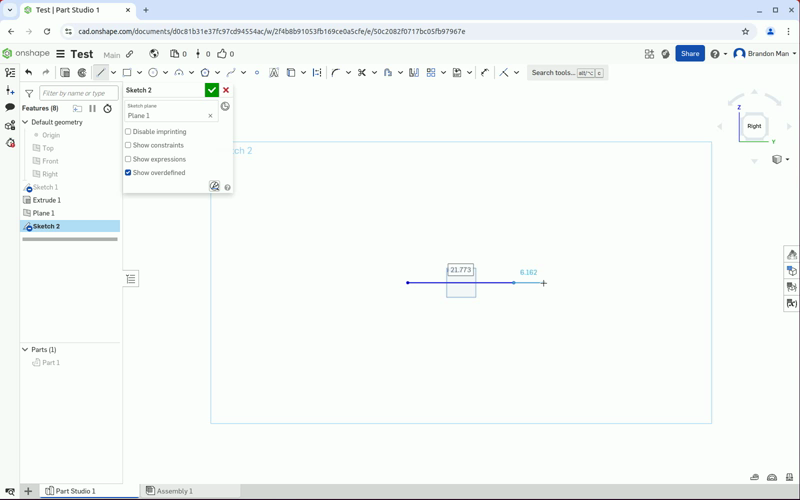
mouse_move(513, 260)
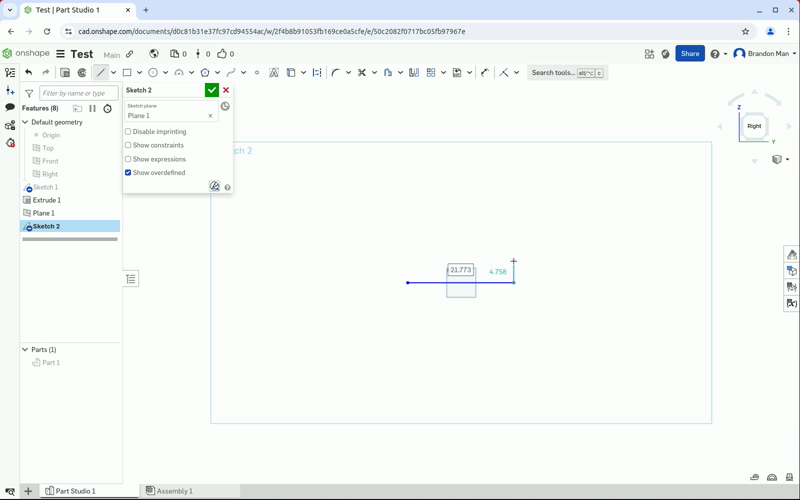
click(513, 260)
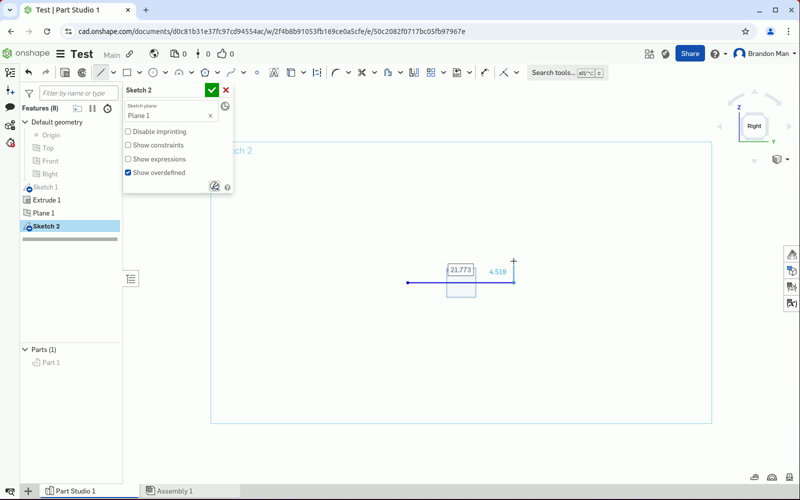
key_up(shift)
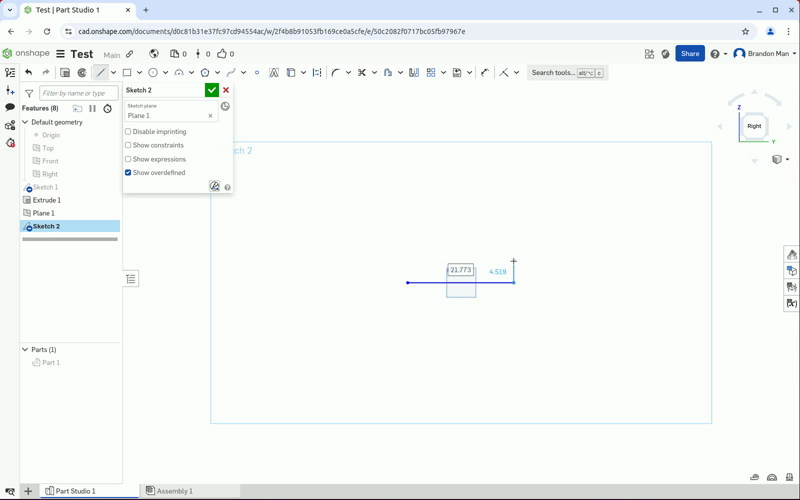
key_down(shift)
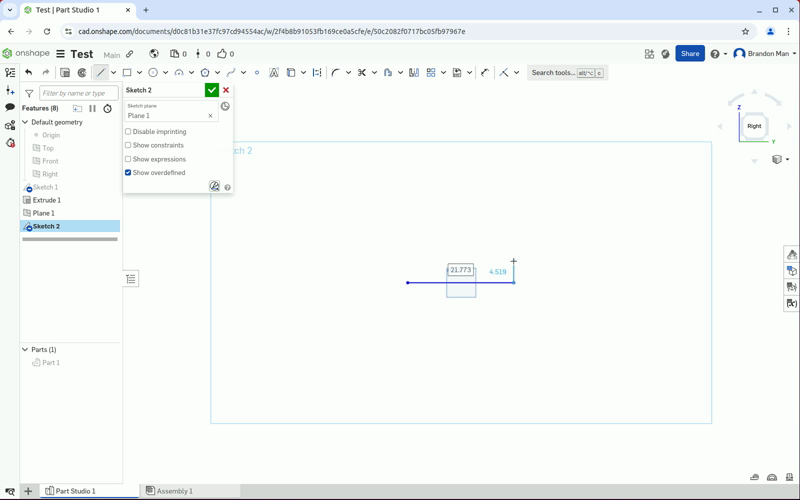
mouse_move(407, 260)
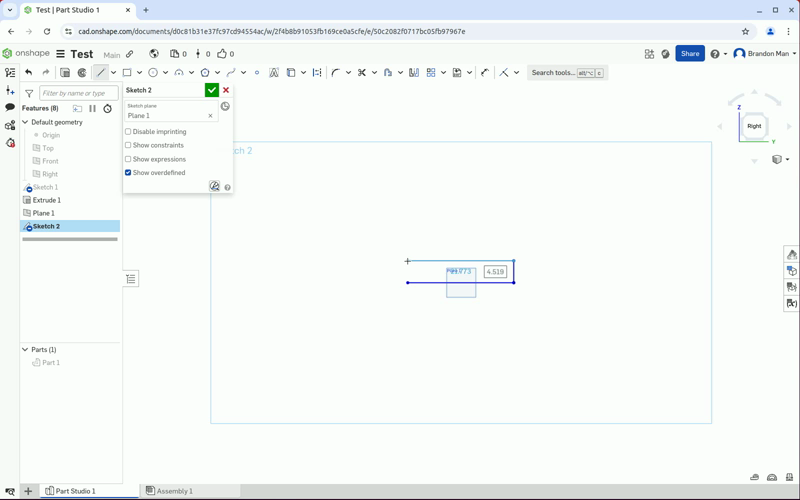
click(407, 260)
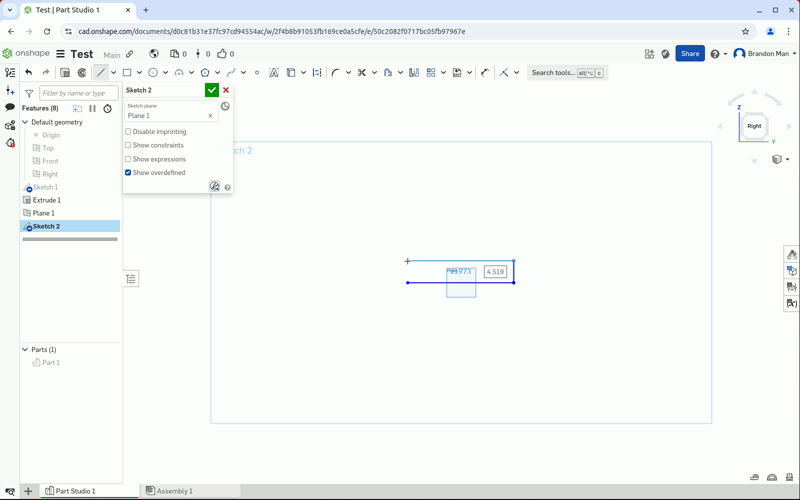
key_up(shift)
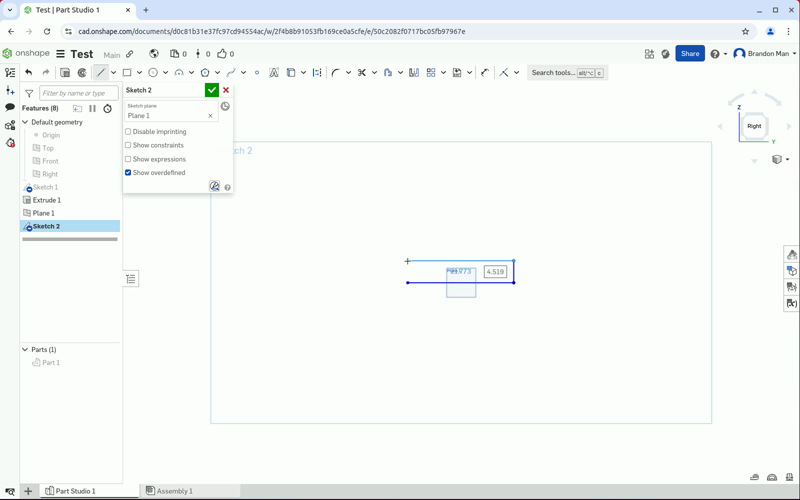
mouse_move(437, 260)
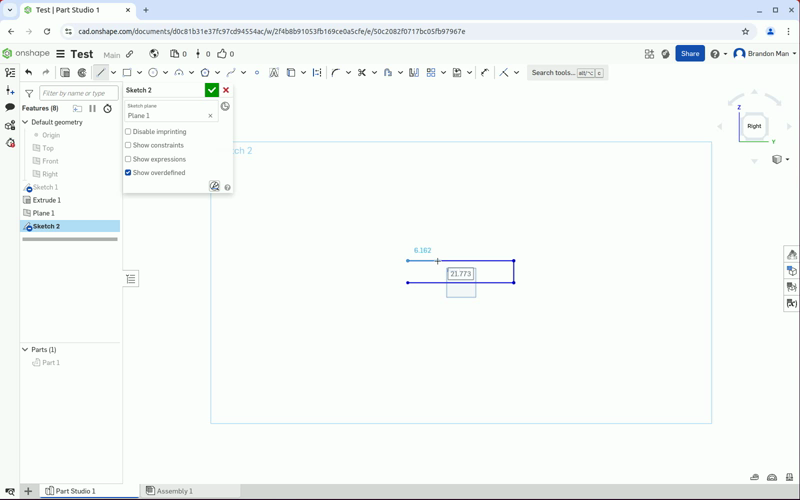
key_down(shift)
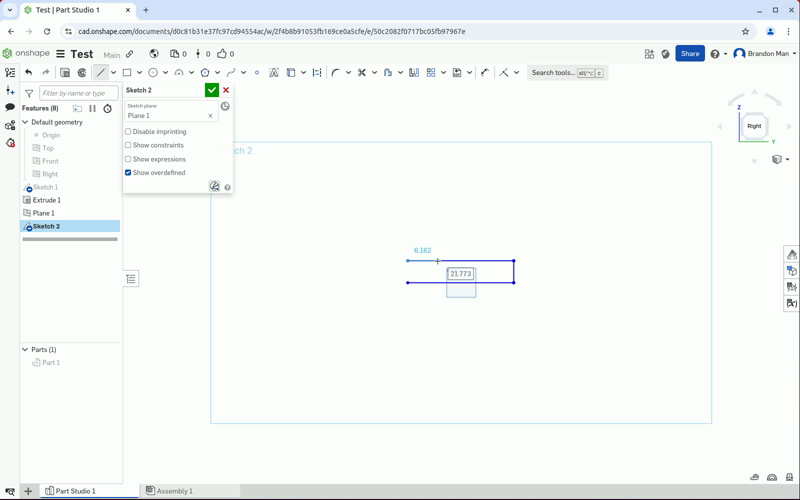
mouse_move(407, 282)
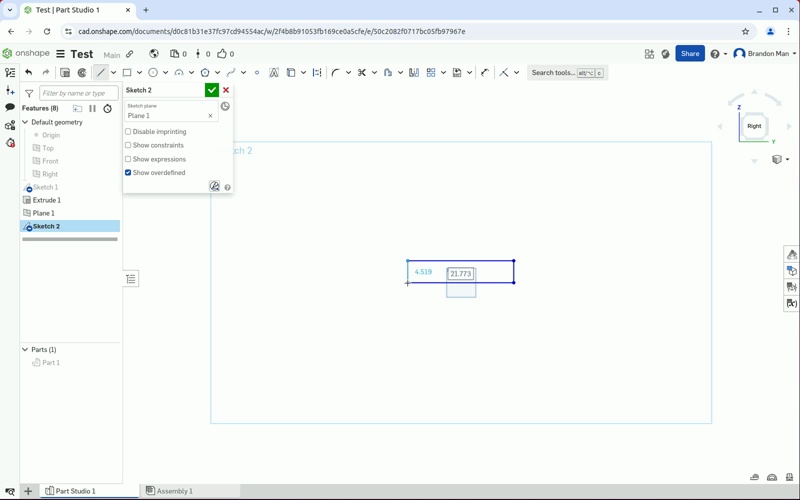
key_up(shift)
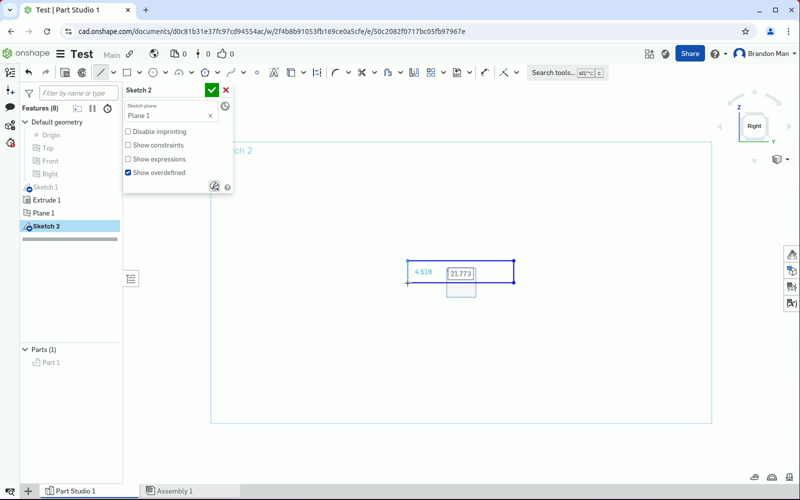
click(407, 282)
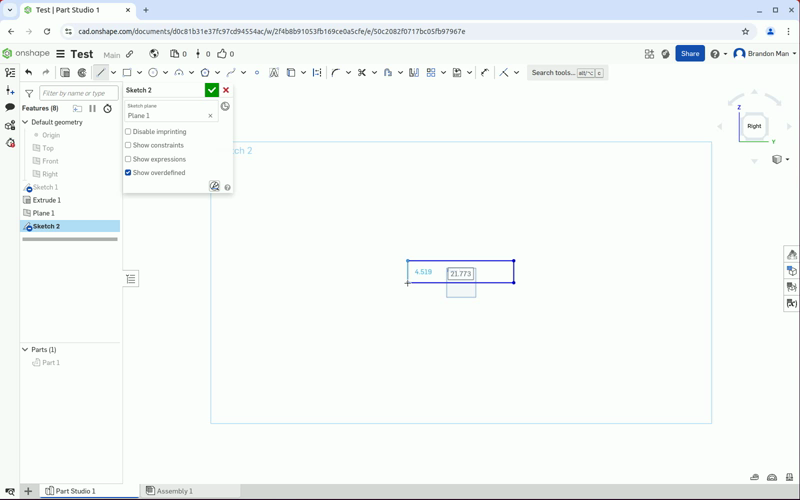
key(esc)
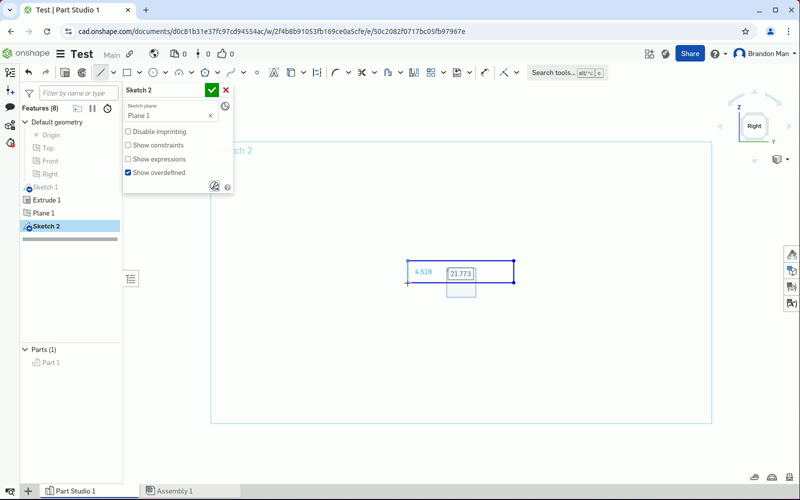
mouse_move(476, 281)
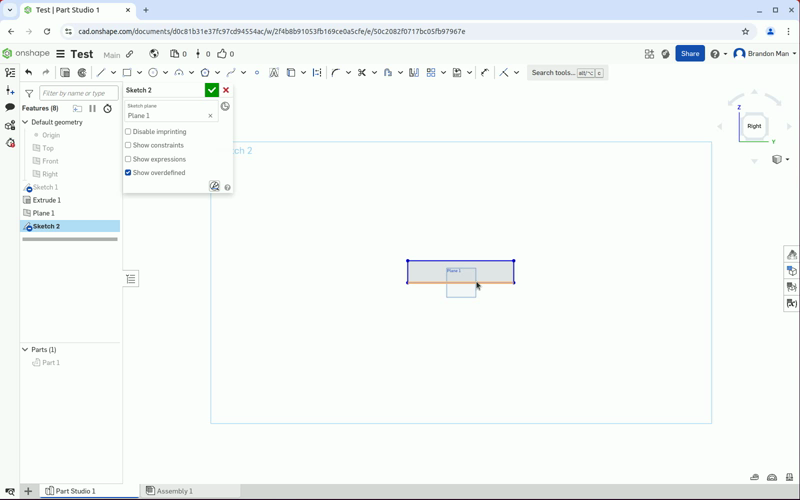
click(476, 281)
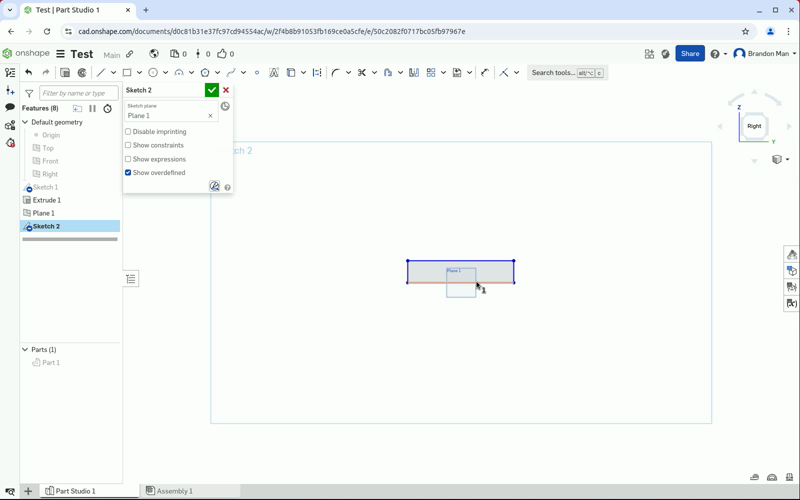
mouse_move(73, 352)
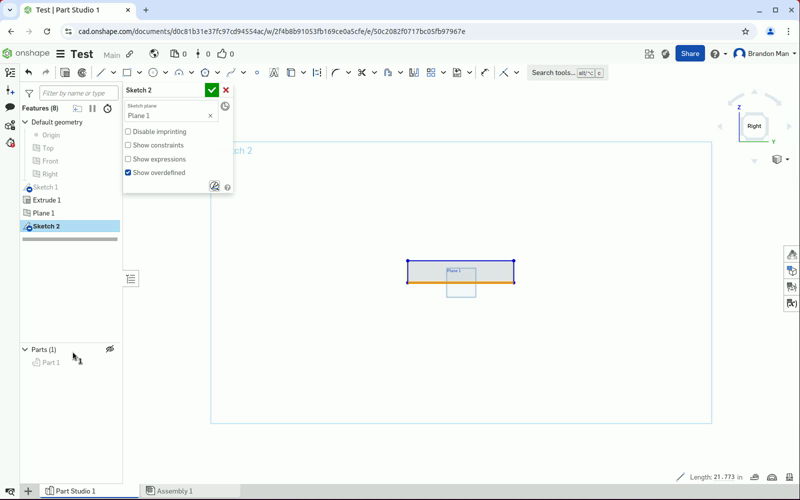
key(shift+y)
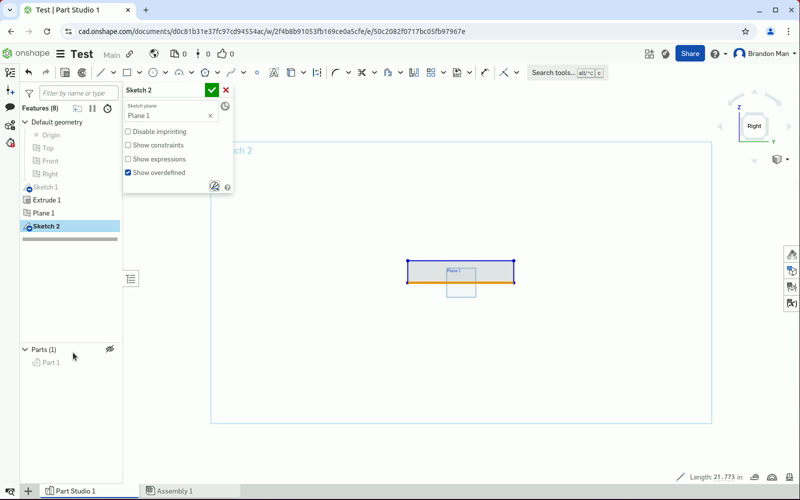
key(shift+e)
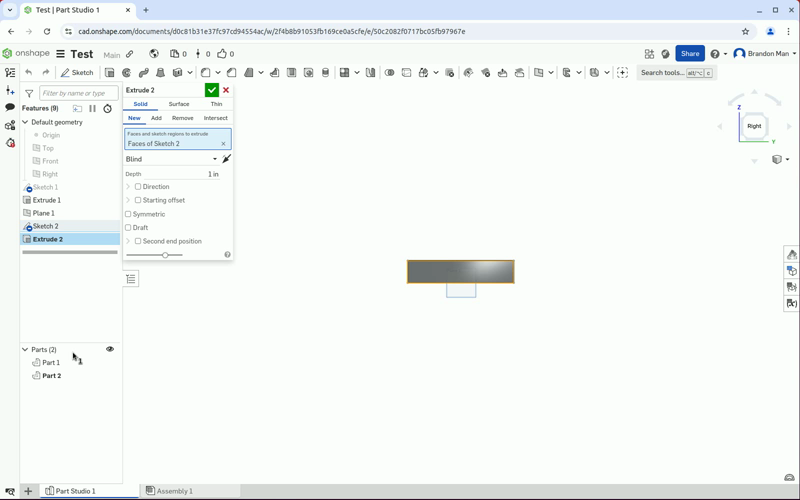
mouse_move(143, 106)
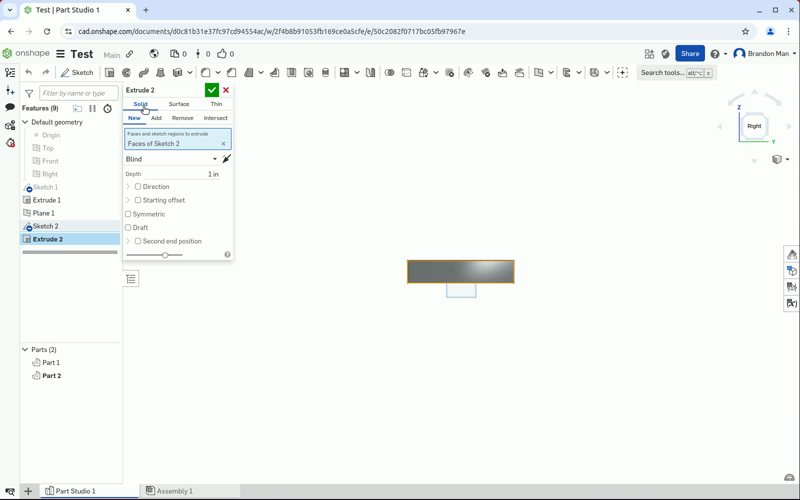
click(143, 106)
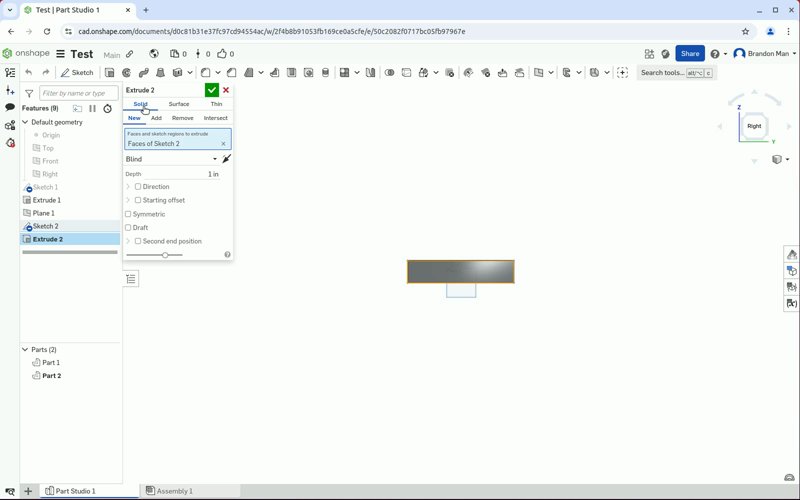
mouse_move(137, 120)
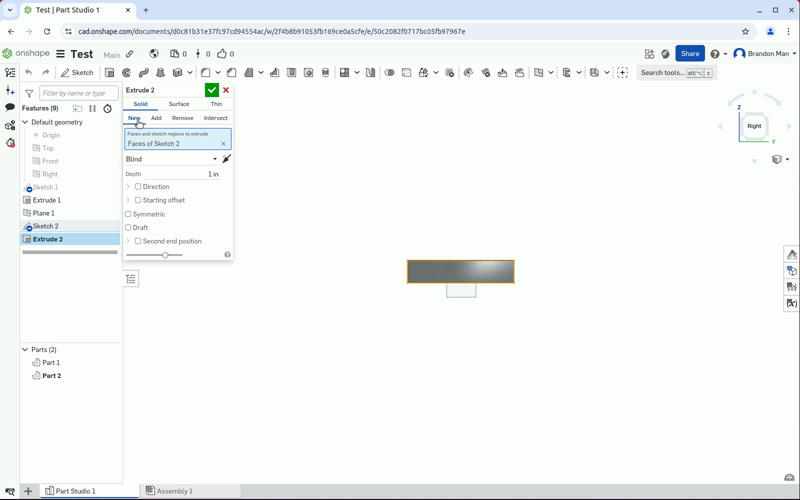
click(137, 120)
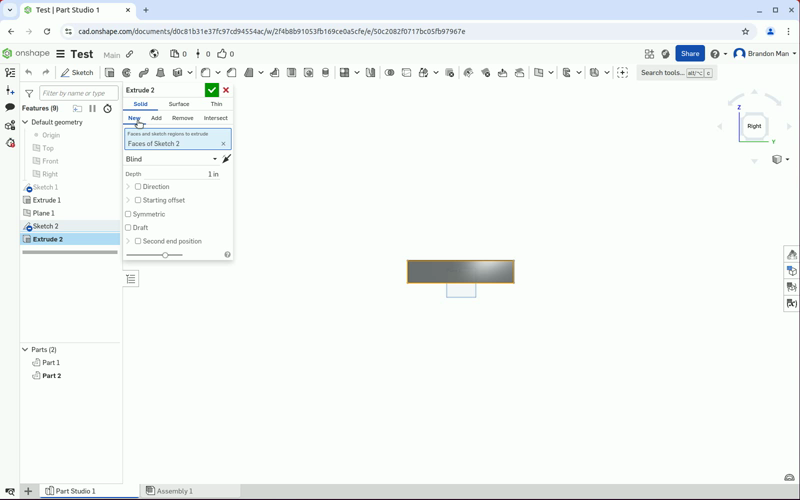
key(tab, 4)
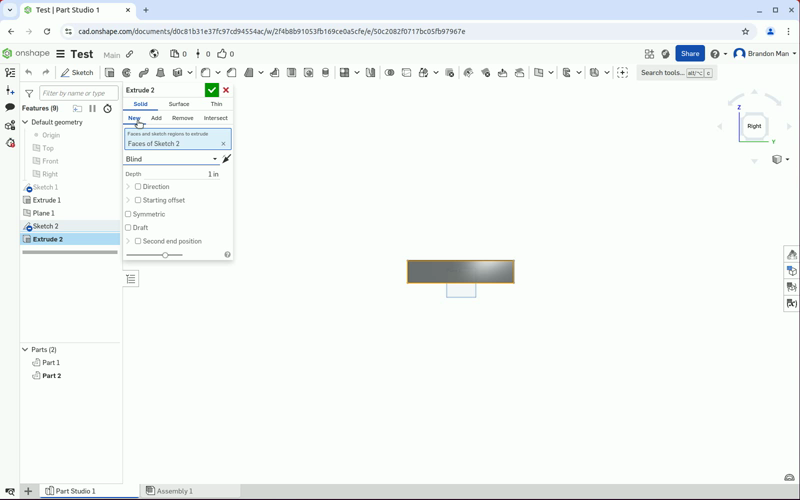
text(0.722)
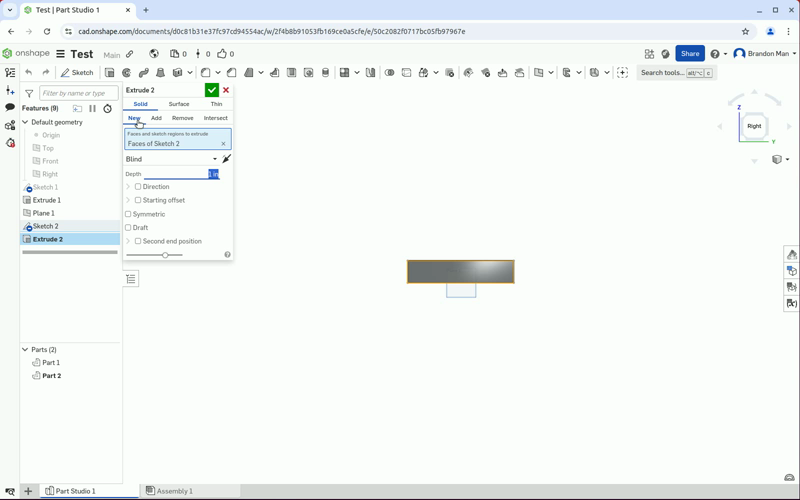
key(enter)
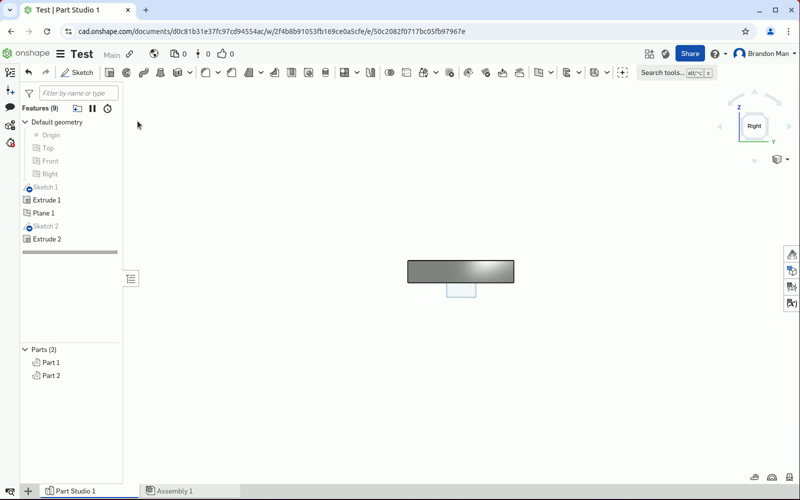
key(shift+h)
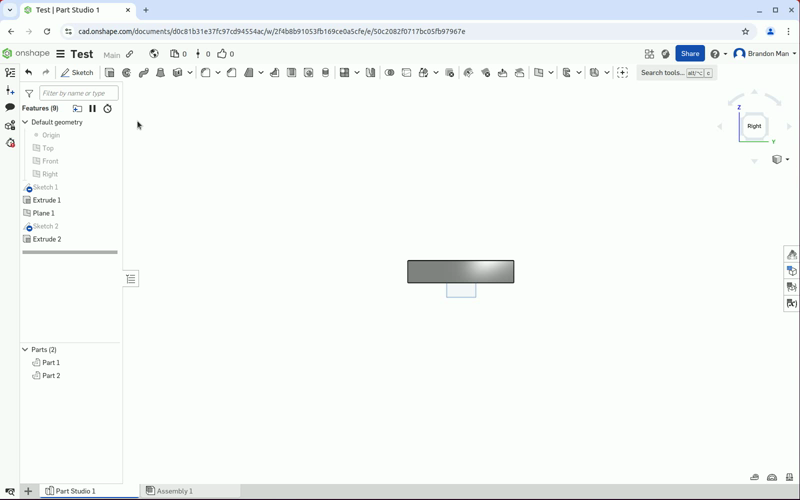
key(shift+h)
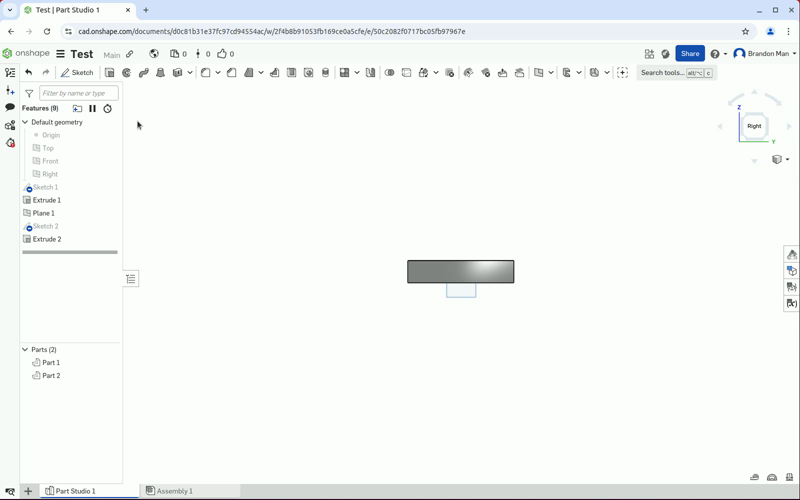
mouse_move(73, 189)
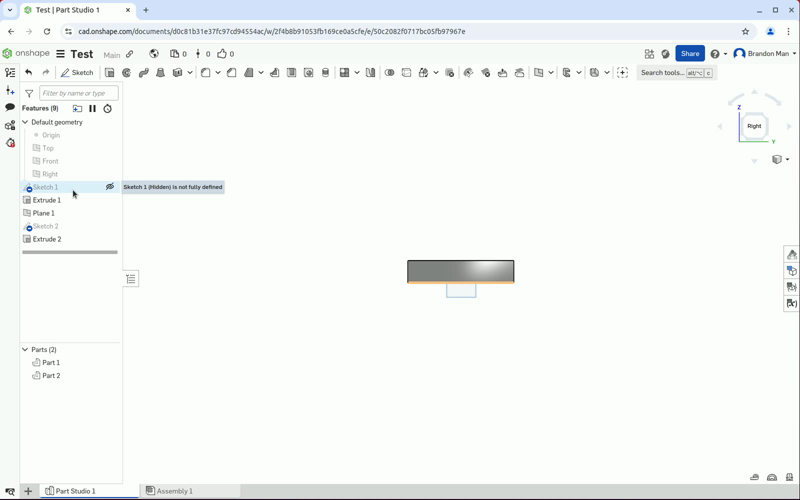
click(73, 189)
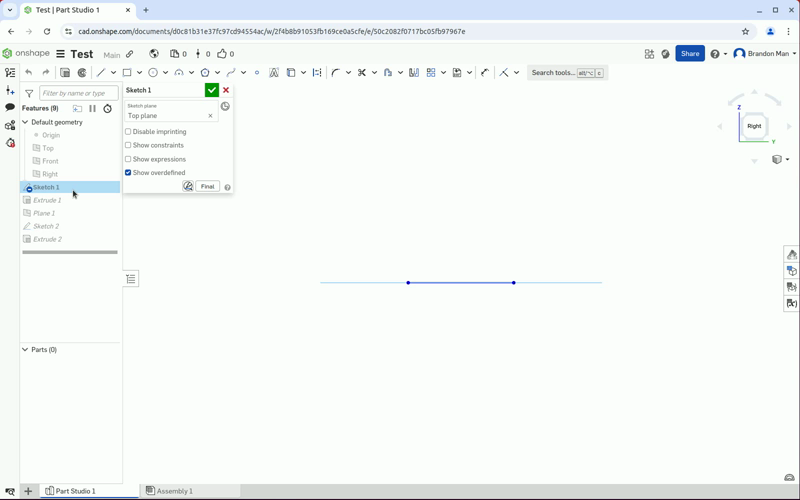
mouse_move(229, 92)
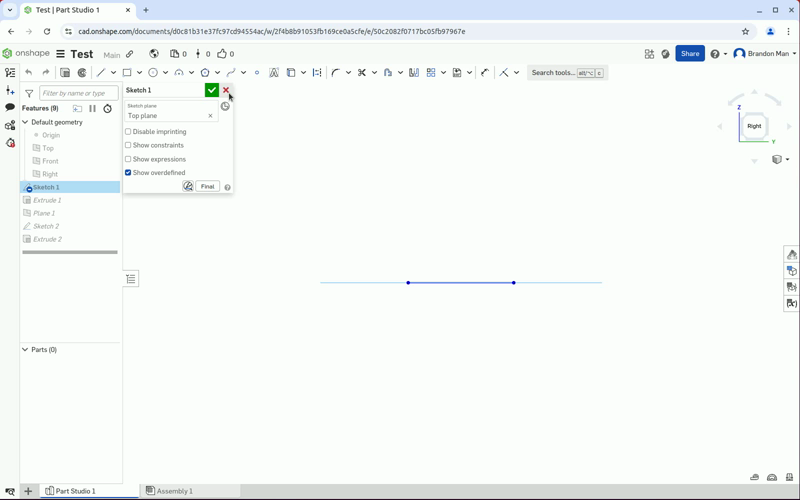
click(229, 92)
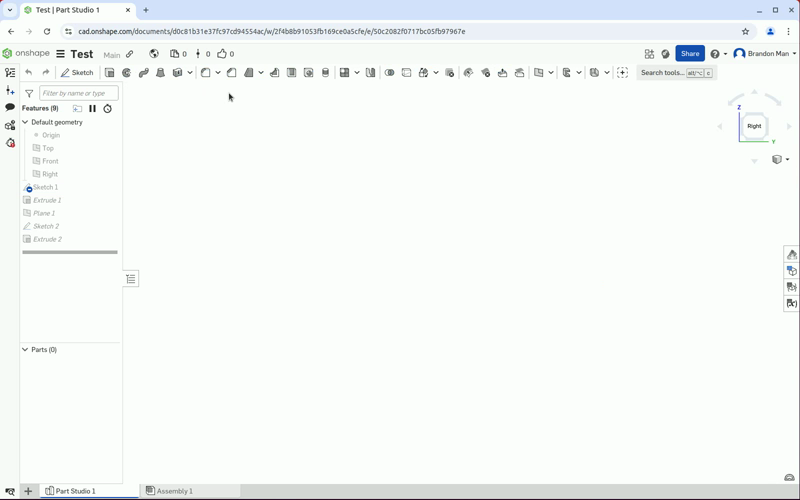
key(shift+s)
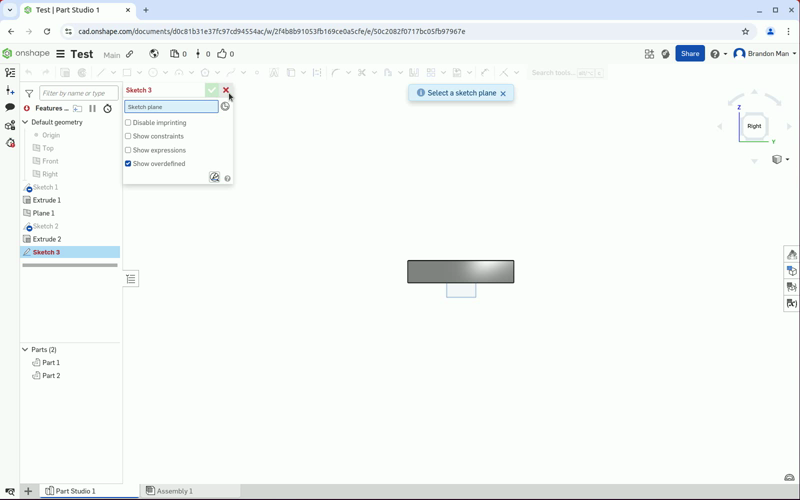
mouse_move(73, 215)
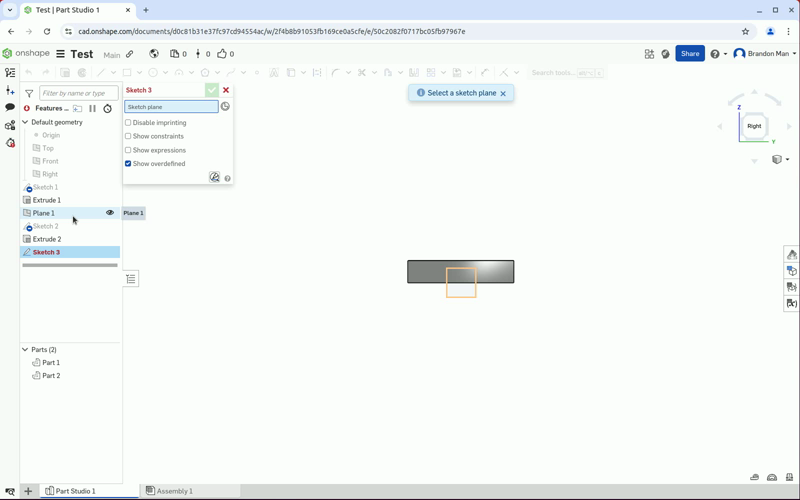
click(73, 215)
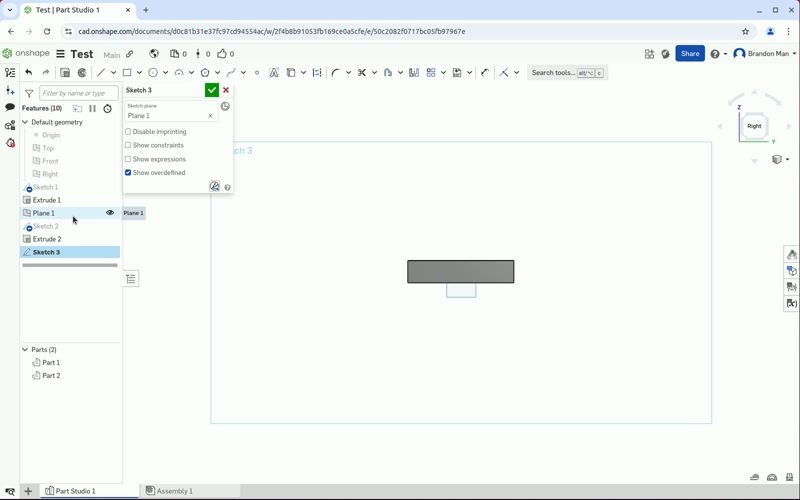
mouse_move(73, 352)
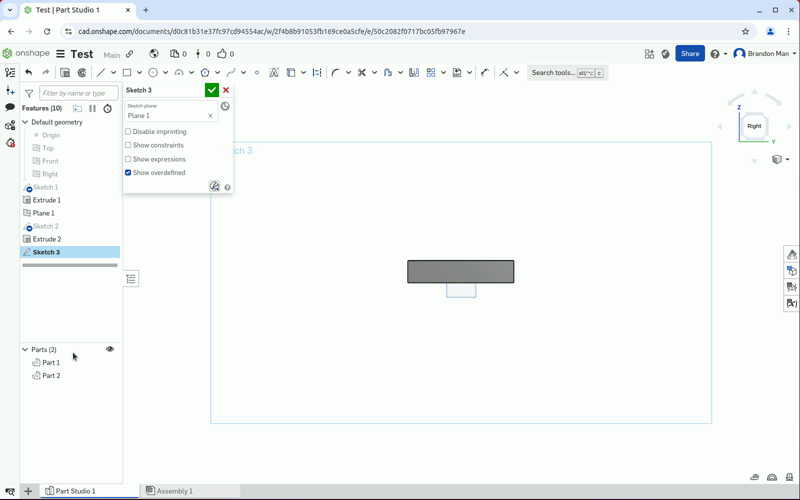
key(y)
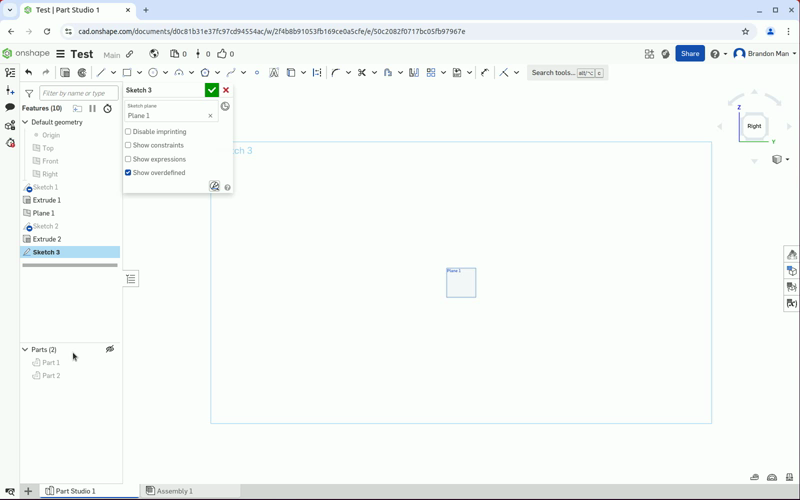
key(l)
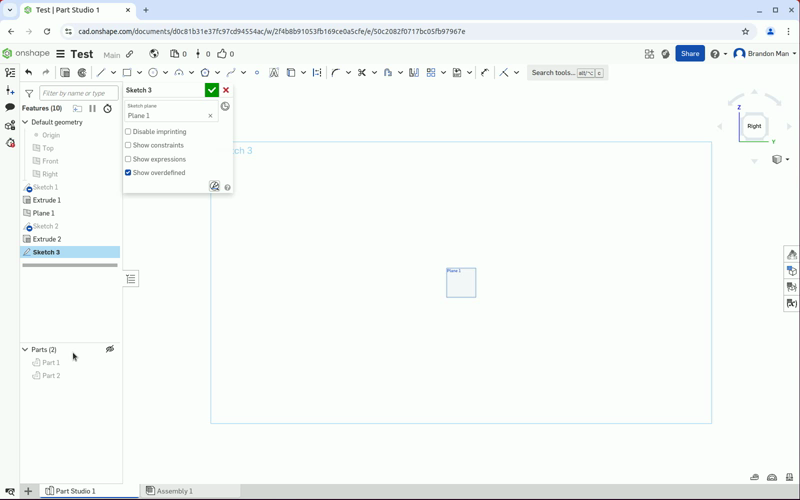
key_down(shift)
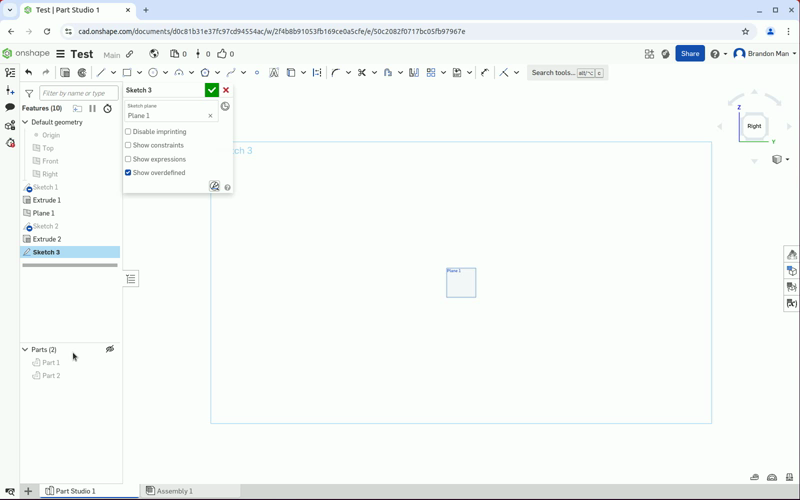
mouse_move(407, 260)
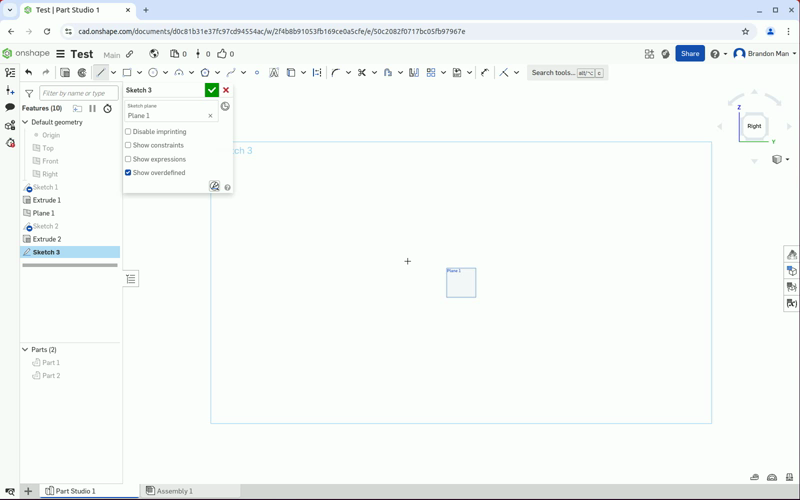
click(407, 260)
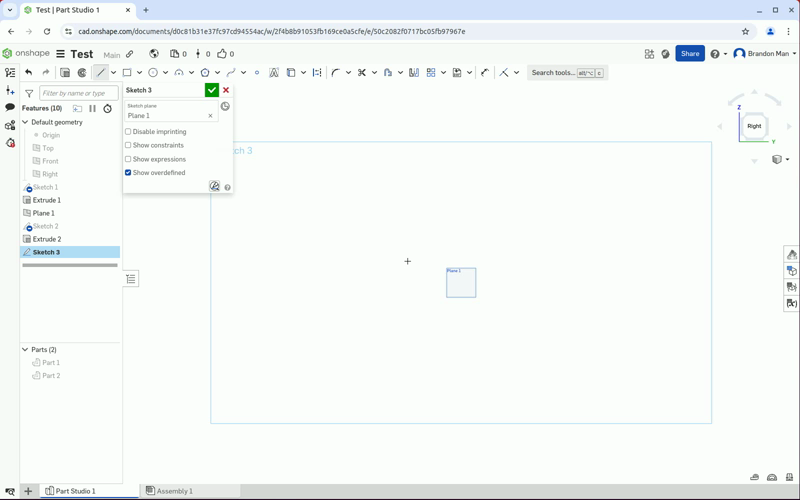
key_up(shift)
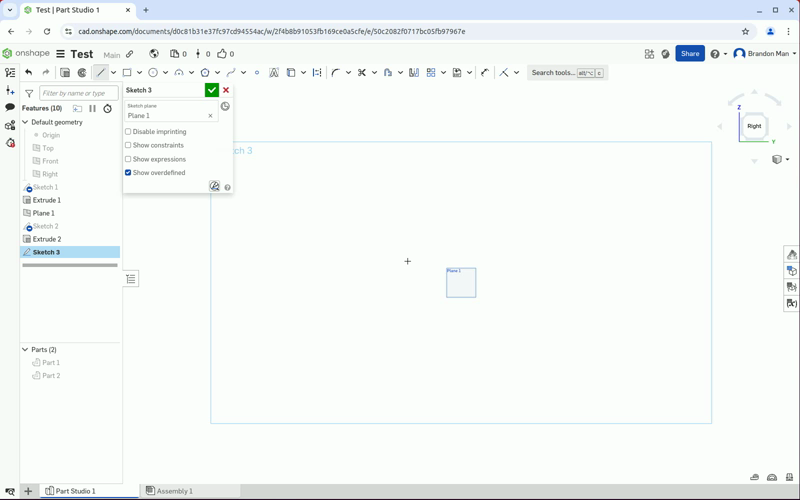
key_down(shift)
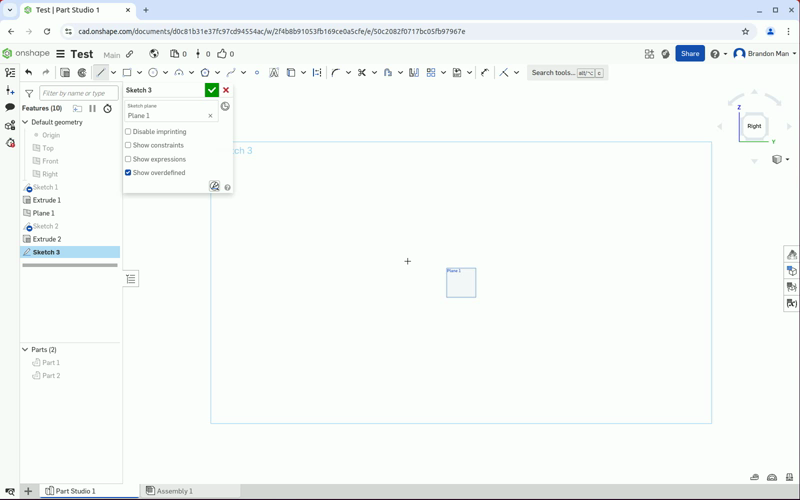
mouse_move(513, 260)
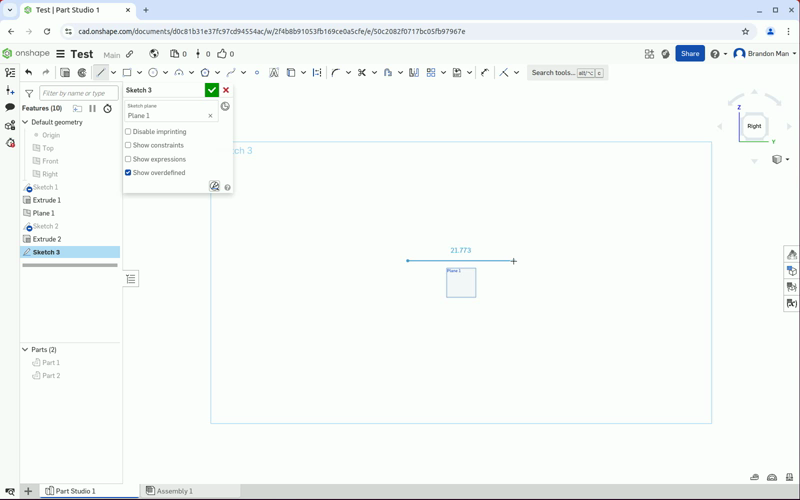
click(513, 260)
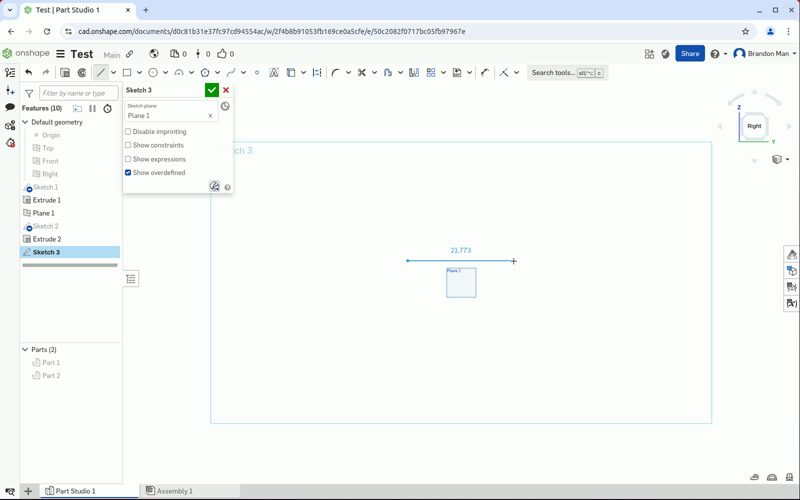
key_up(shift)
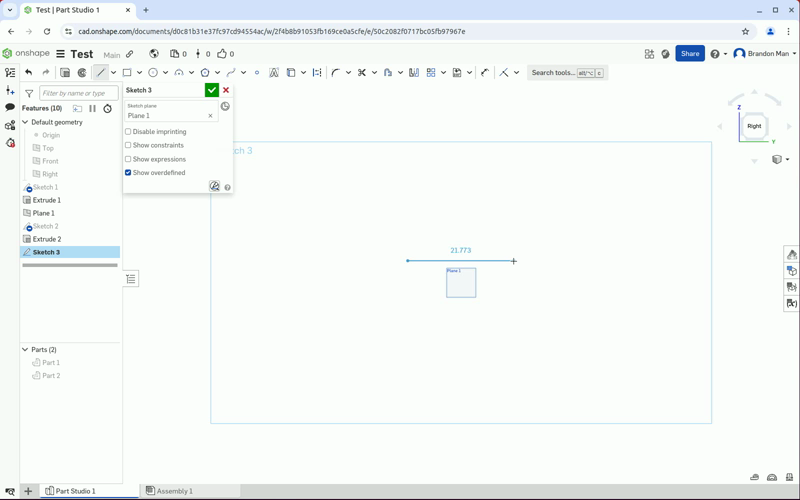
key_down(shift)
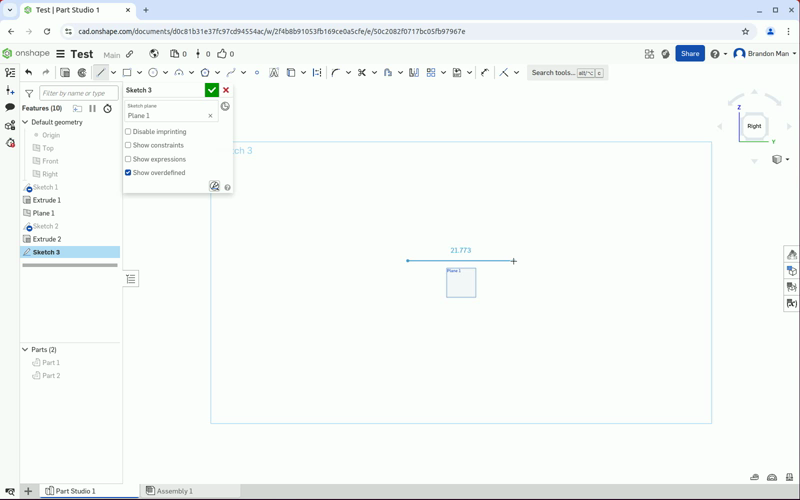
mouse_move(543, 260)
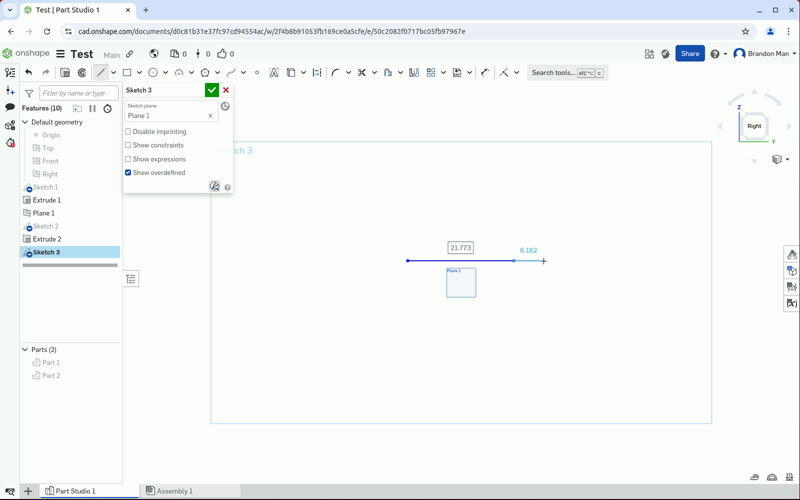
mouse_move(513, 257)
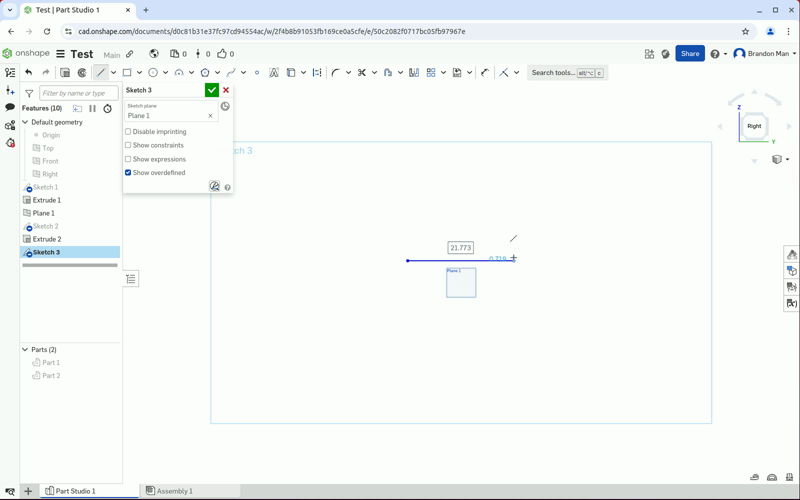
scroll(6)
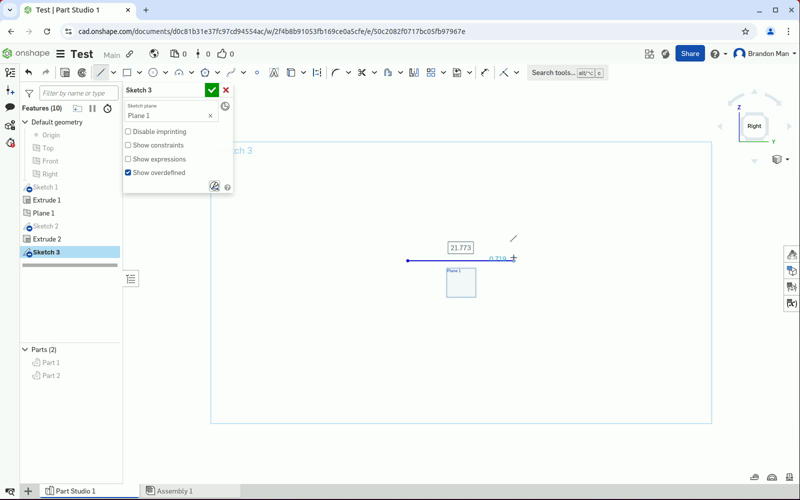
scroll(6)
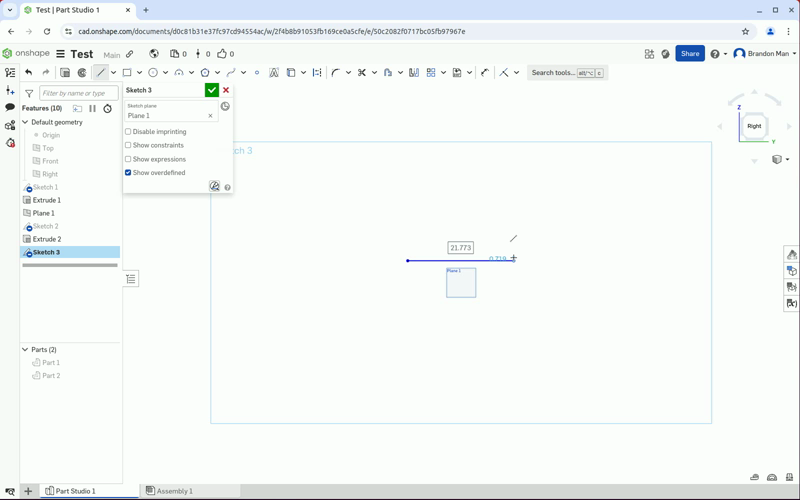
scroll(6)
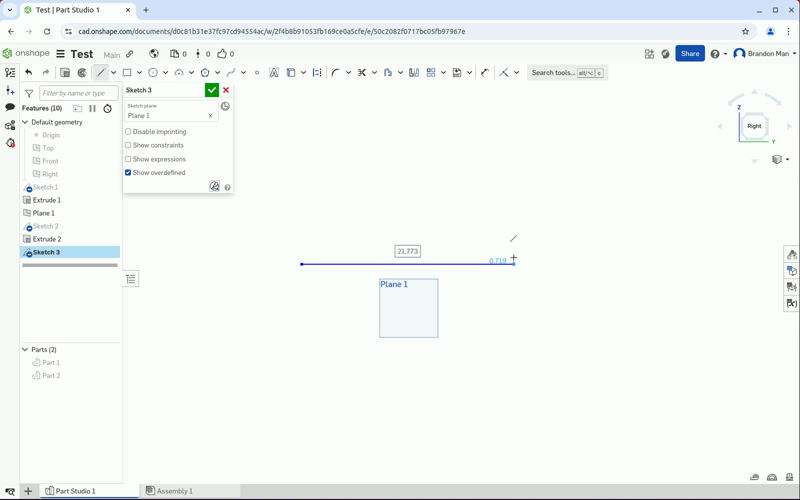
scroll(6)
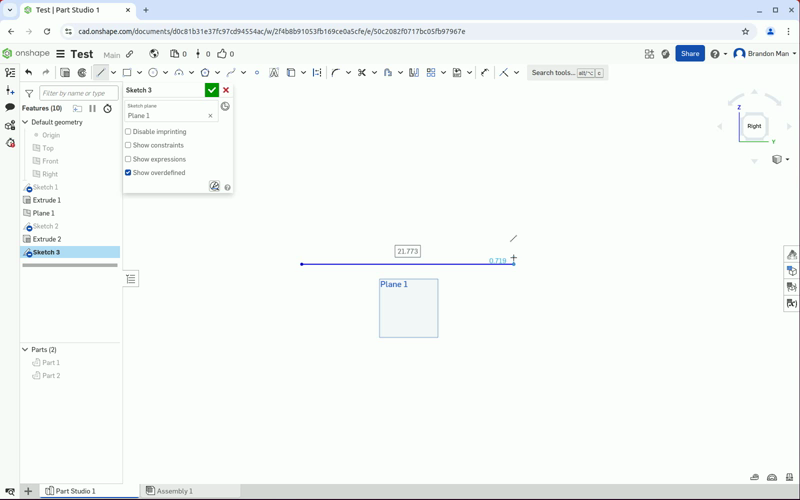
scroll(6)
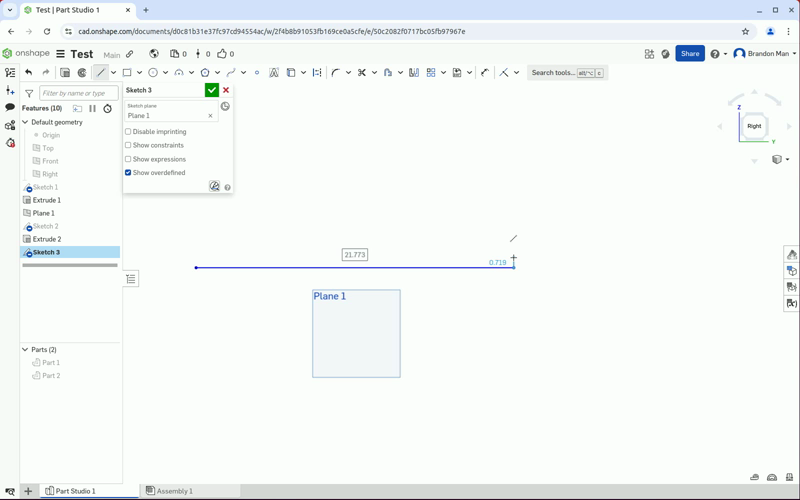
scroll(6)
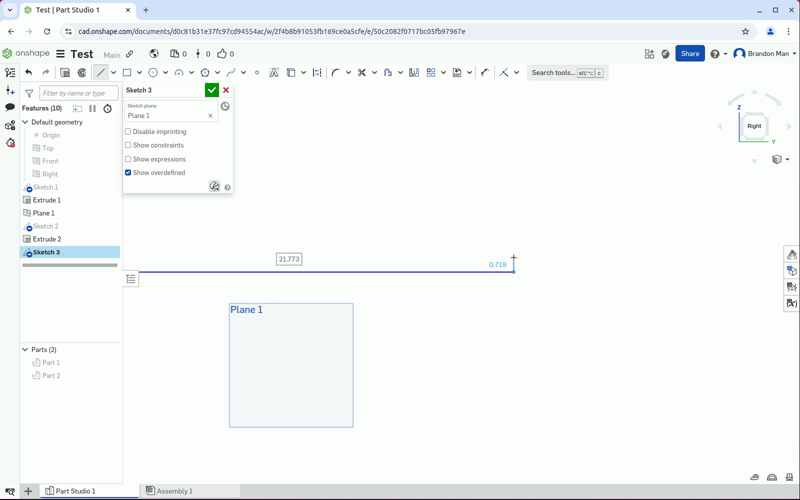
scroll(6)
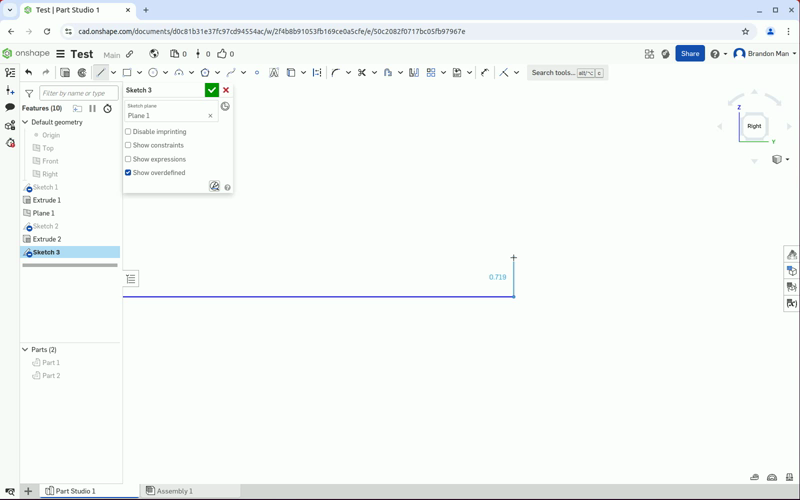
click(513, 257)
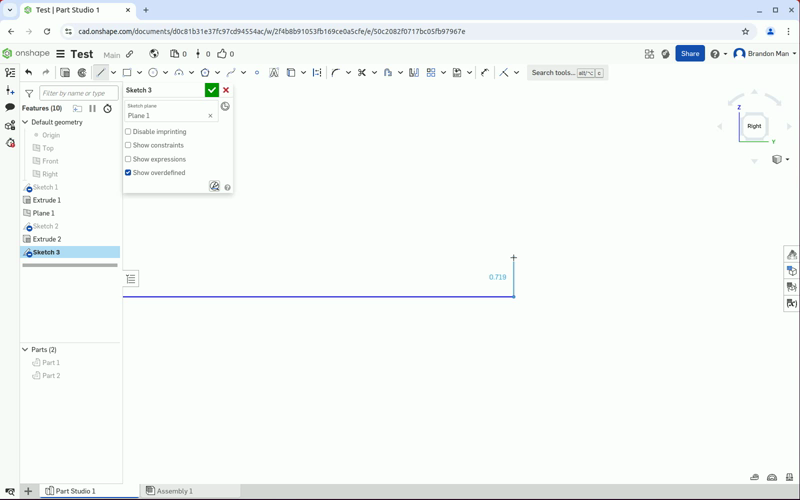
scroll(-6)
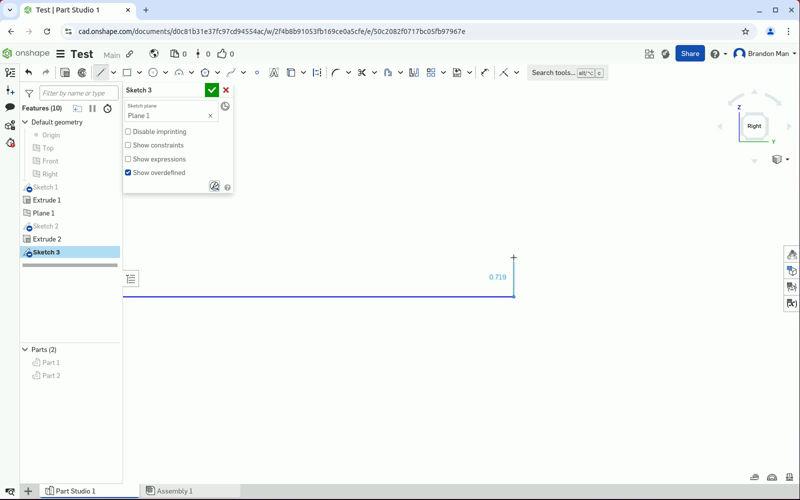
scroll(-6)
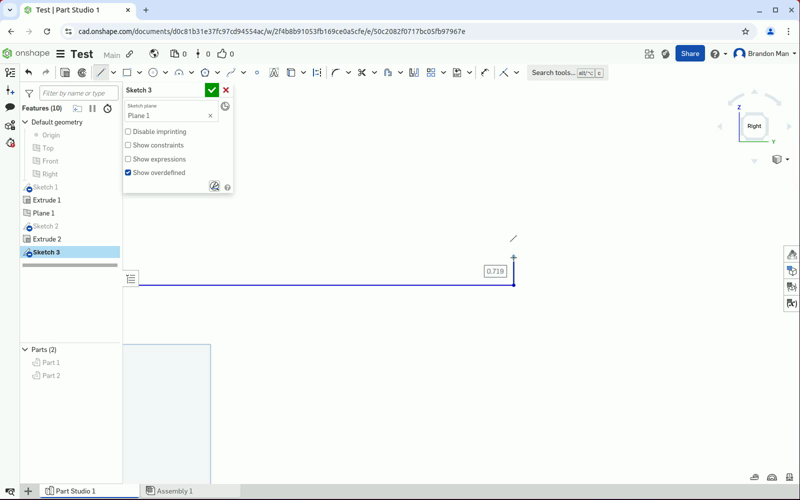
scroll(-6)
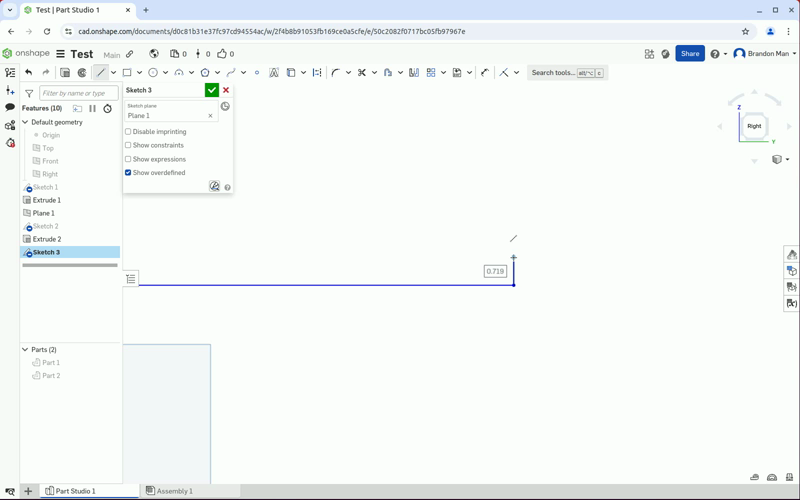
scroll(-6)
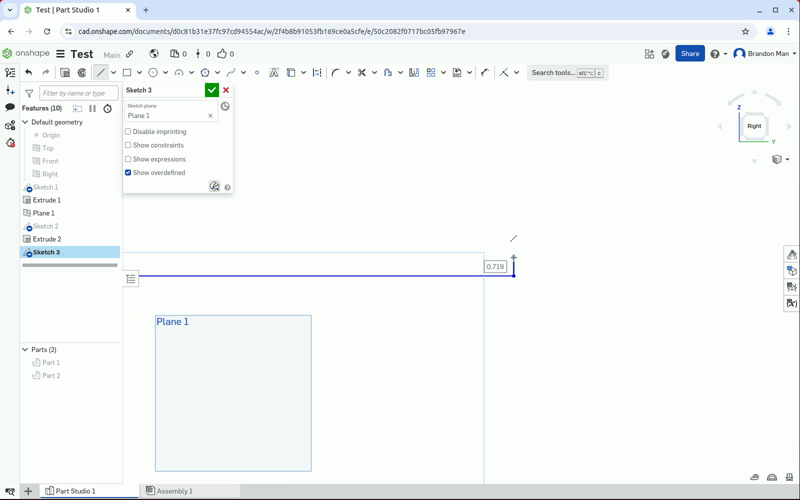
scroll(-6)
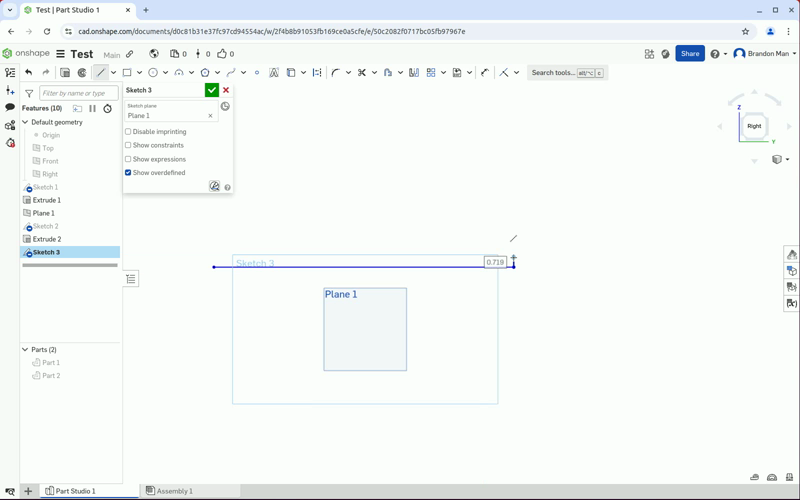
scroll(-6)
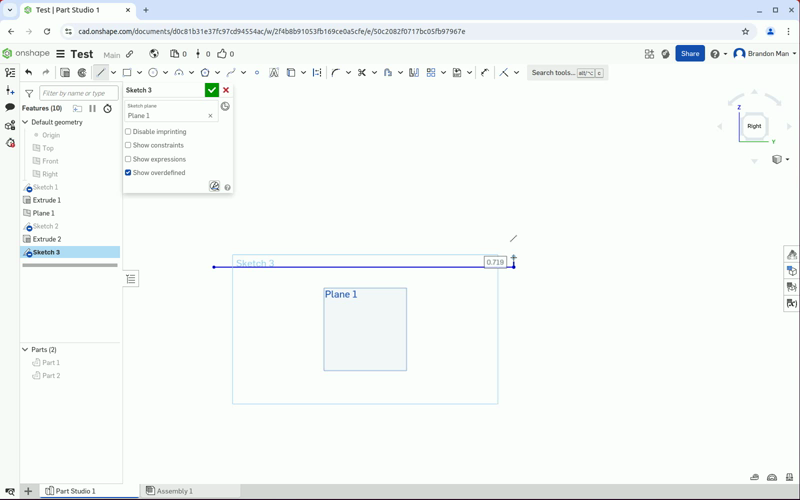
scroll(-6)
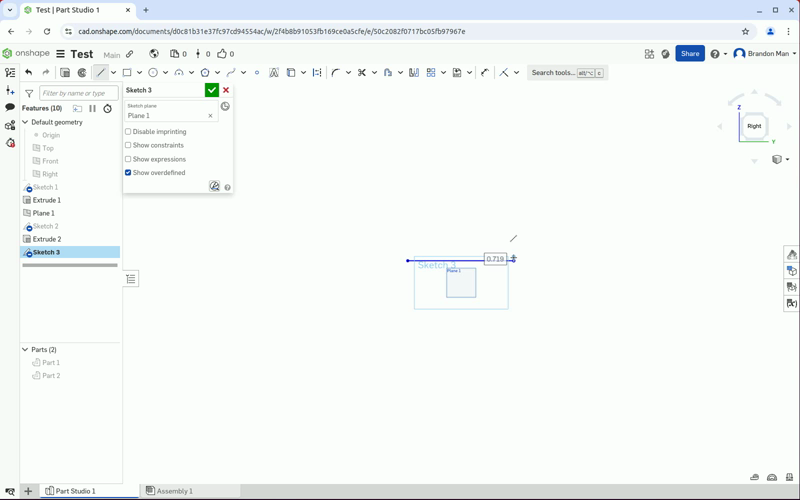
key_up(shift)
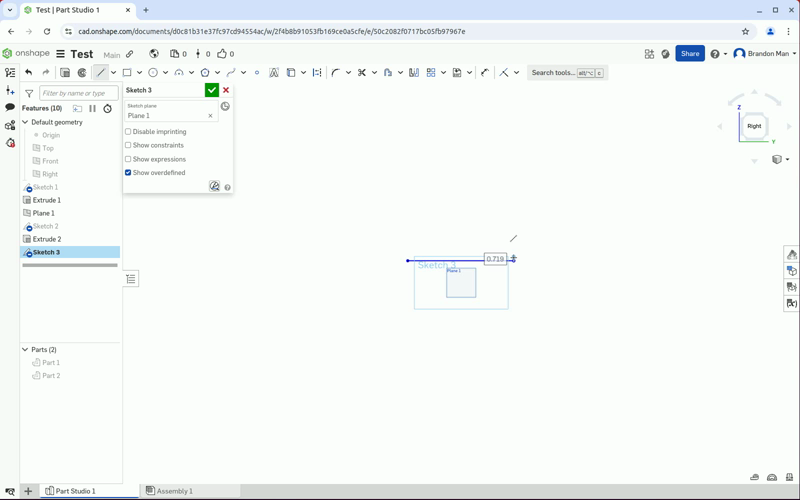
key_down(shift)
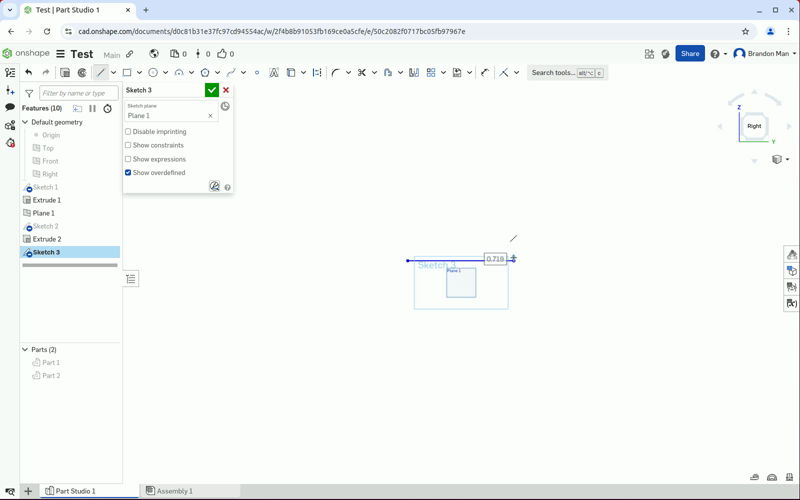
mouse_move(407, 257)
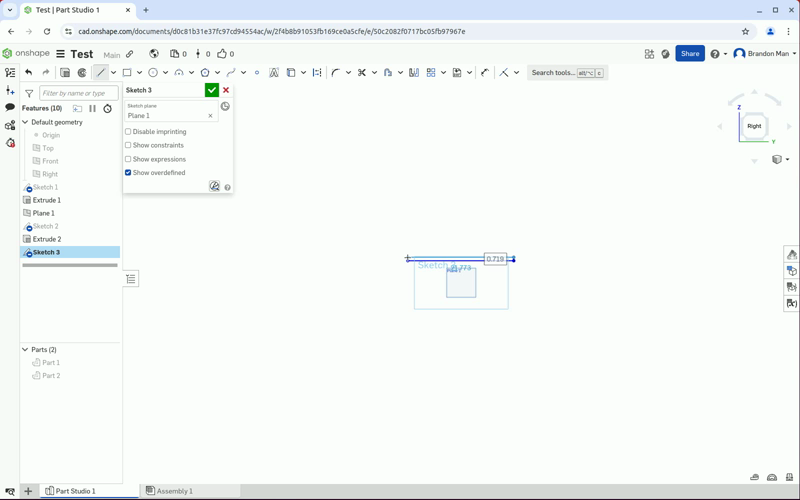
scroll(6)
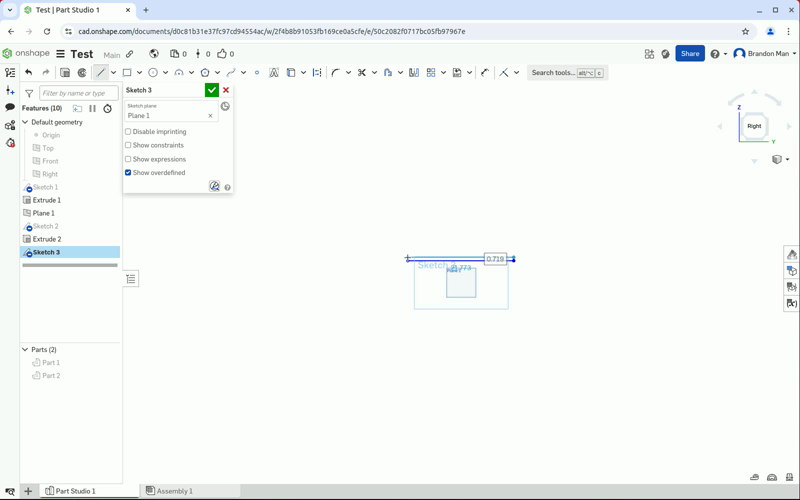
scroll(6)
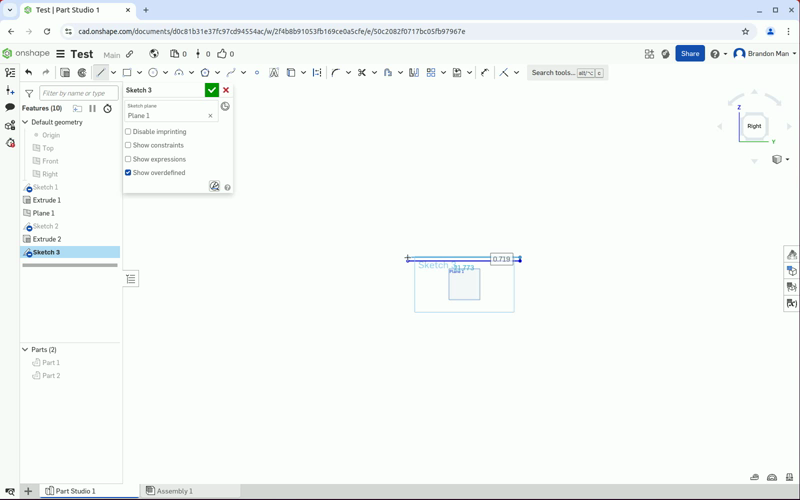
scroll(6)
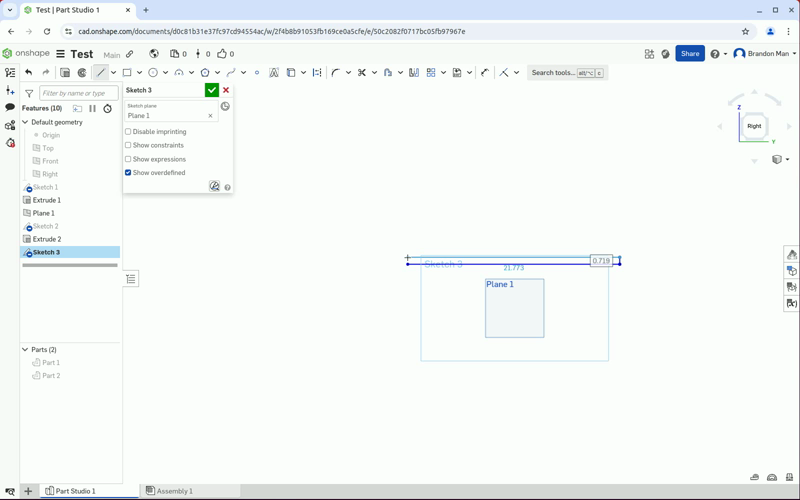
scroll(6)
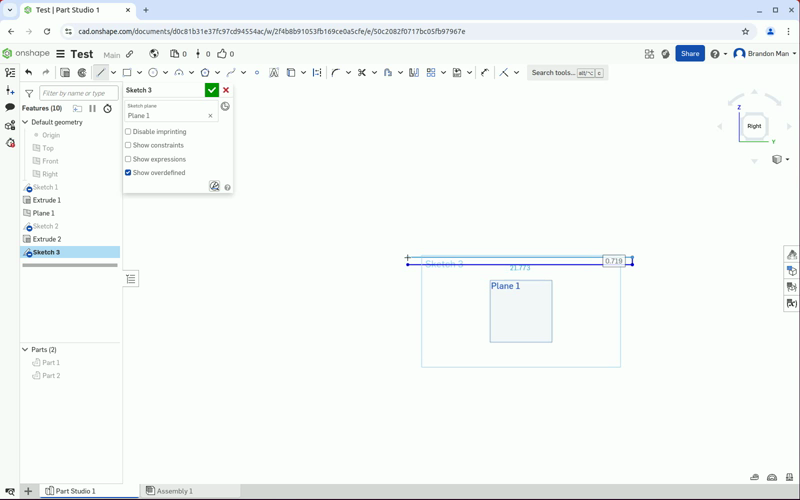
scroll(6)
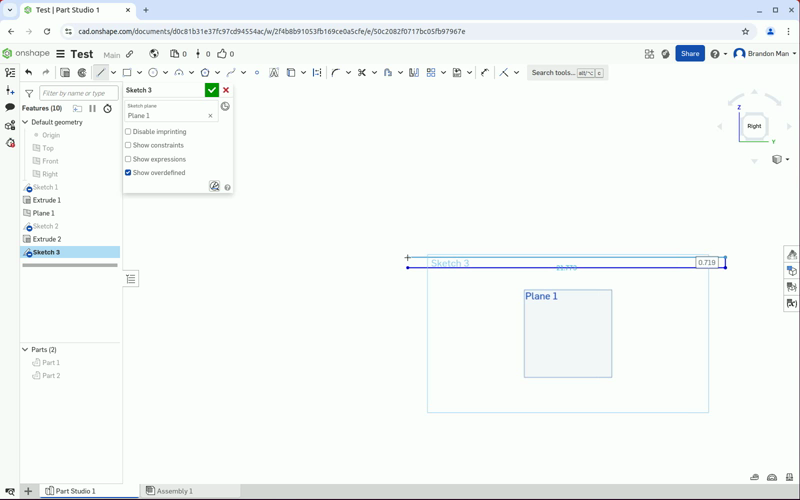
scroll(6)
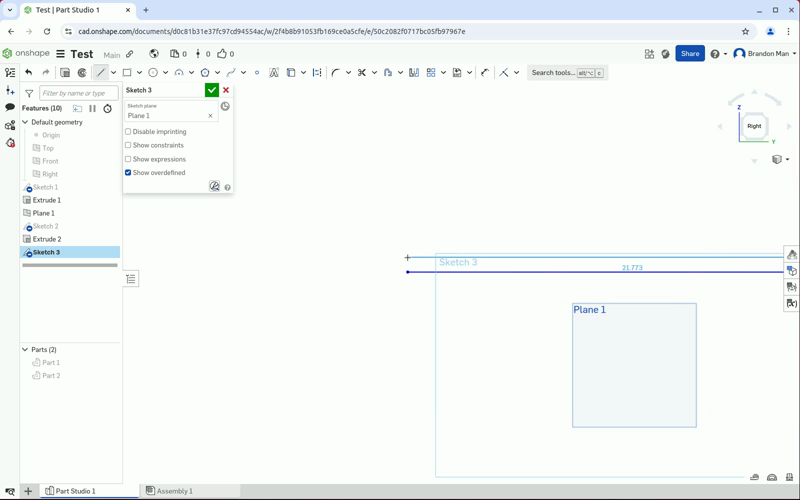
scroll(6)
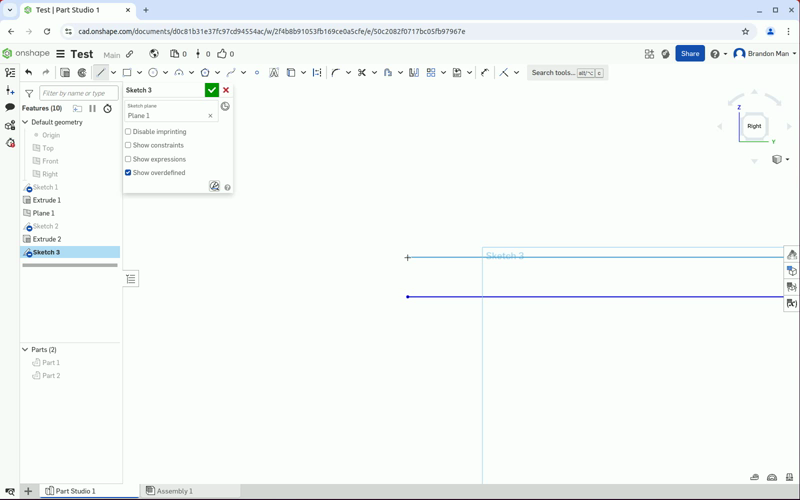
click(407, 257)
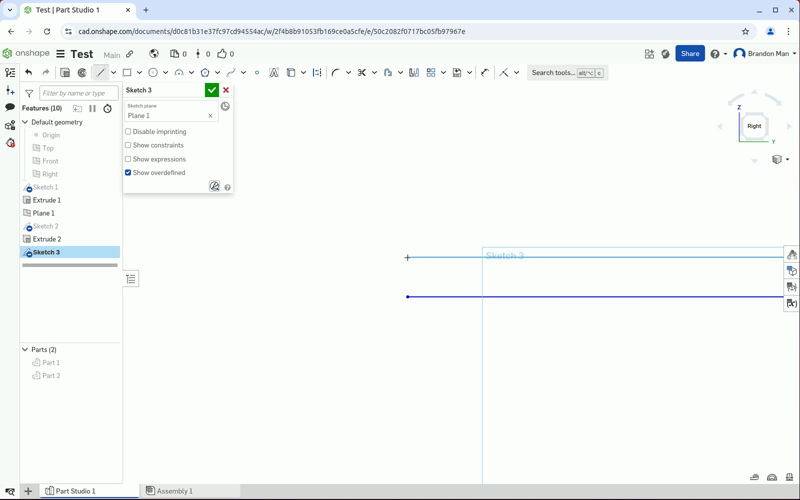
scroll(-6)
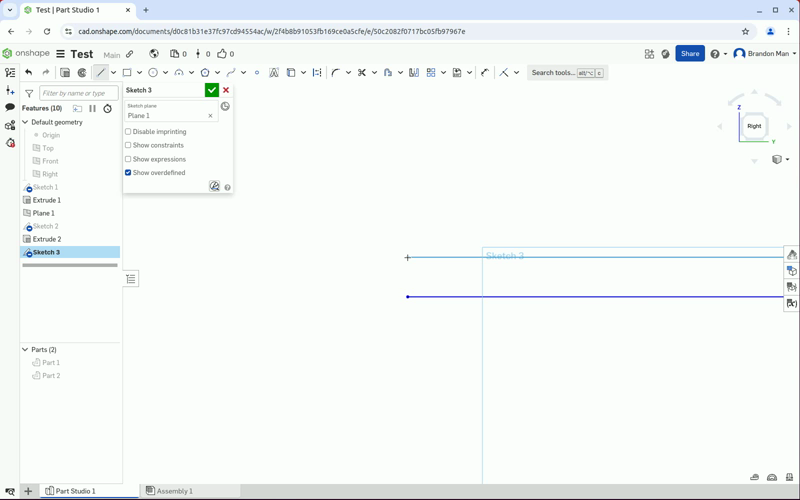
scroll(-6)
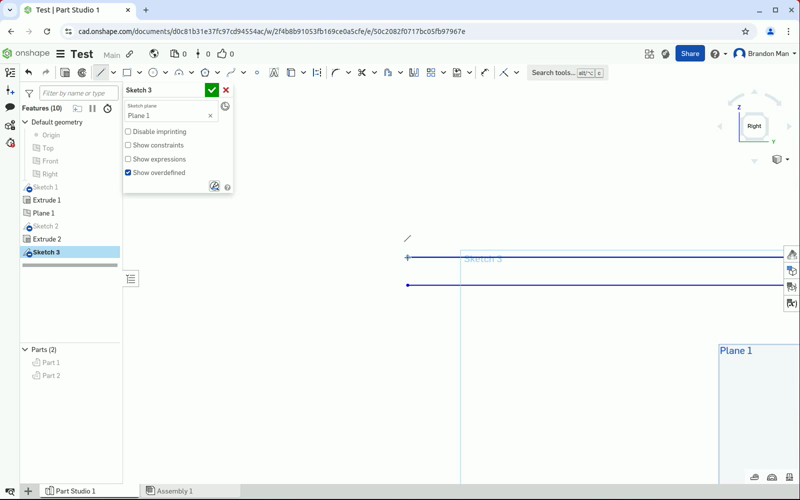
scroll(-6)
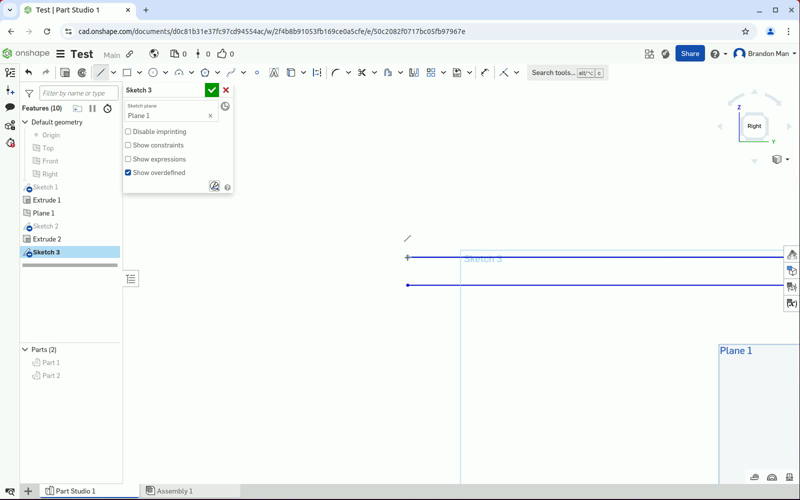
scroll(-6)
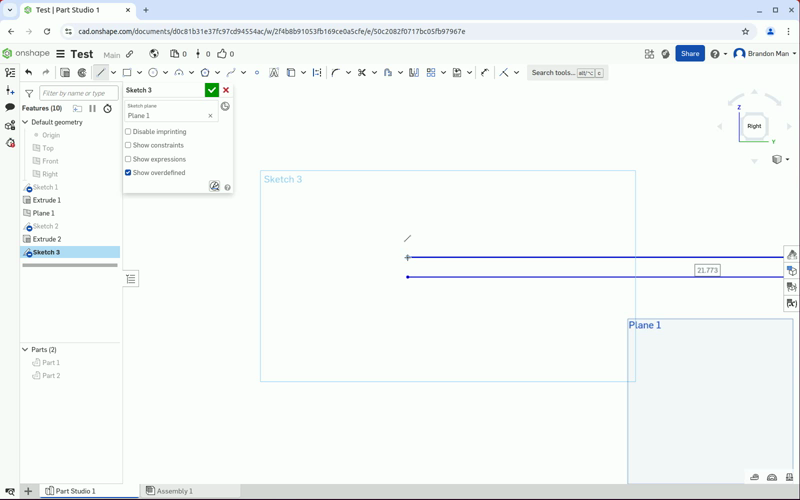
scroll(-6)
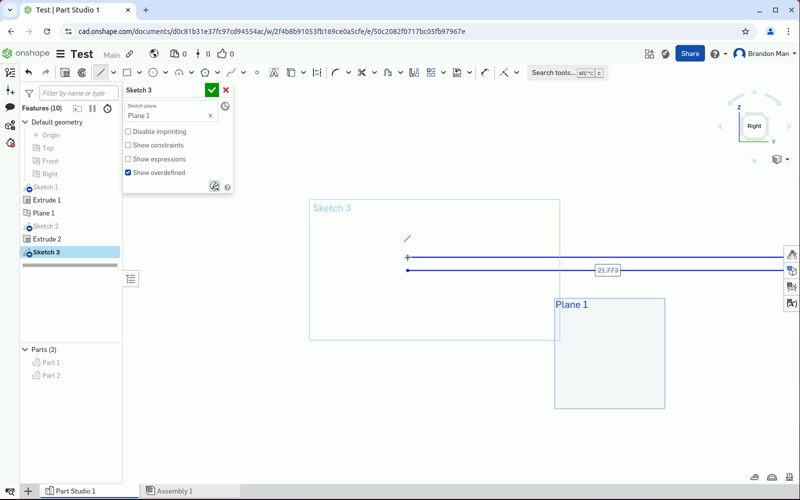
scroll(-6)
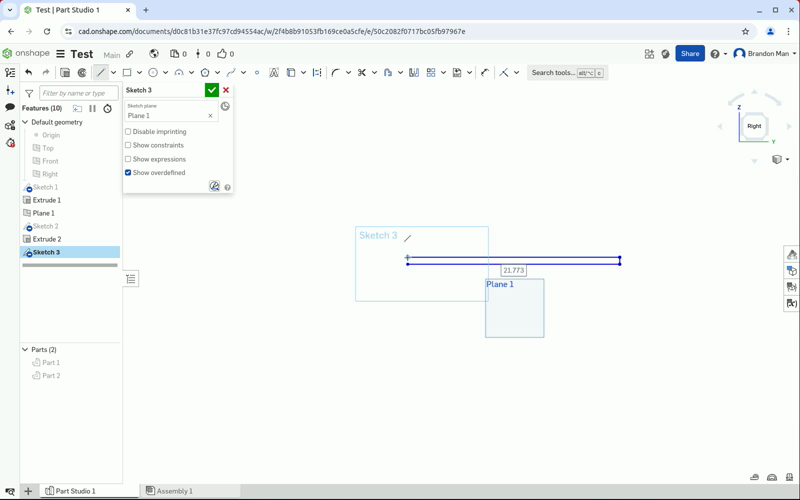
scroll(-6)
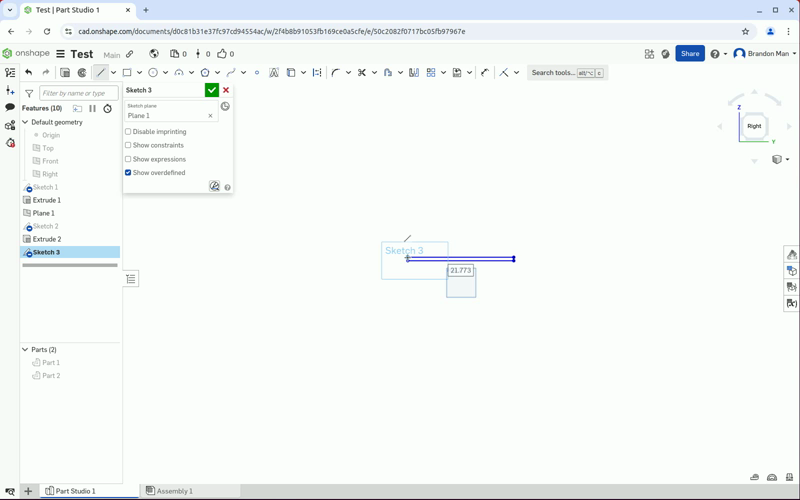
key_up(shift)
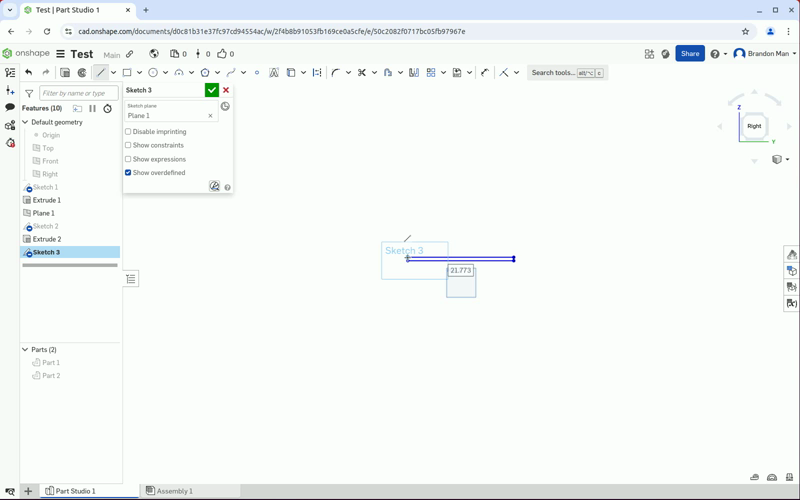
mouse_move(437, 257)
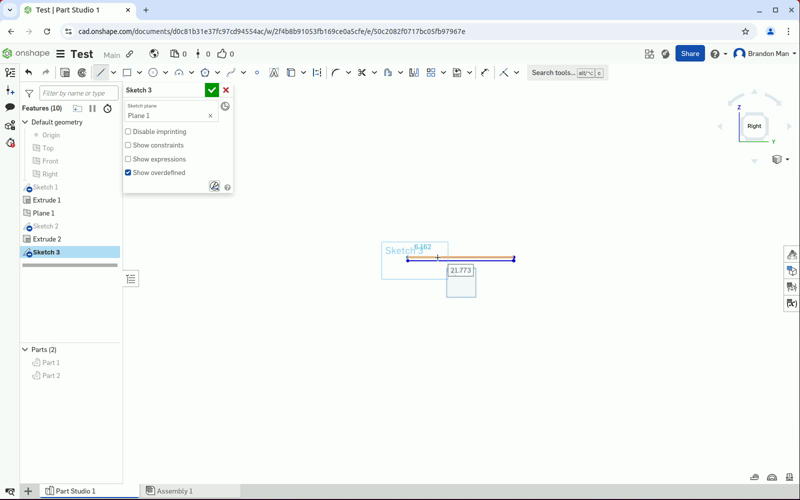
key_down(shift)
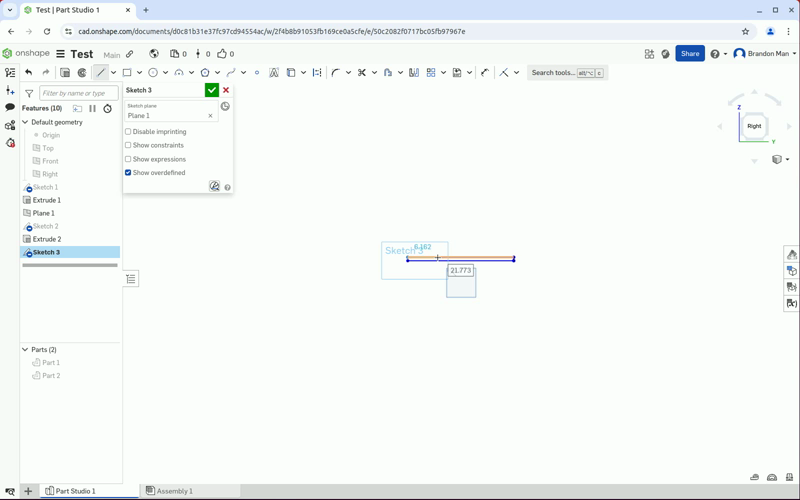
mouse_move(407, 260)
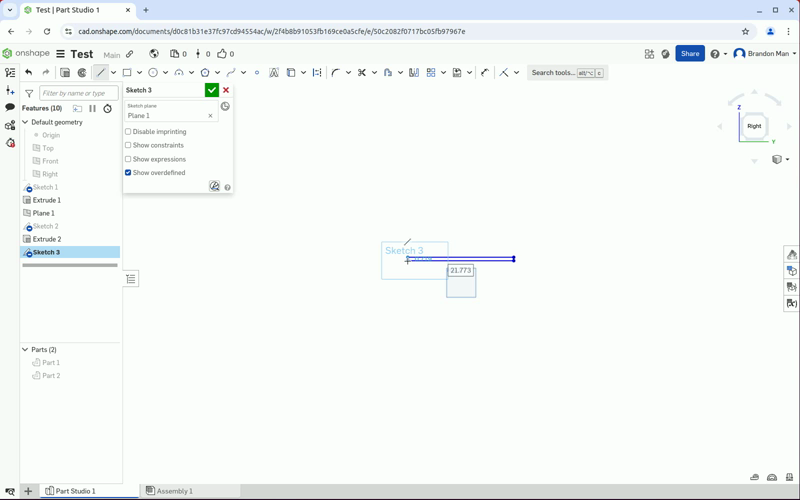
scroll(6)
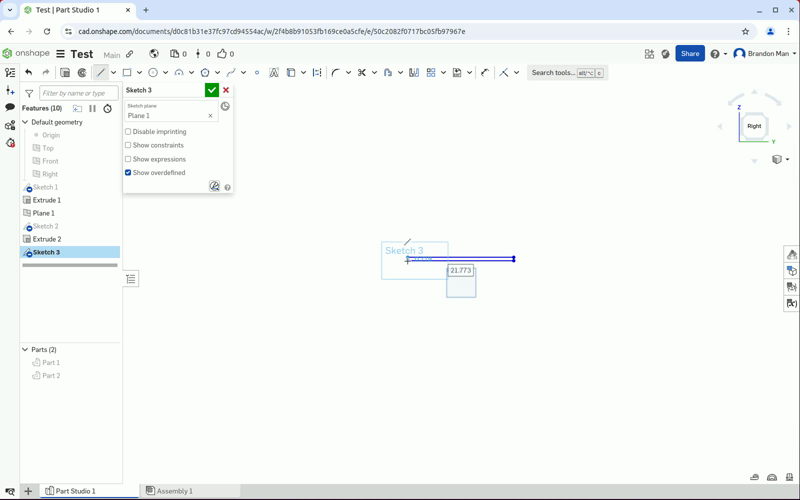
scroll(6)
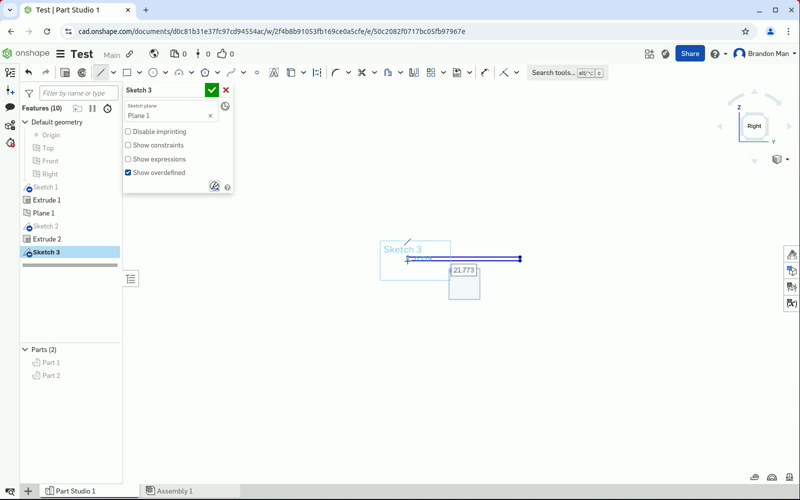
scroll(6)
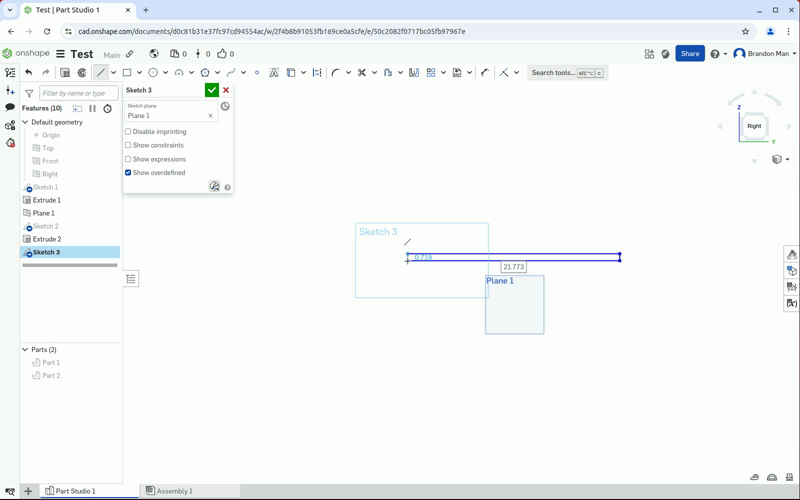
scroll(6)
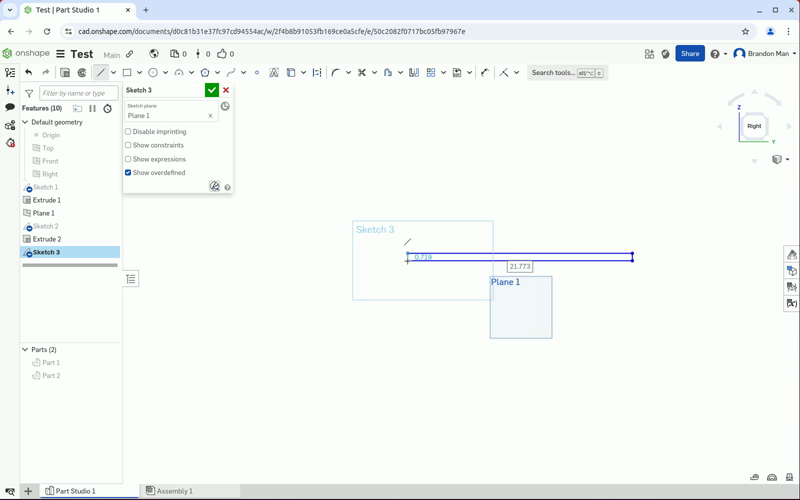
scroll(6)
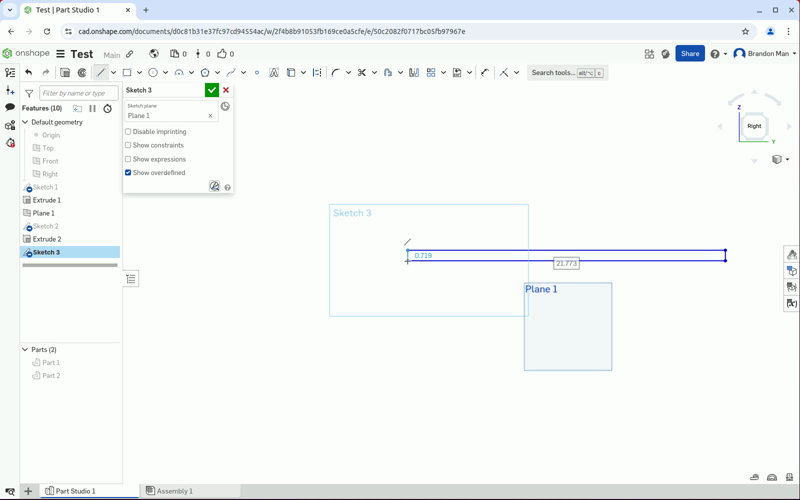
scroll(6)
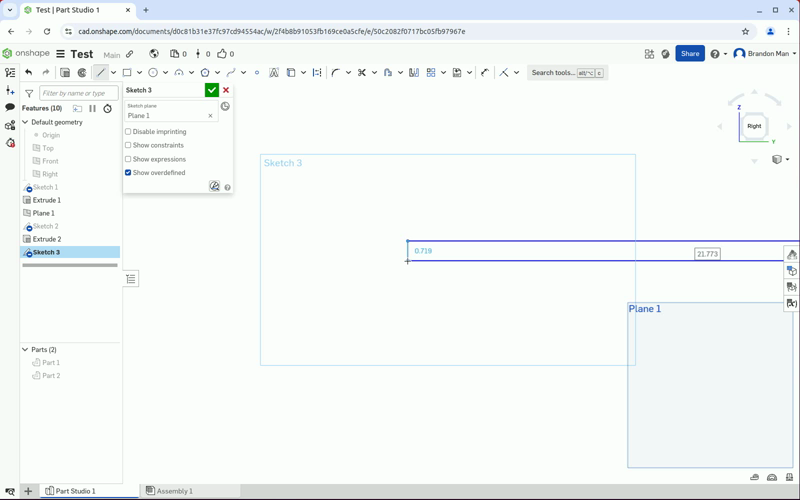
scroll(6)
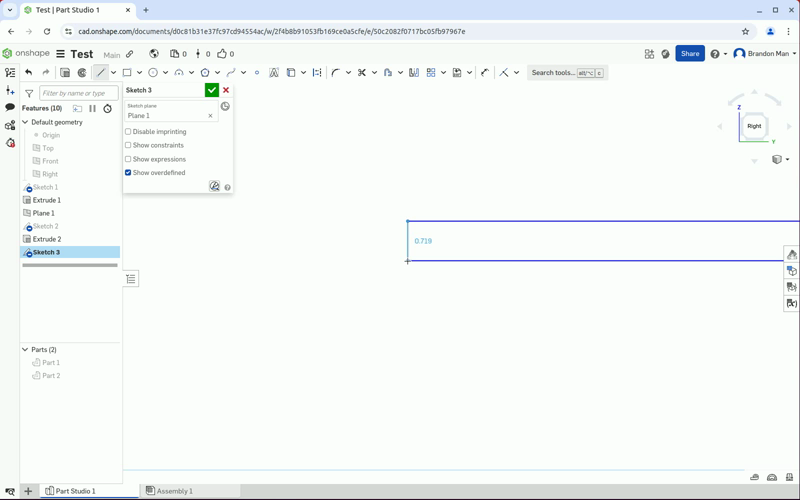
key_up(shift)
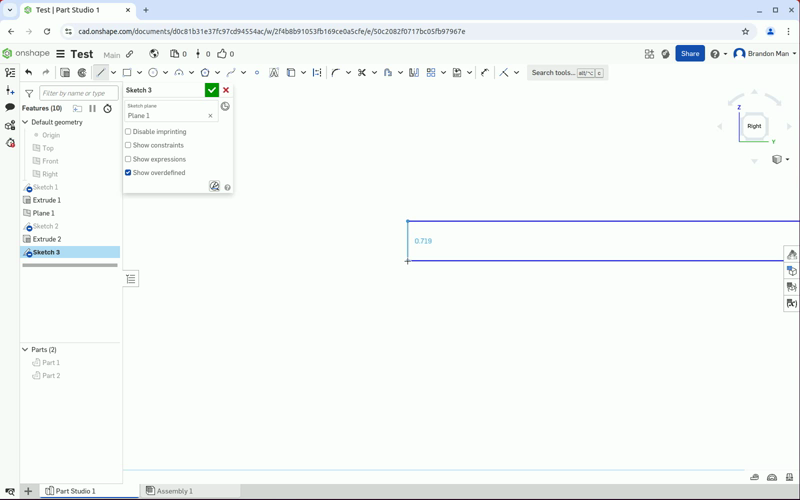
click(407, 260)
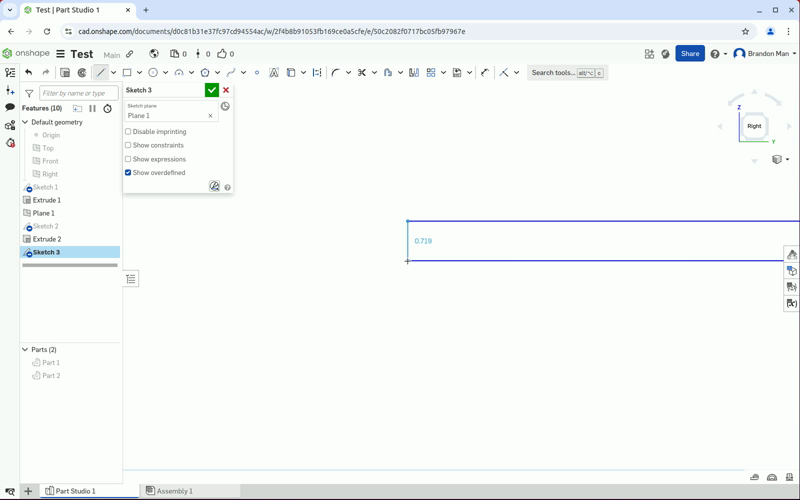
scroll(-6)
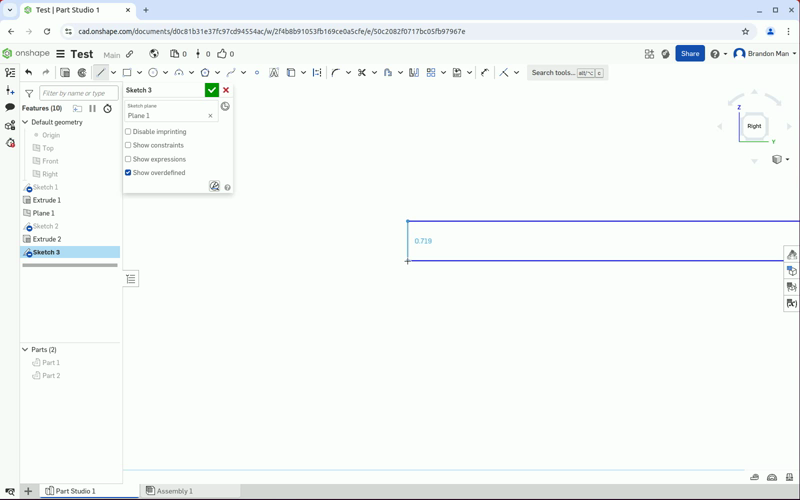
scroll(-6)
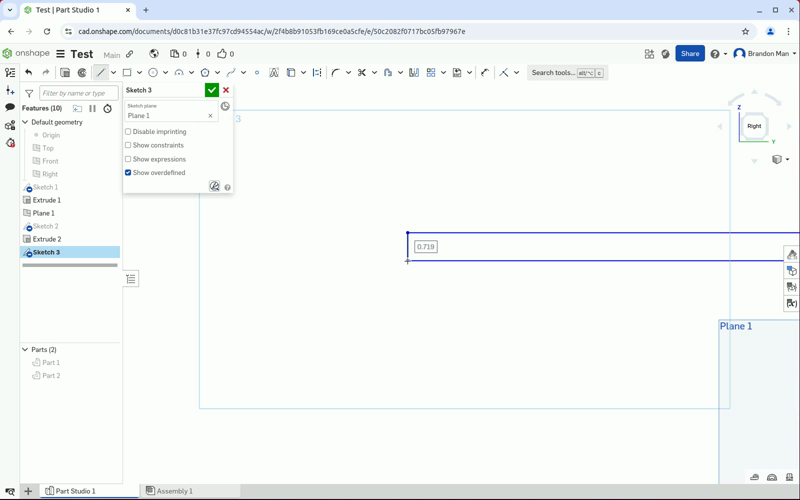
scroll(-6)
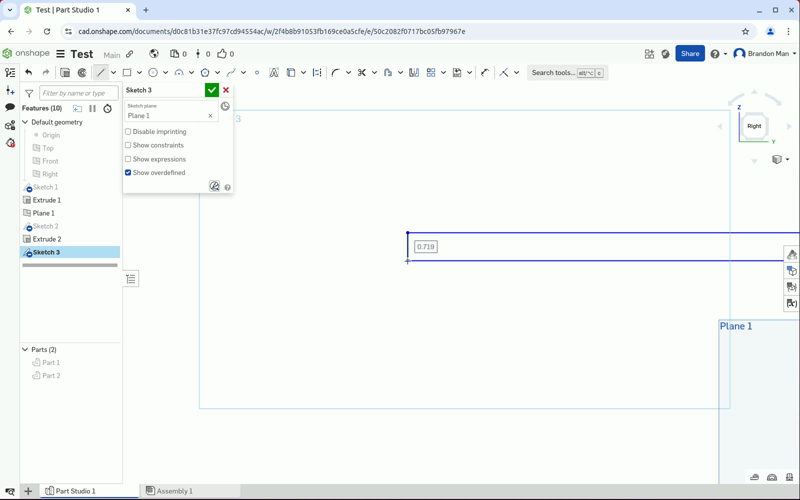
scroll(-6)
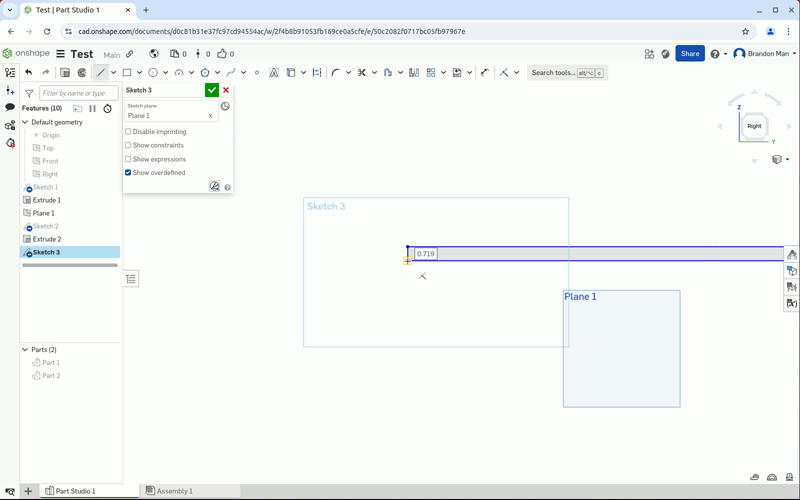
scroll(-6)
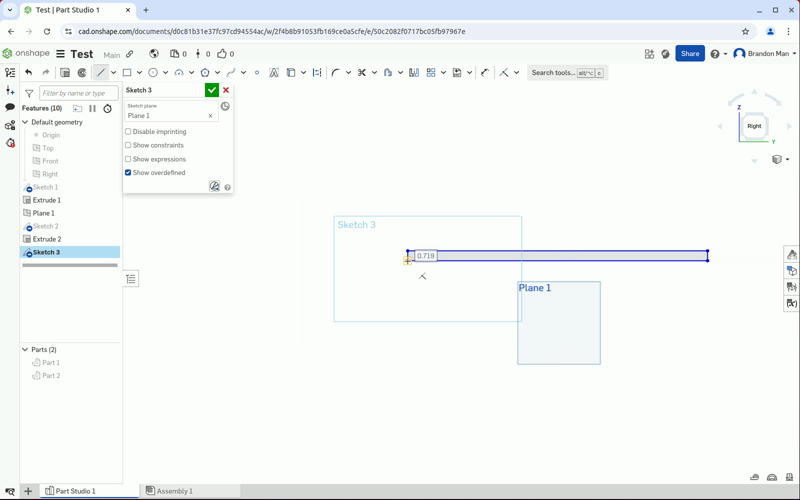
scroll(-6)
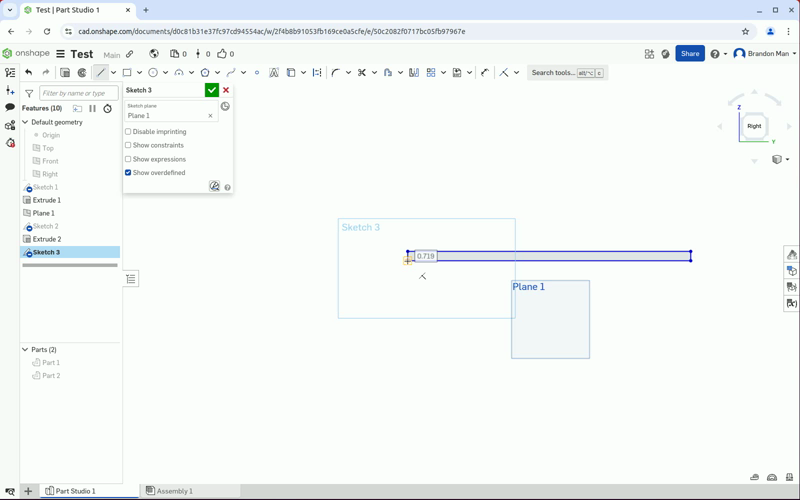
scroll(-6)
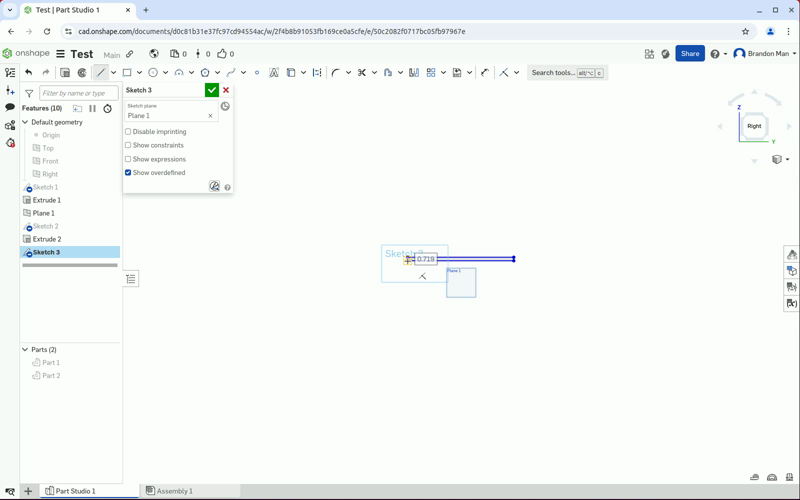
key(esc)
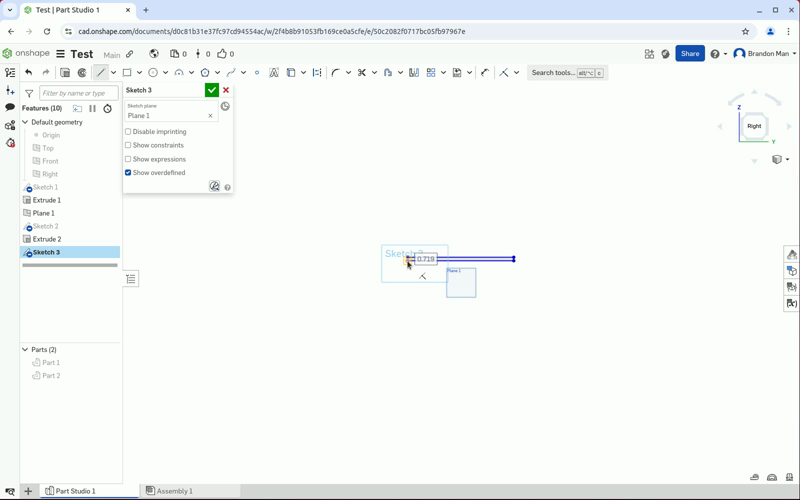
mouse_move(467, 259)
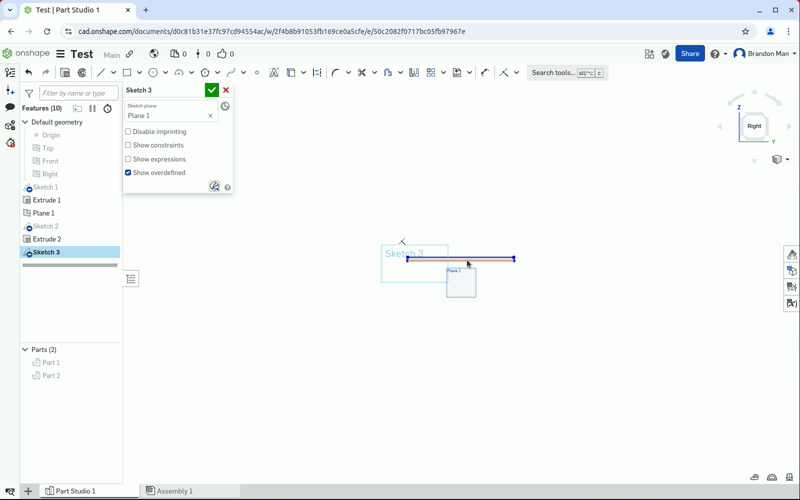
scroll(6)
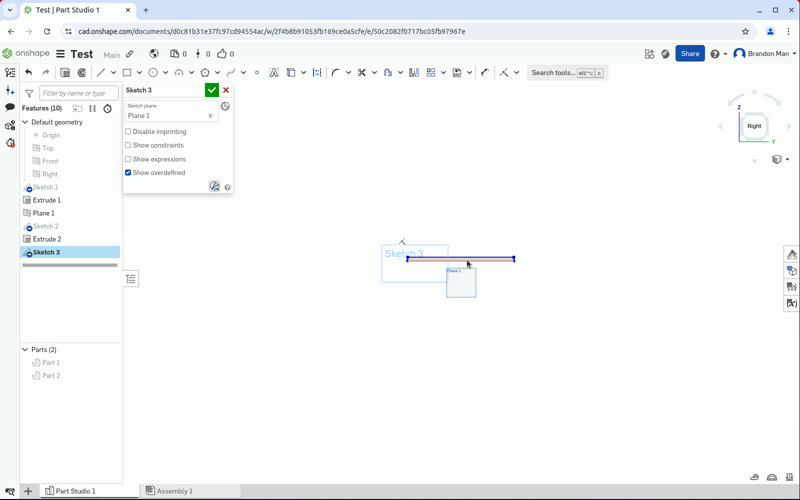
scroll(6)
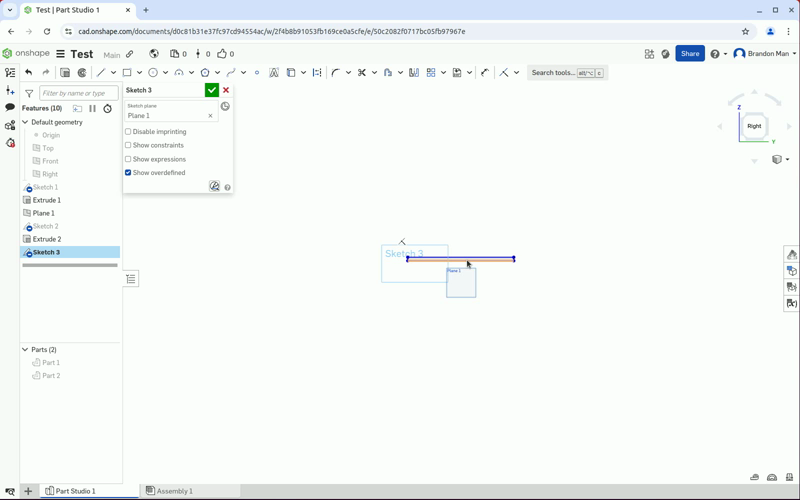
scroll(6)
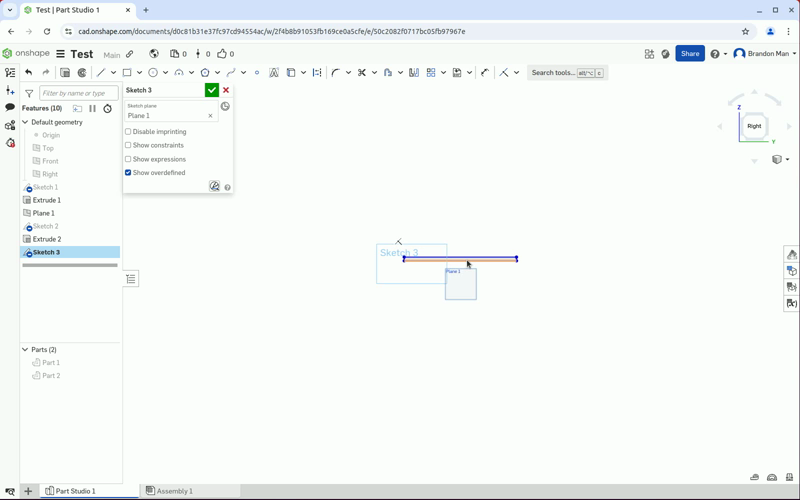
scroll(6)
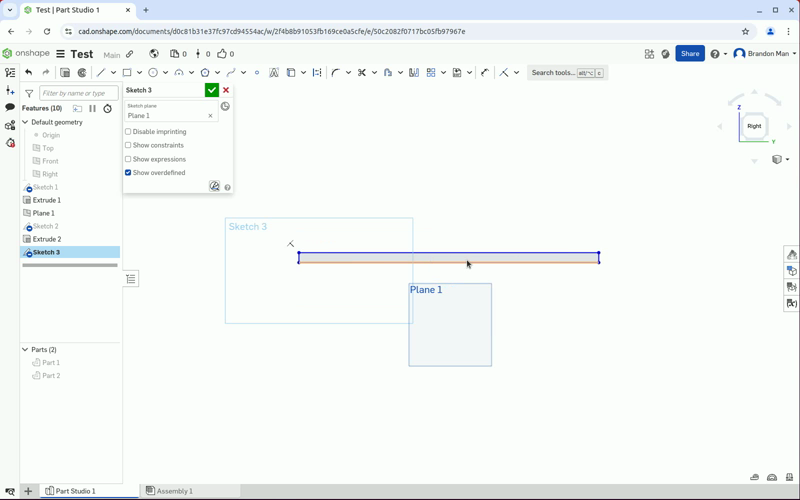
scroll(6)
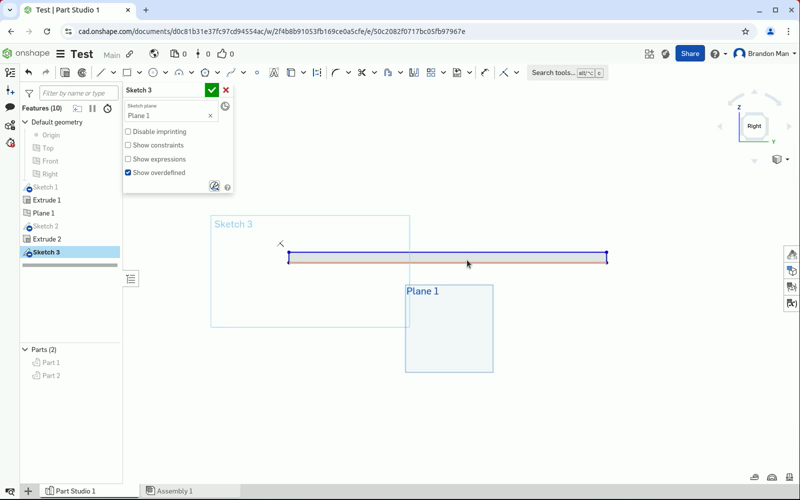
scroll(6)
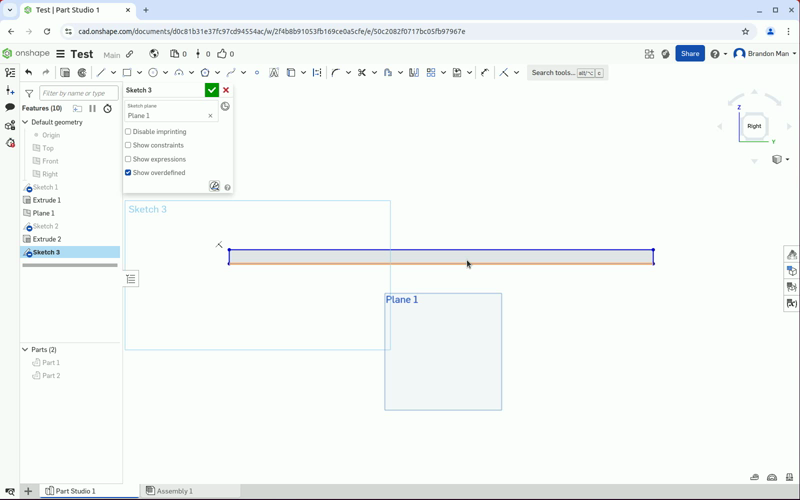
scroll(6)
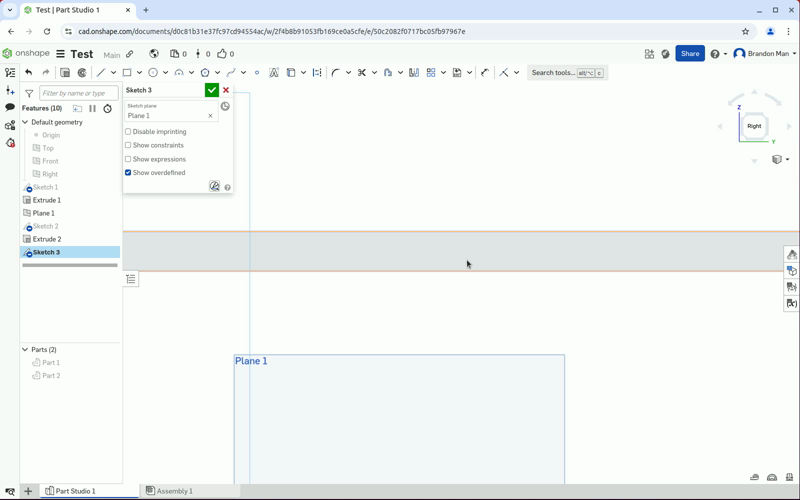
click(467, 259)
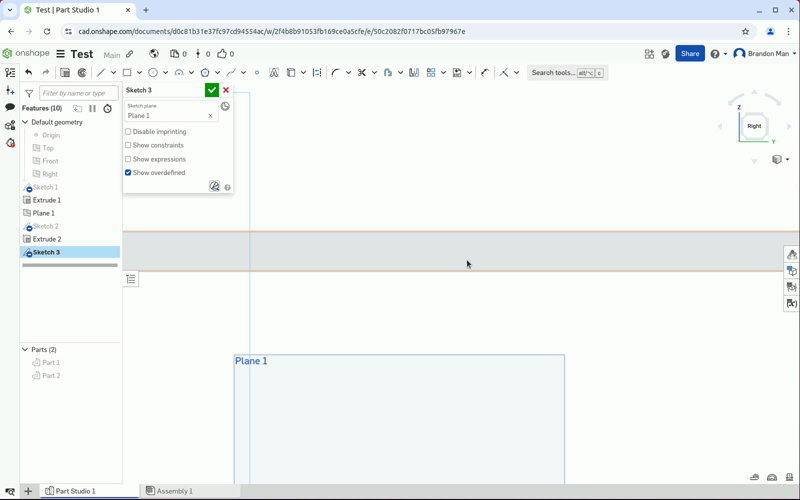
scroll(-6)
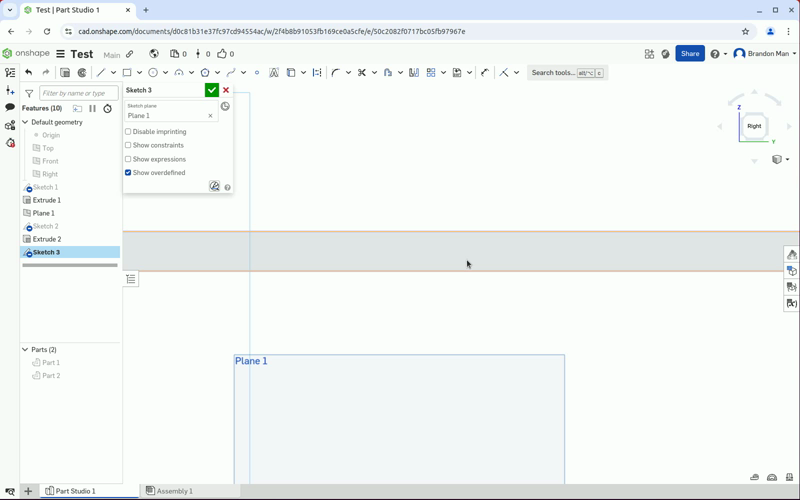
scroll(-6)
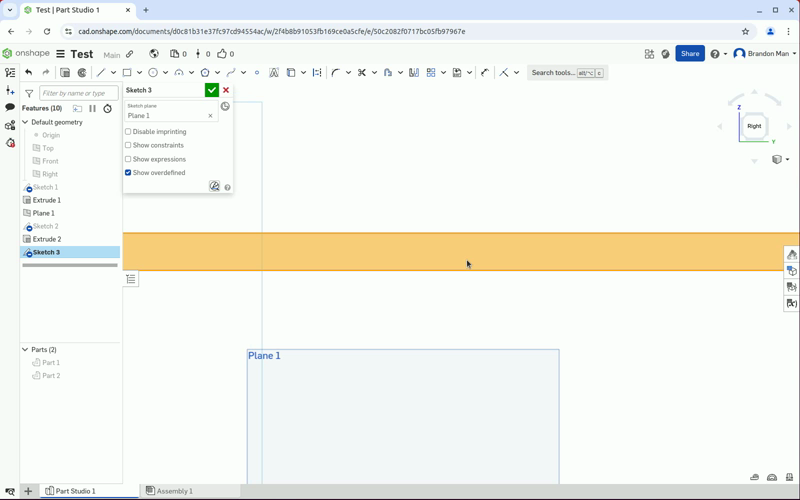
scroll(-6)
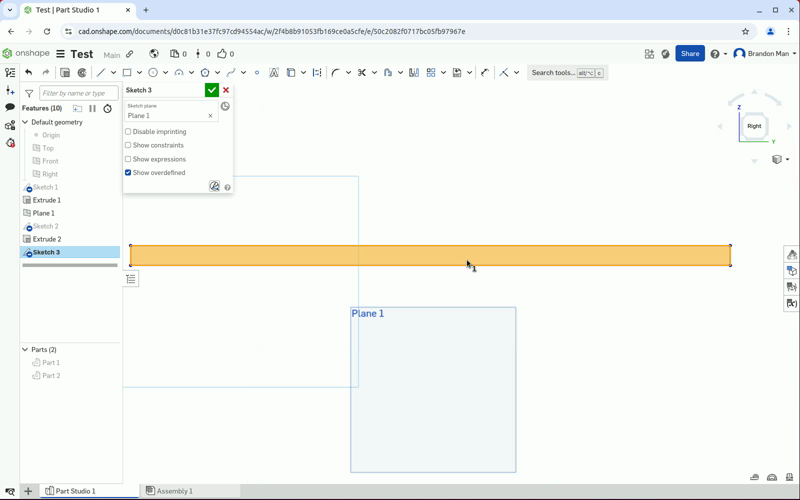
scroll(-6)
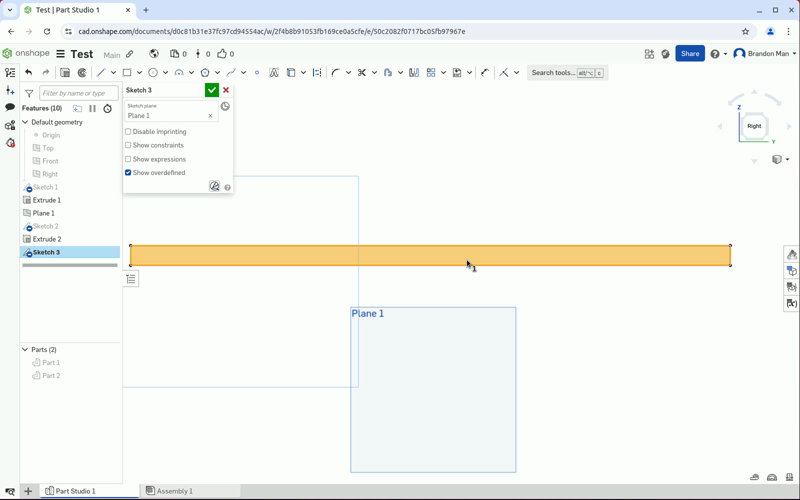
scroll(-6)
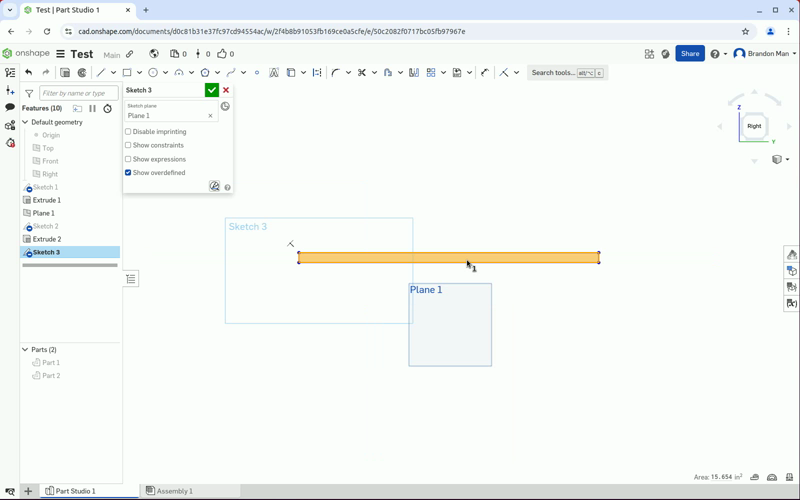
scroll(-6)
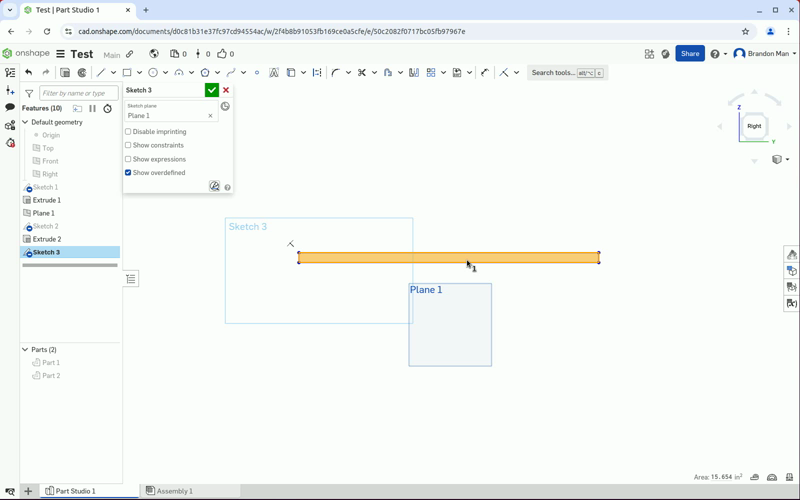
scroll(-6)
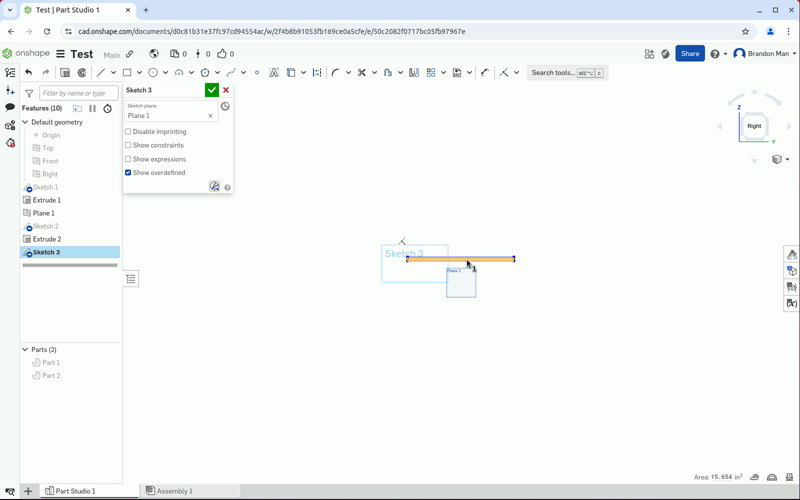
mouse_move(73, 352)
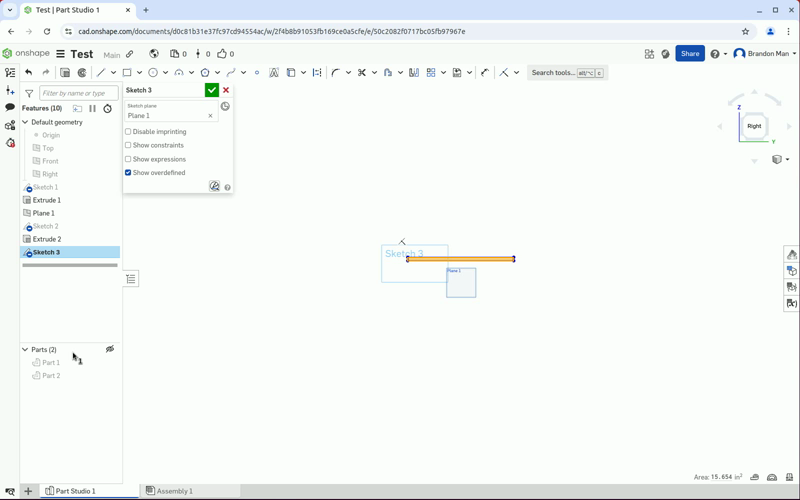
key(shift+y)
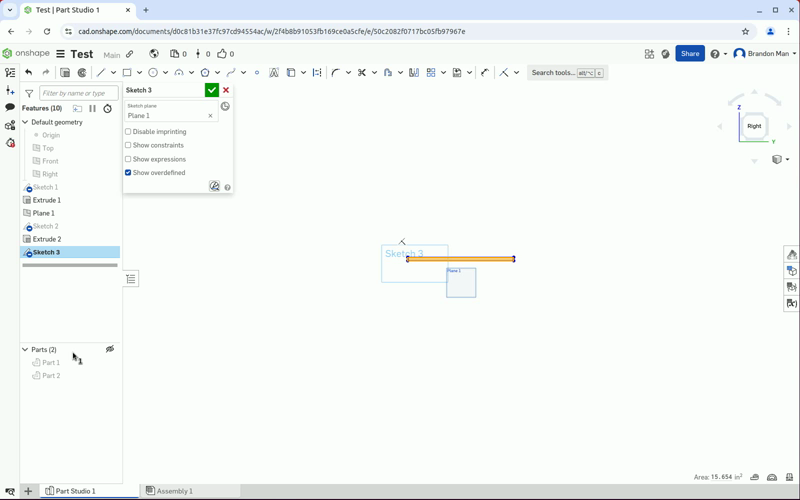
key(shift+e)
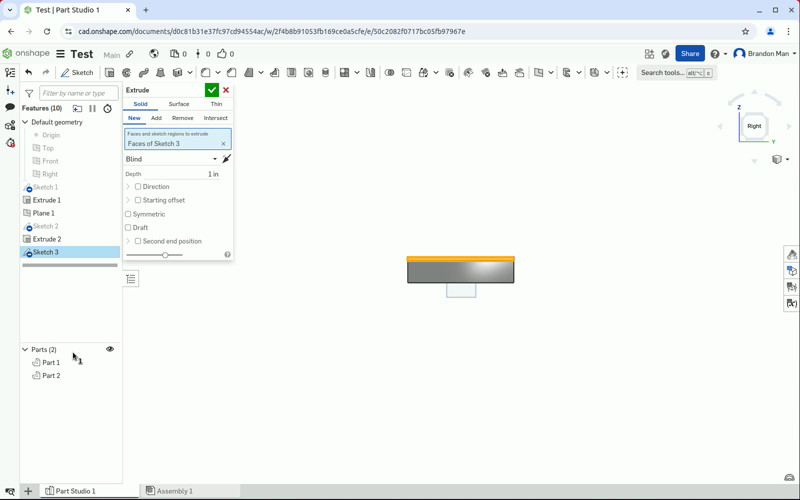
mouse_move(143, 106)
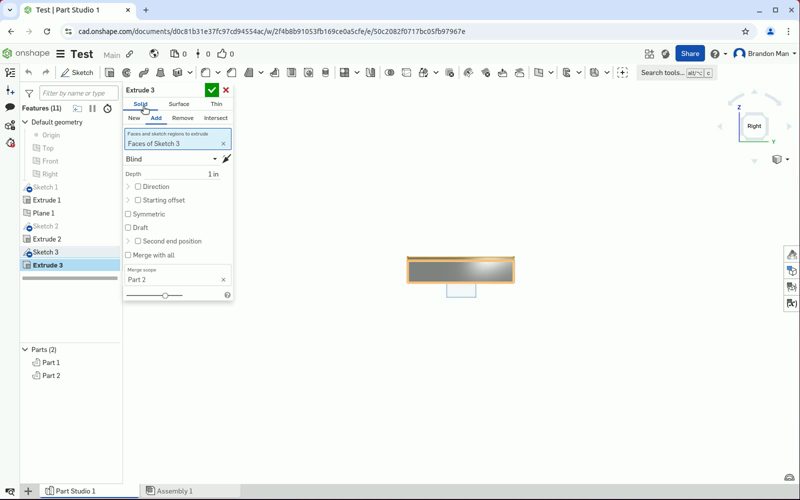
click(143, 106)
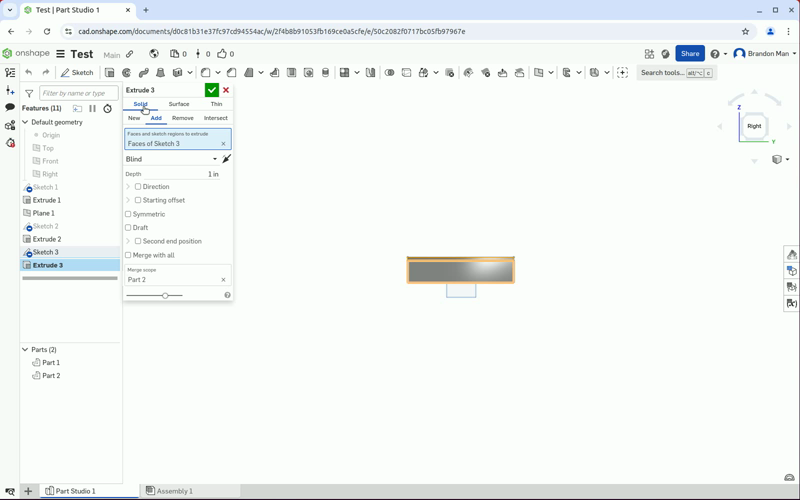
mouse_move(137, 120)
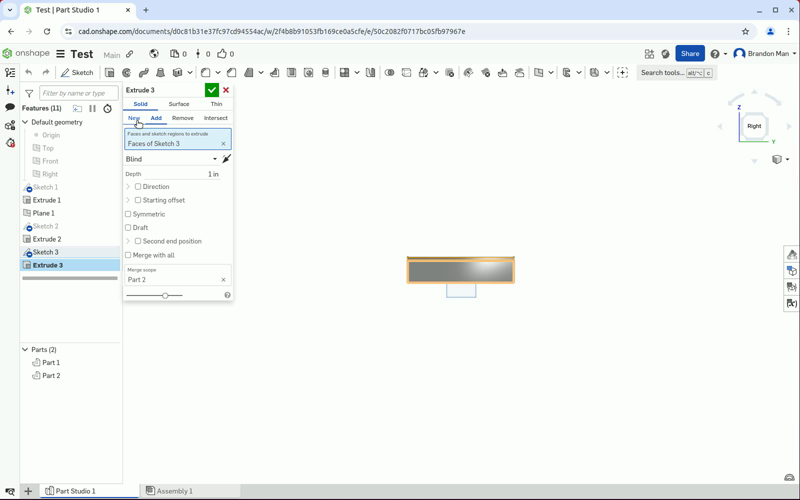
click(137, 120)
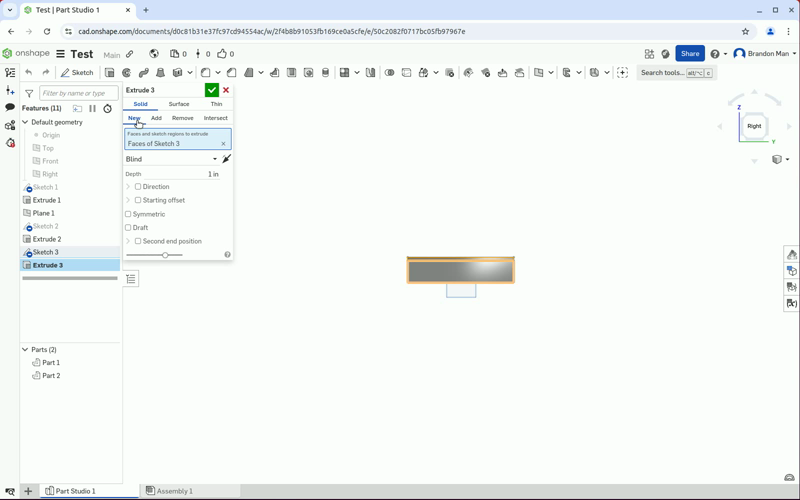
key(tab, 4)
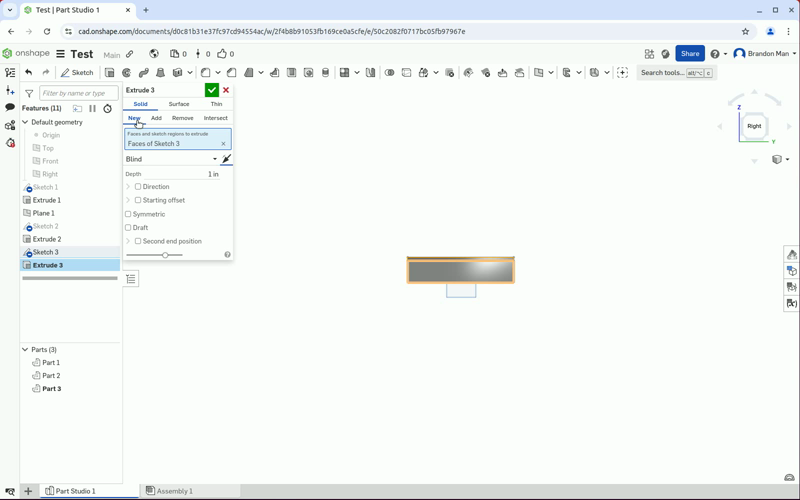
text(0.722)
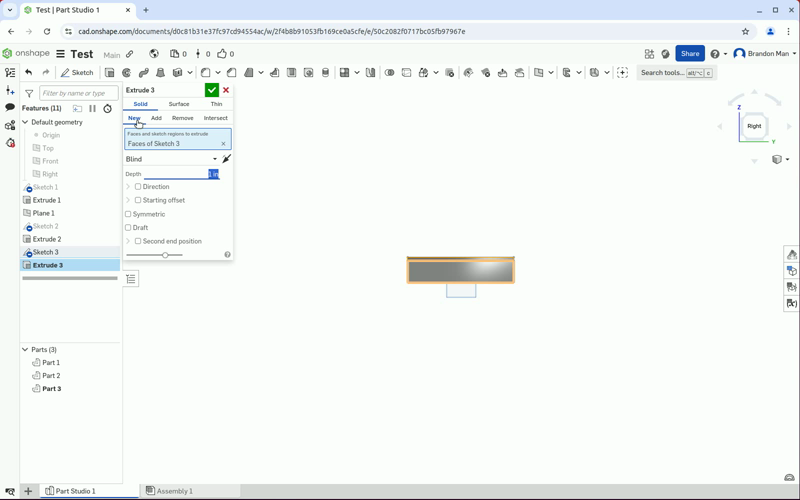
key(enter)
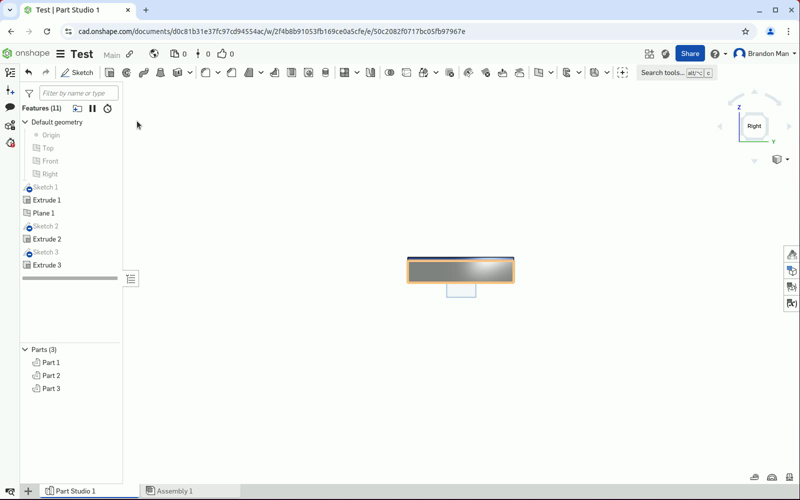
key(shift+h)
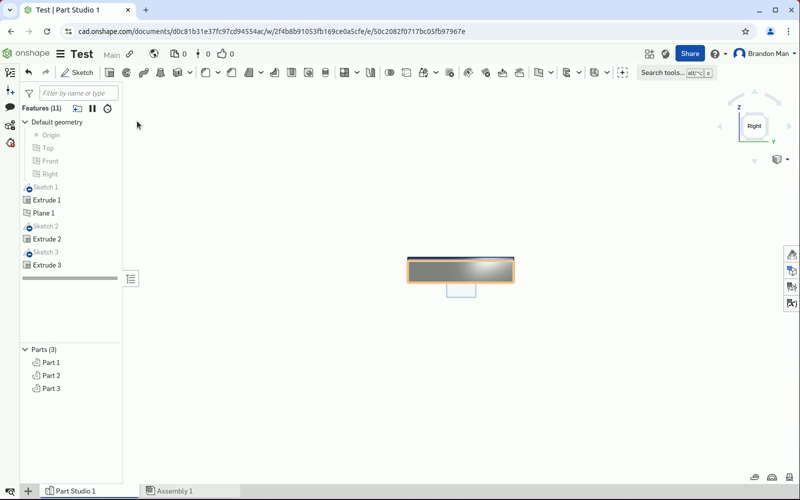
key(shift+h)
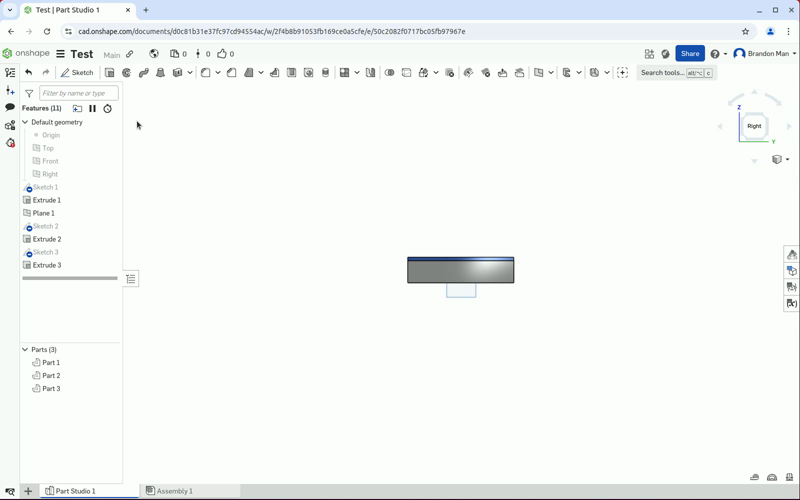
mouse_move(73, 189)
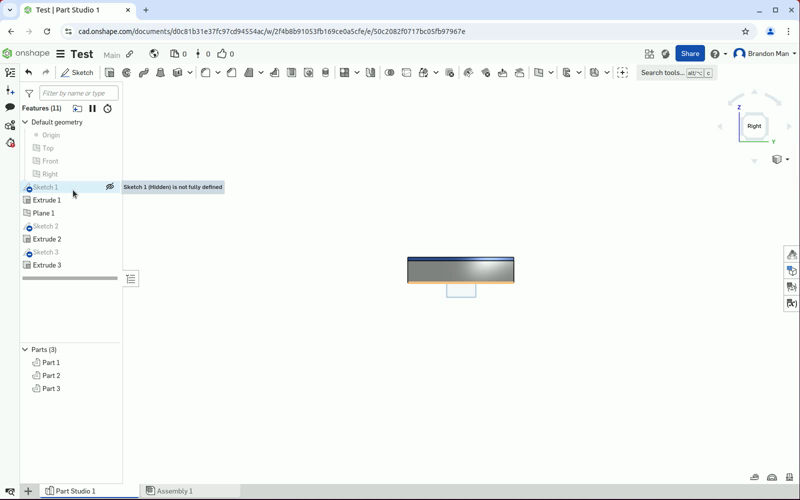
click(73, 189)
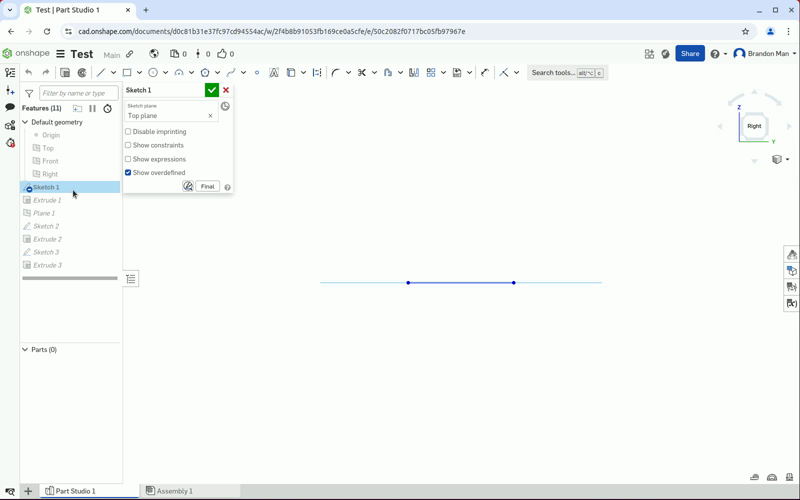
mouse_move(229, 92)
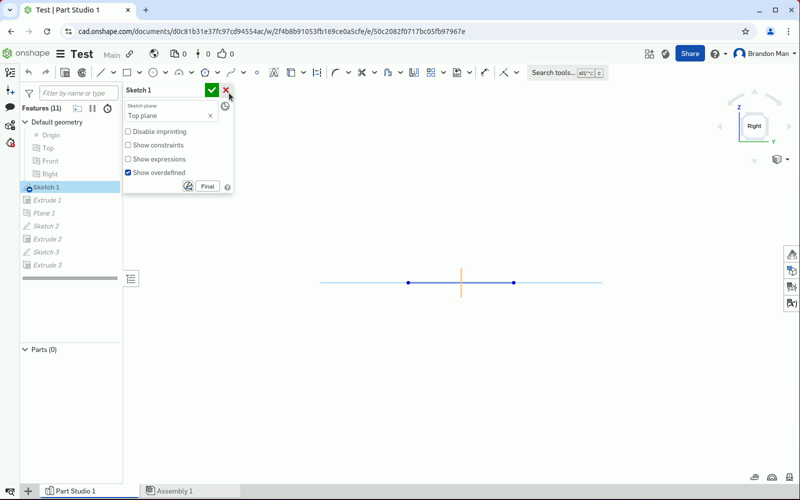
click(229, 92)
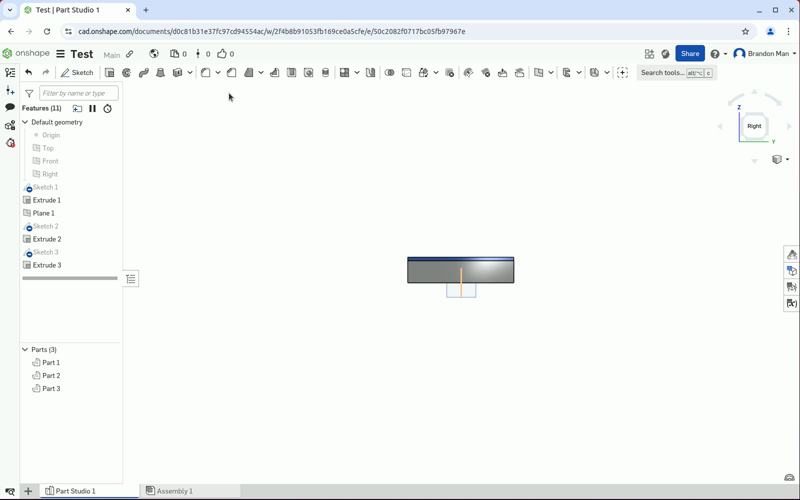
mouse_move(73, 352)
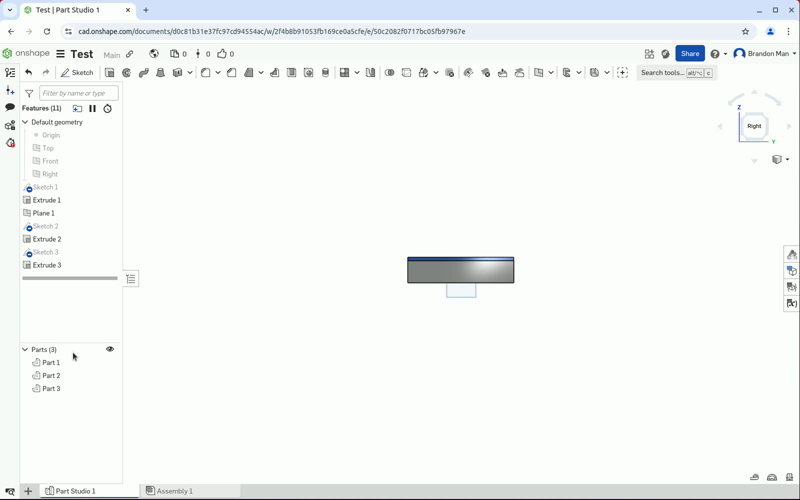
key(y)
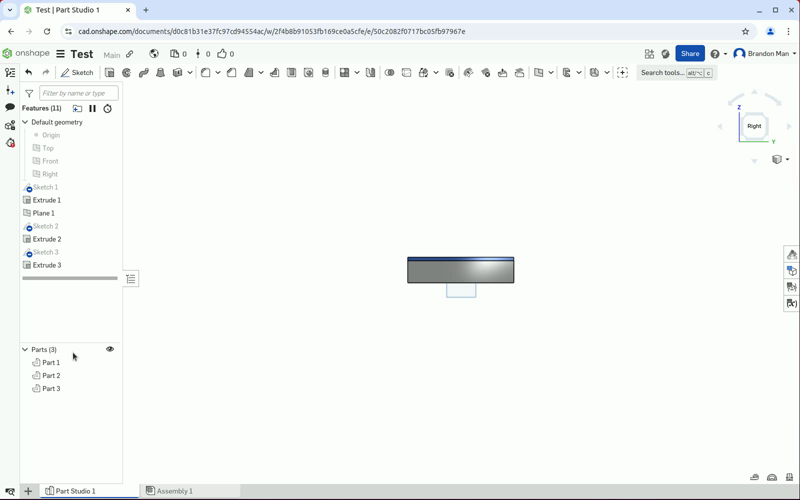
key(shift+p)
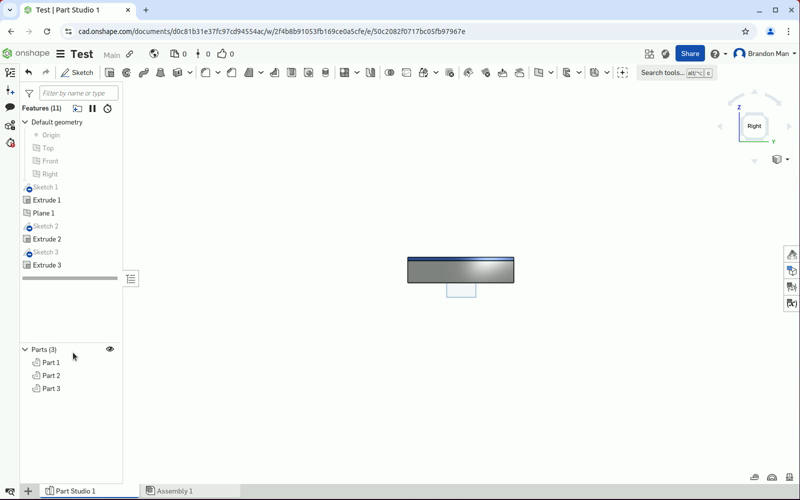
key(space)
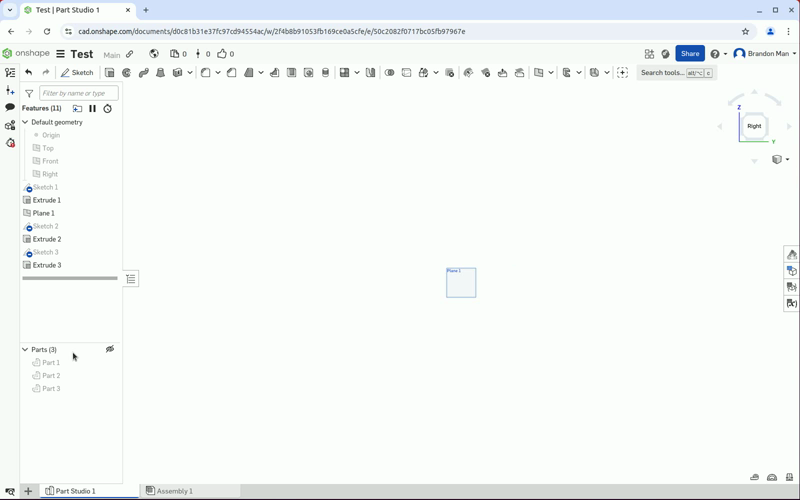
key_down(shift)
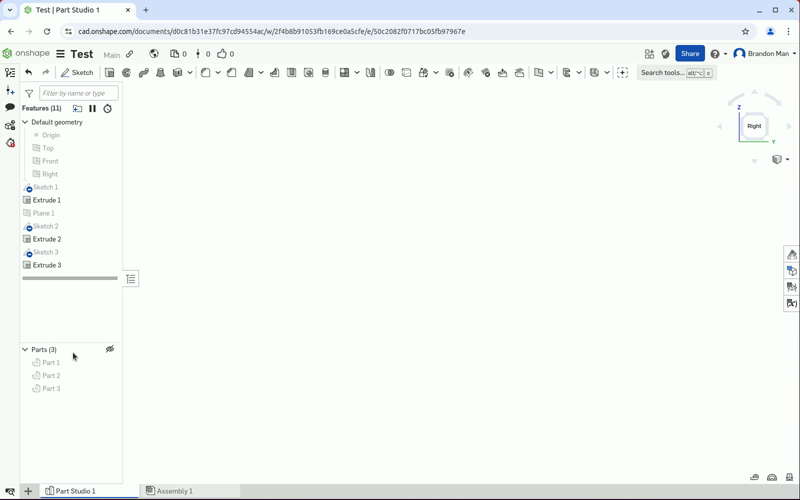
key(right)
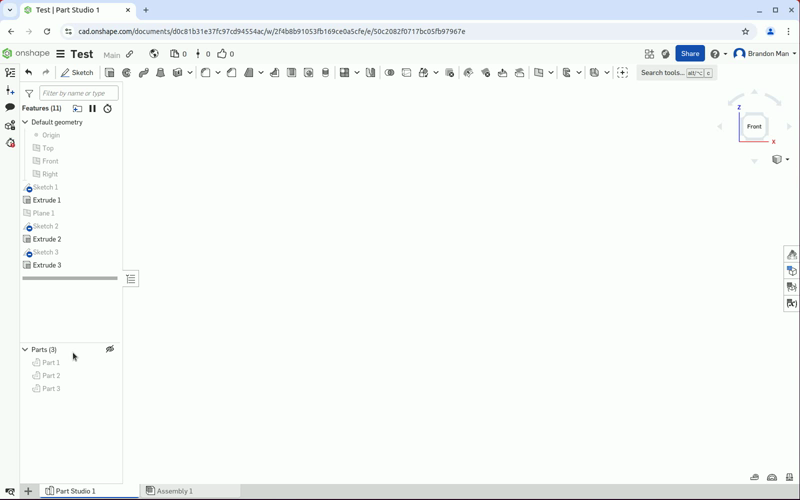
key_up(shift)
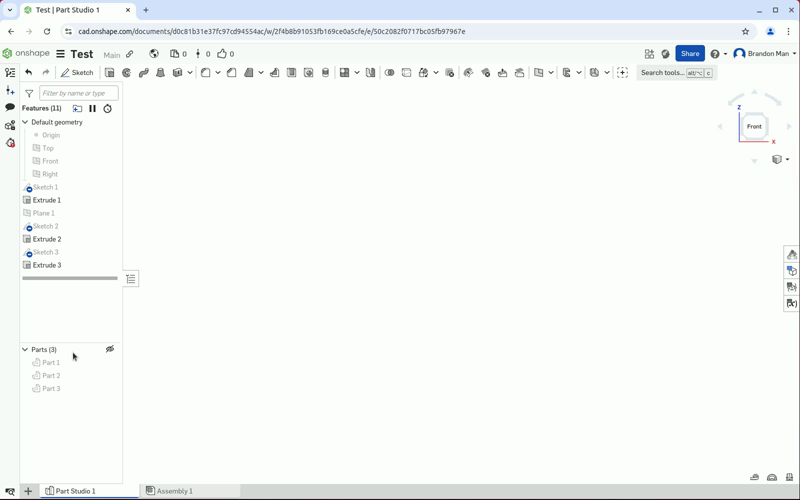
mouse_move(73, 352)
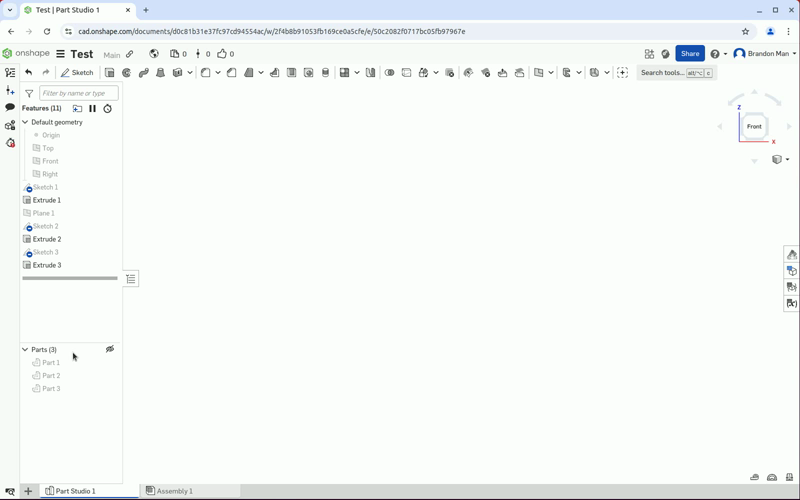
key(shift+y)
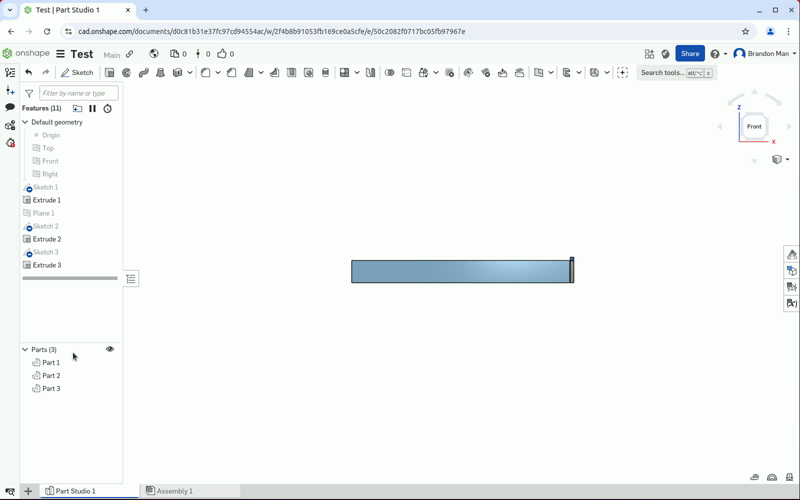
mouse_move(541, 75)
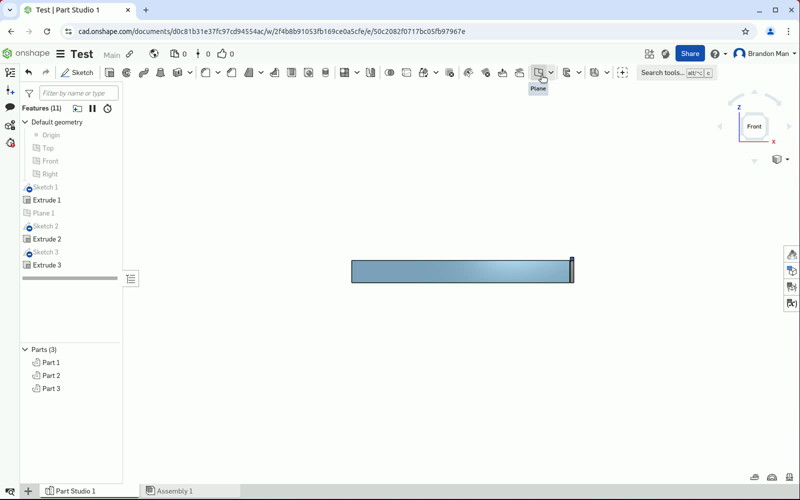
click(541, 75)
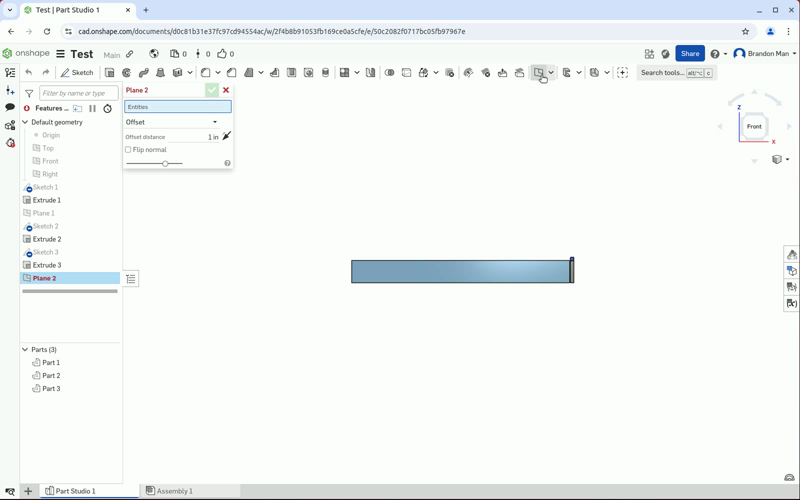
mouse_move(73, 163)
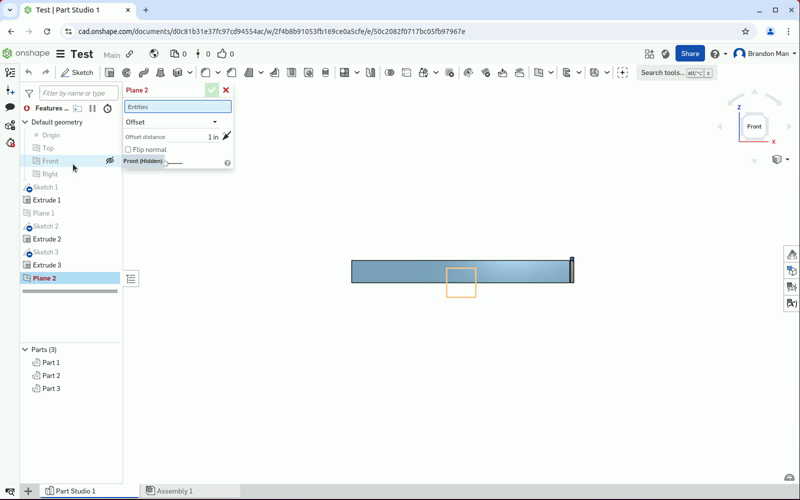
click(73, 163)
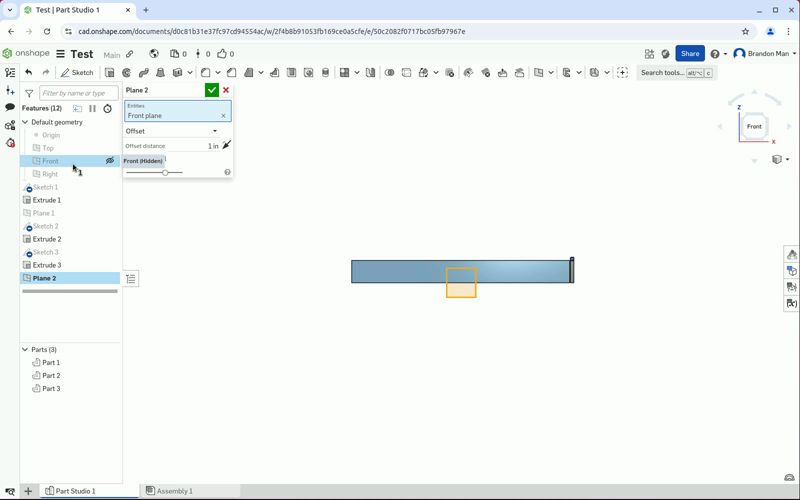
key(tab, 2)
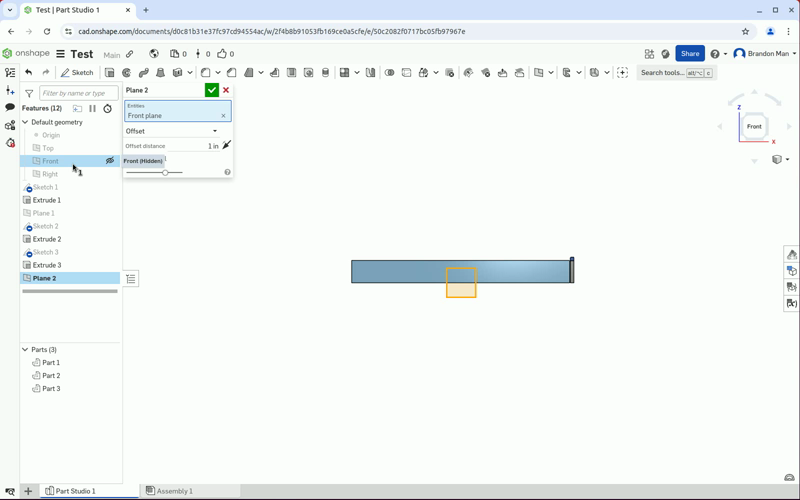
text(10.845)
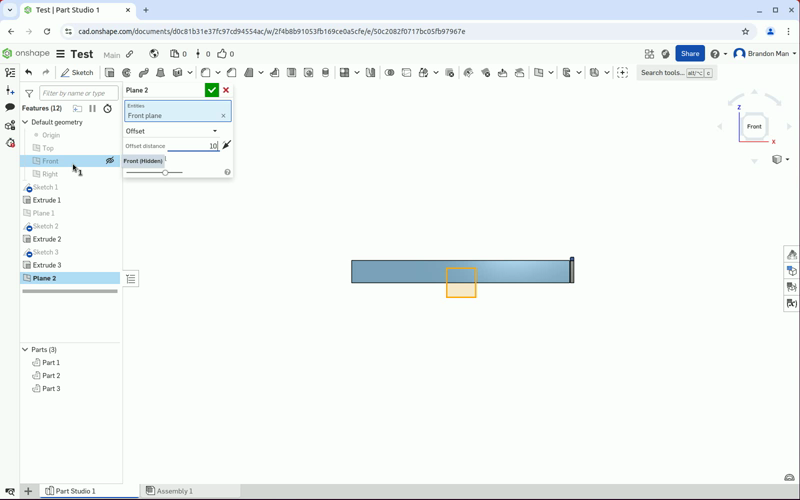
key(enter, 2)
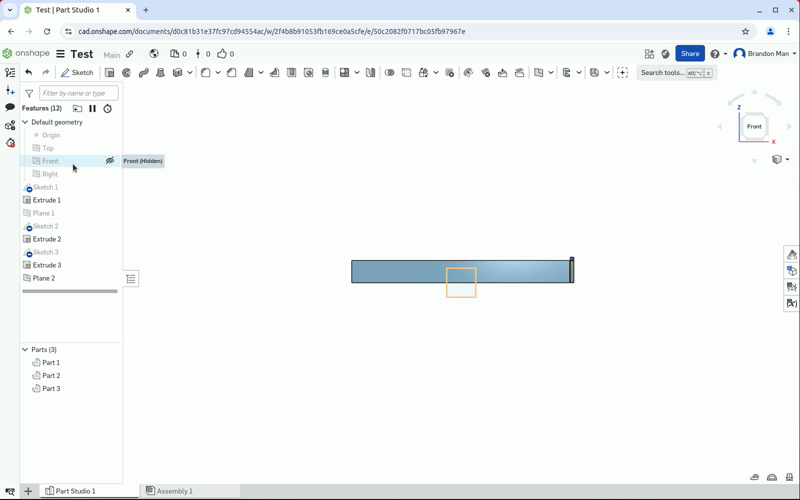
key(shift+s)
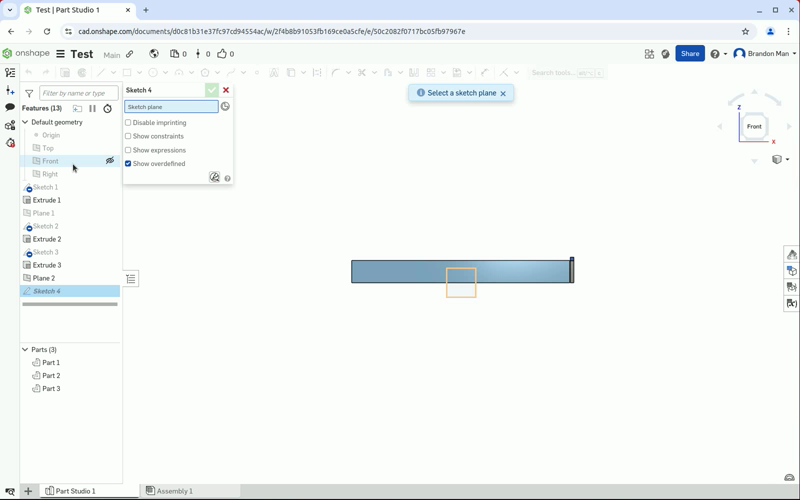
mouse_move(73, 280)
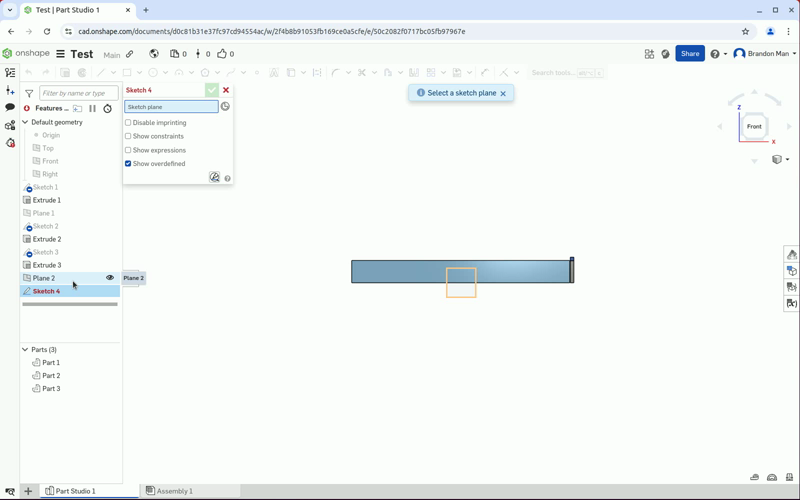
click(73, 280)
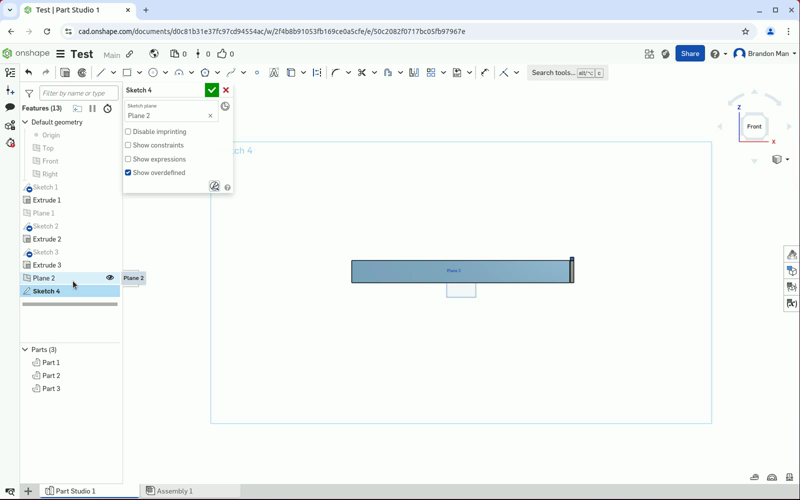
mouse_move(73, 352)
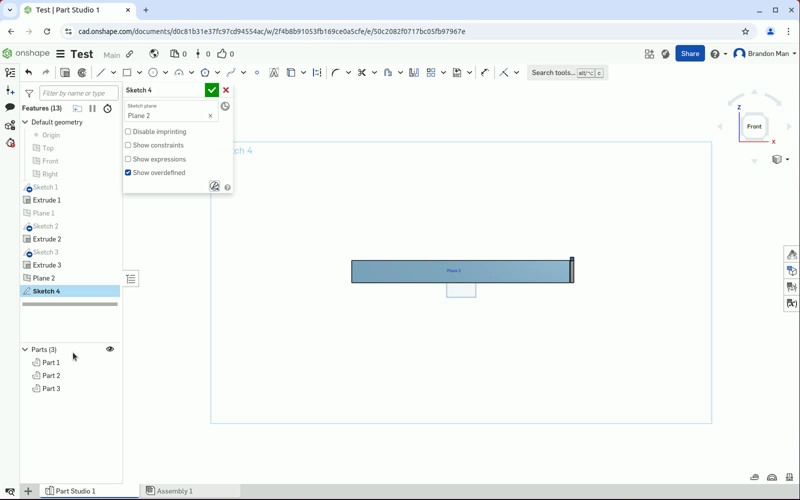
key(y)
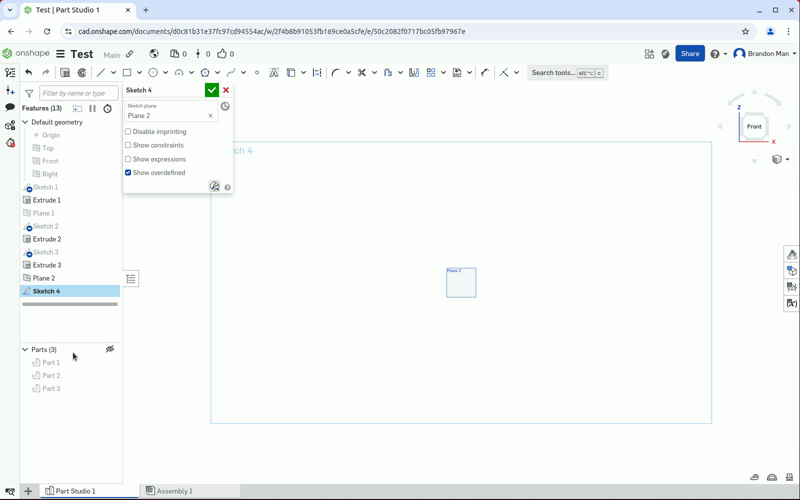
key(l)
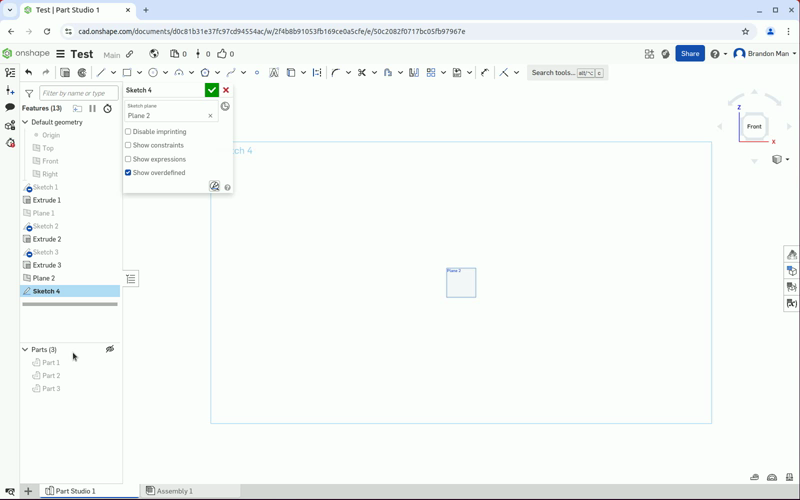
key_down(shift)
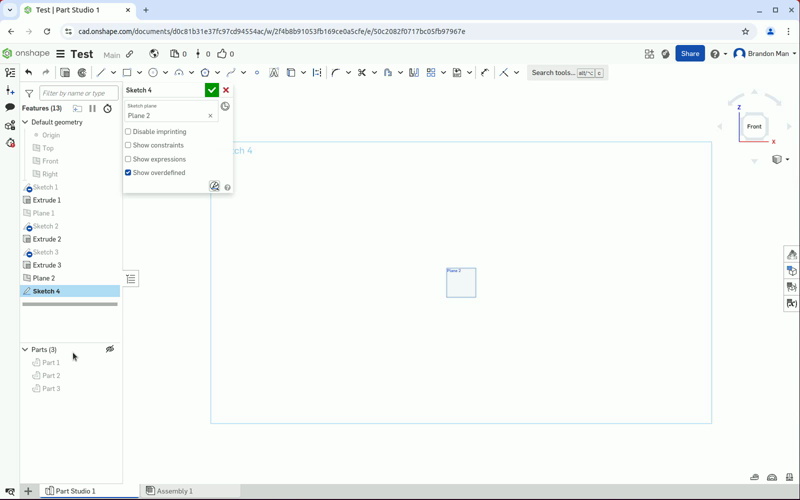
mouse_move(348, 282)
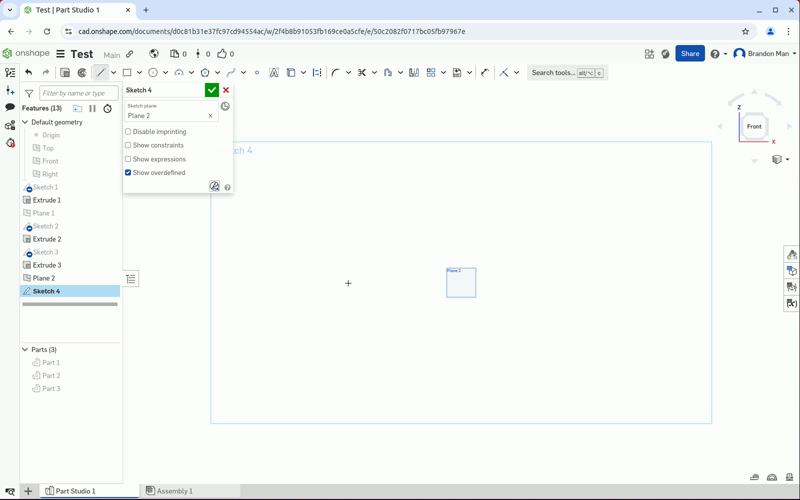
click(348, 282)
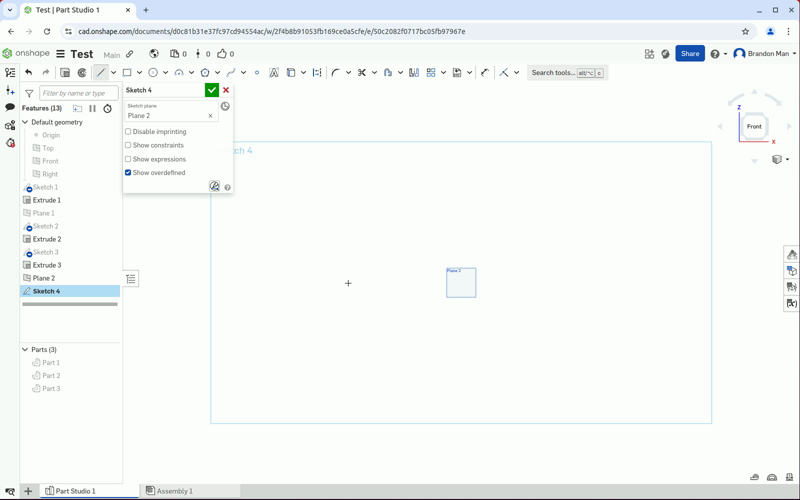
key_up(shift)
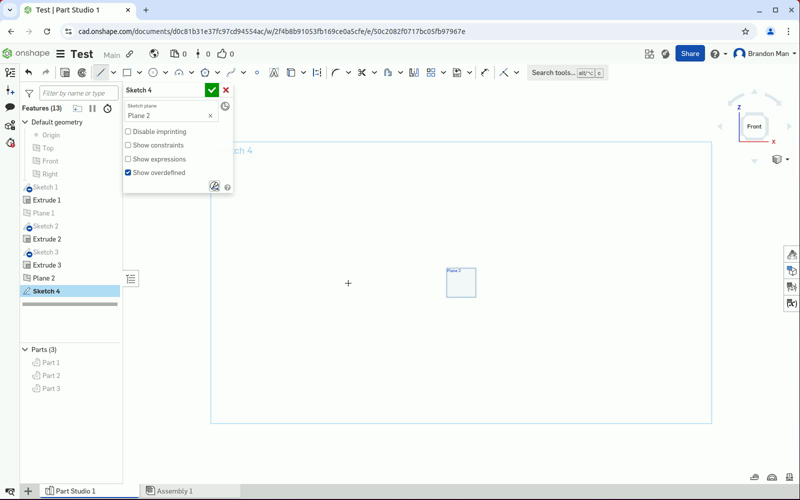
key_down(shift)
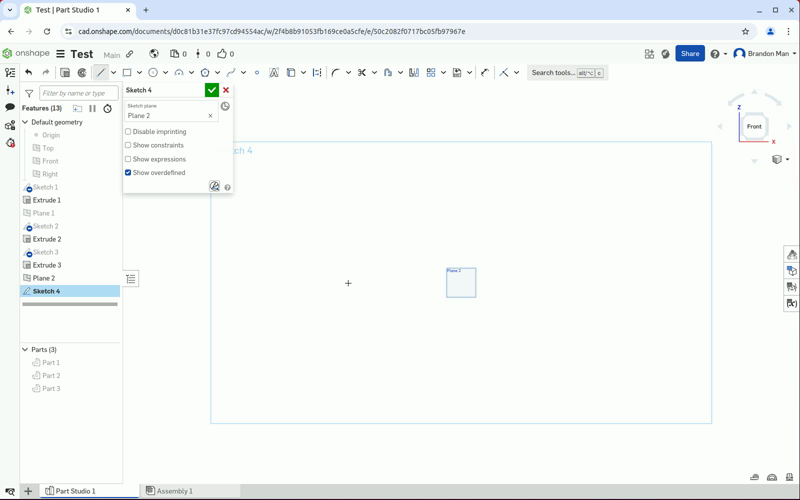
mouse_move(378, 282)
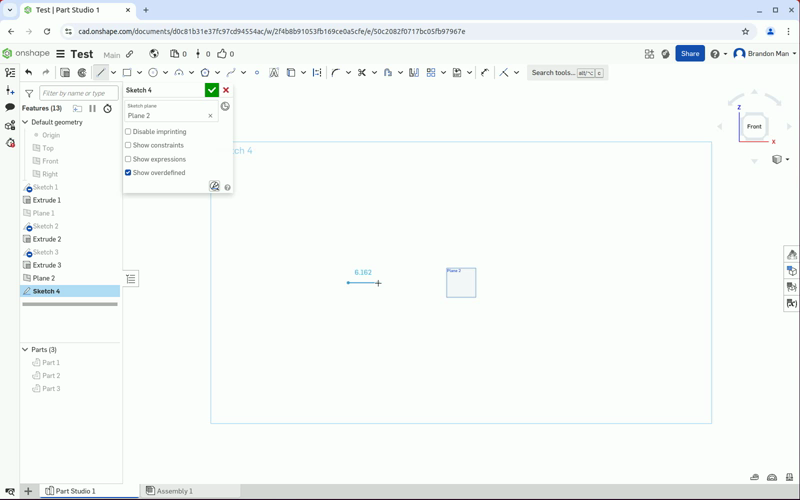
mouse_move(350, 282)
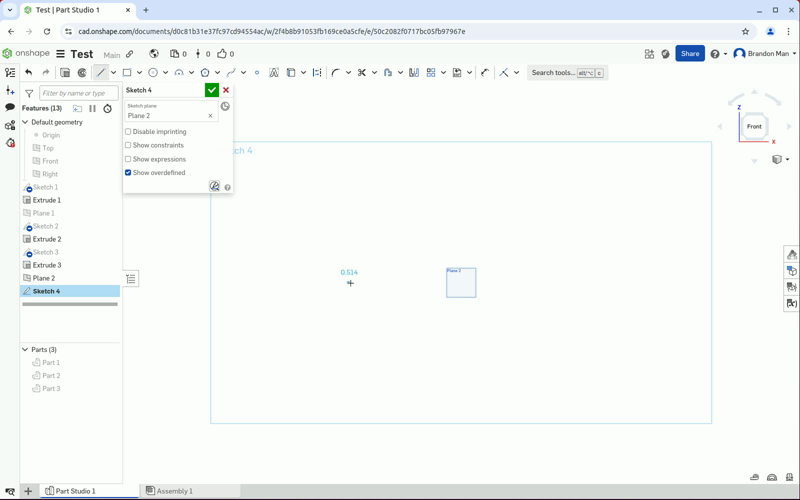
scroll(6)
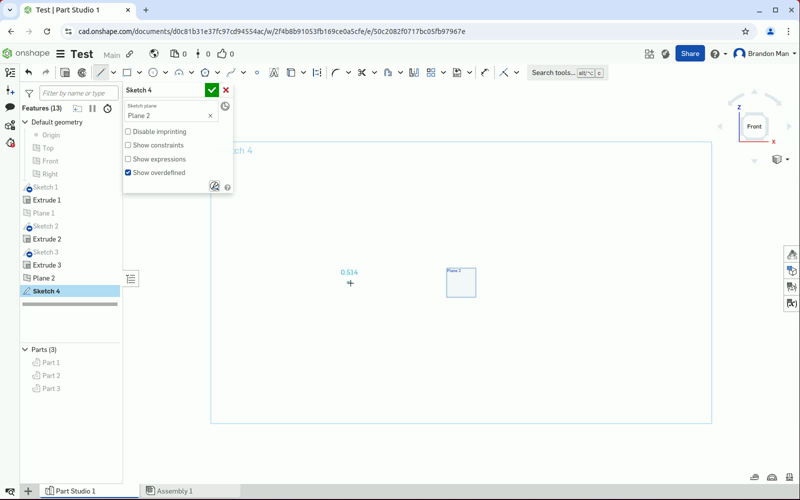
scroll(6)
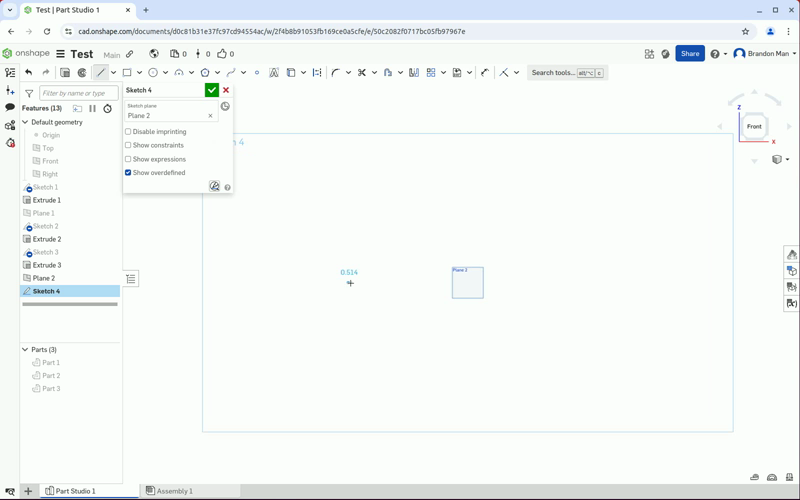
scroll(6)
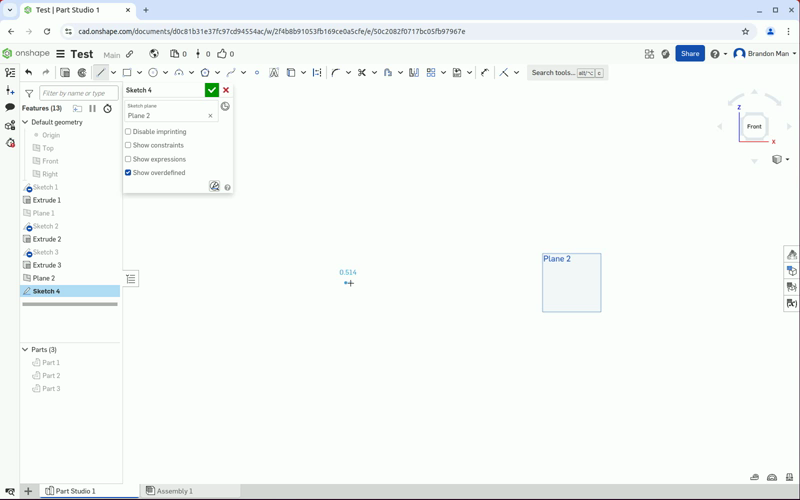
scroll(6)
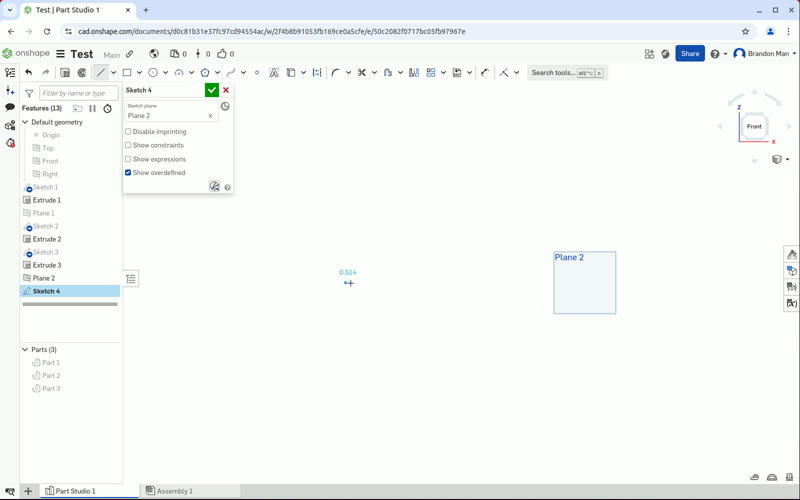
scroll(6)
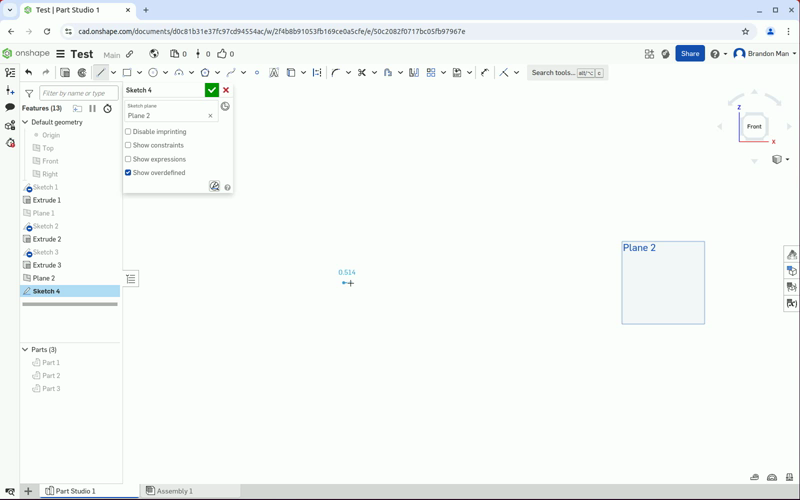
scroll(6)
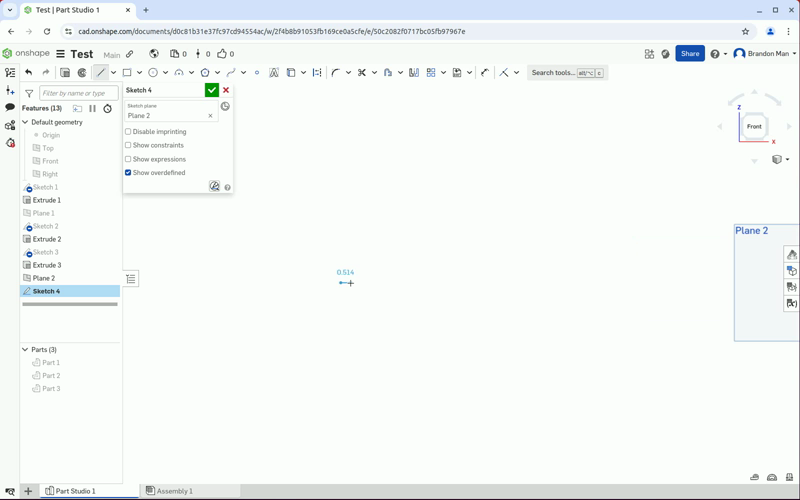
scroll(6)
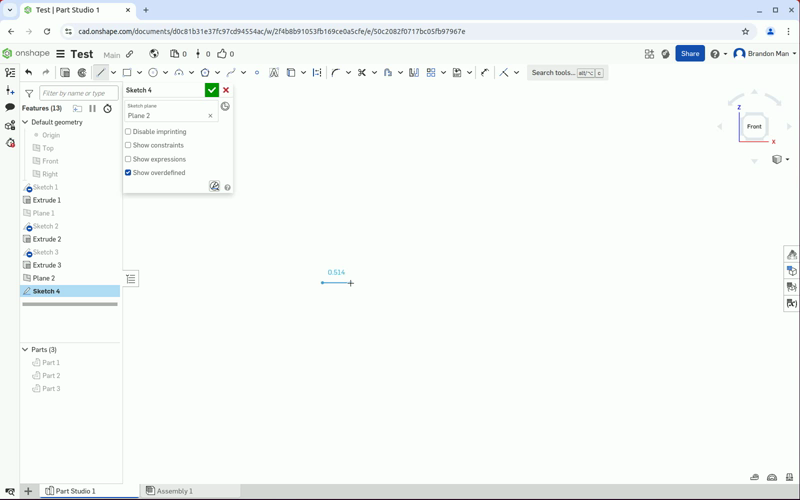
click(350, 282)
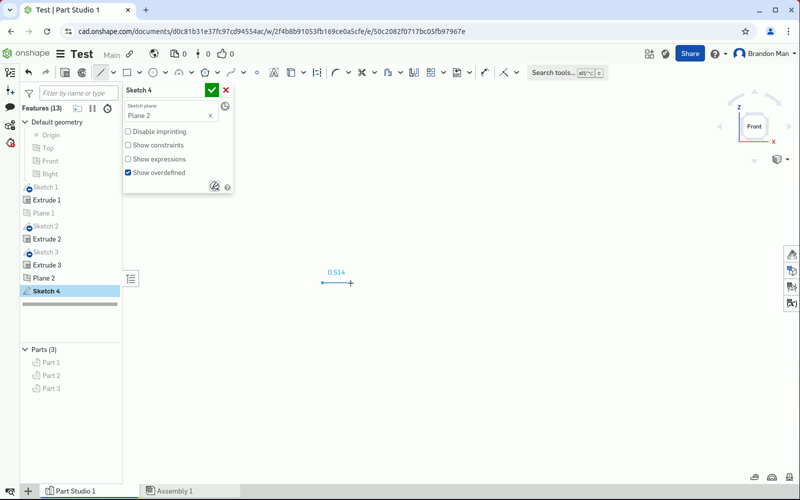
scroll(-6)
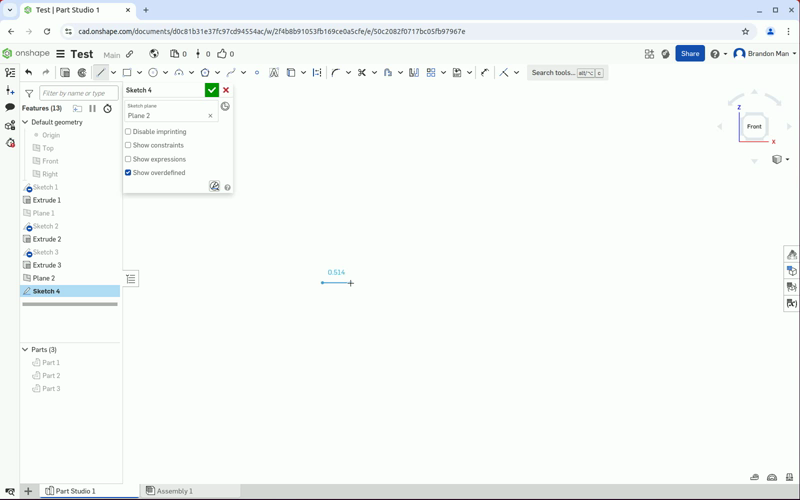
scroll(-6)
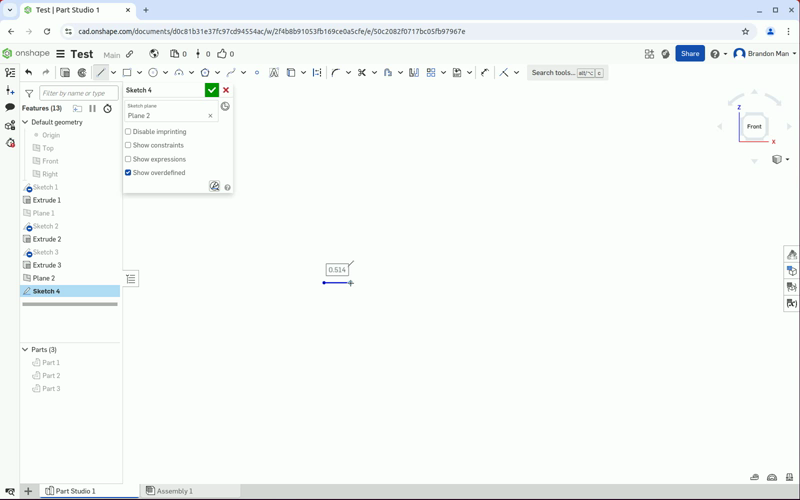
scroll(-6)
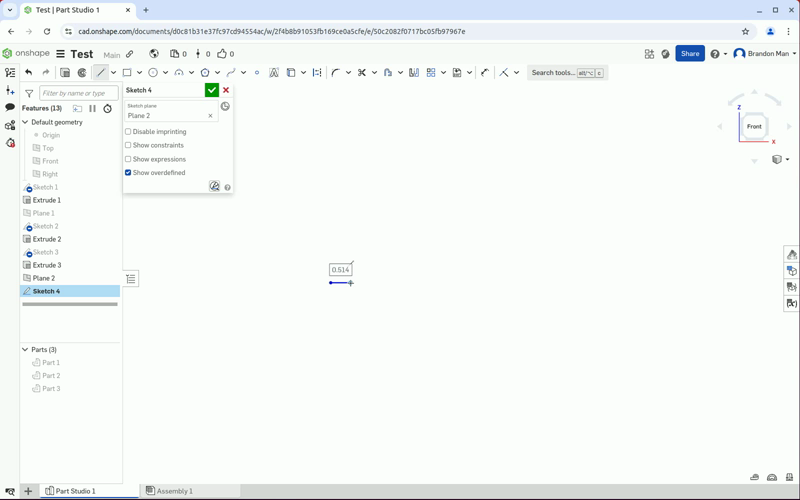
scroll(-6)
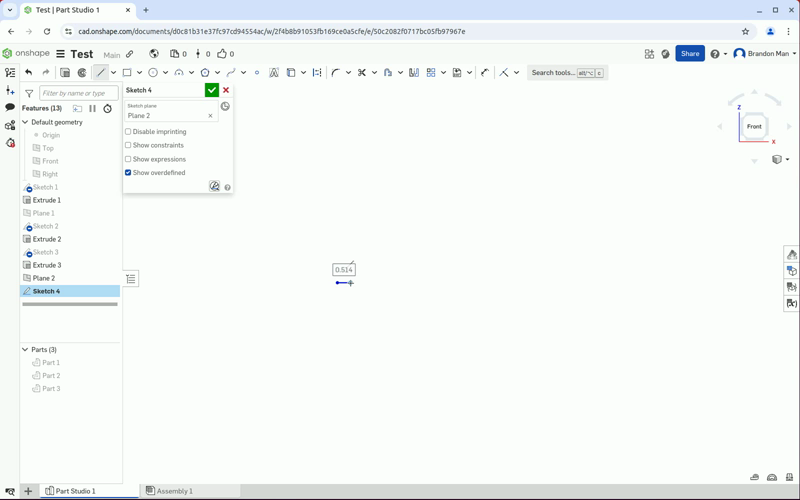
scroll(-6)
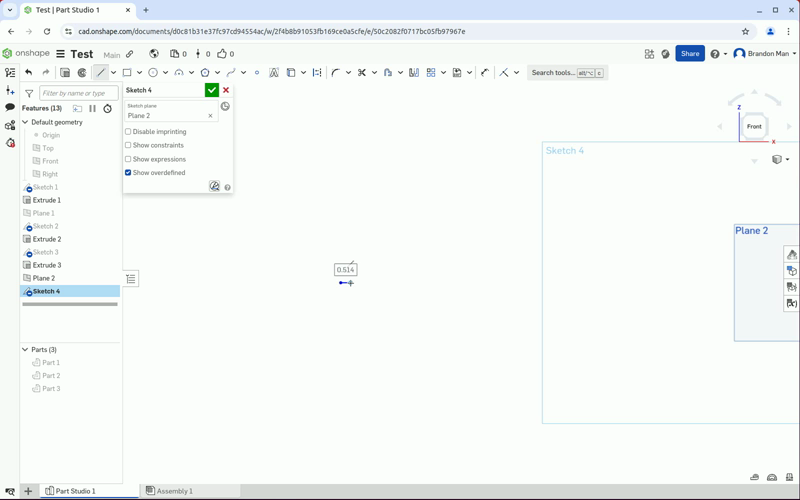
scroll(-6)
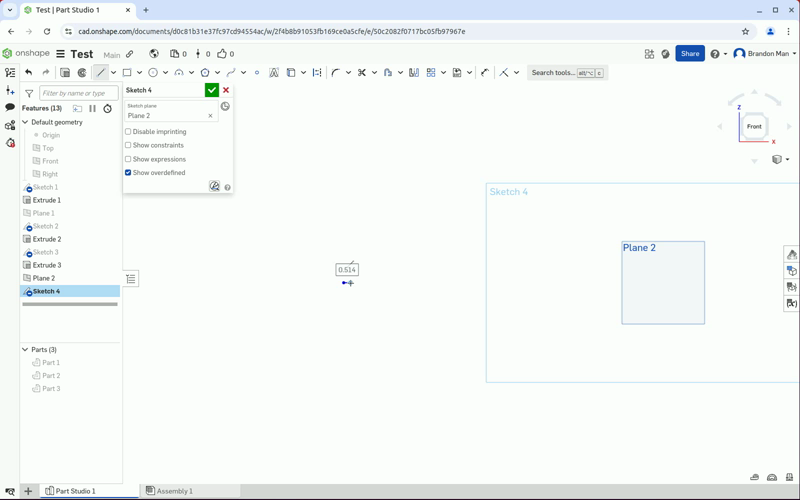
scroll(-6)
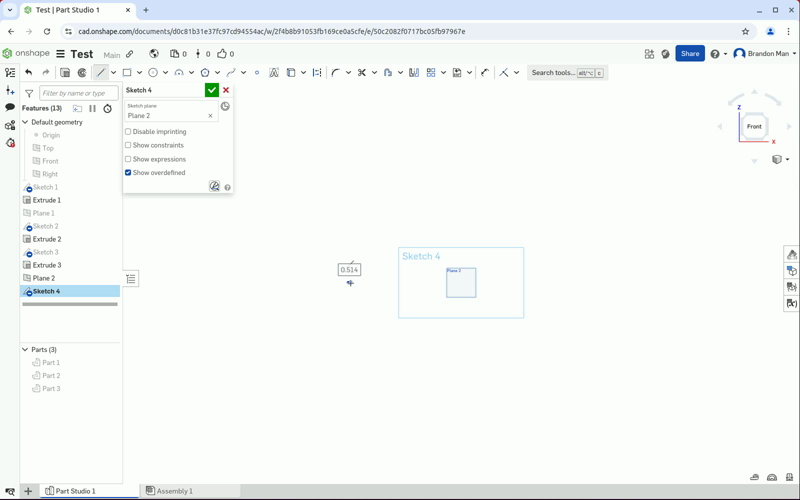
key_up(shift)
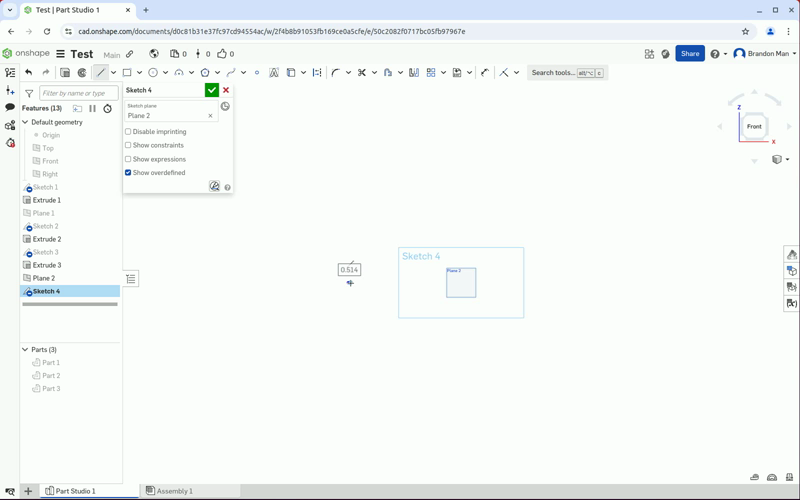
key_down(shift)
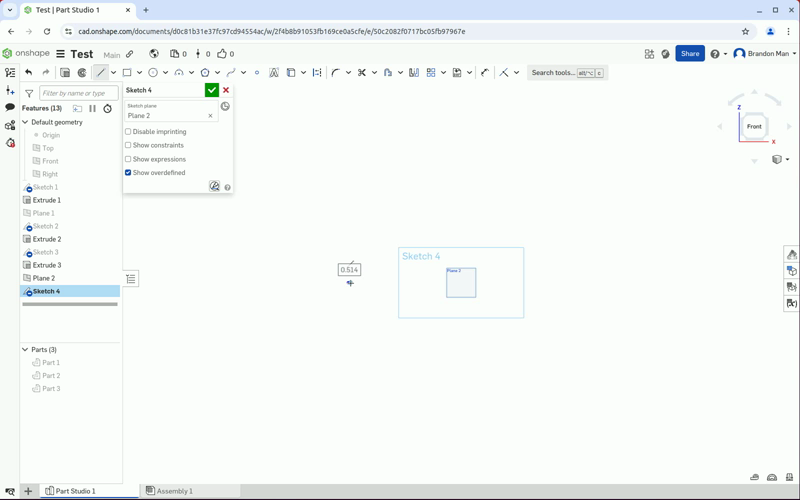
mouse_move(380, 282)
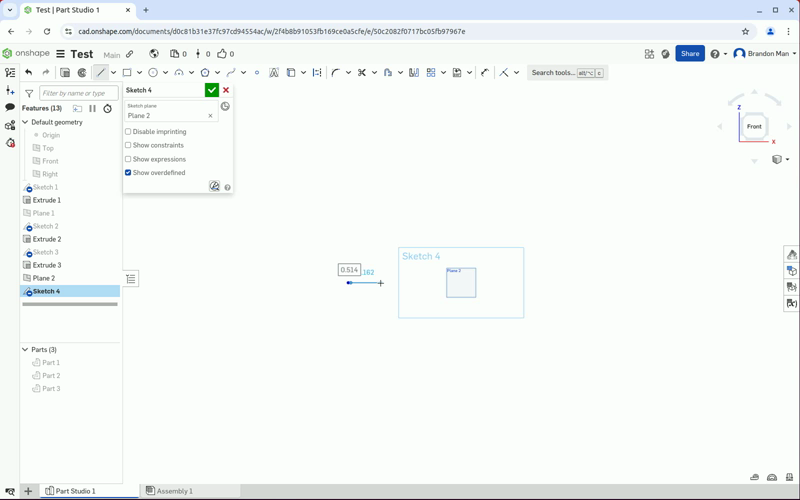
mouse_move(350, 259)
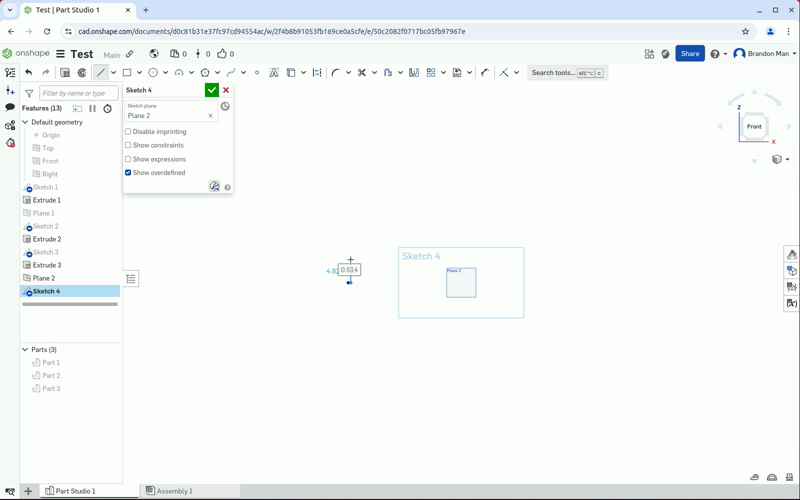
click(350, 259)
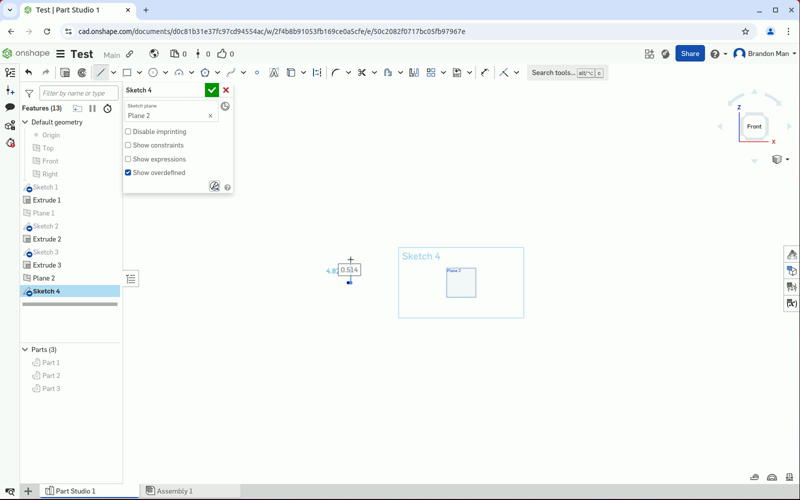
key_up(shift)
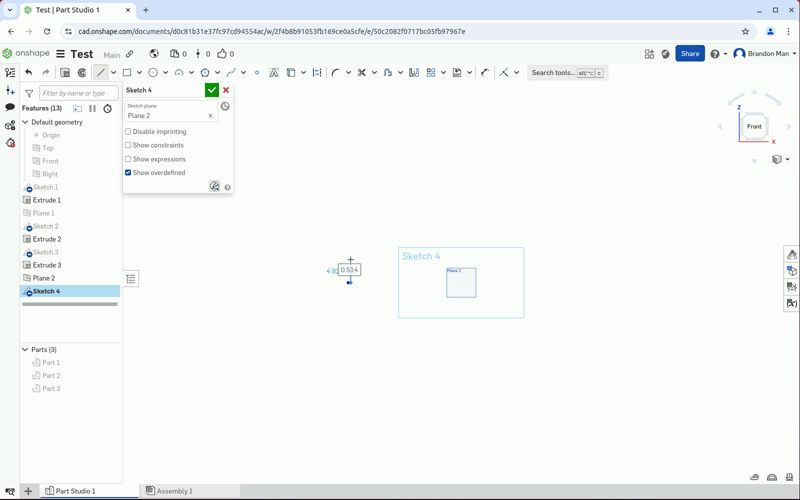
key_down(shift)
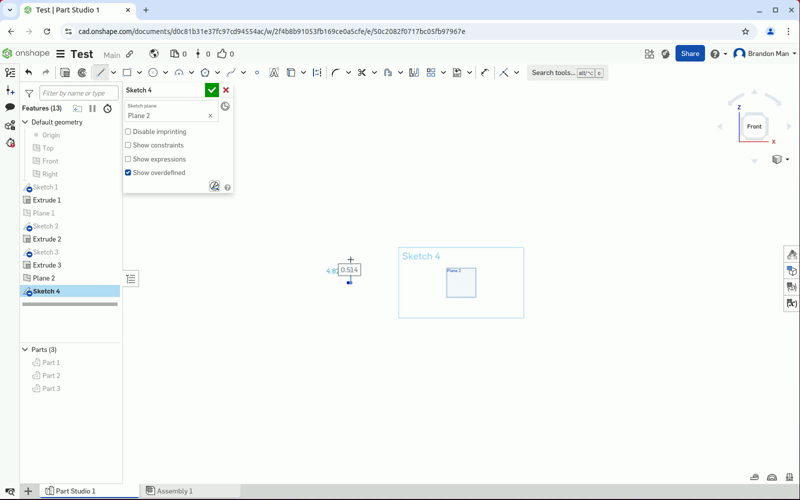
mouse_move(569, 259)
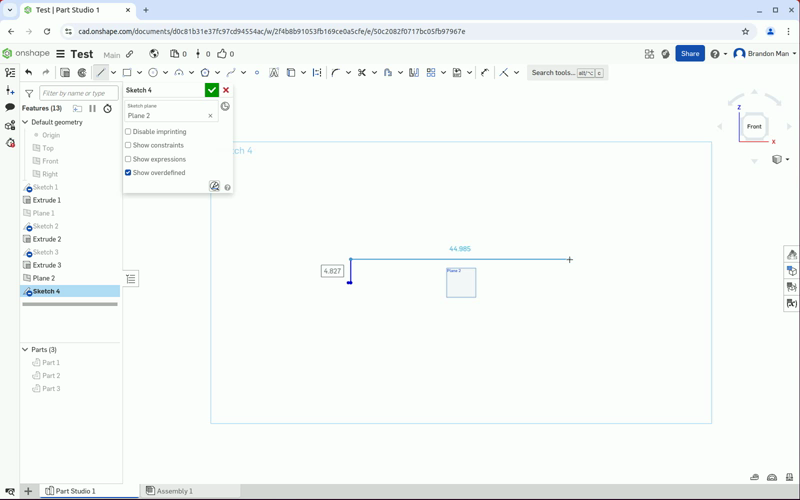
click(569, 259)
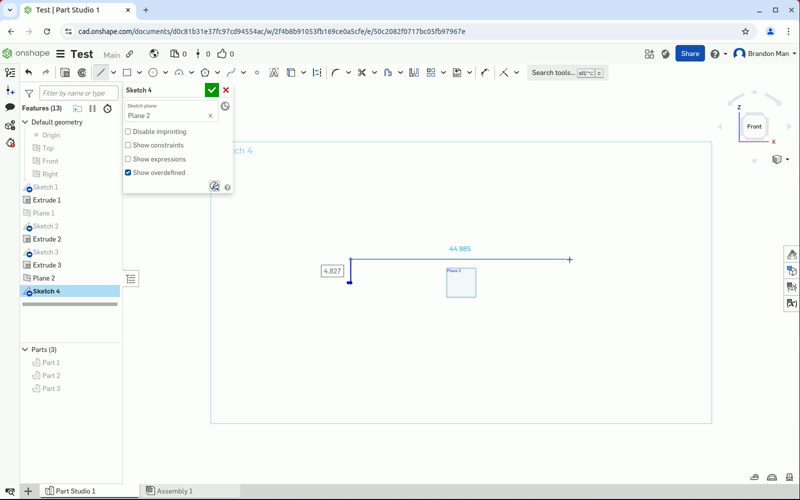
key_up(shift)
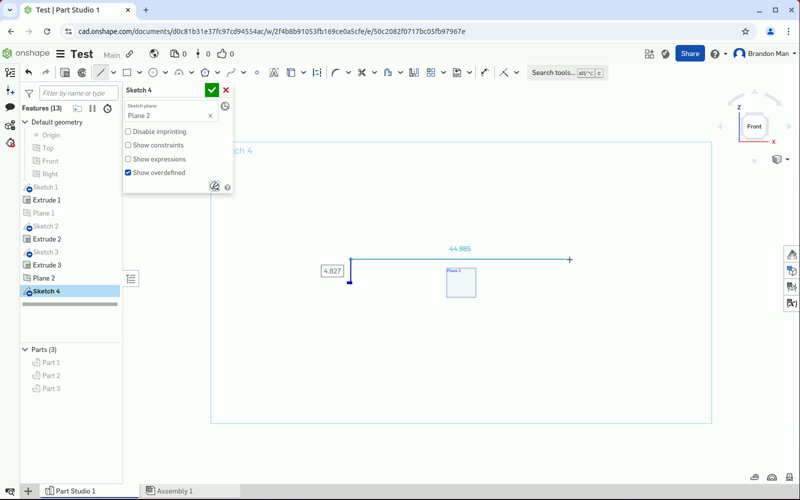
key_down(shift)
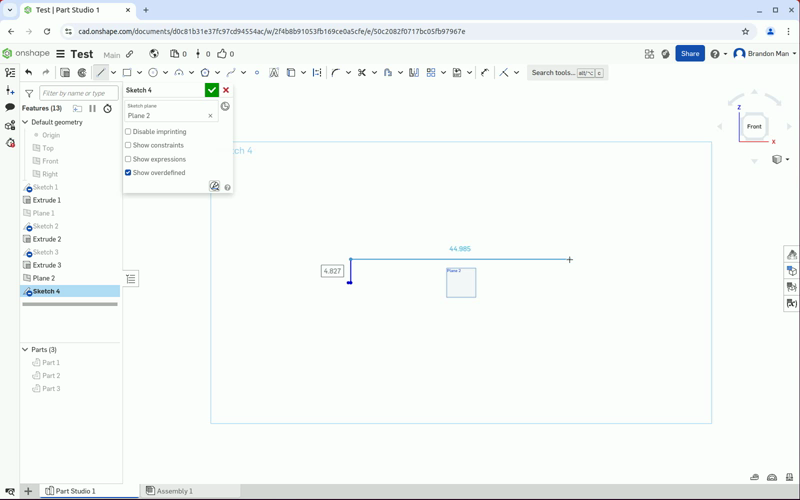
mouse_move(589, 259)
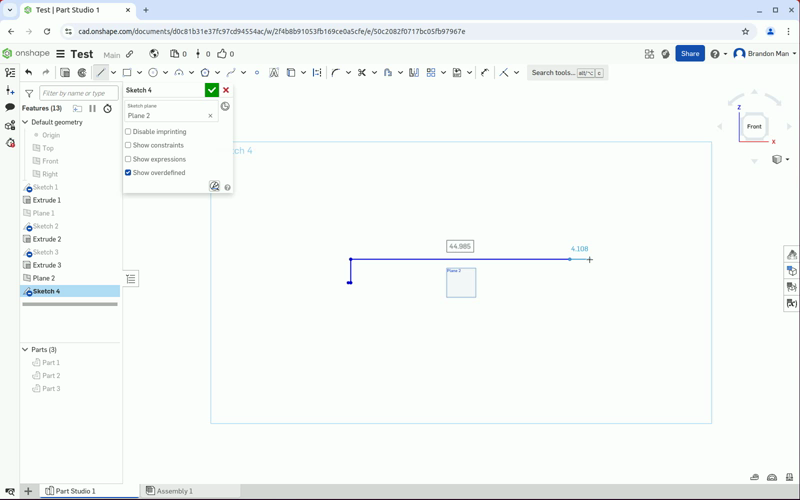
mouse_move(569, 282)
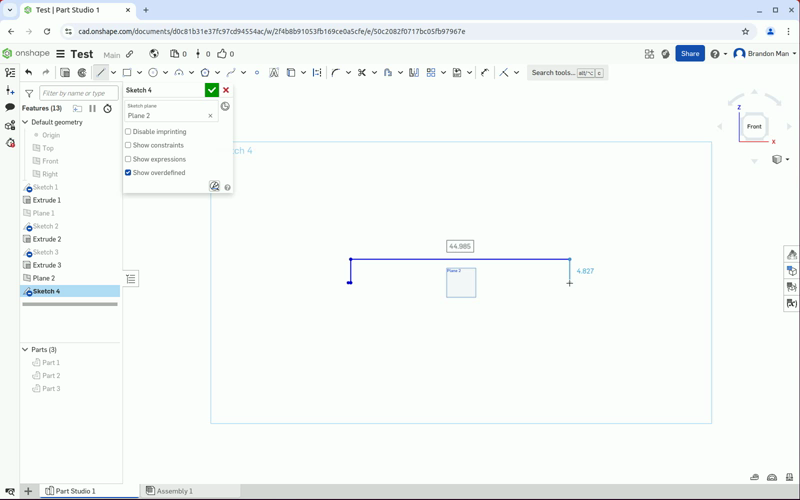
click(569, 282)
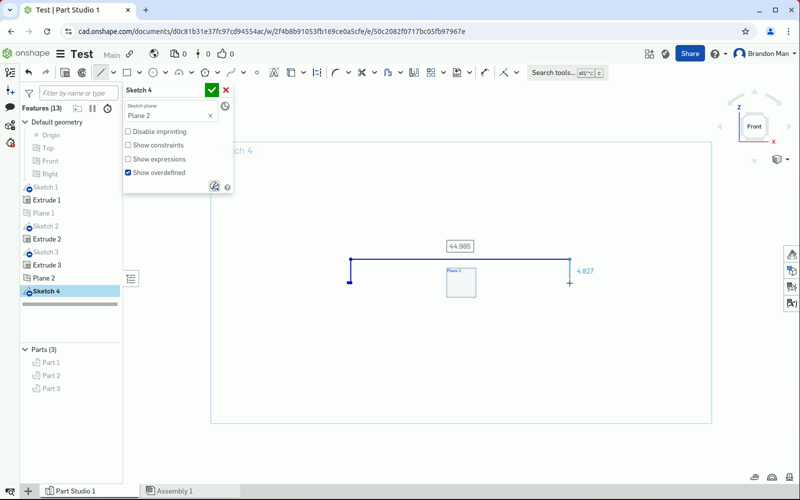
key_up(shift)
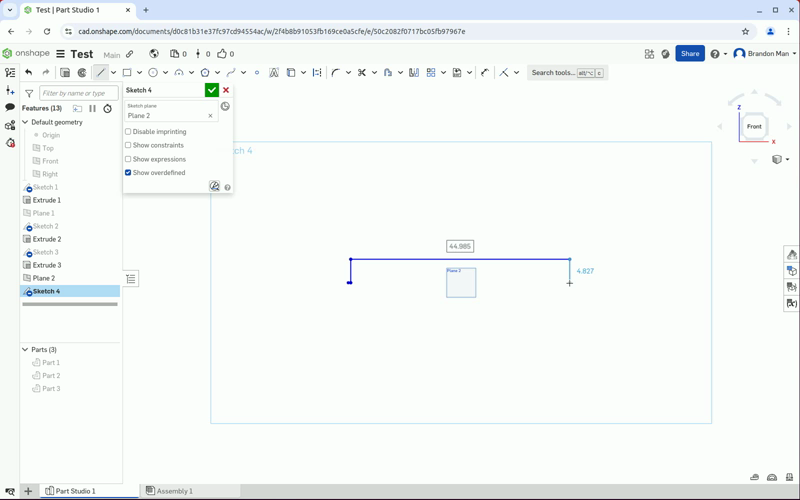
key_down(shift)
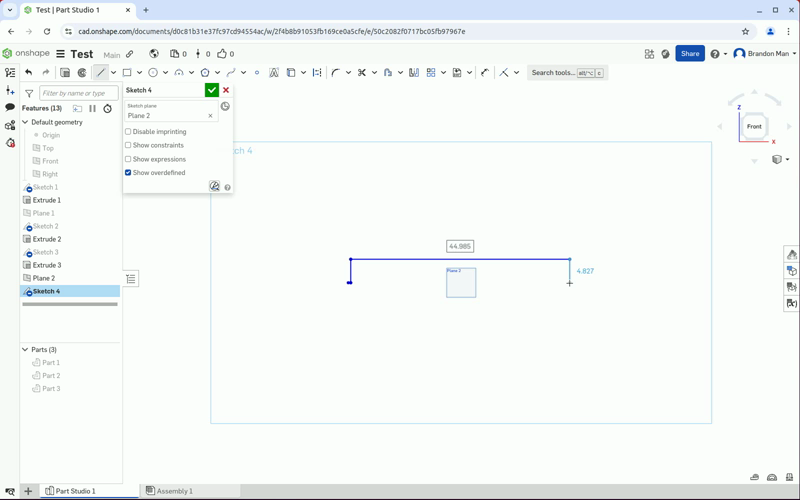
mouse_move(589, 282)
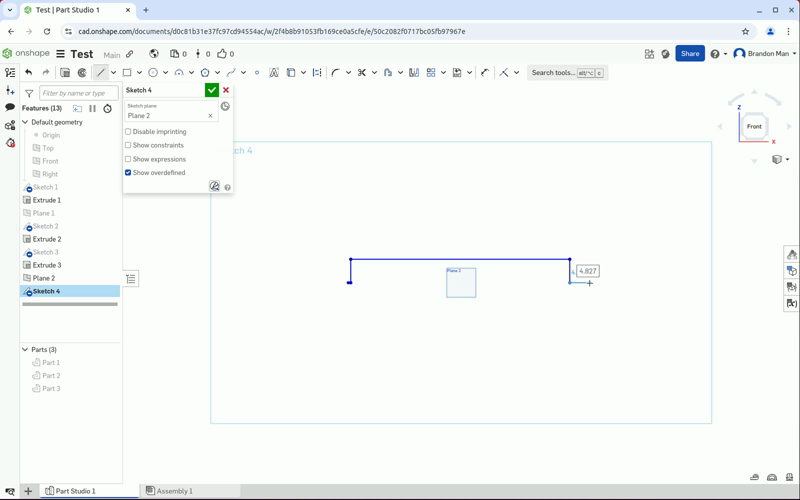
mouse_move(572, 282)
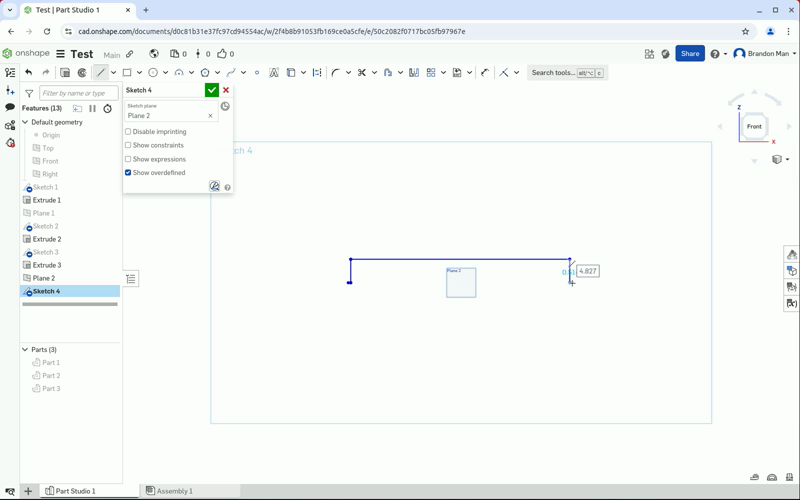
scroll(6)
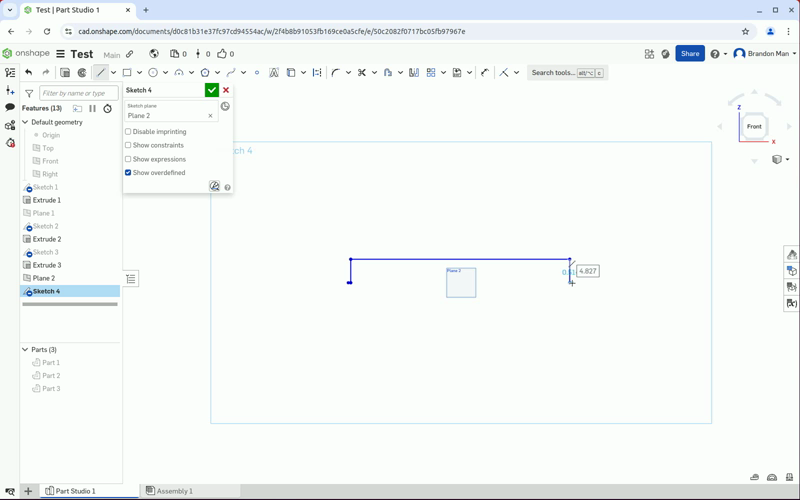
scroll(6)
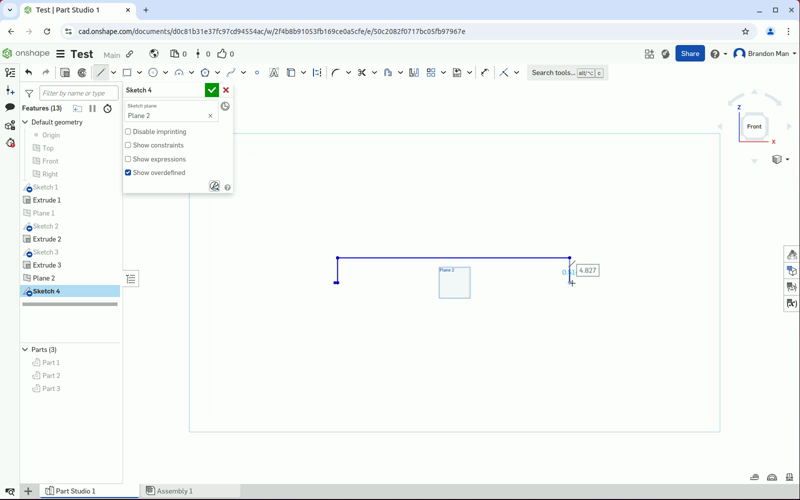
scroll(6)
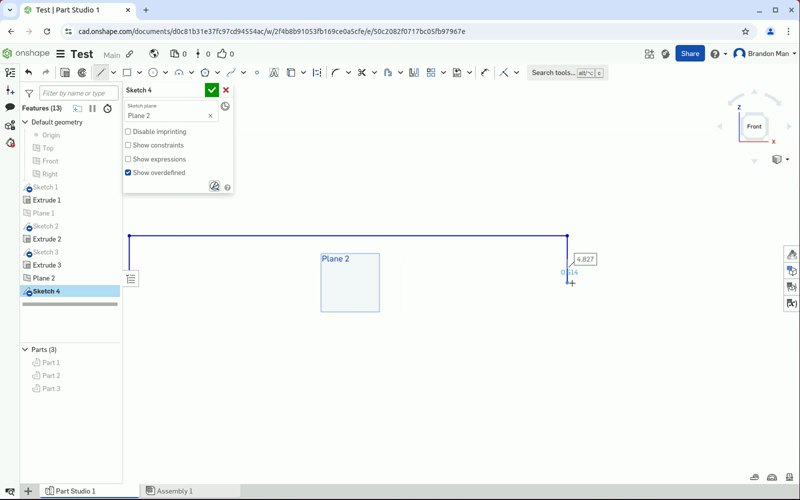
scroll(6)
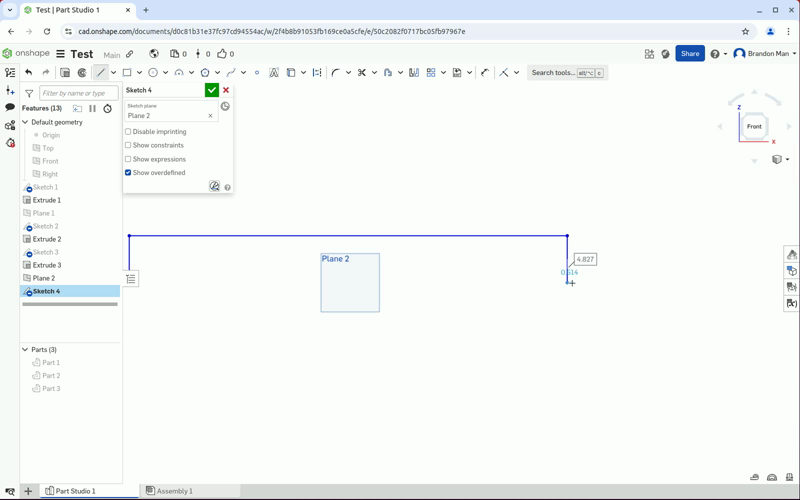
scroll(6)
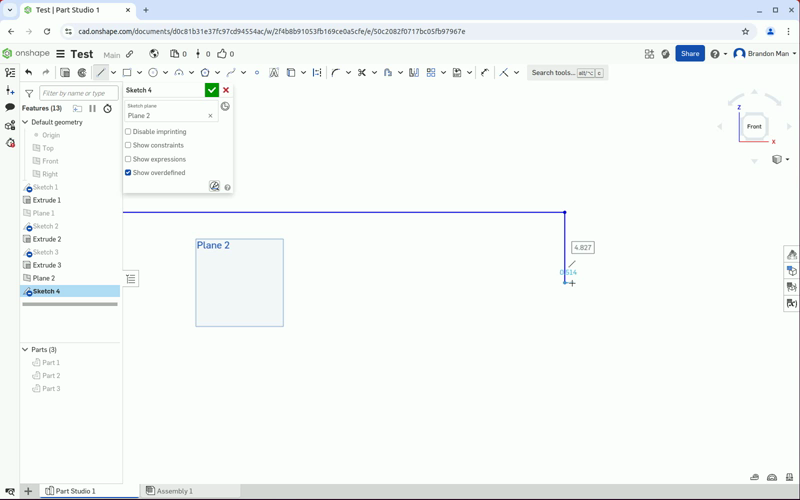
scroll(6)
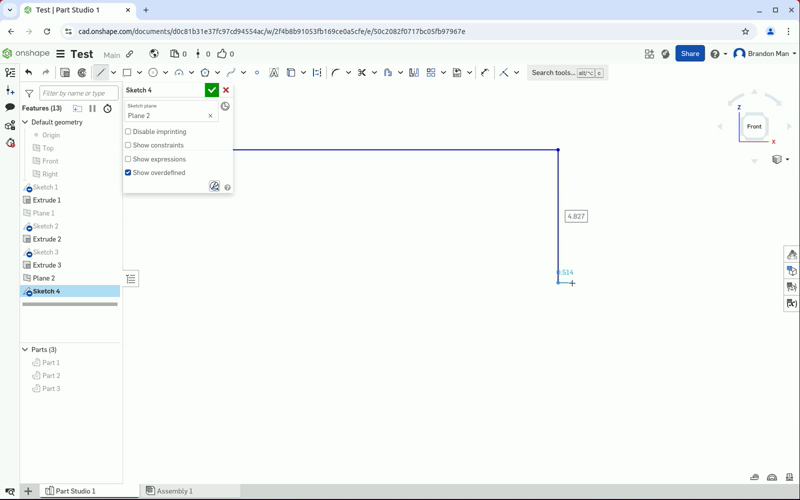
scroll(6)
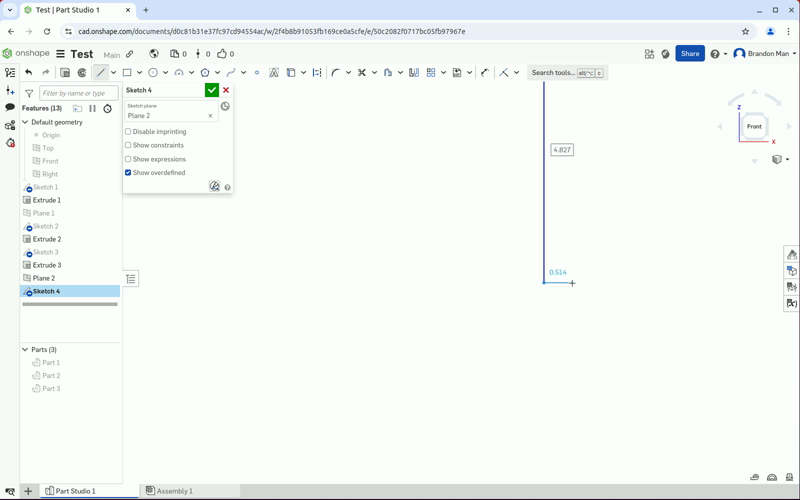
click(572, 282)
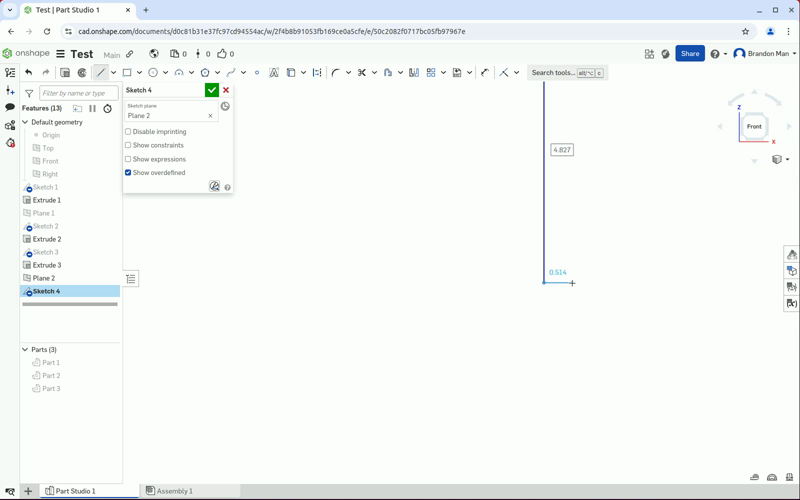
scroll(-6)
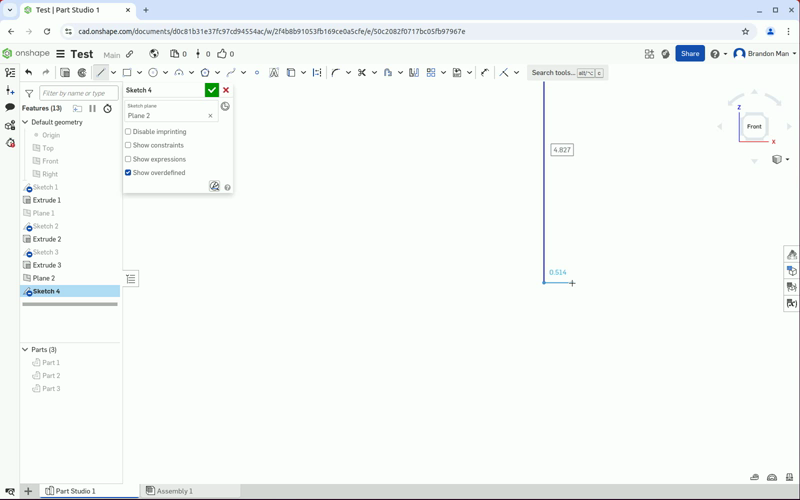
scroll(-6)
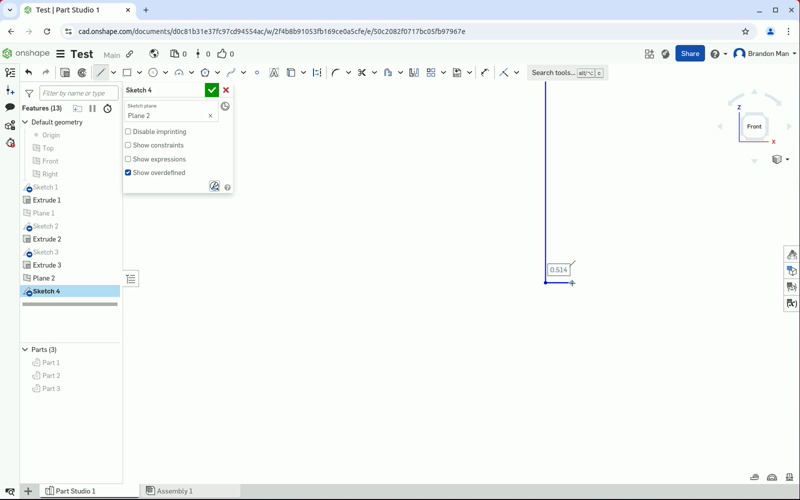
scroll(-6)
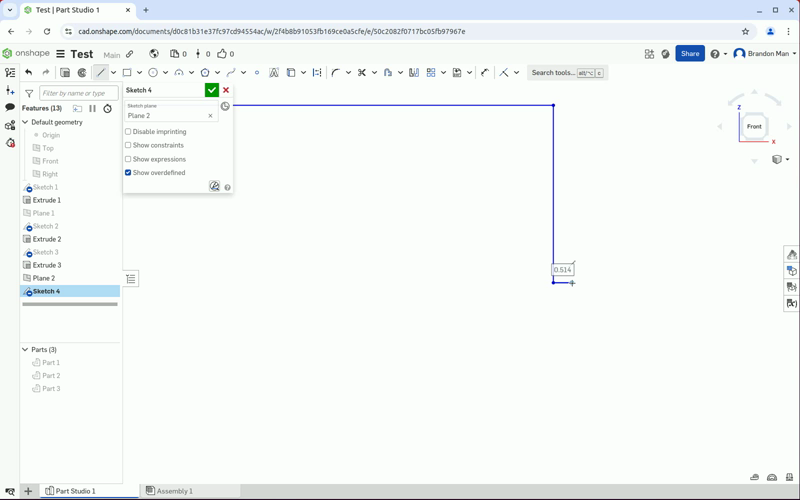
scroll(-6)
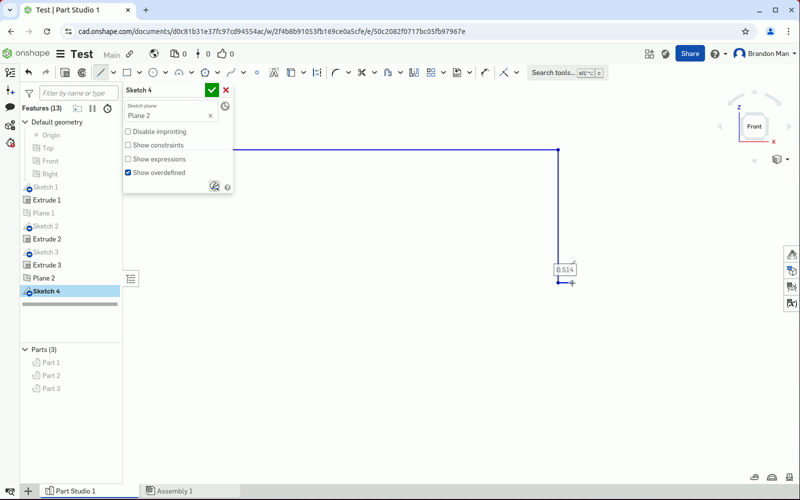
scroll(-6)
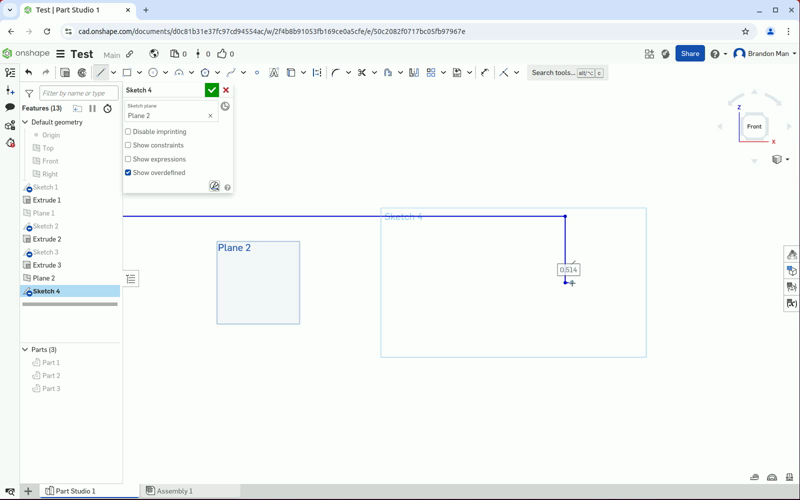
scroll(-6)
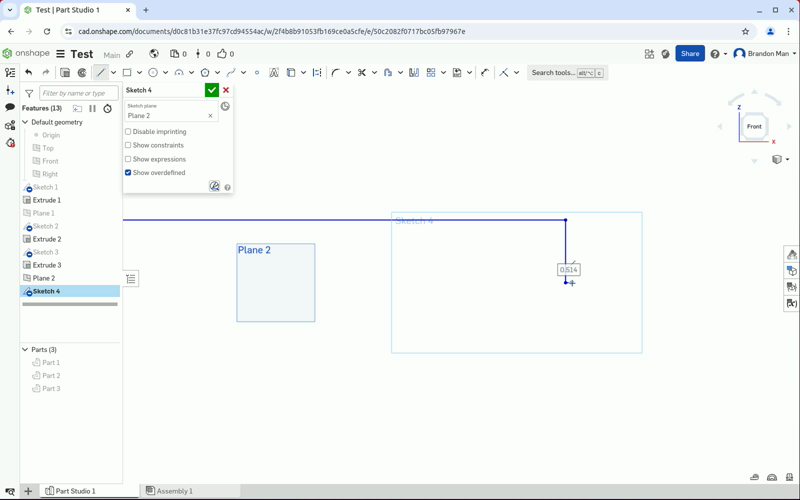
scroll(-6)
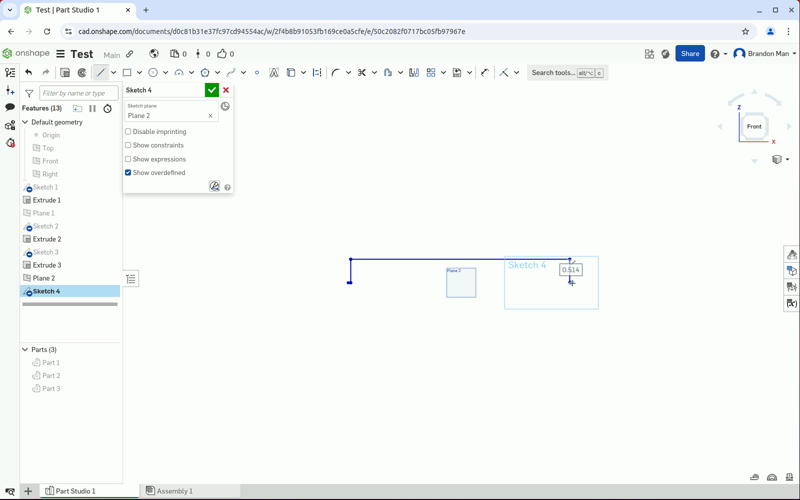
key_up(shift)
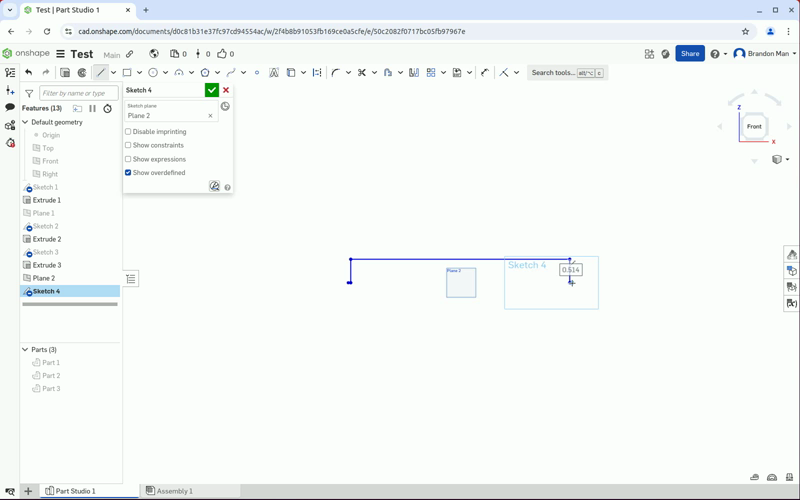
key_down(shift)
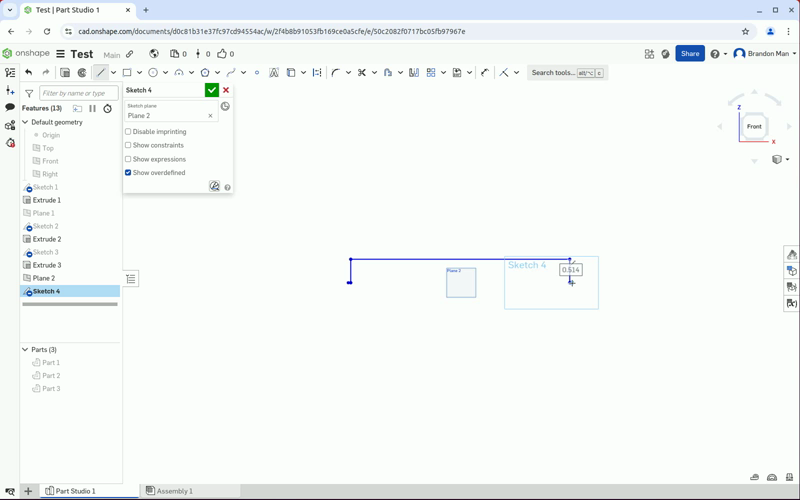
mouse_move(589, 282)
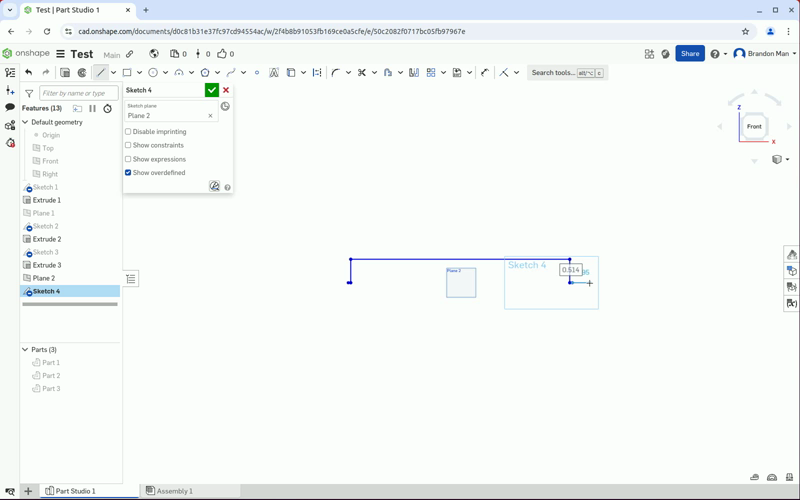
mouse_move(572, 257)
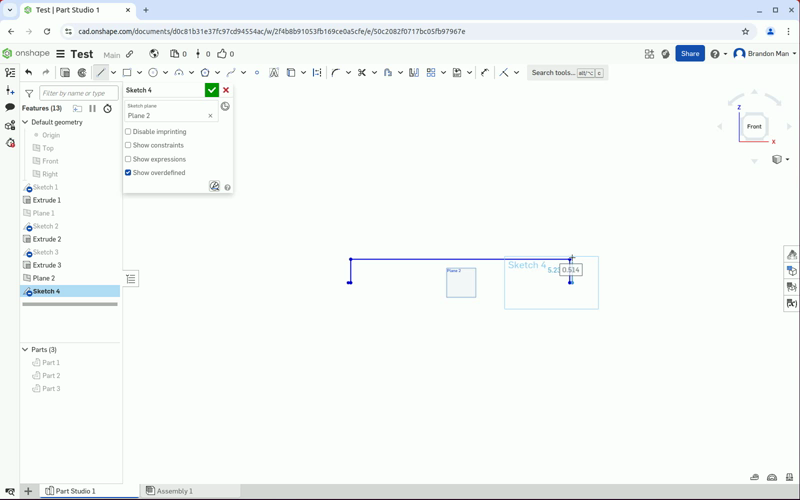
scroll(6)
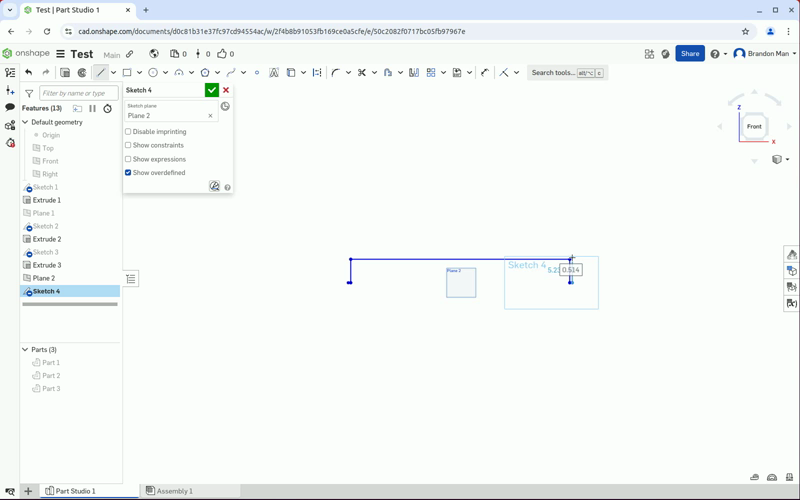
scroll(6)
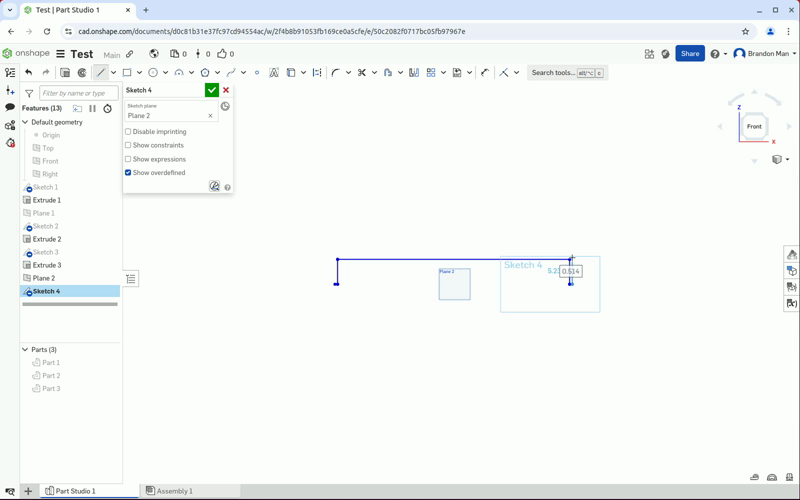
scroll(6)
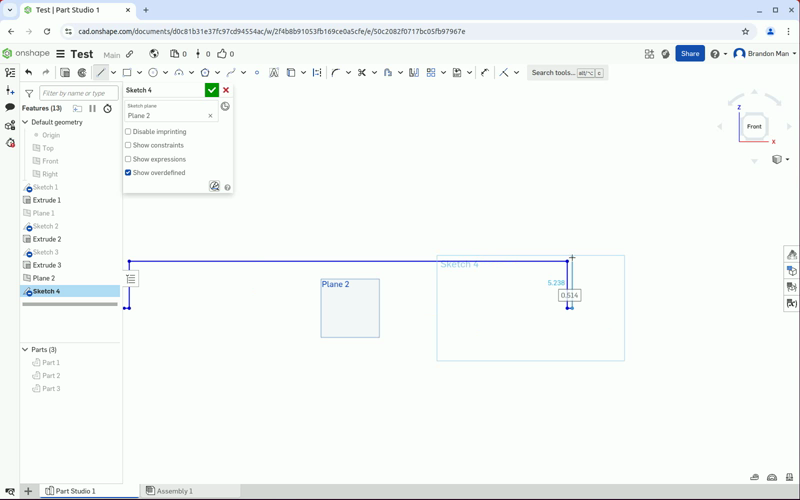
scroll(6)
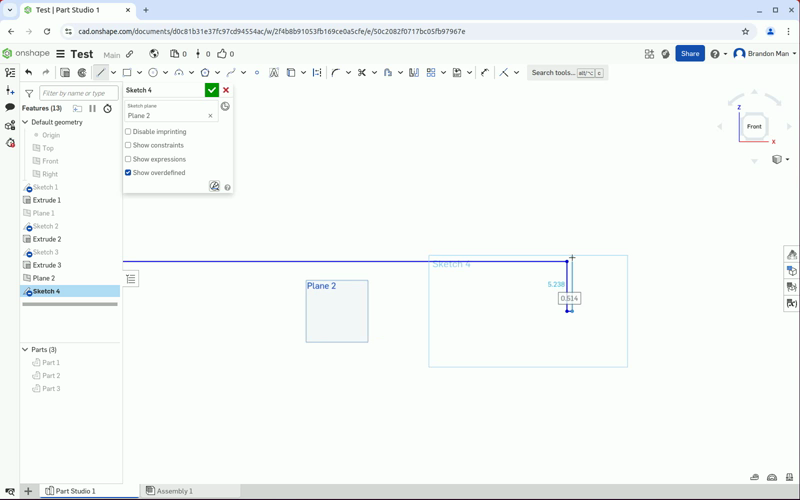
scroll(6)
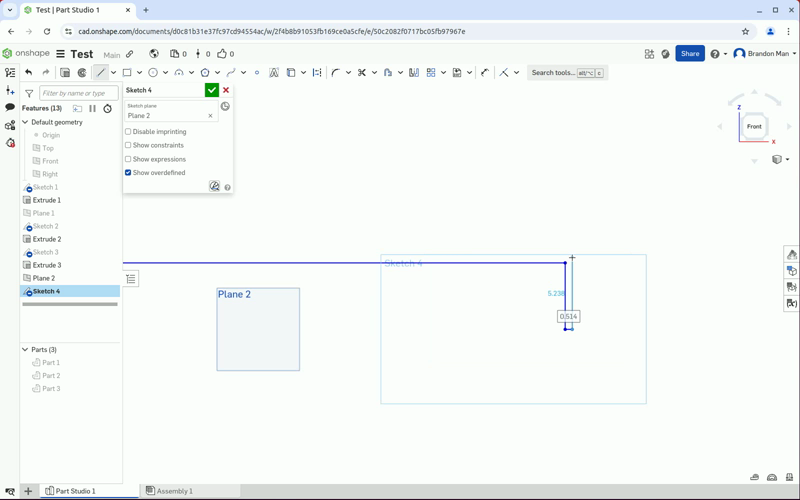
scroll(6)
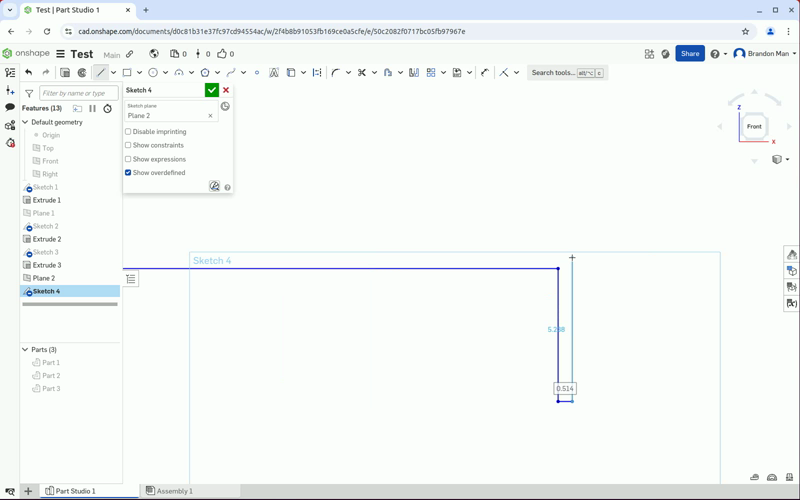
scroll(6)
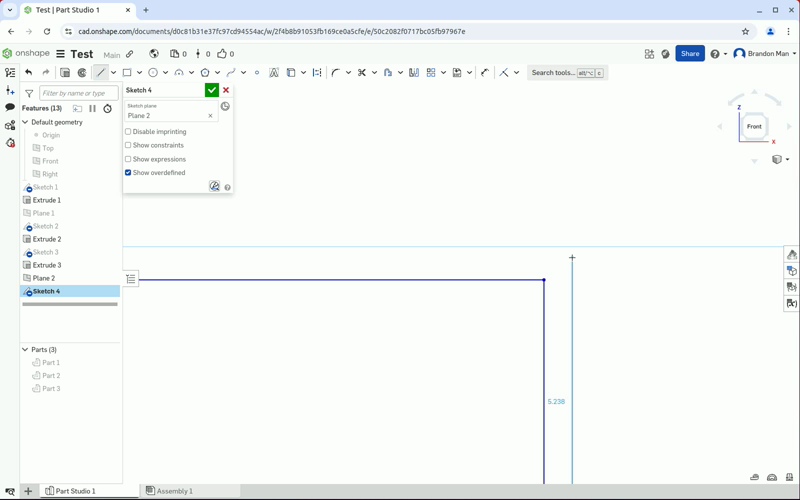
click(572, 257)
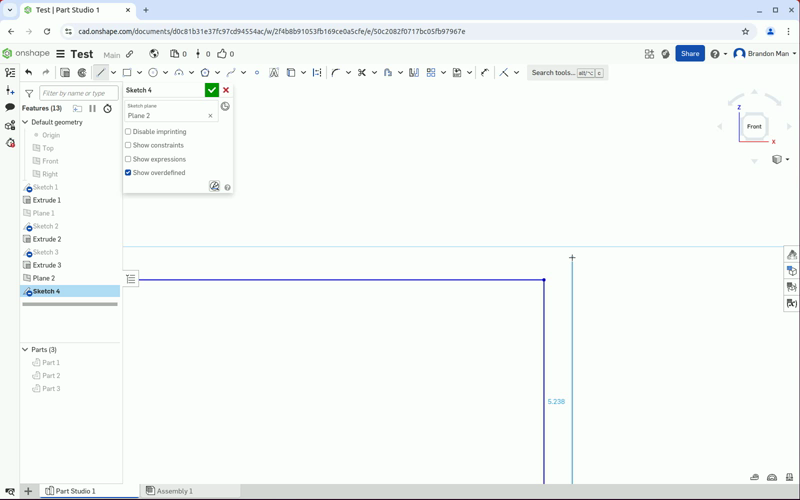
scroll(-6)
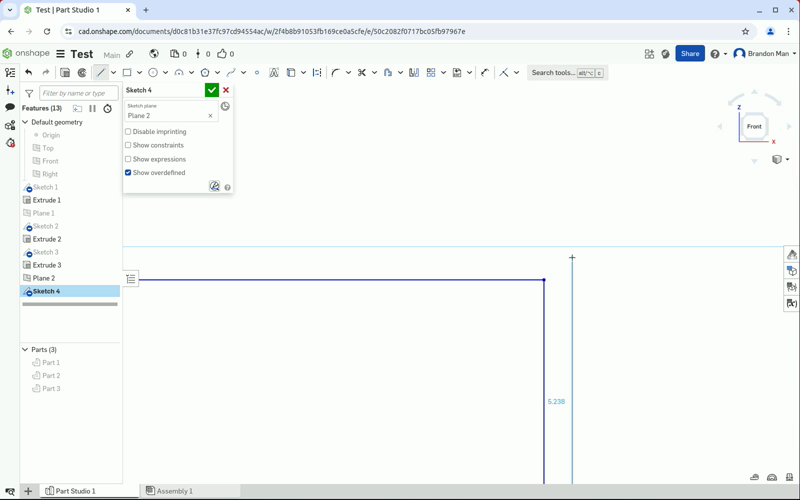
scroll(-6)
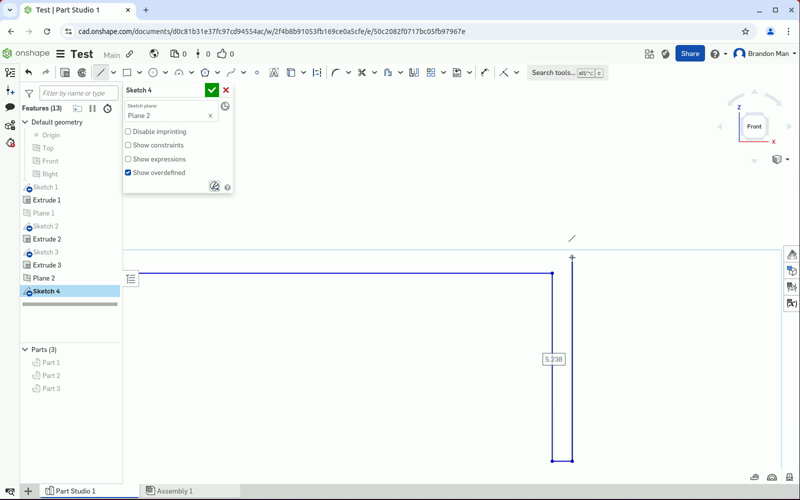
scroll(-6)
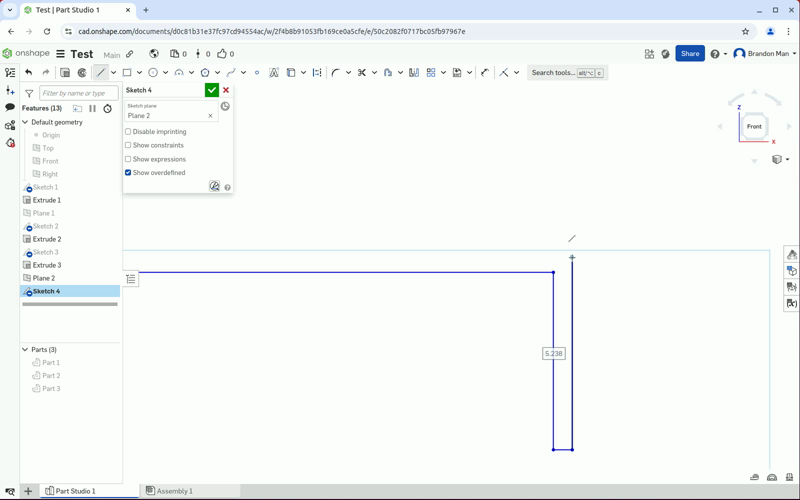
scroll(-6)
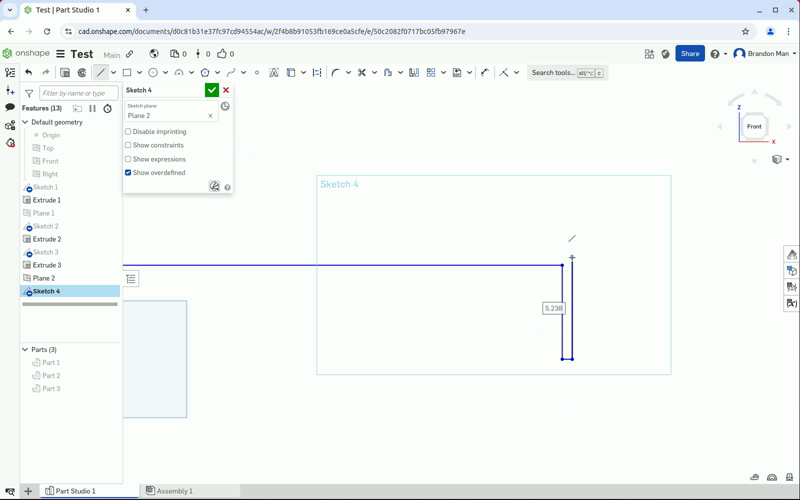
scroll(-6)
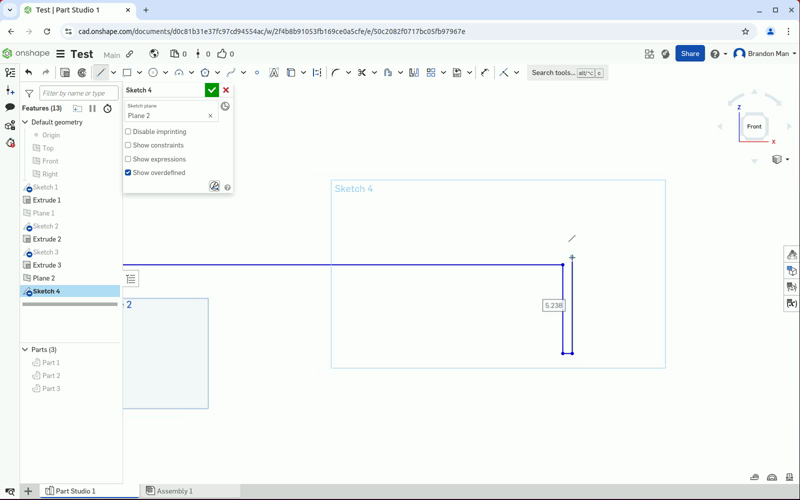
scroll(-6)
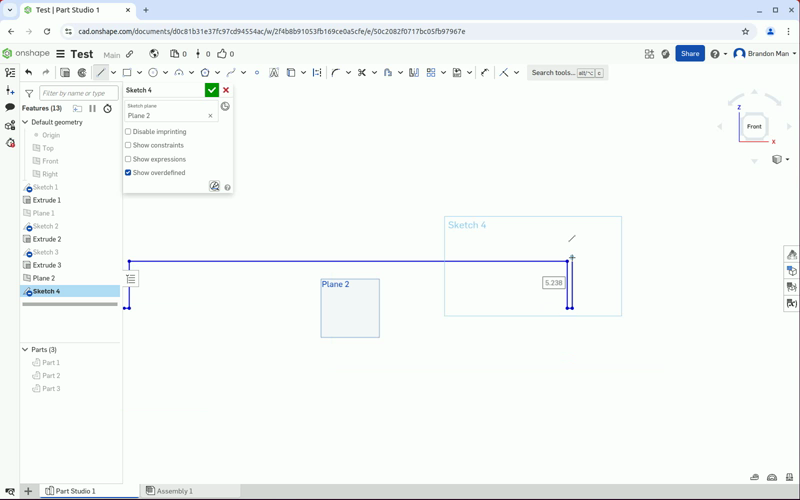
scroll(-6)
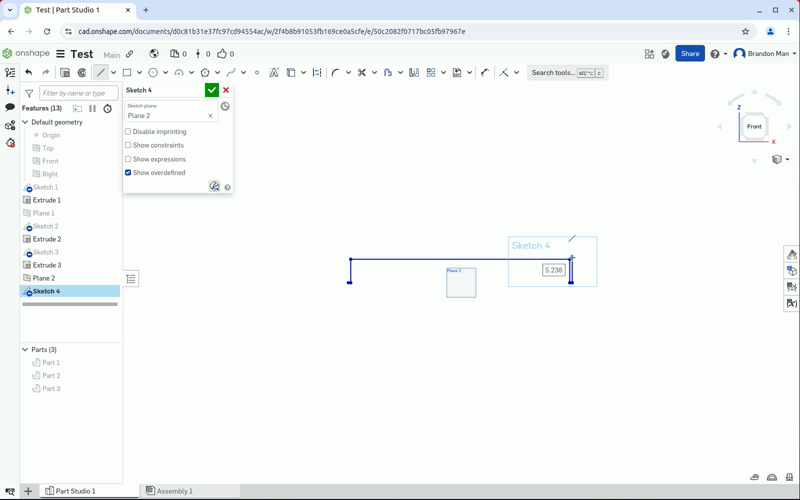
key_up(shift)
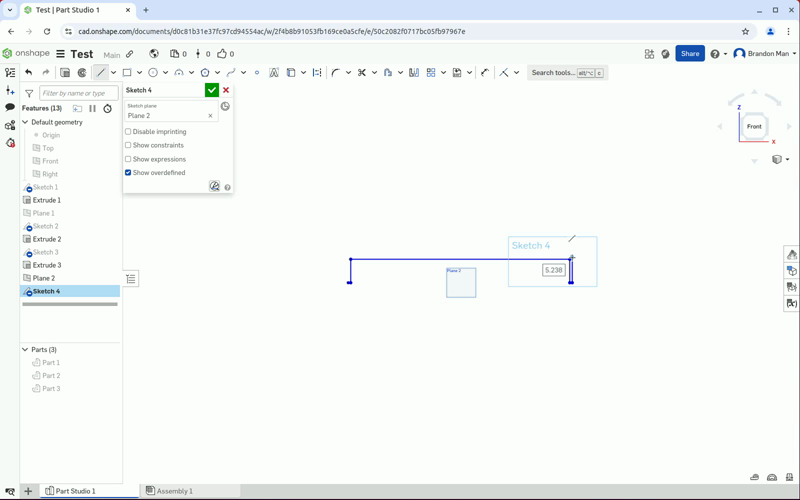
key_down(shift)
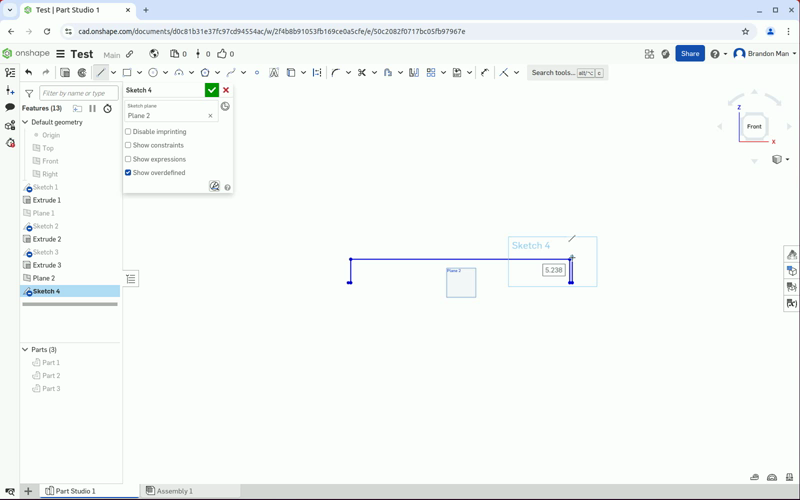
mouse_move(348, 257)
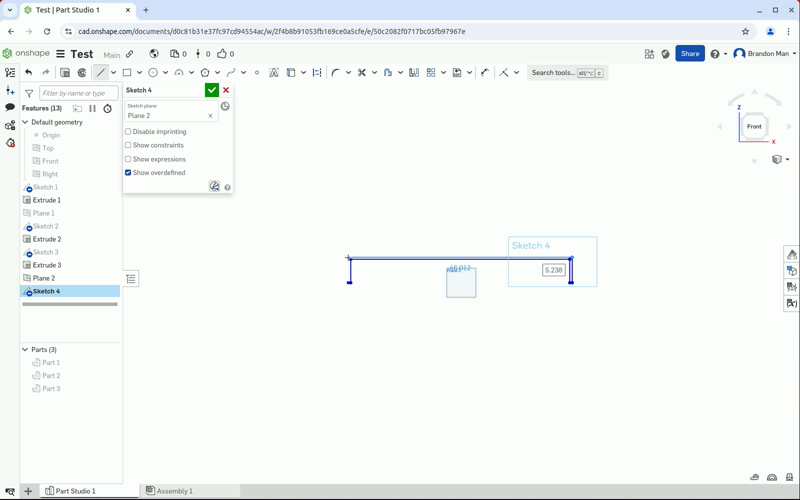
scroll(6)
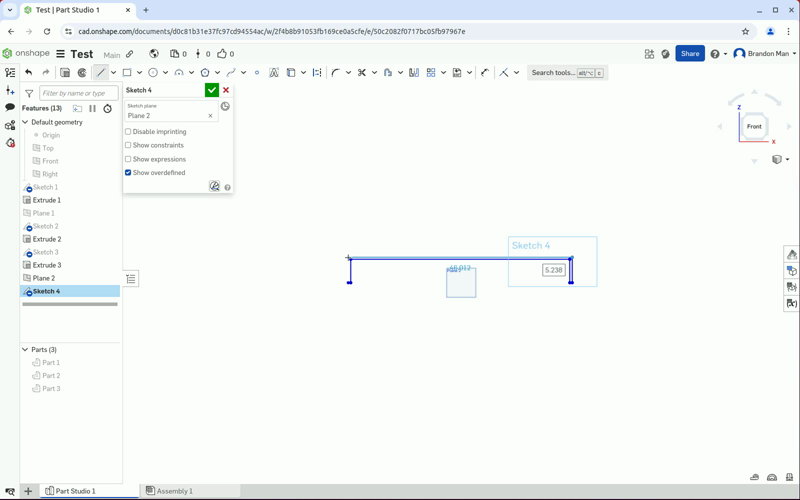
scroll(6)
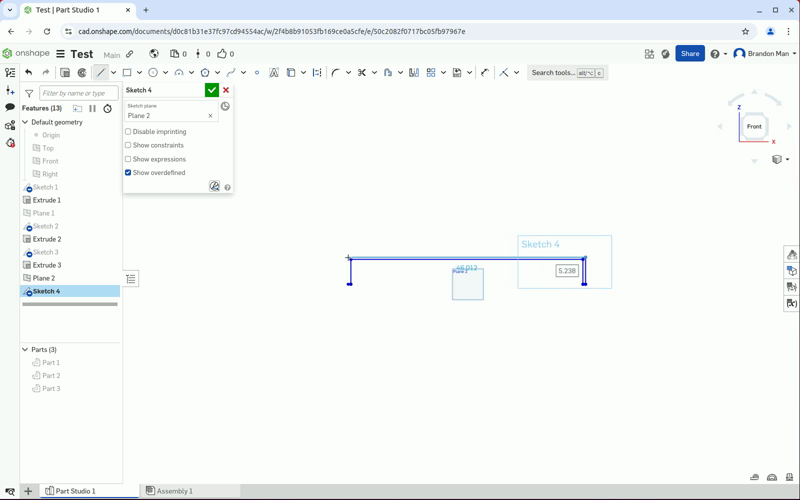
scroll(6)
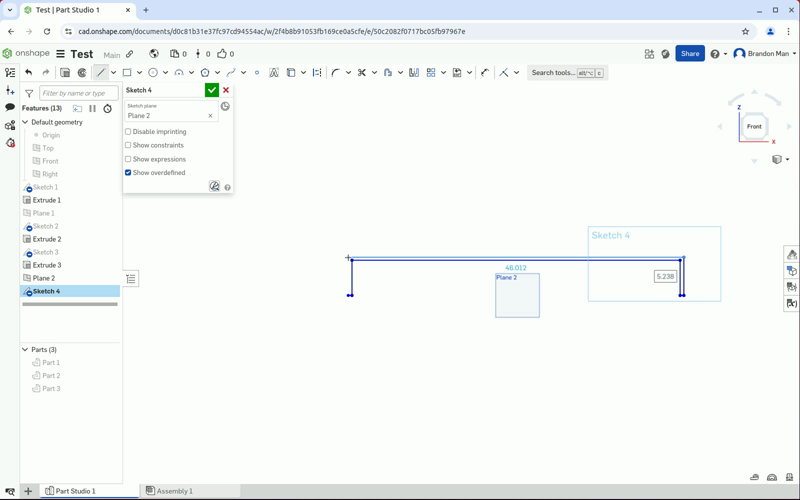
scroll(6)
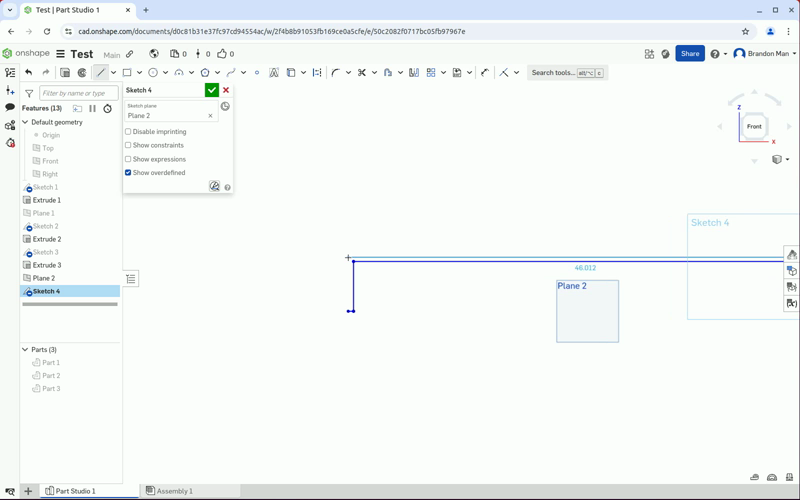
scroll(6)
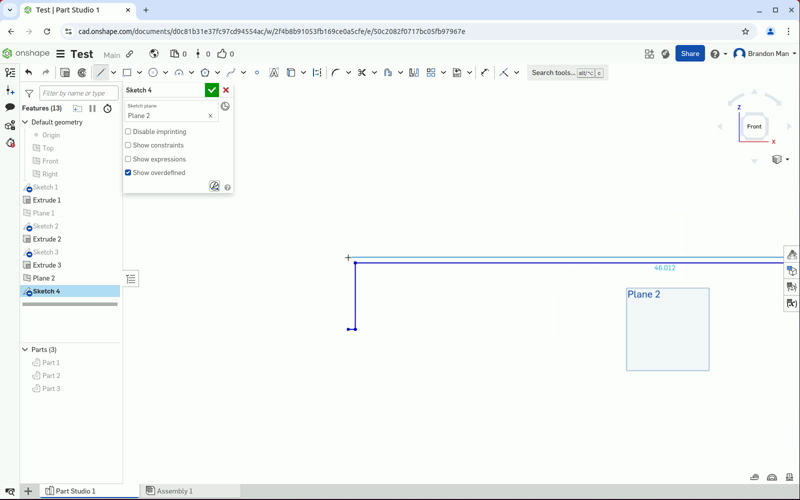
scroll(6)
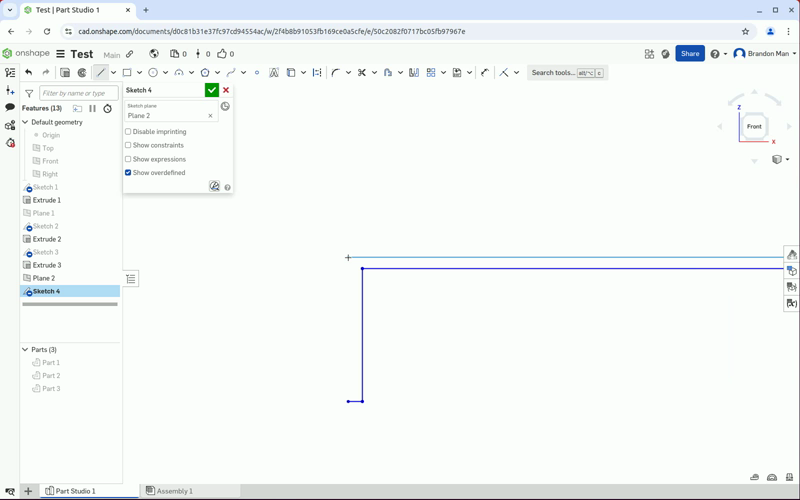
scroll(6)
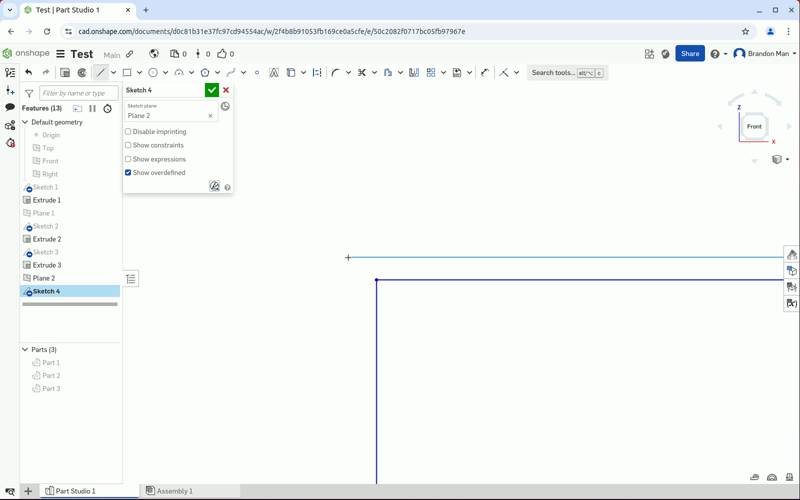
click(348, 257)
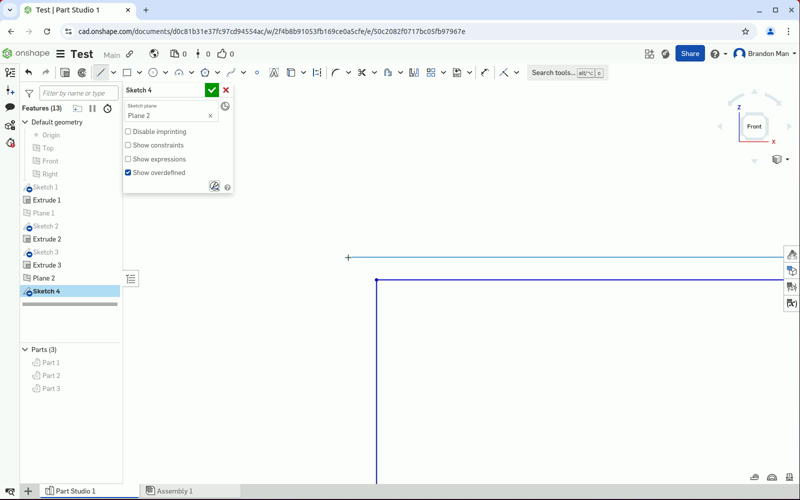
scroll(-6)
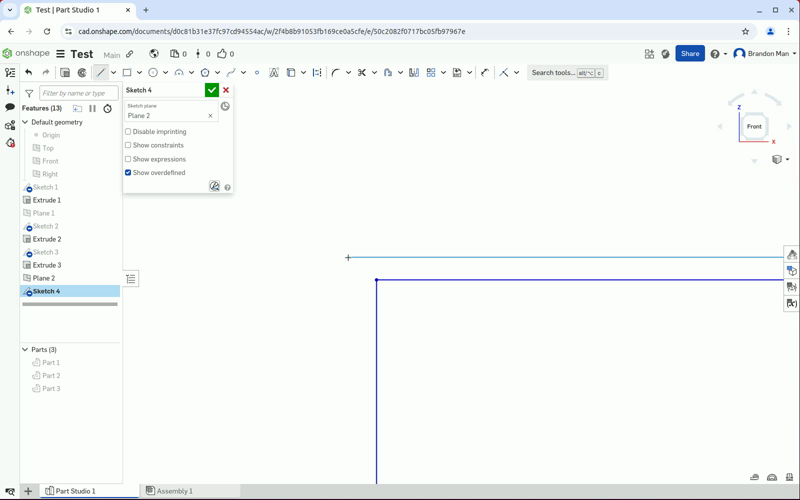
scroll(-6)
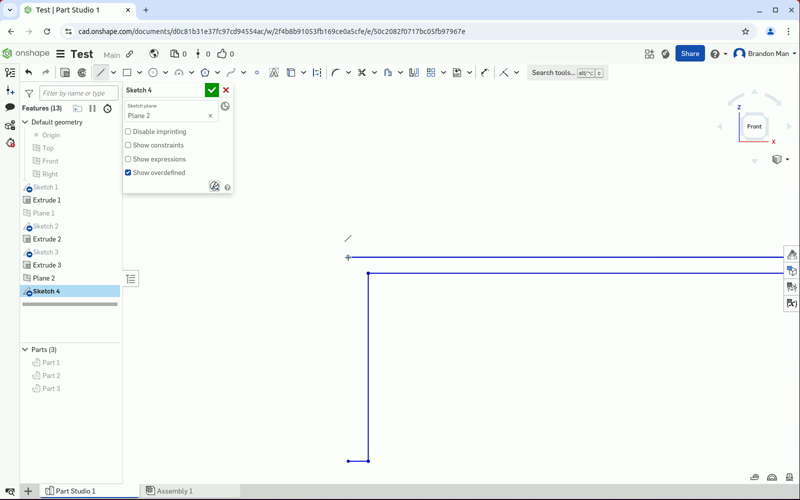
scroll(-6)
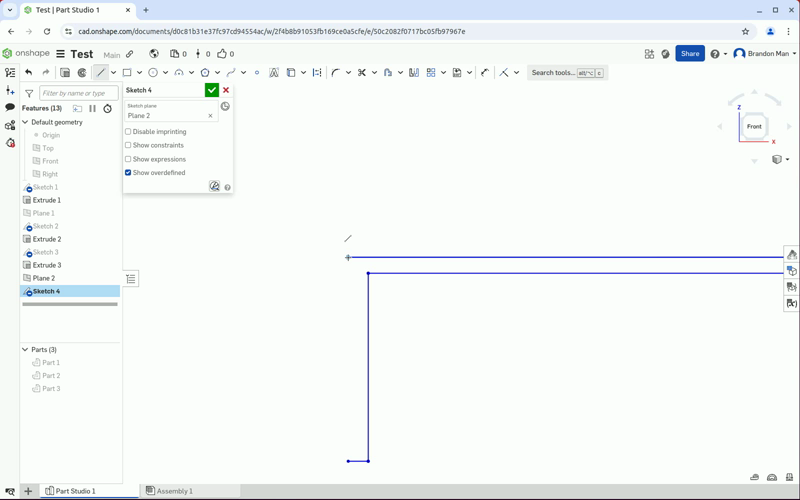
scroll(-6)
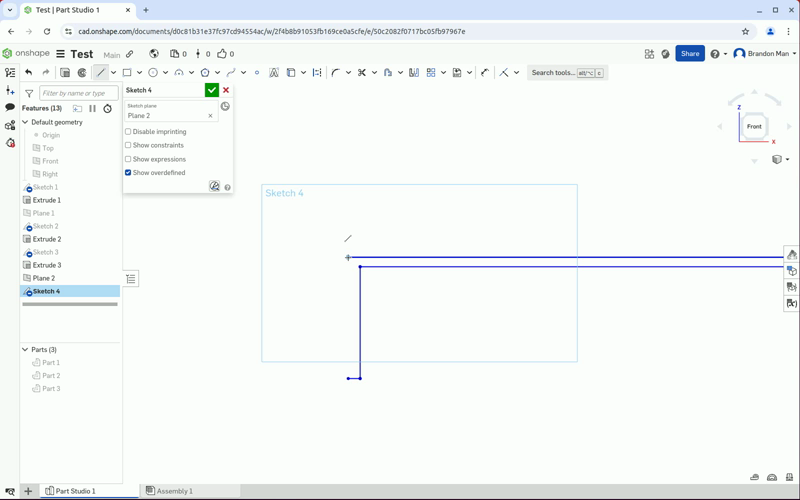
scroll(-6)
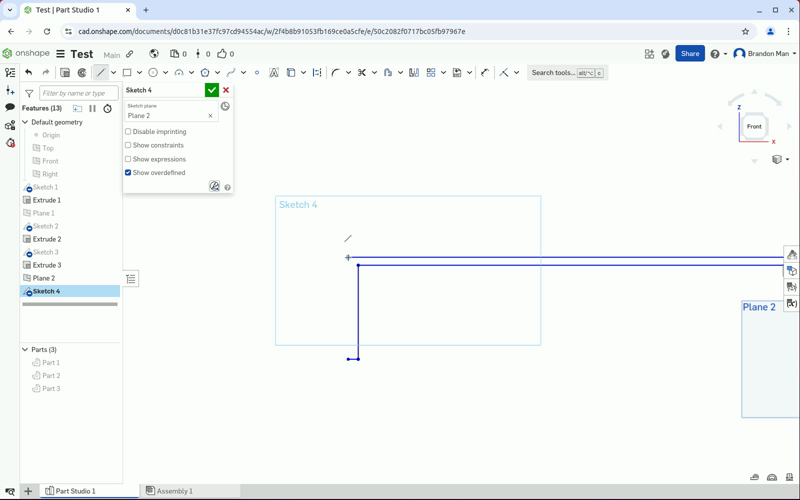
scroll(-6)
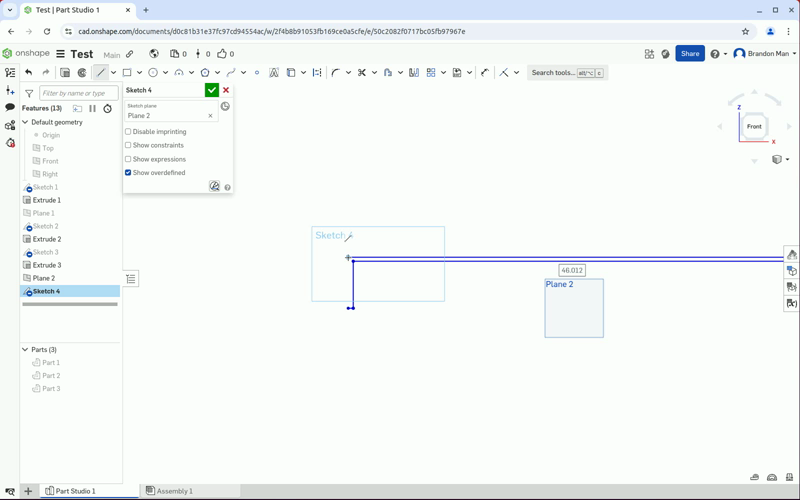
scroll(-6)
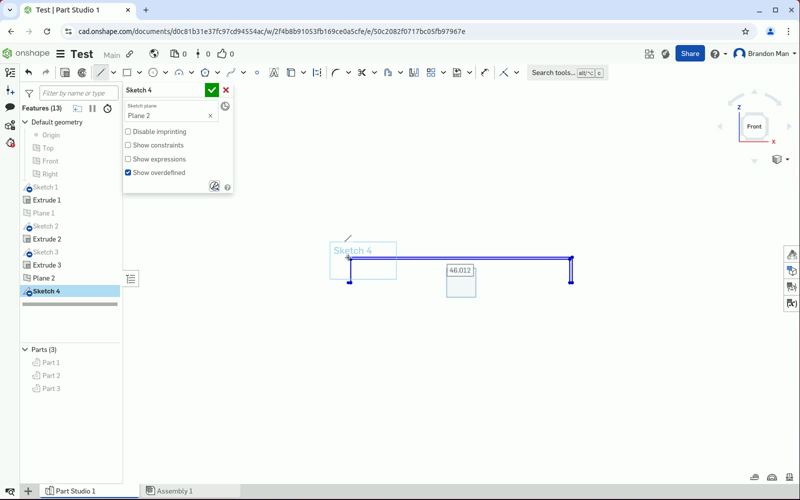
key_up(shift)
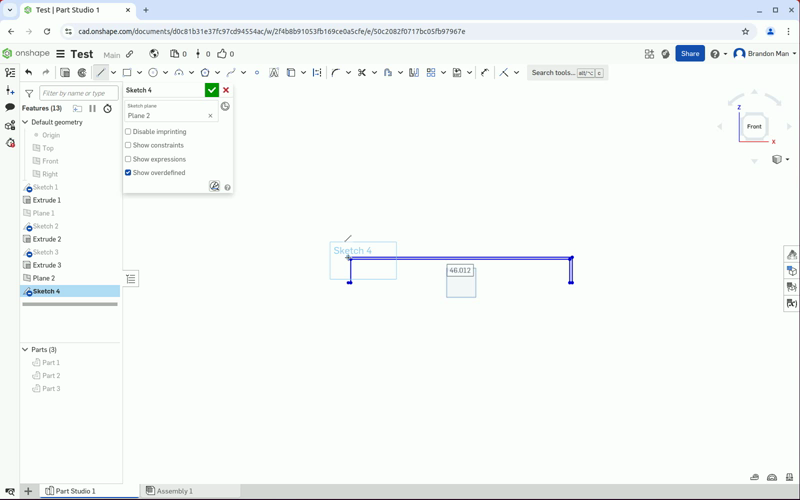
mouse_move(378, 257)
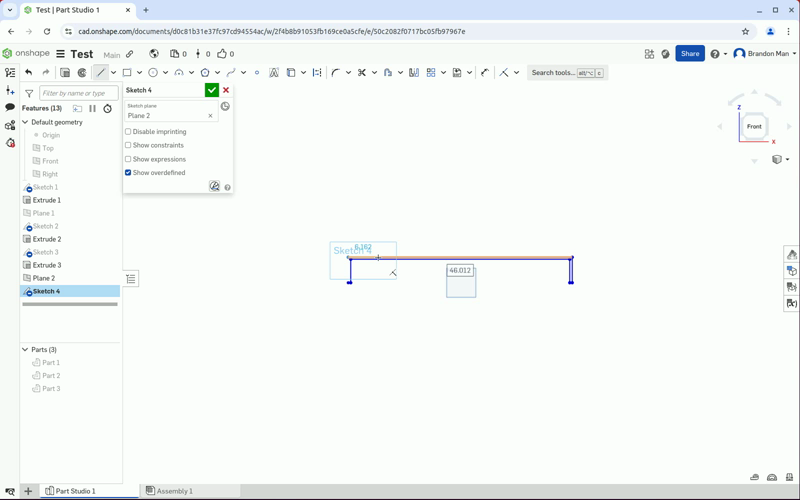
key_down(shift)
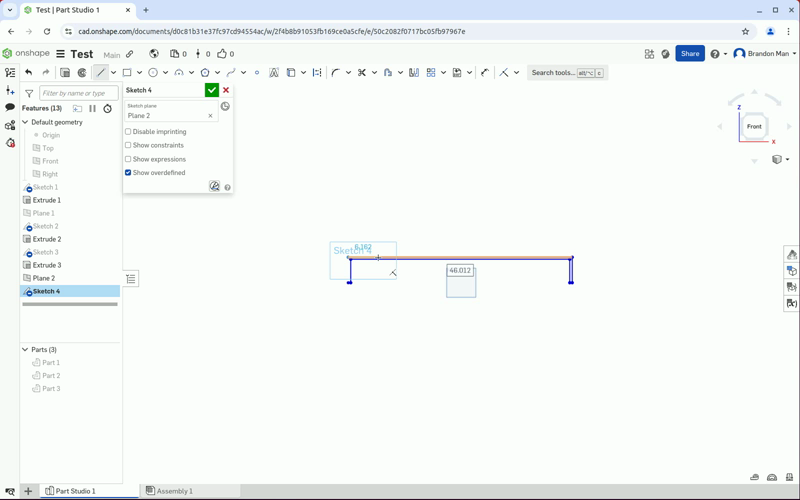
mouse_move(348, 282)
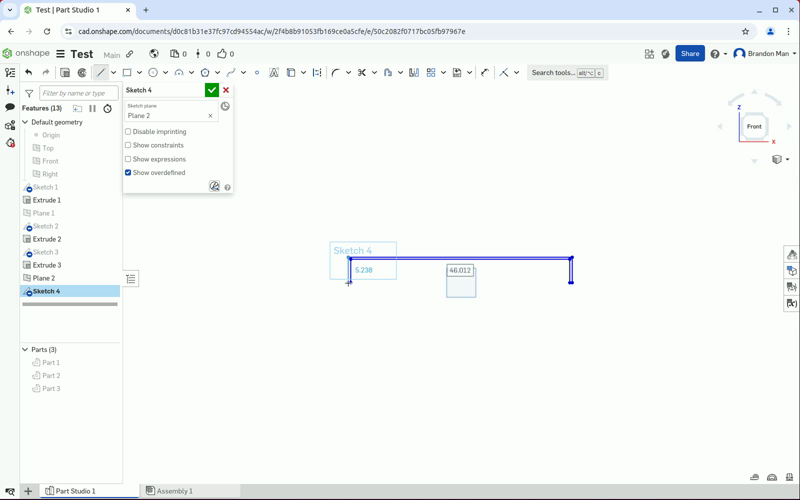
scroll(6)
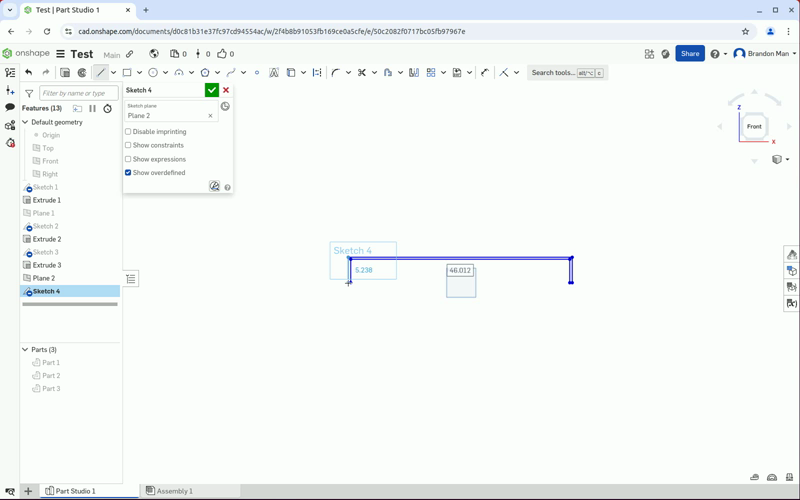
scroll(6)
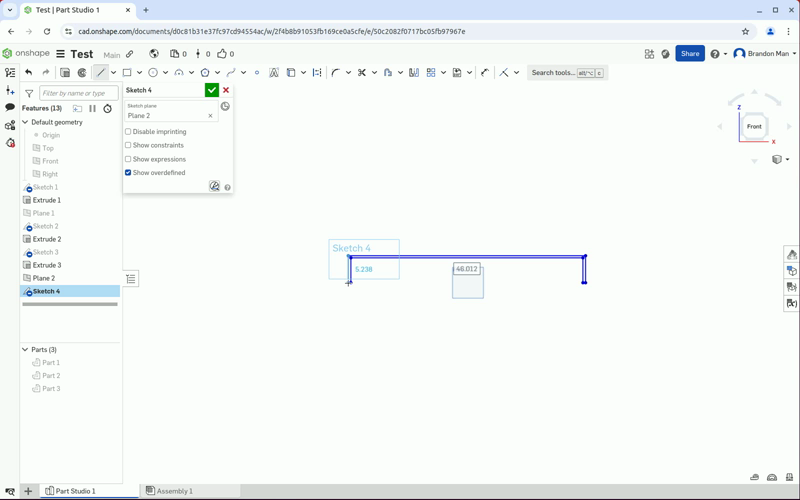
scroll(6)
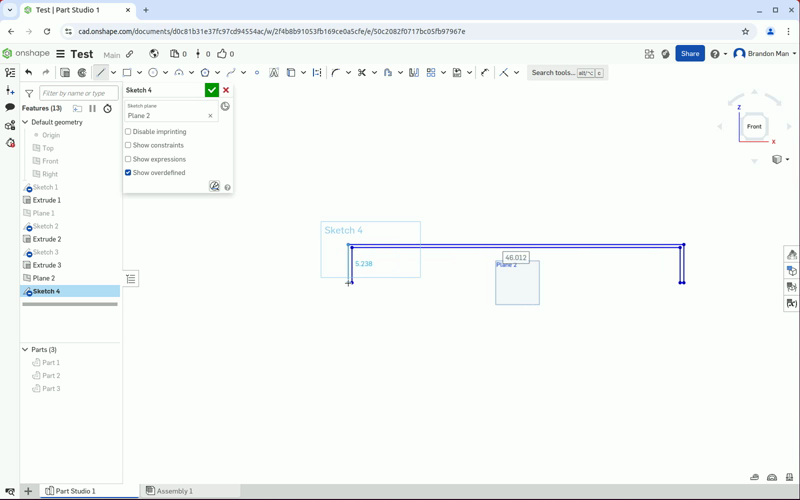
scroll(6)
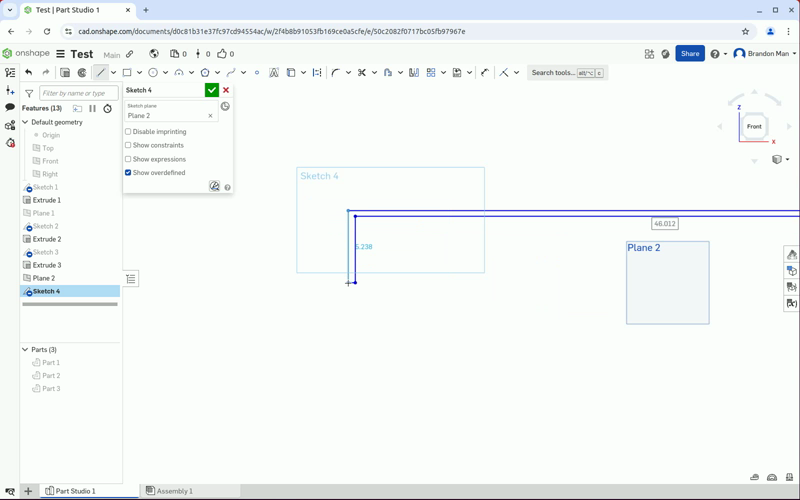
scroll(6)
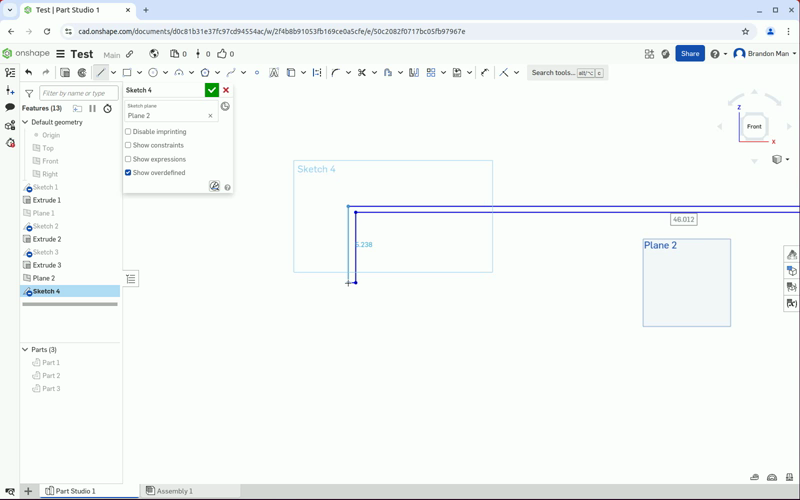
scroll(6)
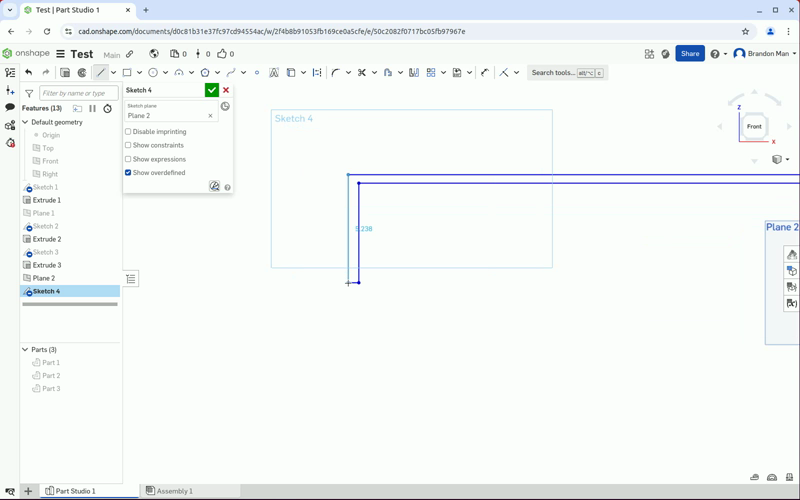
scroll(6)
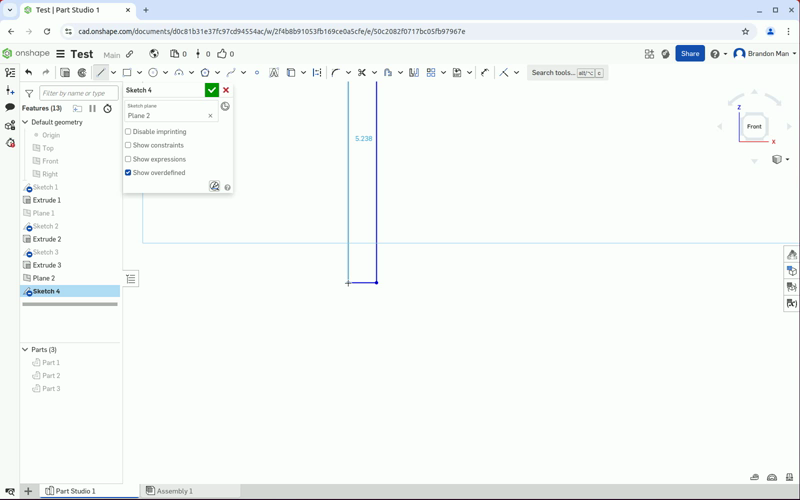
key_up(shift)
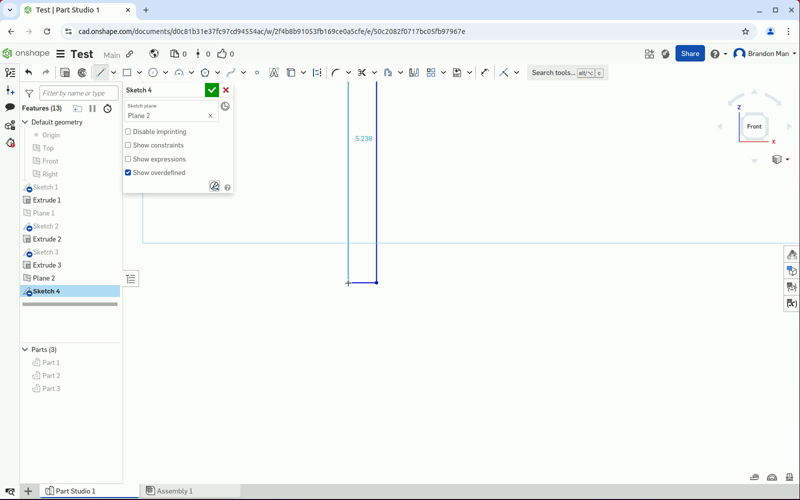
click(348, 282)
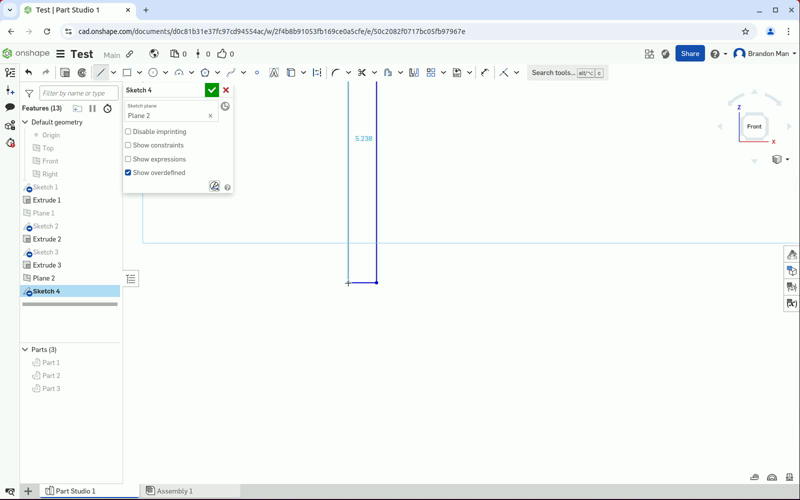
scroll(-6)
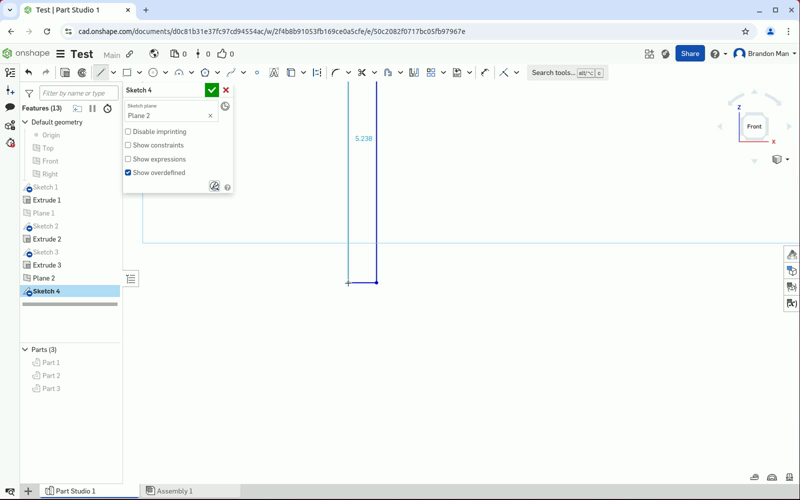
scroll(-6)
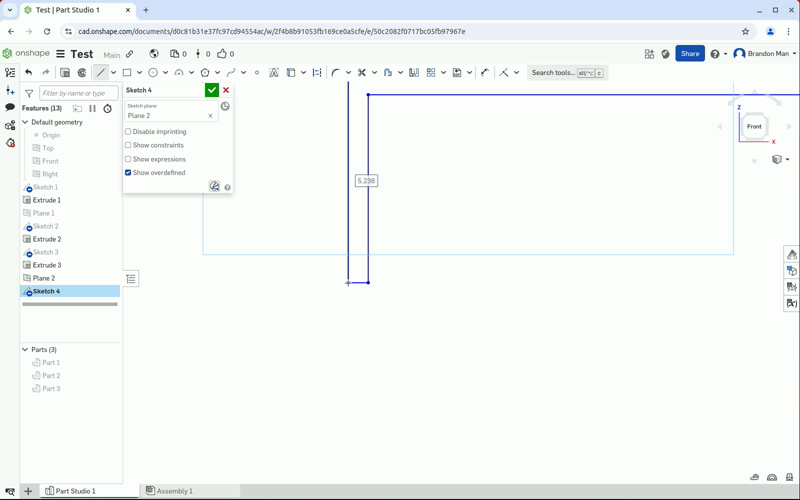
scroll(-6)
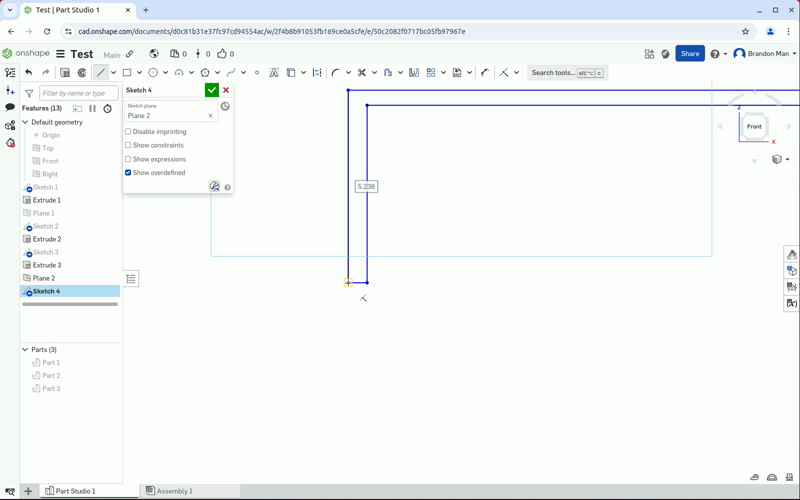
scroll(-6)
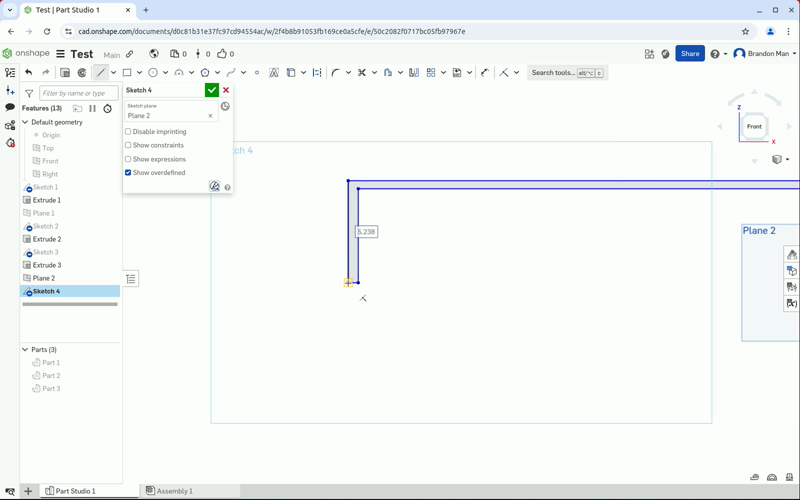
scroll(-6)
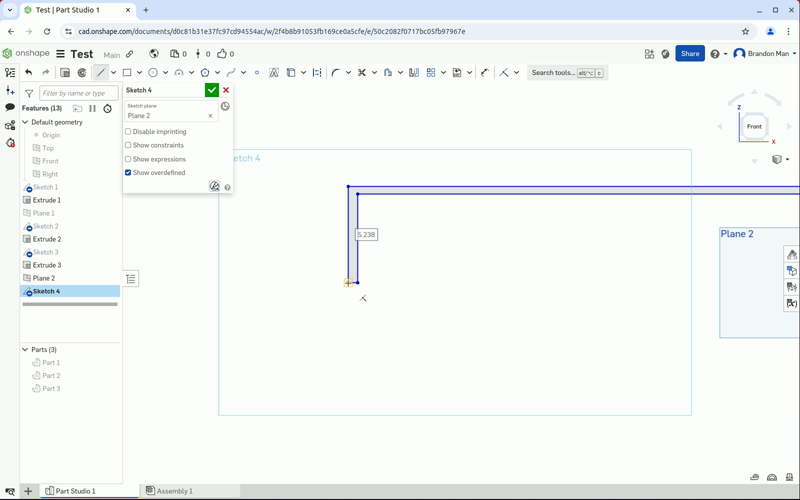
scroll(-6)
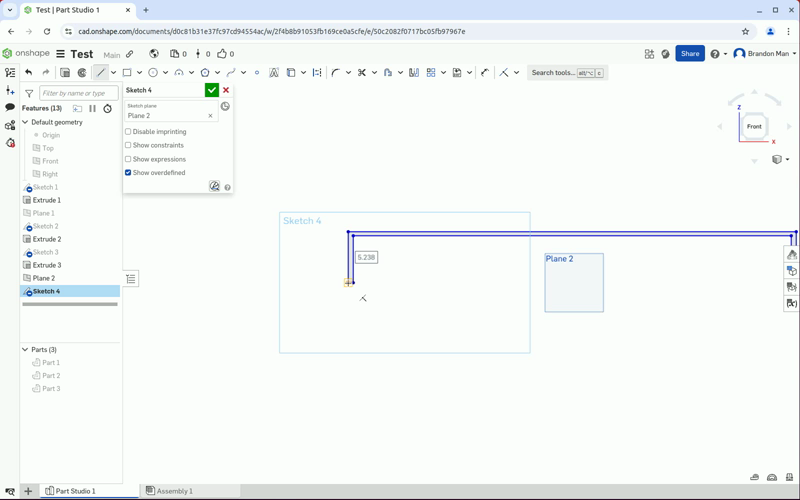
scroll(-6)
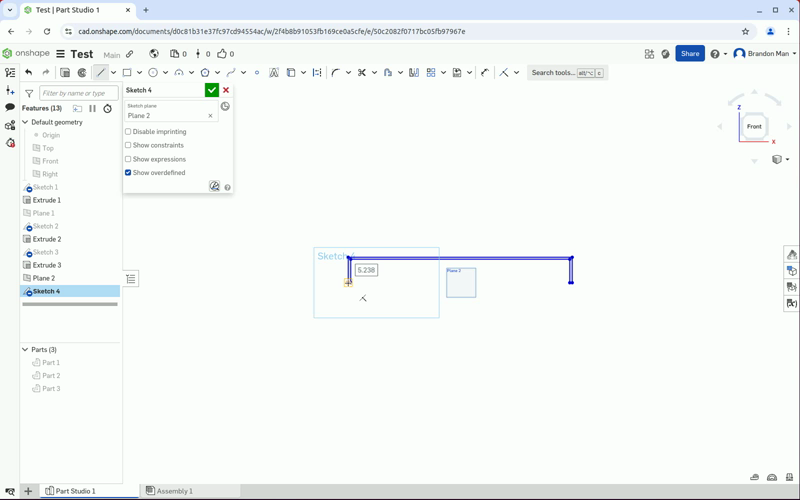
key(esc)
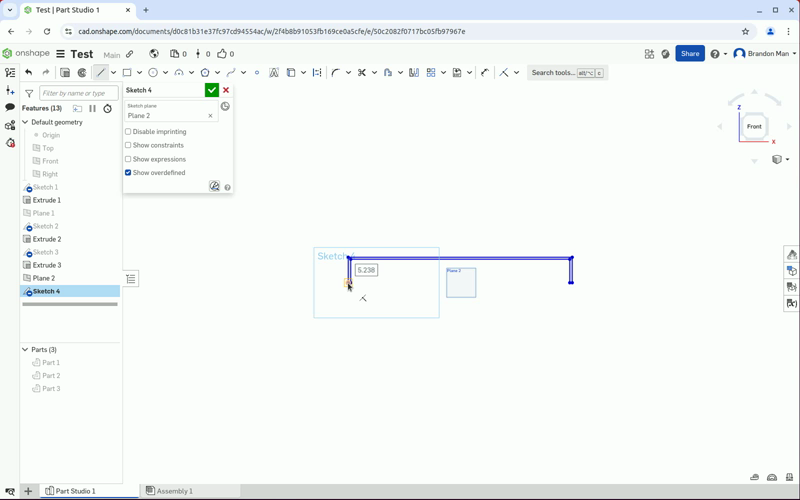
mouse_move(348, 264)
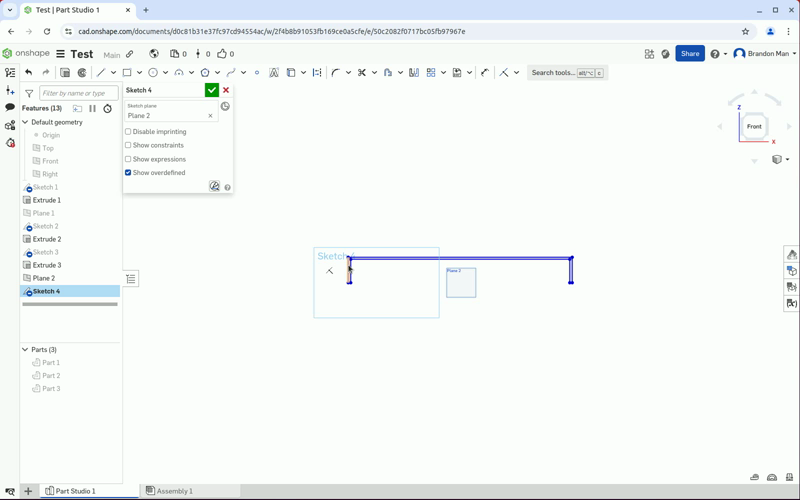
scroll(6)
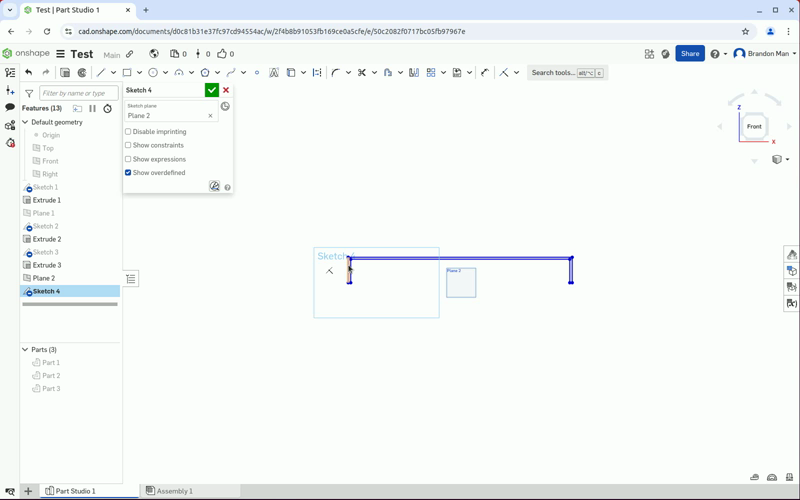
scroll(6)
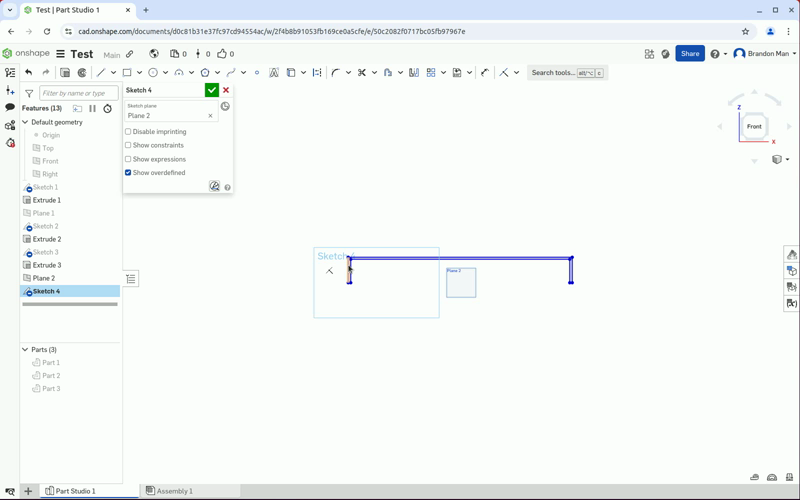
scroll(6)
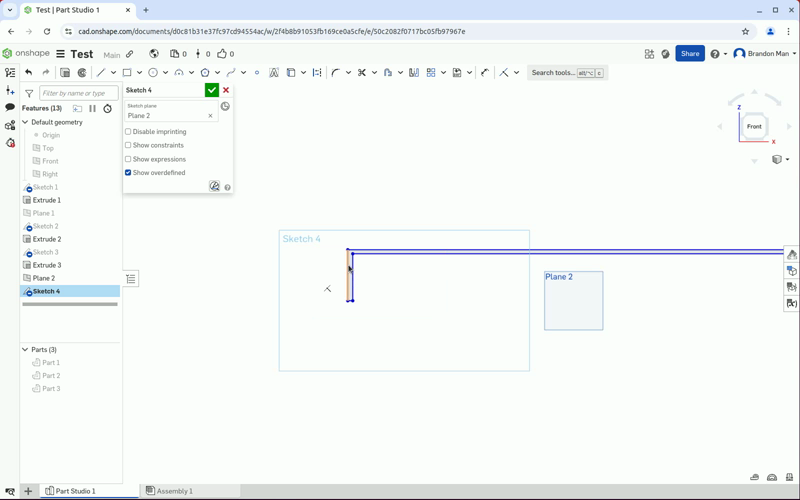
scroll(6)
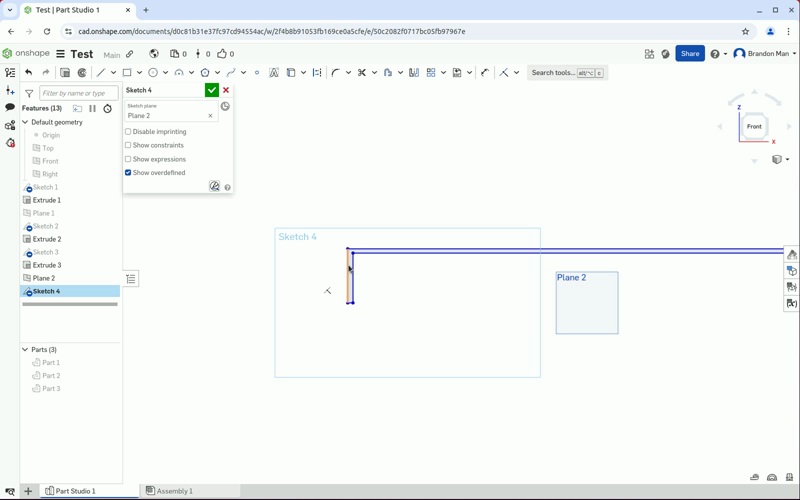
scroll(6)
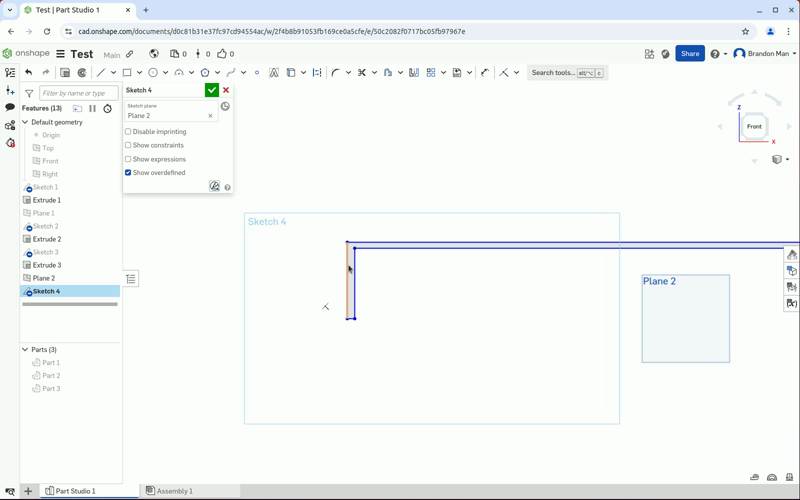
scroll(6)
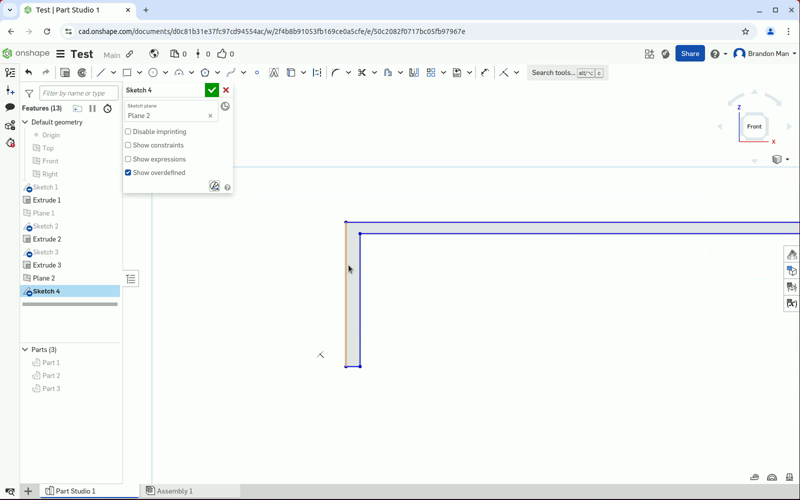
scroll(6)
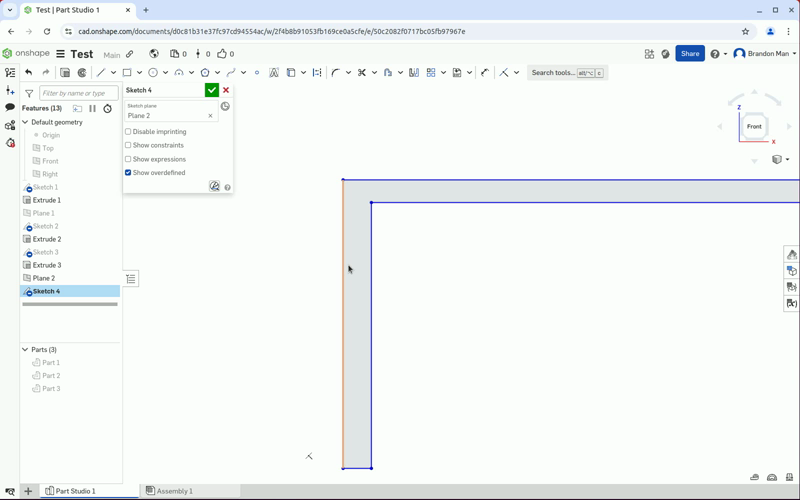
click(348, 264)
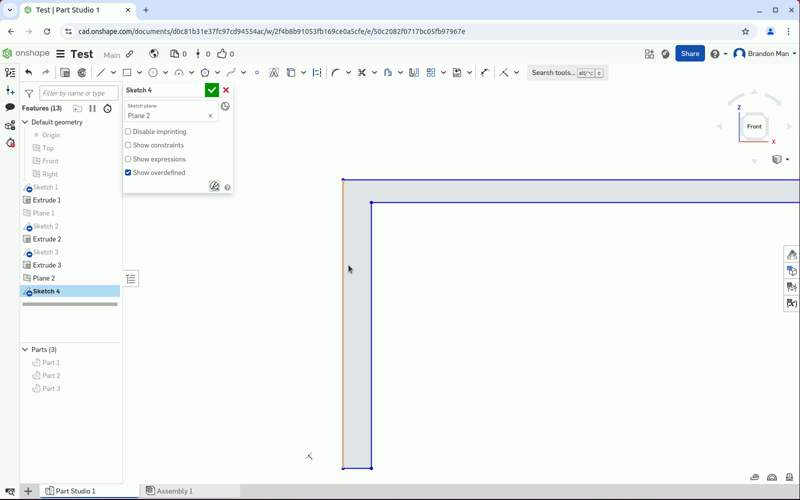
scroll(-6)
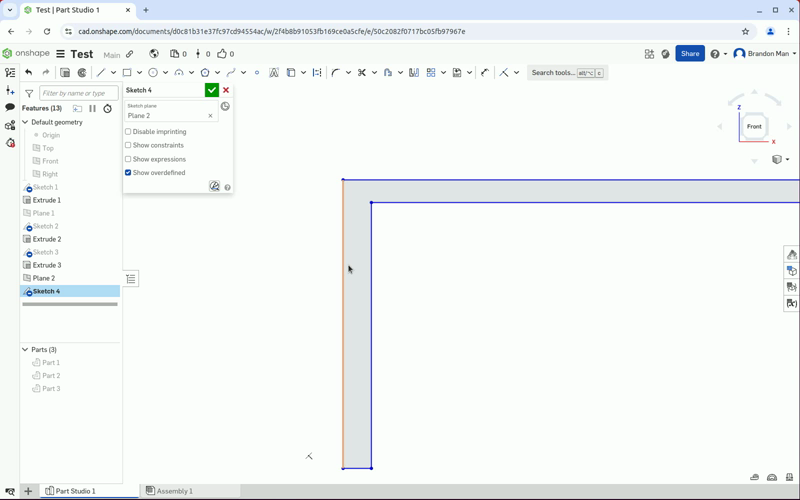
scroll(-6)
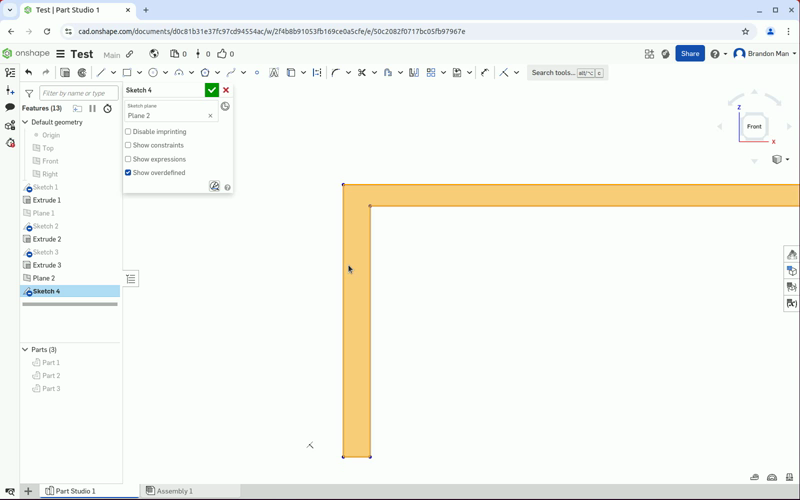
scroll(-6)
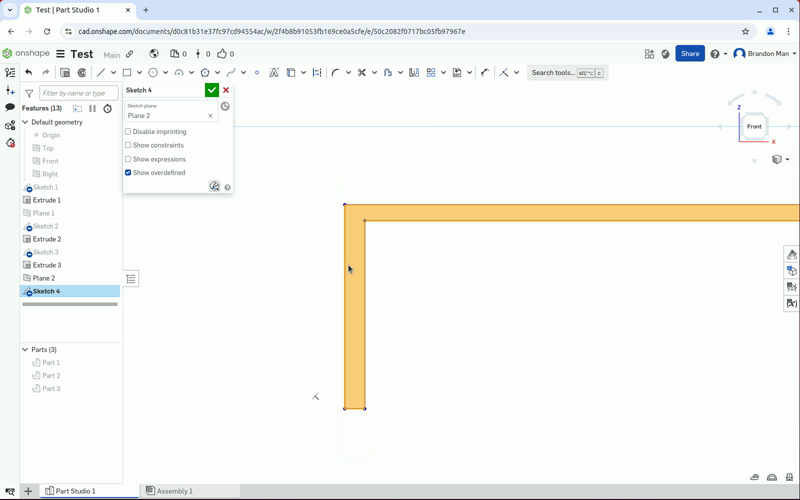
scroll(-6)
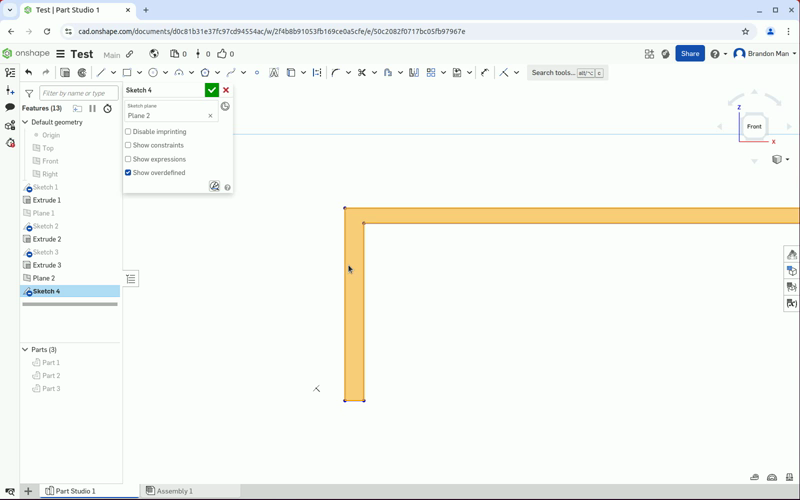
scroll(-6)
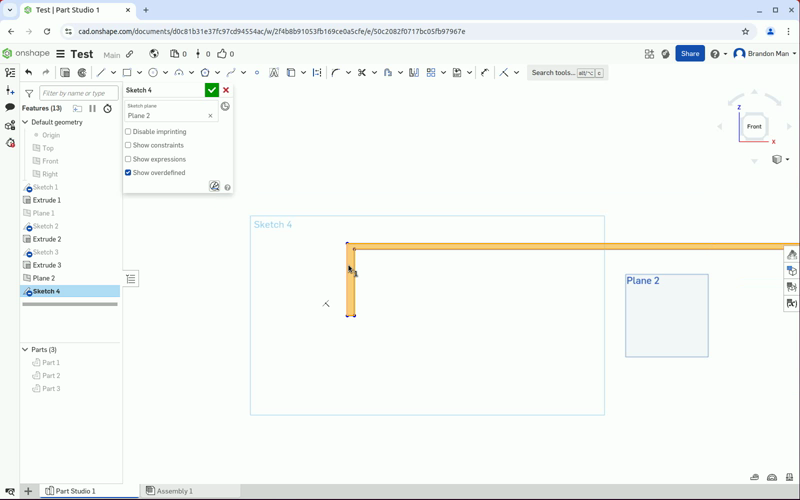
scroll(-6)
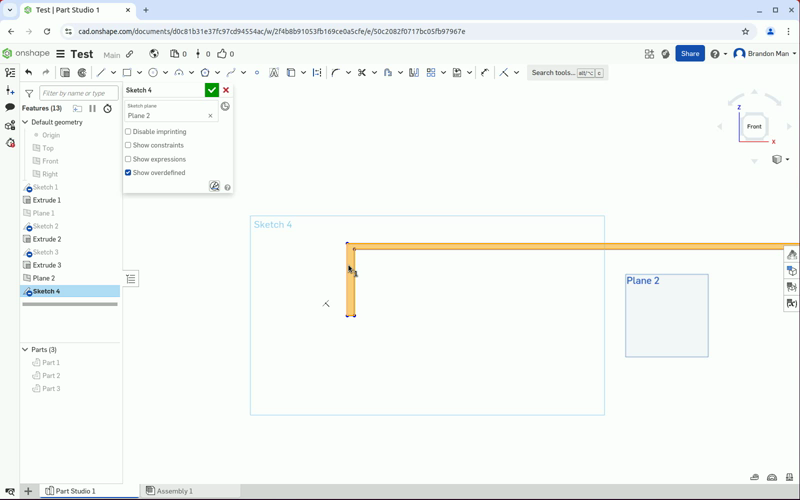
scroll(-6)
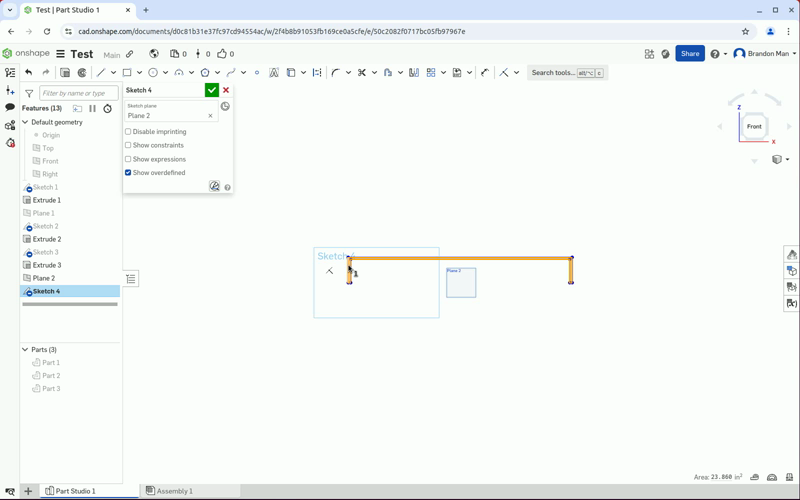
mouse_move(73, 352)
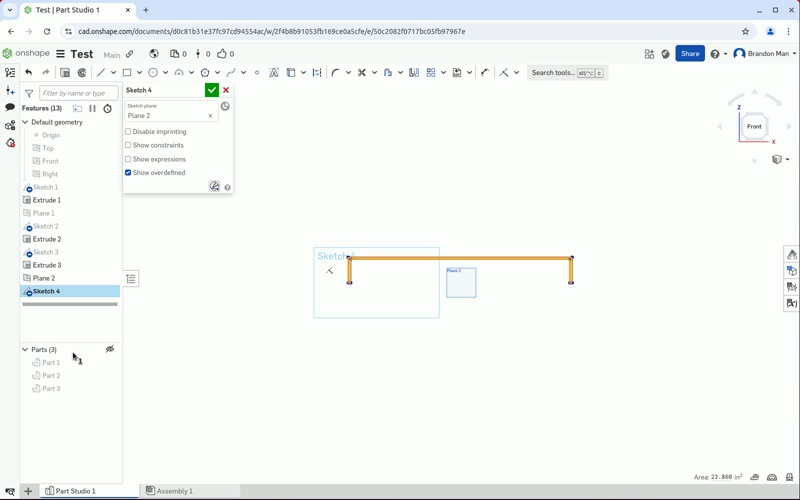
key(shift+y)
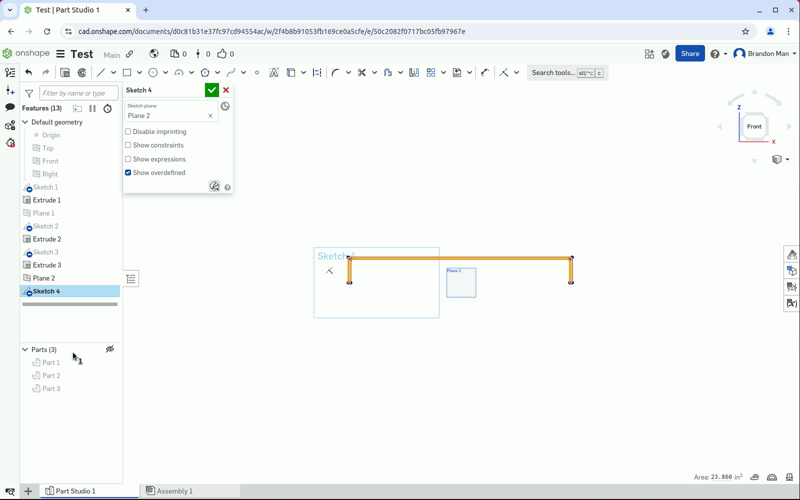
key(shift+e)
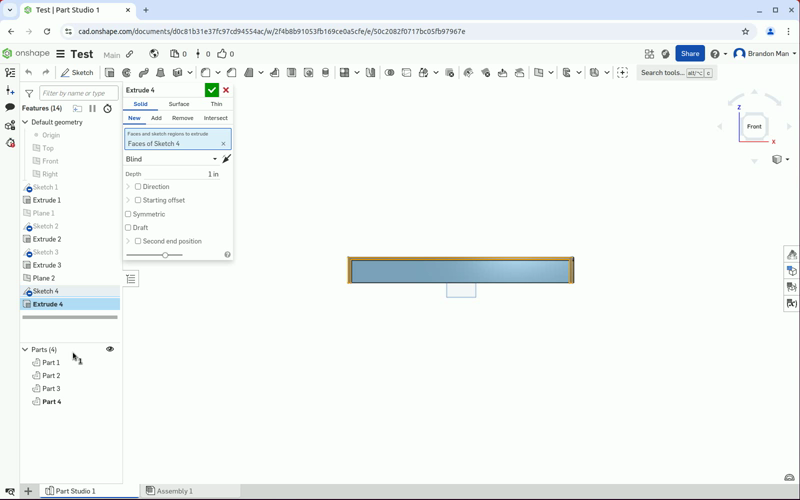
mouse_move(143, 106)
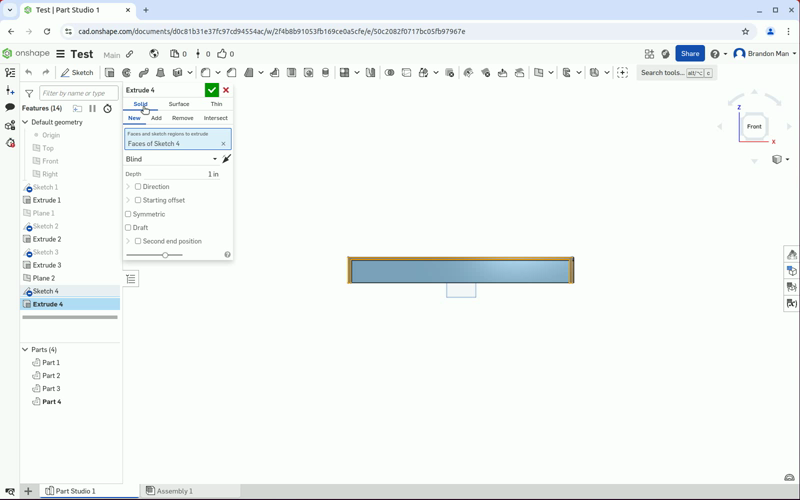
click(143, 106)
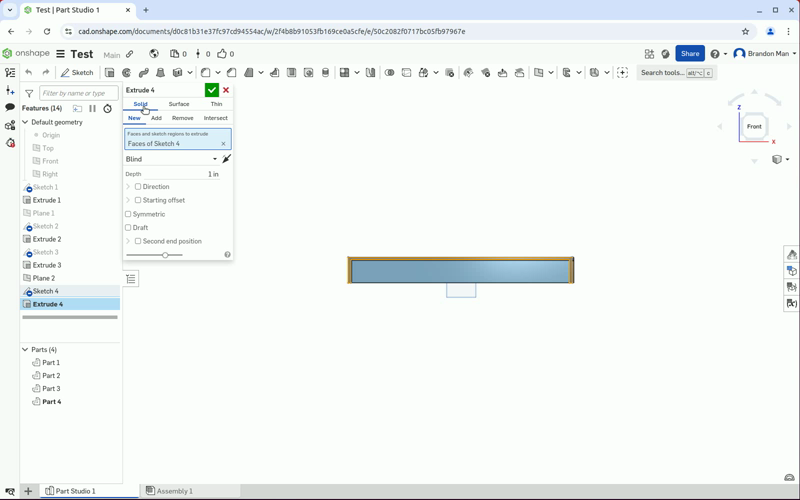
mouse_move(137, 120)
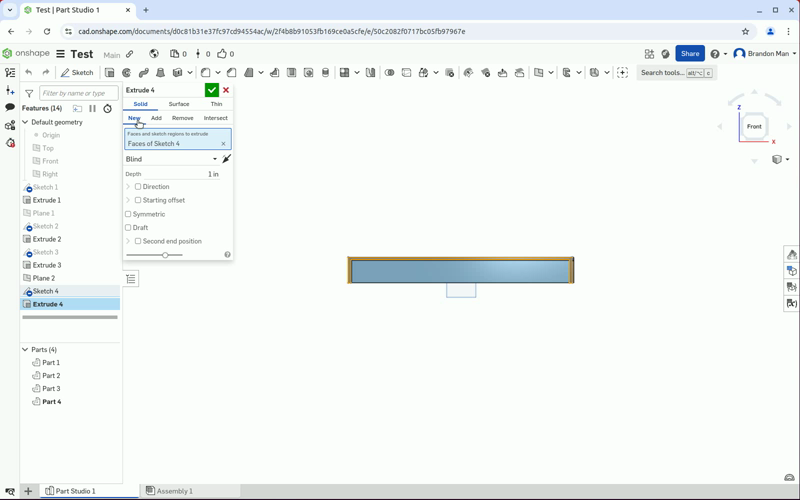
click(137, 120)
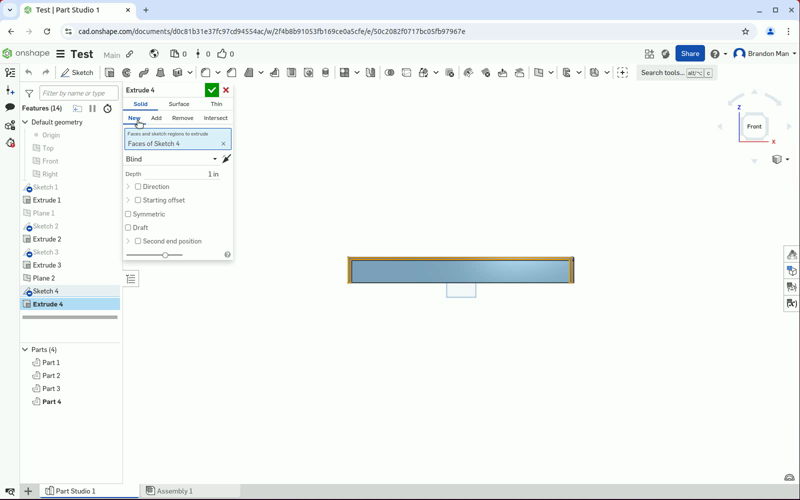
key(tab, 4)
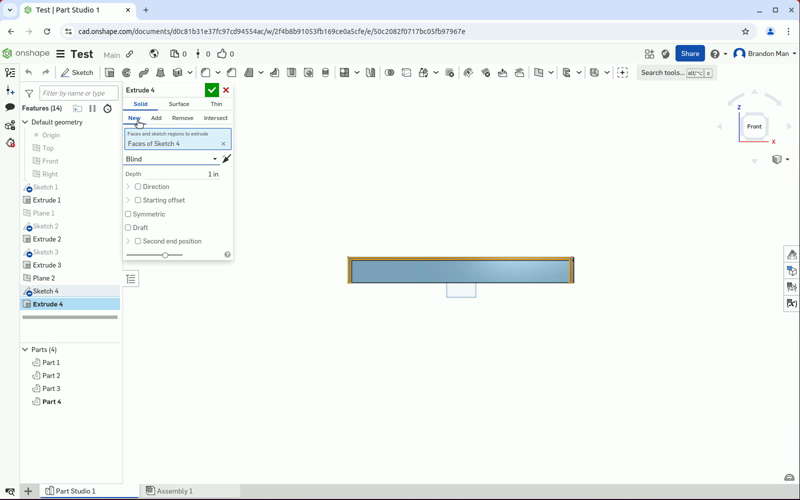
text(0.722)
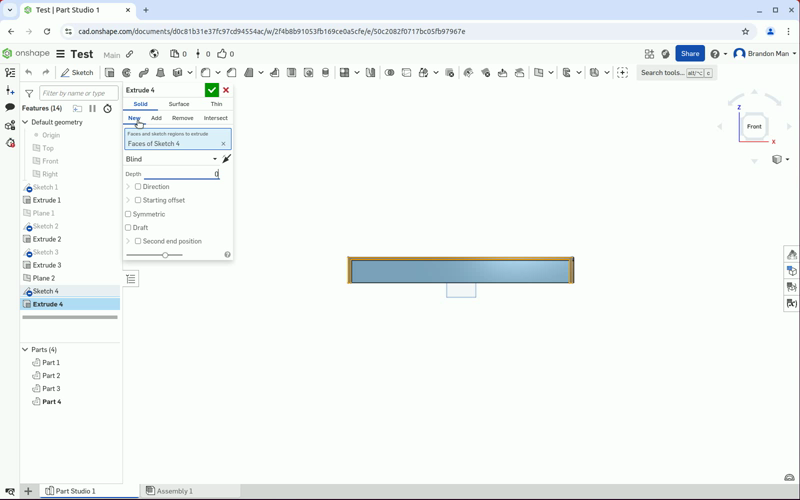
key(enter)
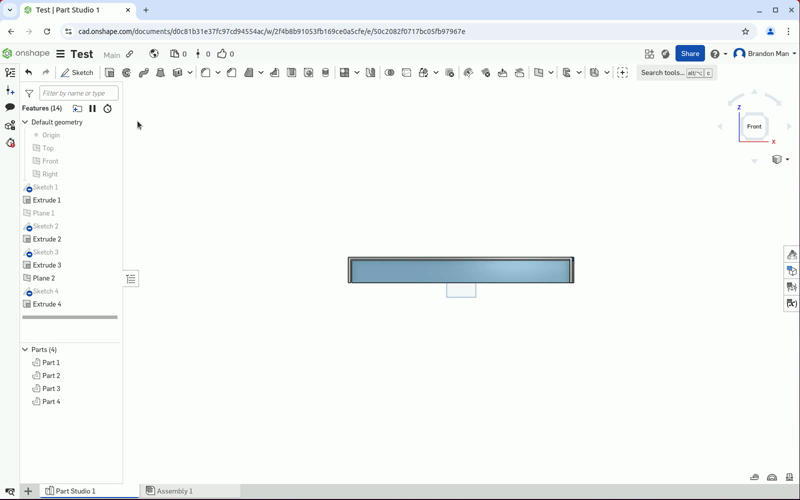
key(shift+h)
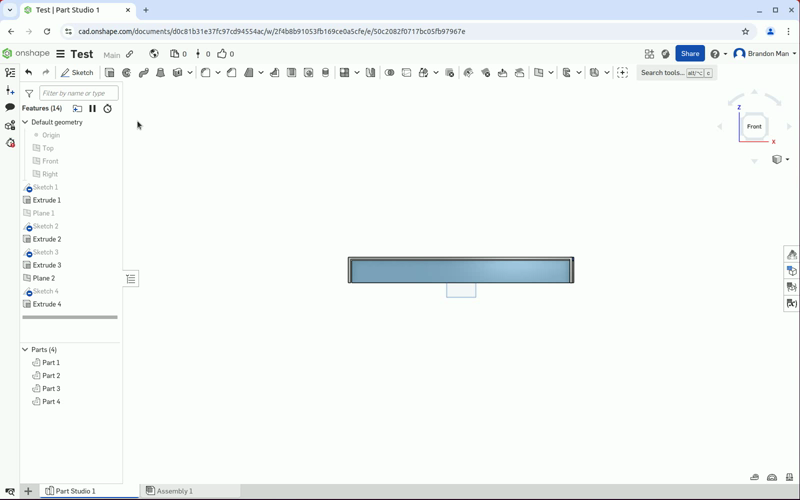
key(shift+h)
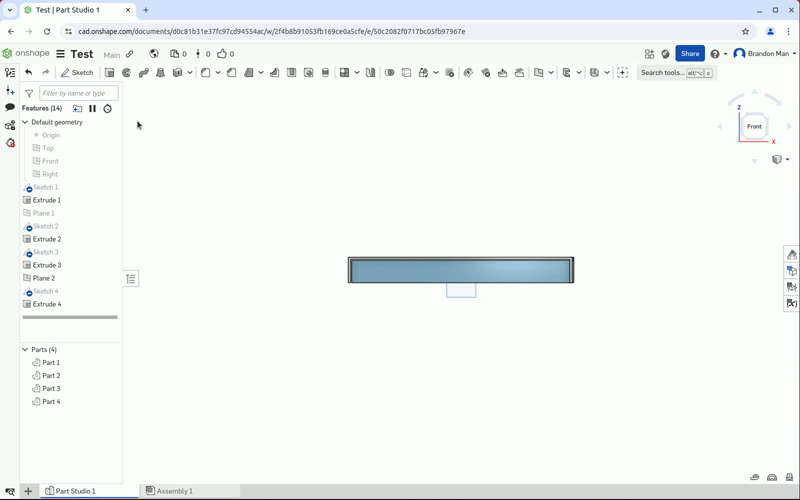
mouse_move(73, 189)
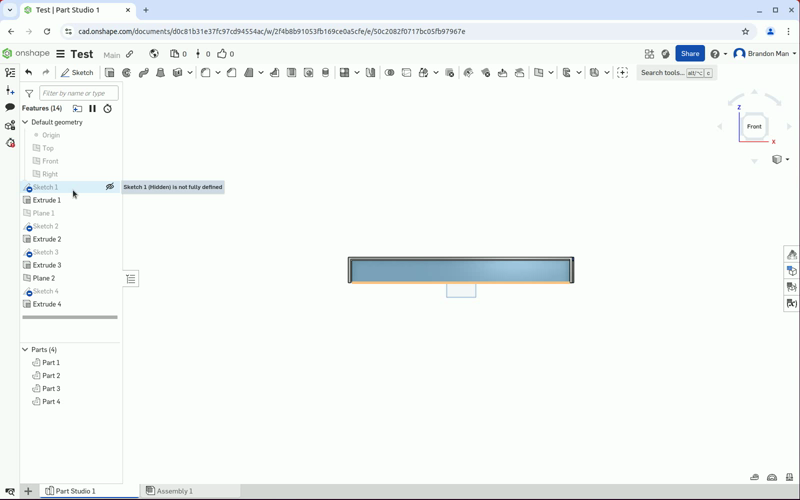
click(73, 189)
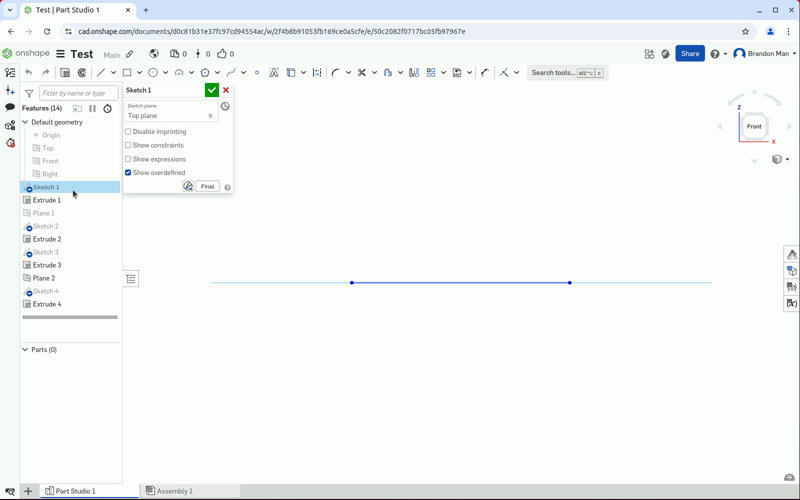
mouse_move(229, 92)
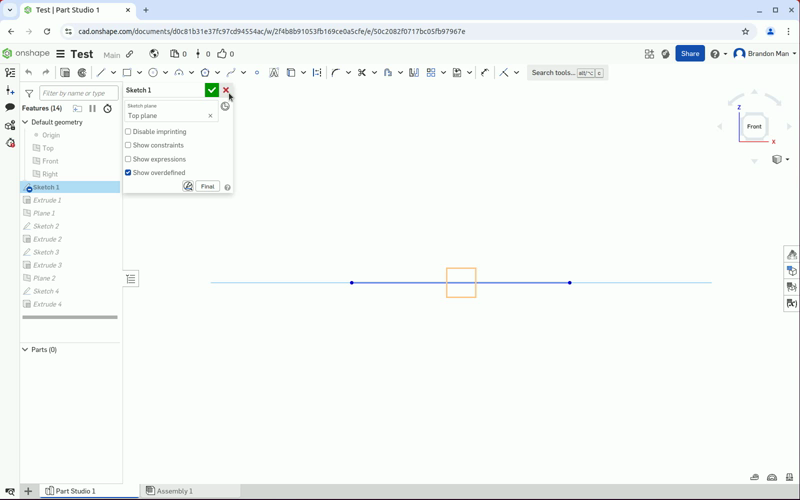
click(229, 92)
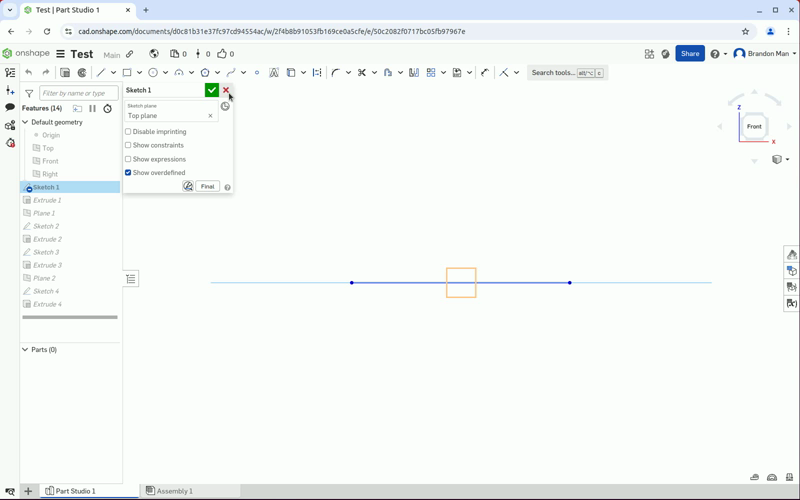
key(shift+s)
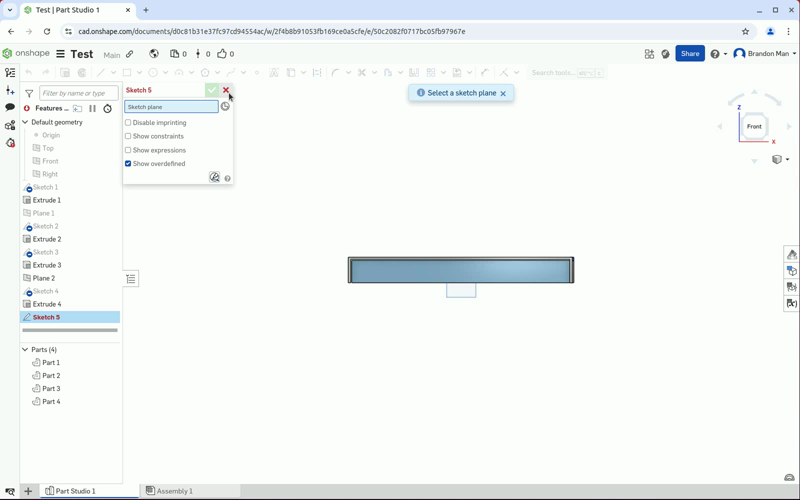
mouse_move(73, 280)
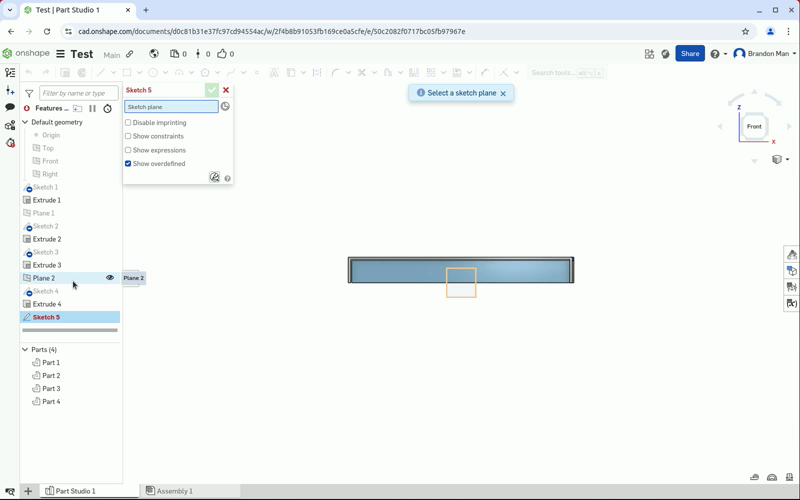
click(73, 280)
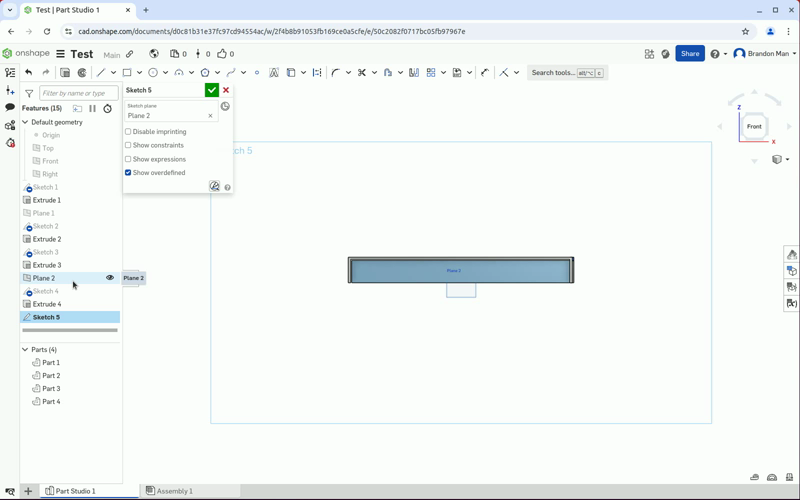
mouse_move(73, 352)
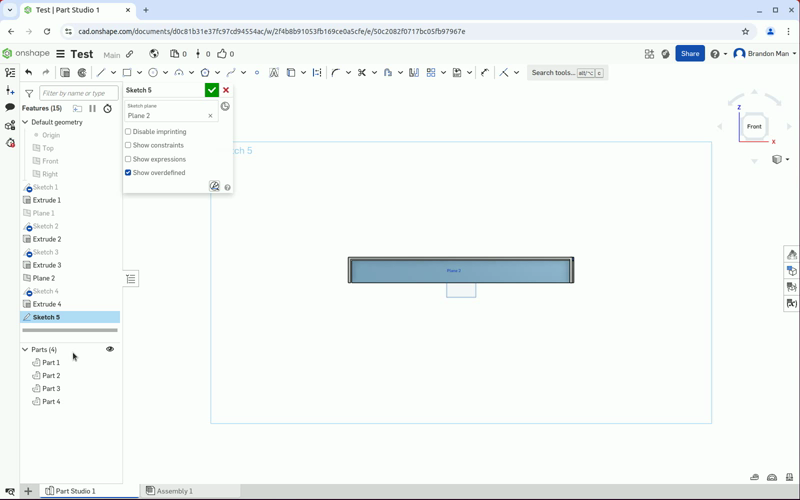
key(y)
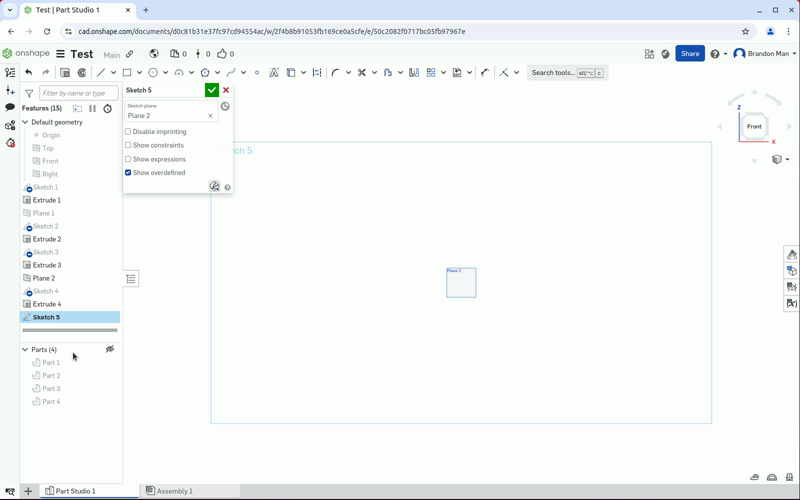
key(l)
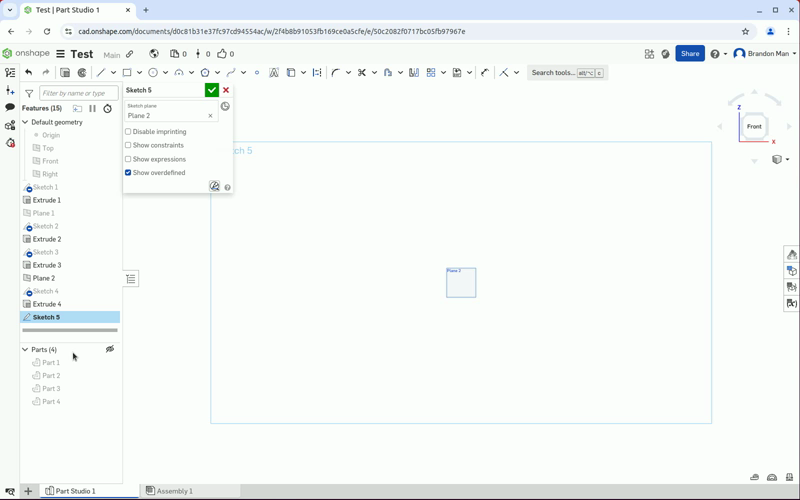
key_down(shift)
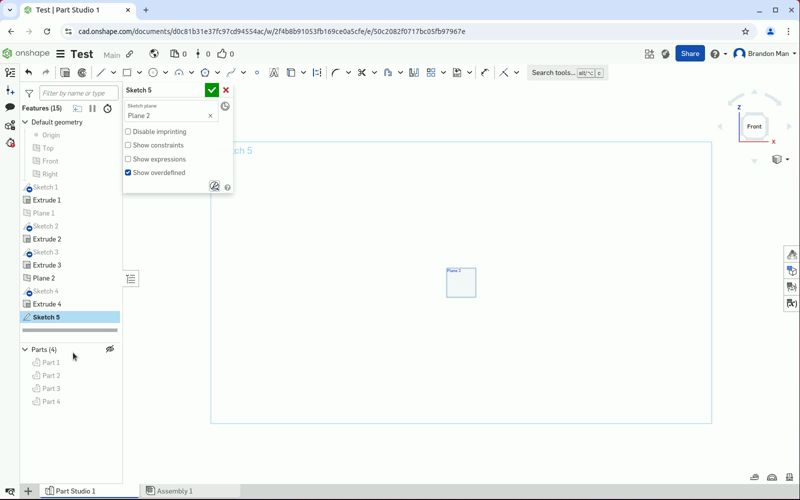
mouse_move(351, 282)
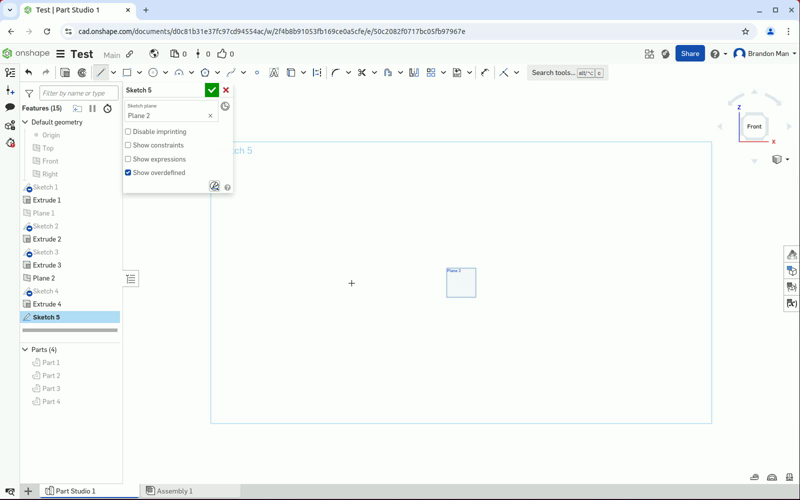
click(351, 282)
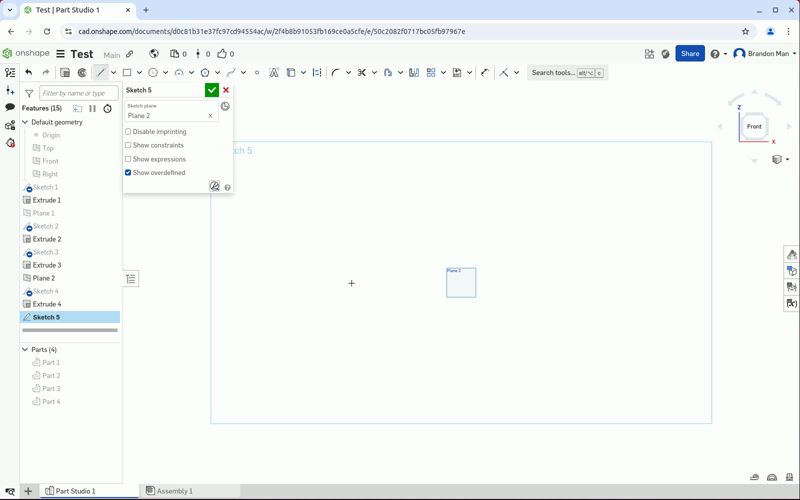
key_up(shift)
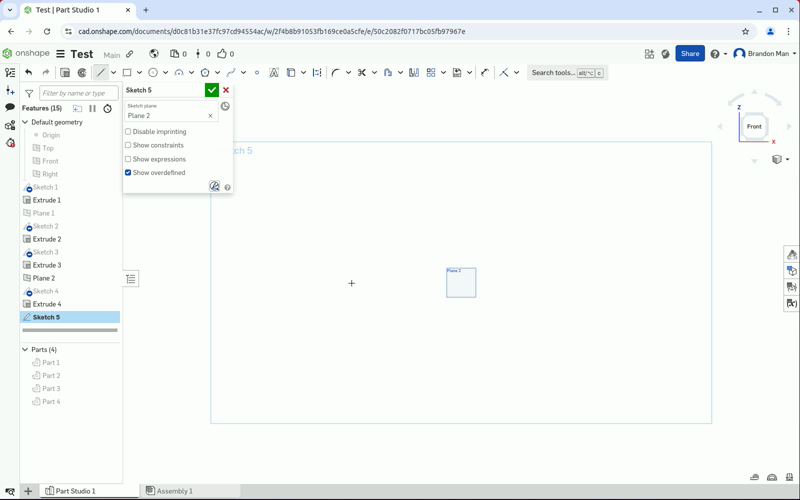
key_down(shift)
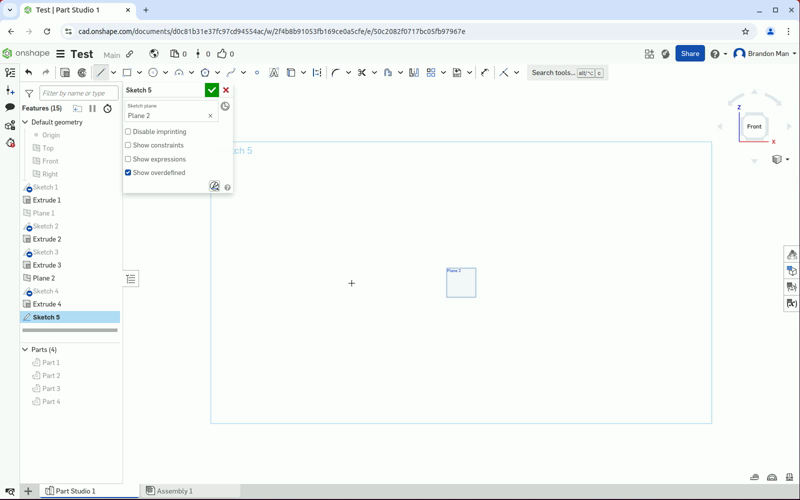
mouse_move(569, 282)
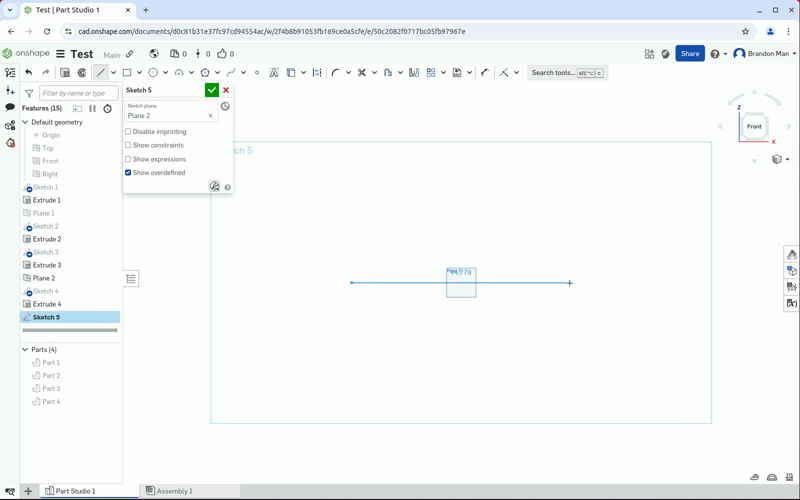
click(569, 282)
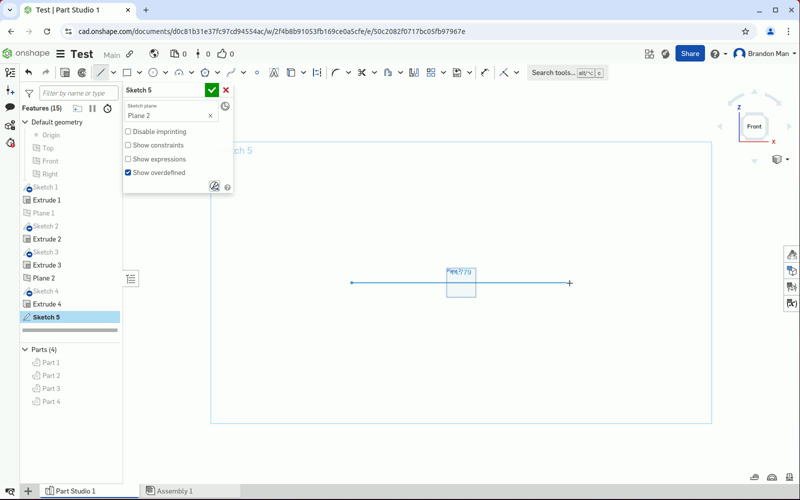
key_up(shift)
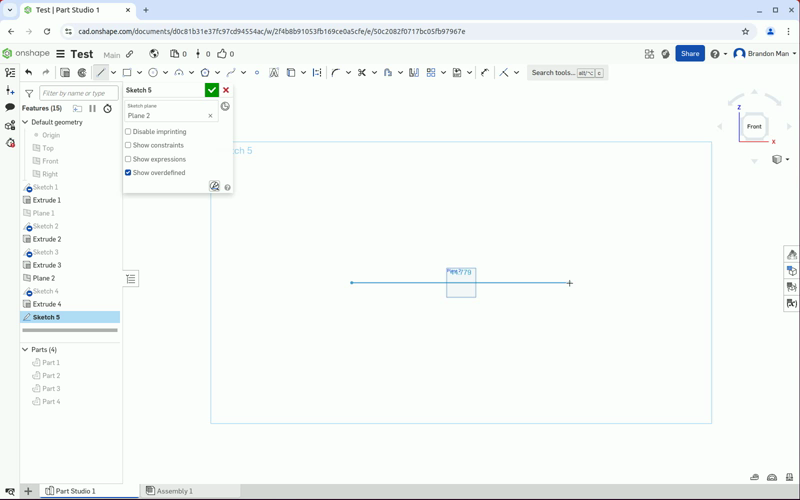
key_down(shift)
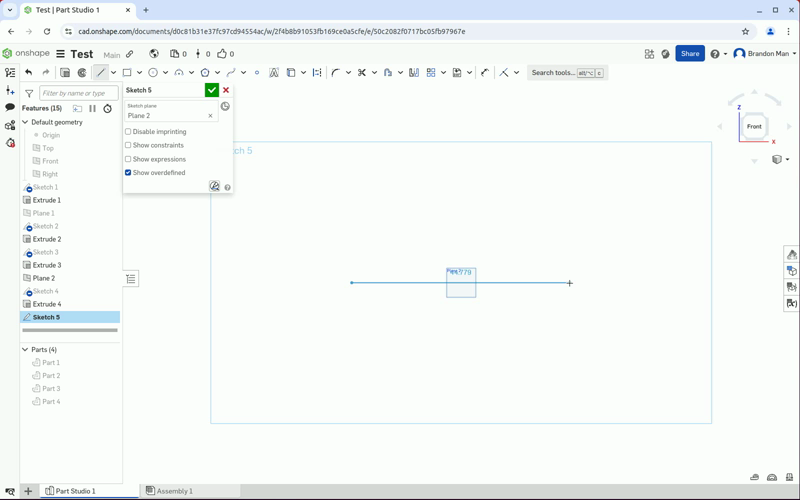
mouse_move(589, 282)
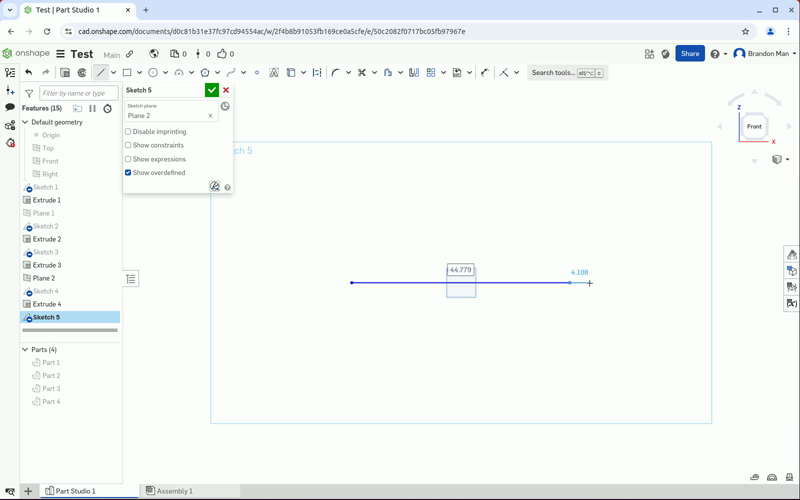
mouse_move(569, 260)
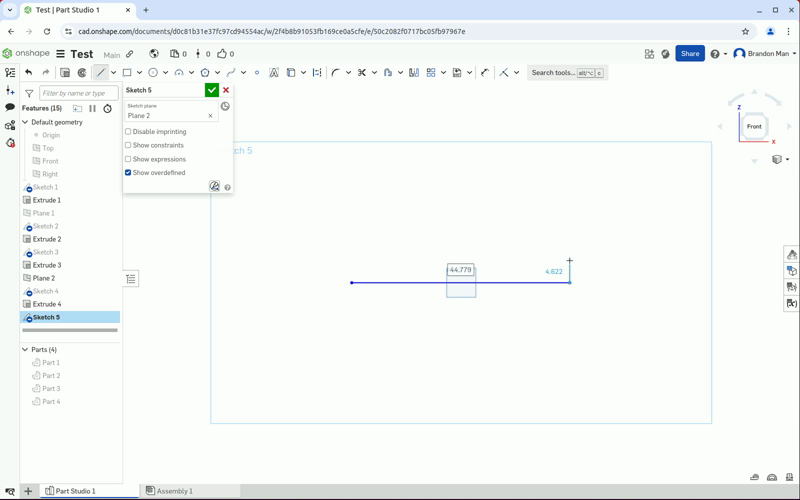
click(569, 260)
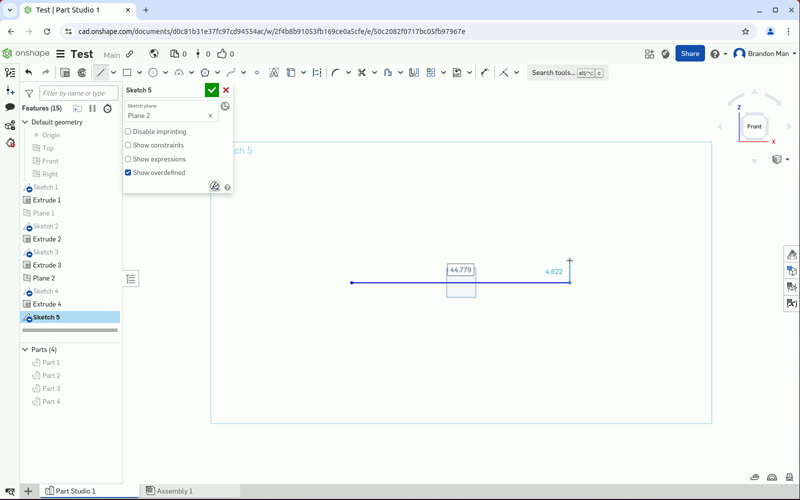
key_up(shift)
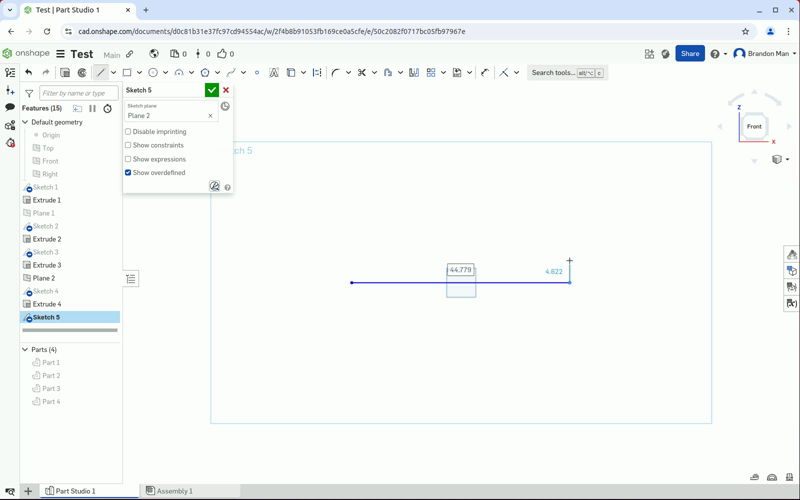
key_down(shift)
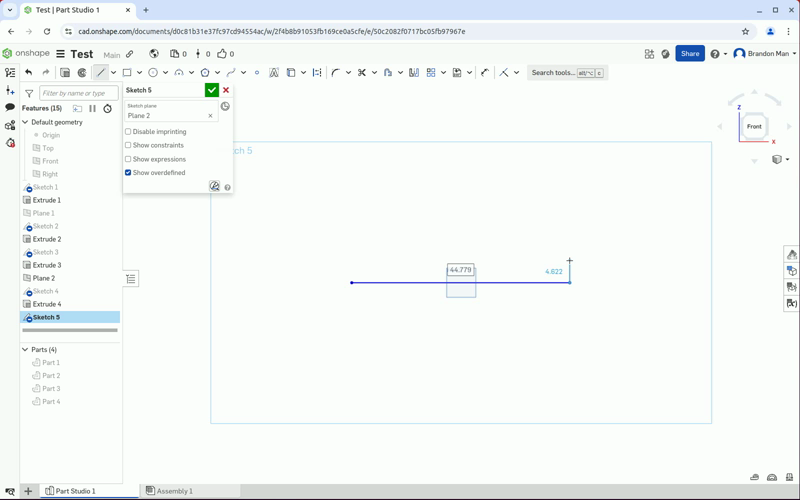
mouse_move(351, 260)
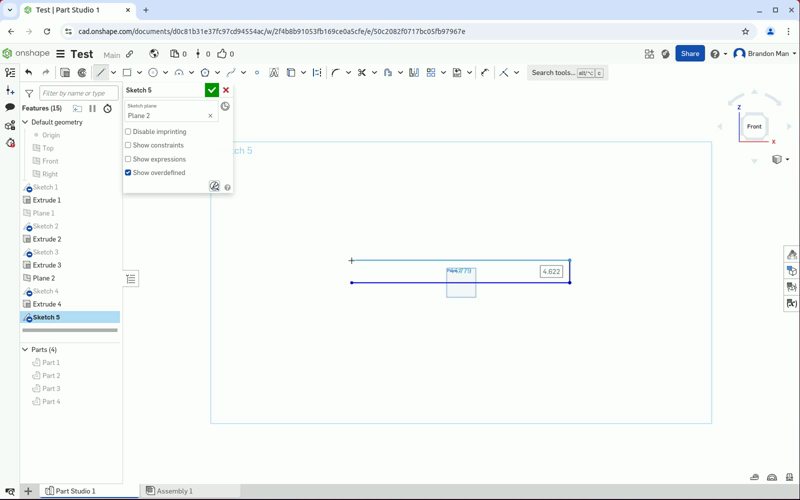
click(351, 260)
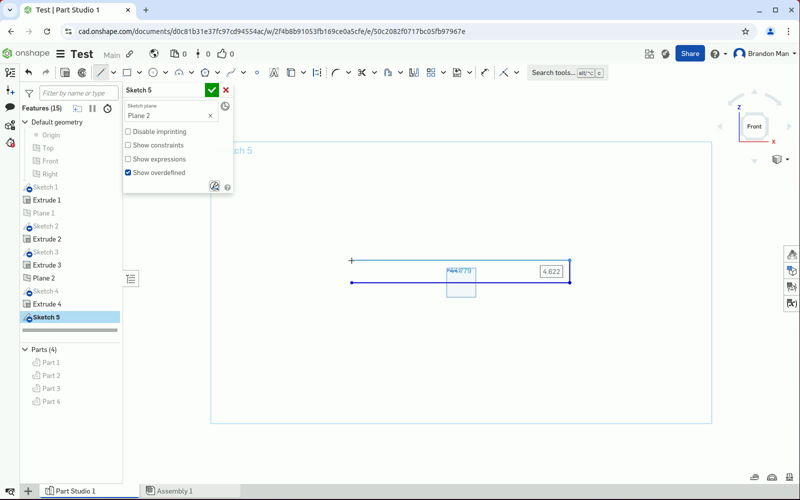
key_up(shift)
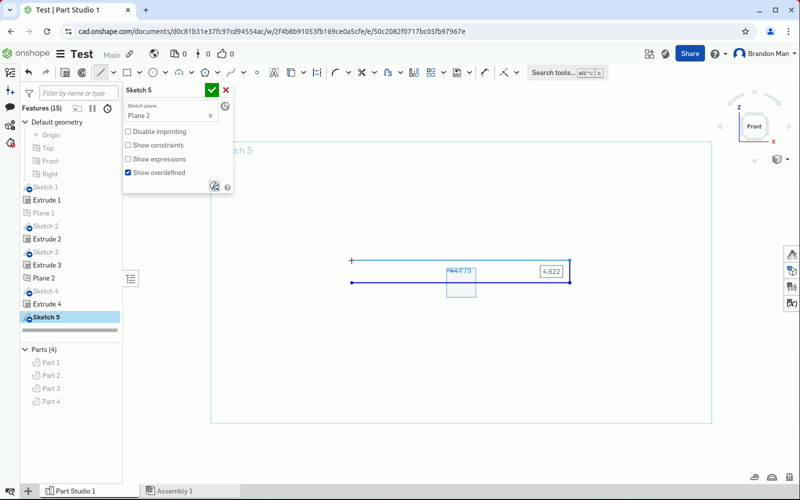
mouse_move(381, 260)
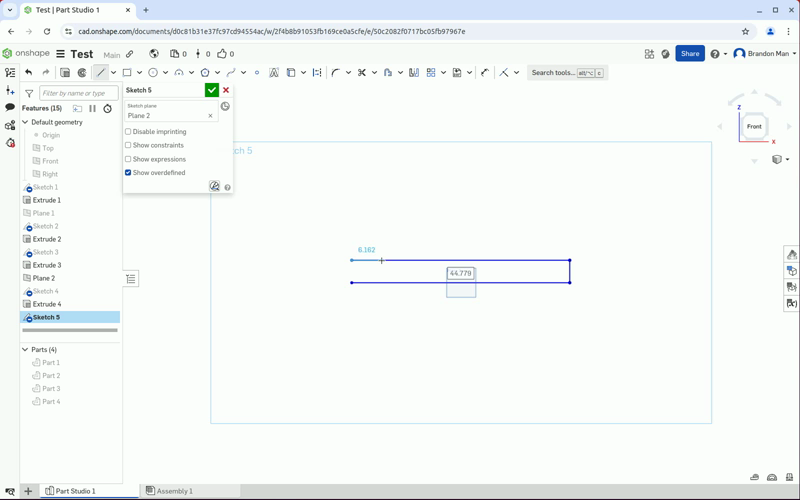
key_down(shift)
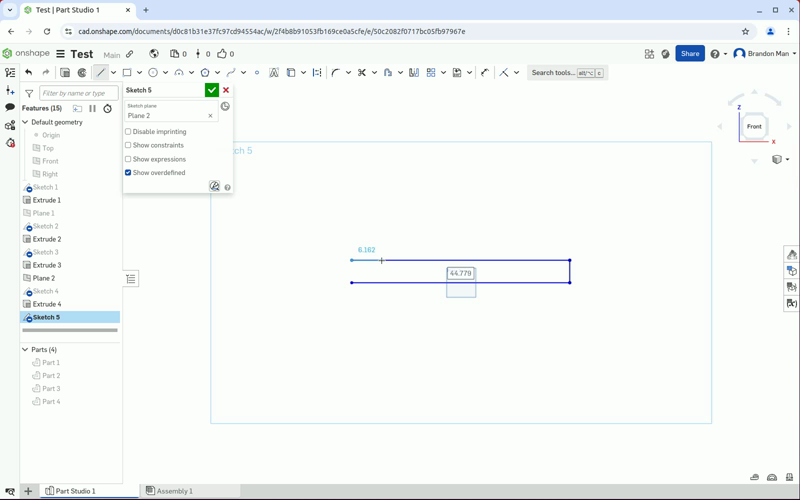
mouse_move(351, 282)
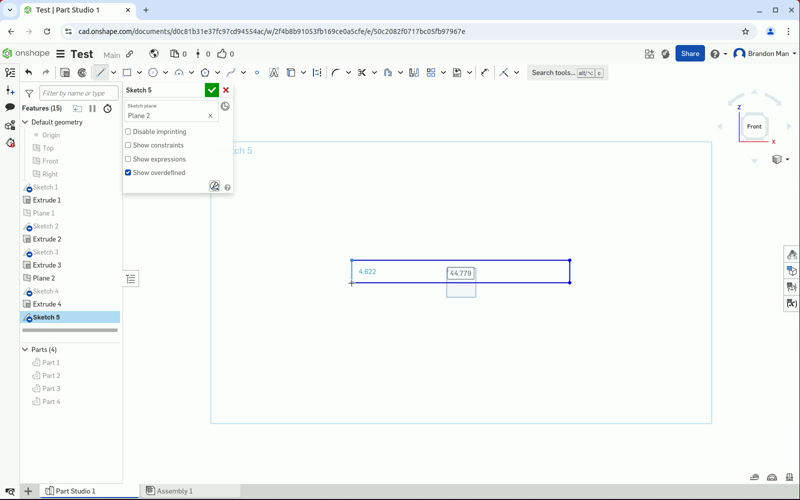
key_up(shift)
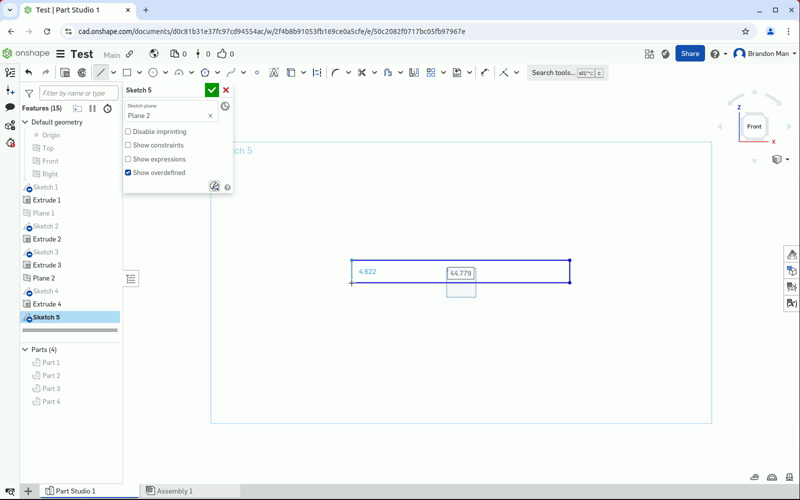
click(351, 282)
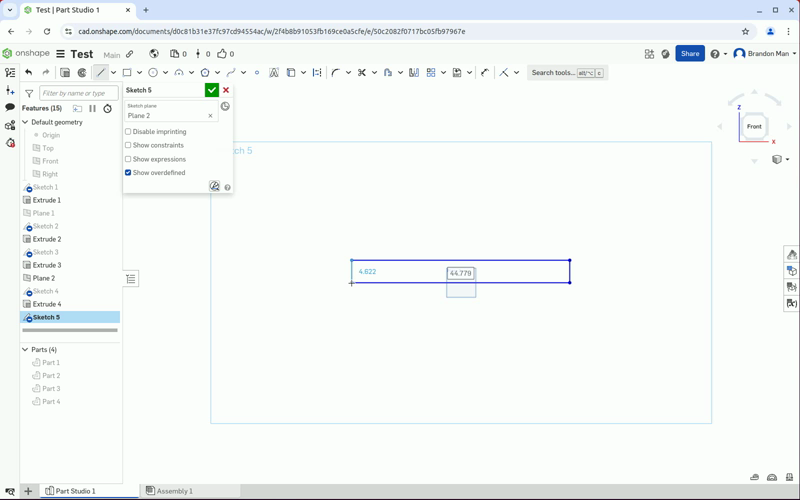
key(esc)
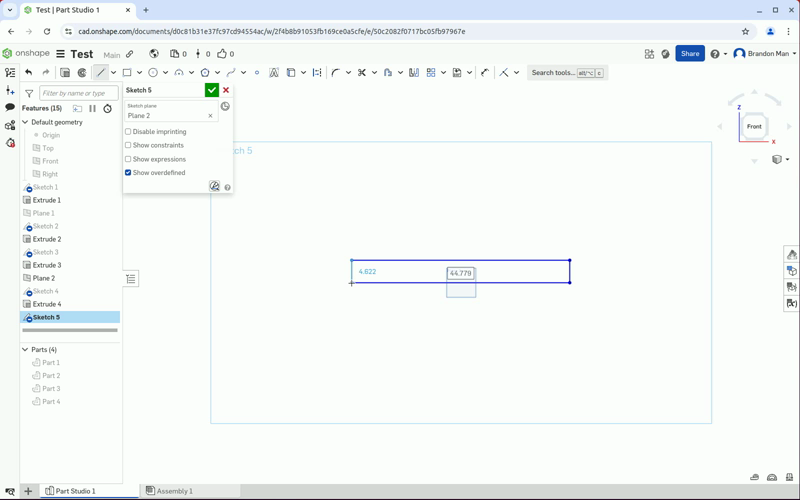
mouse_move(373, 263)
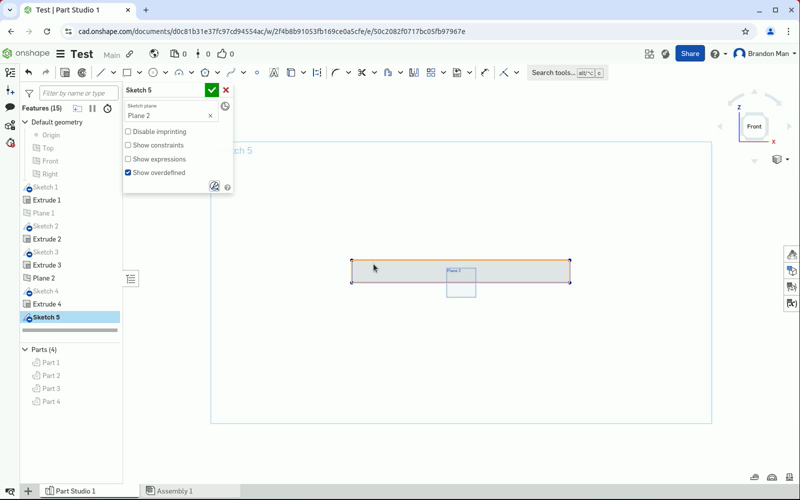
click(373, 263)
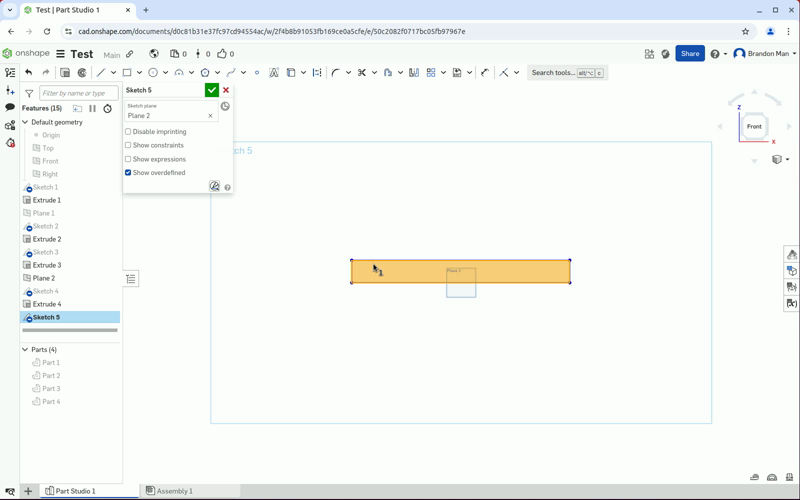
mouse_move(73, 352)
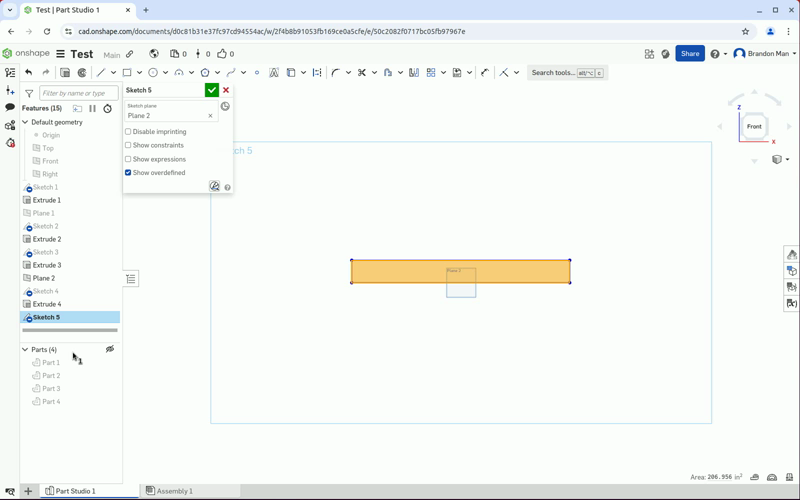
key(shift+y)
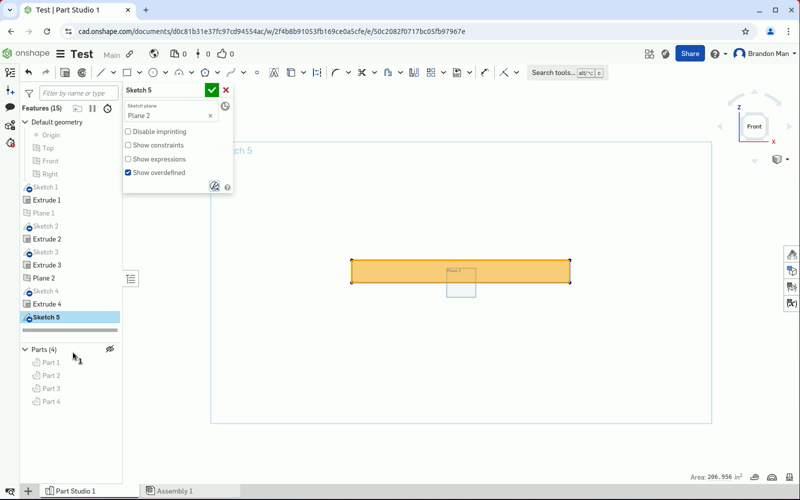
key(shift+e)
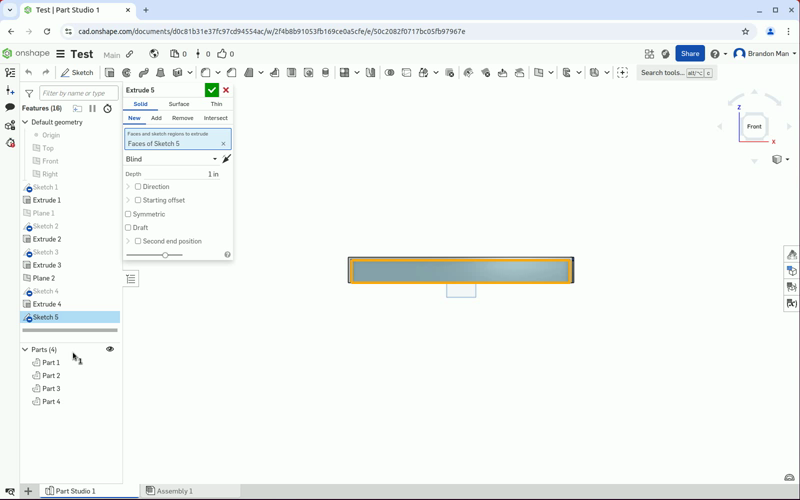
mouse_move(143, 106)
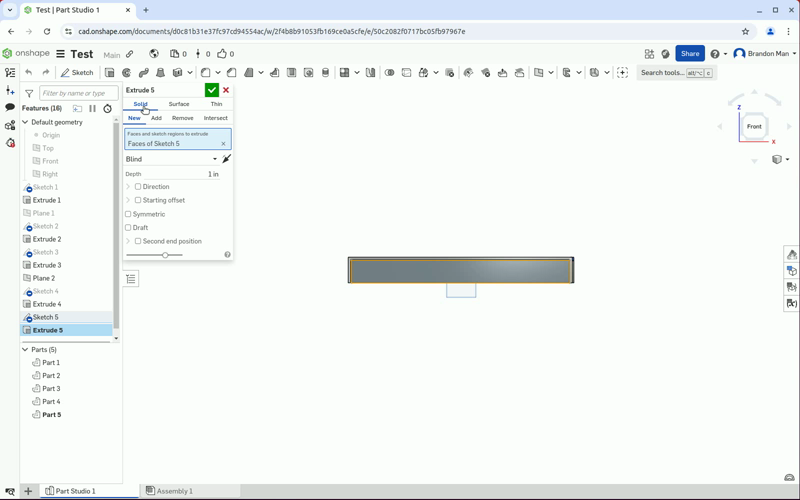
click(143, 106)
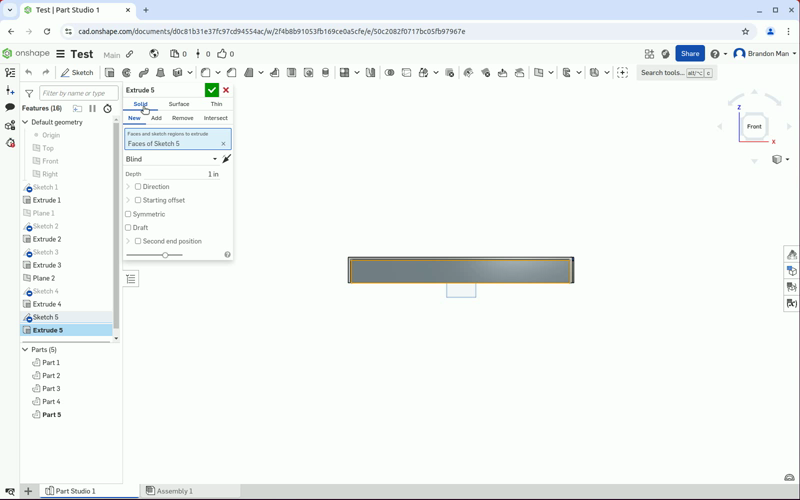
mouse_move(137, 120)
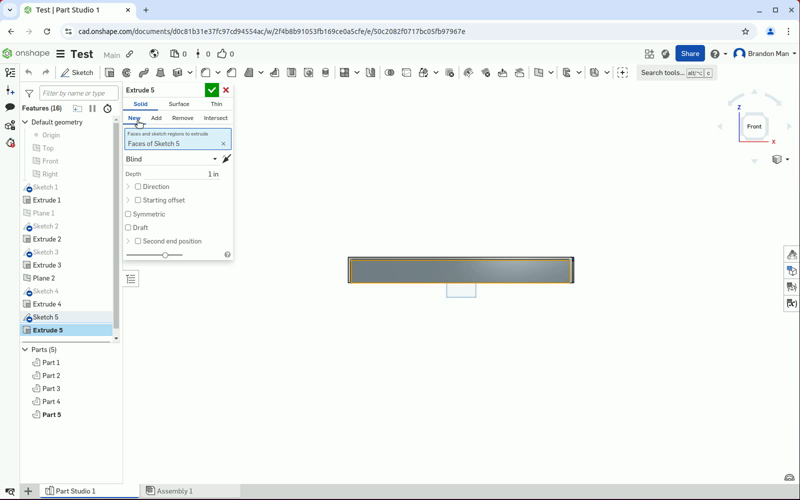
click(137, 120)
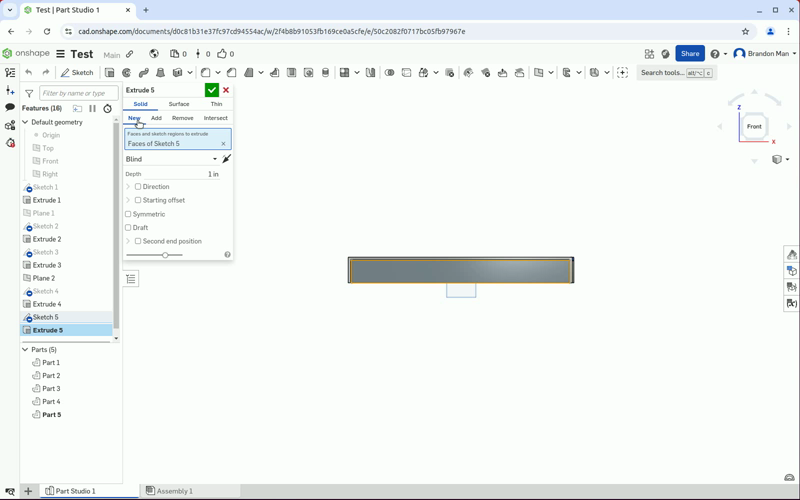
key(tab, 4)
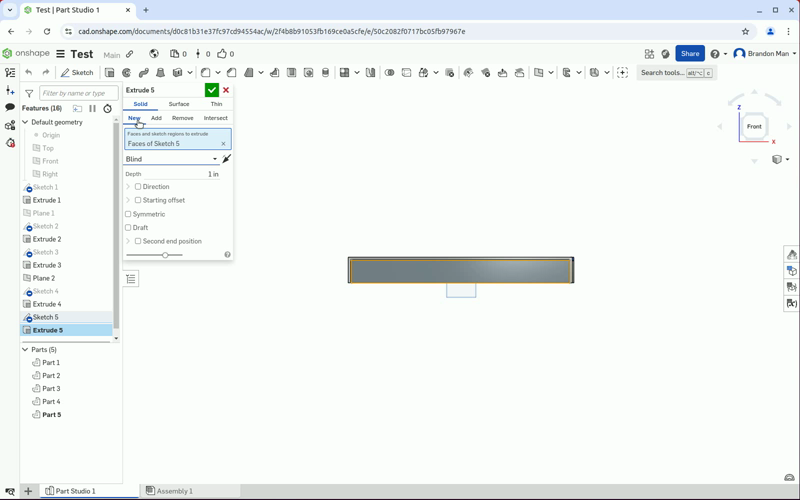
text(0.722)
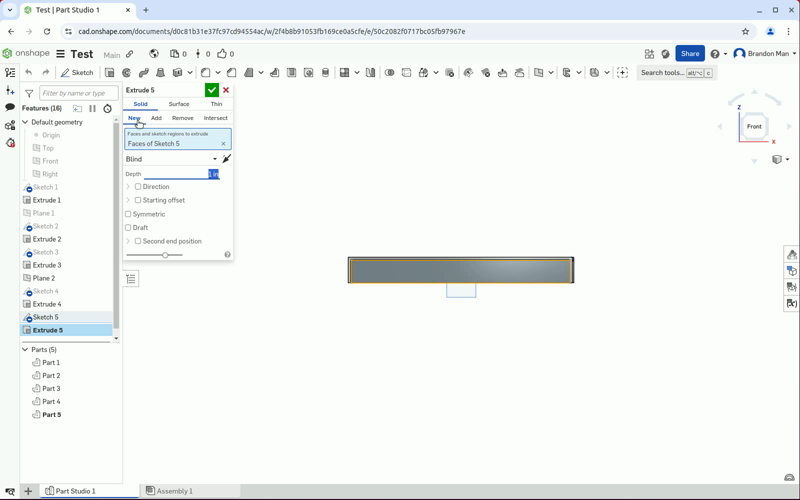
key(enter)
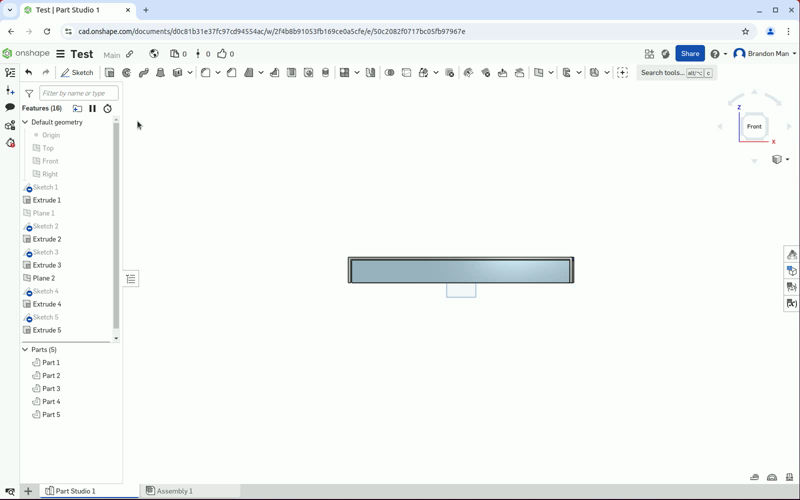
key(shift+h)
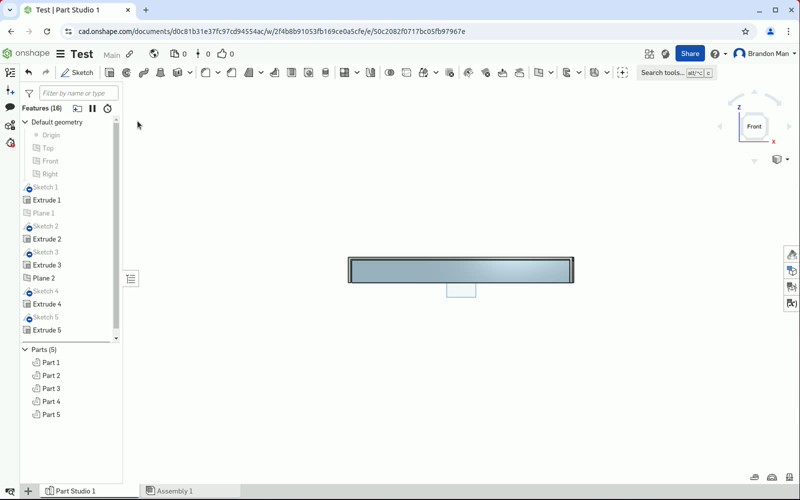
key(shift+h)
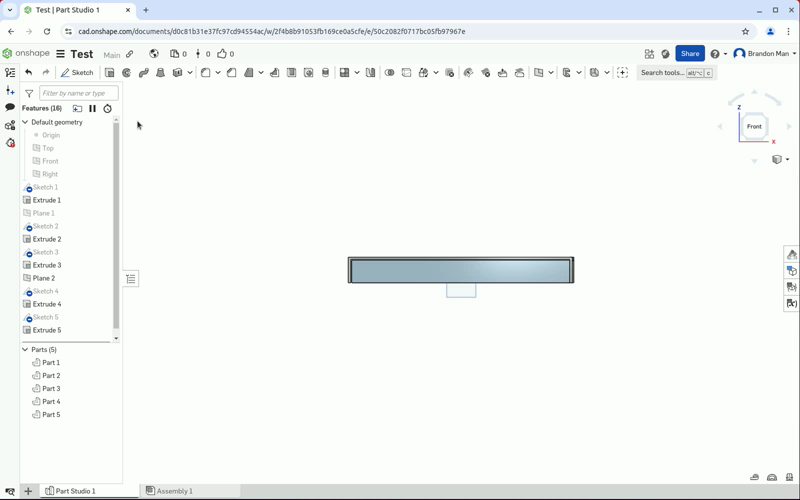
key(shift+7)
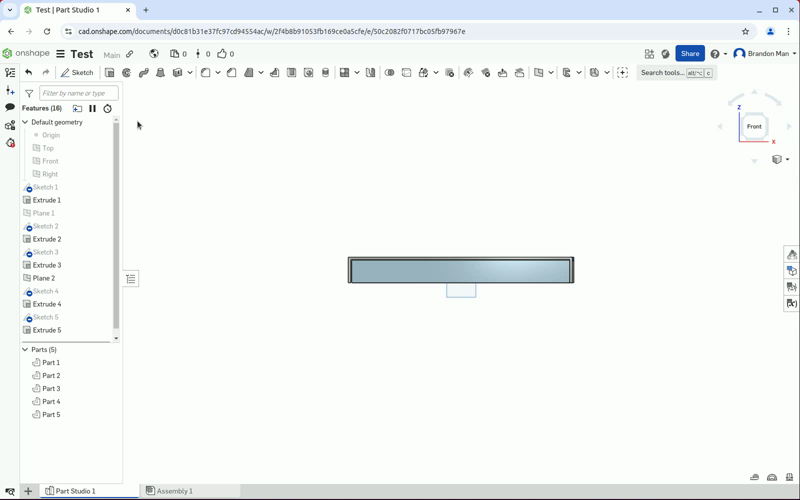
key(left, 2)
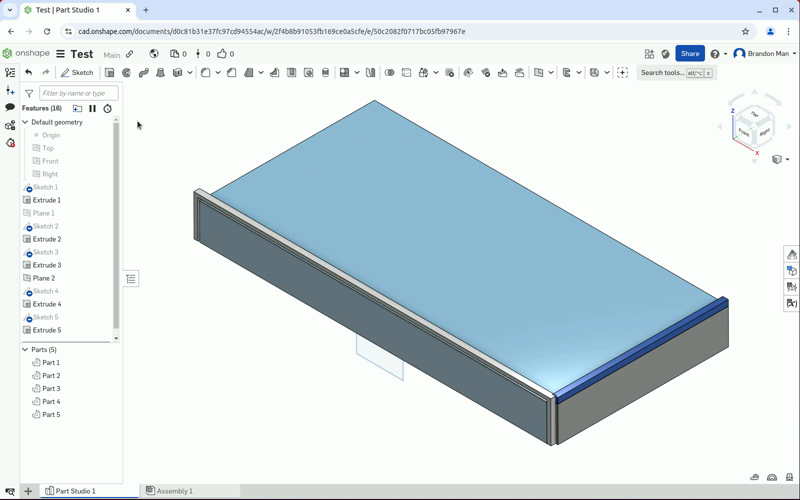
key(down, 2)
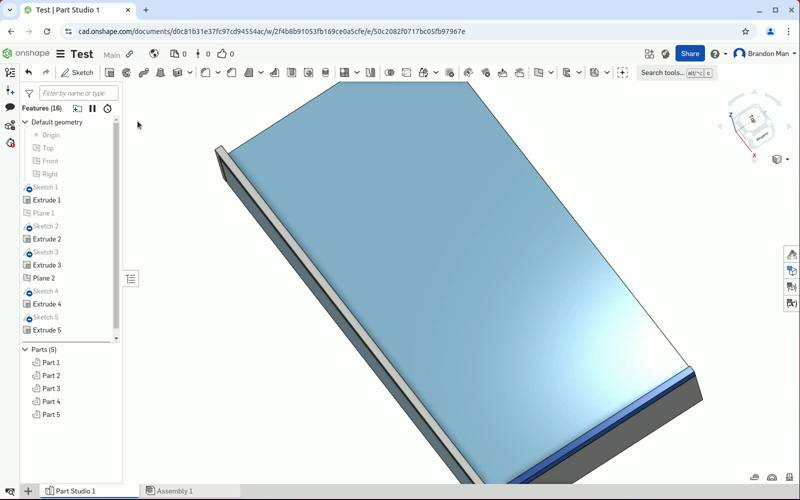
key(up, 2)
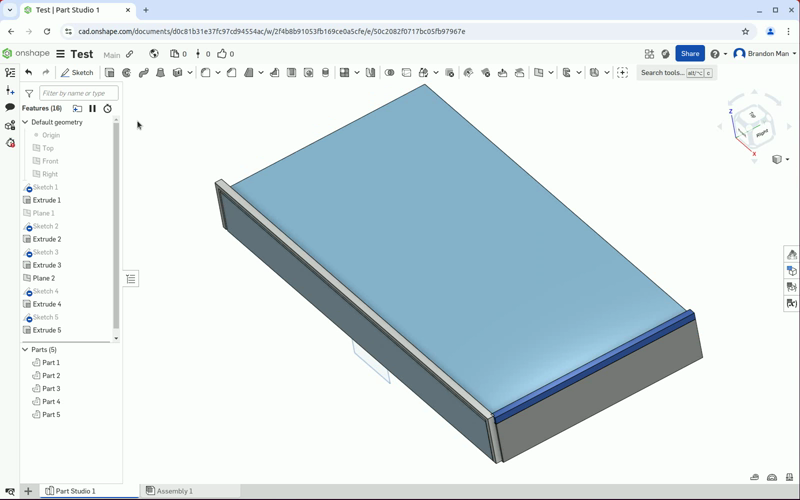
key(right, 2)
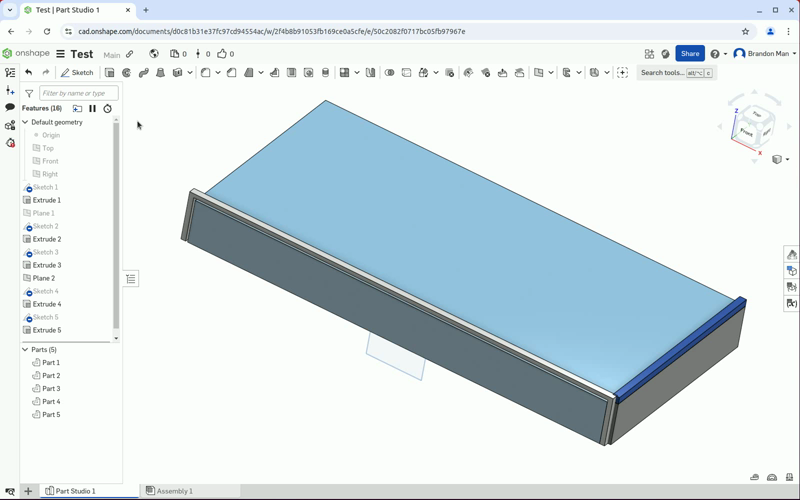
mouse_move(69, 189)
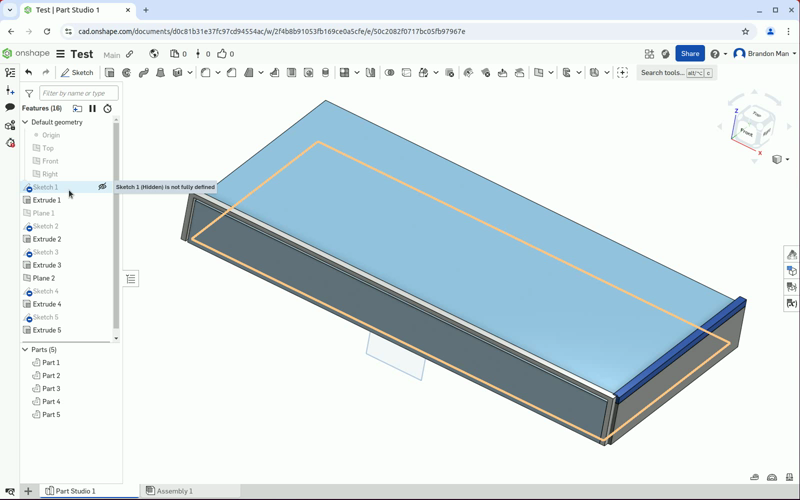
click(69, 189)